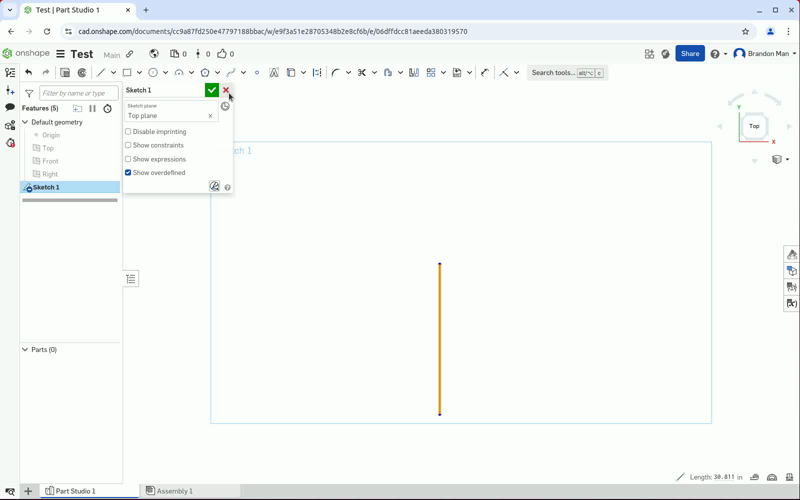
key(shift+h)
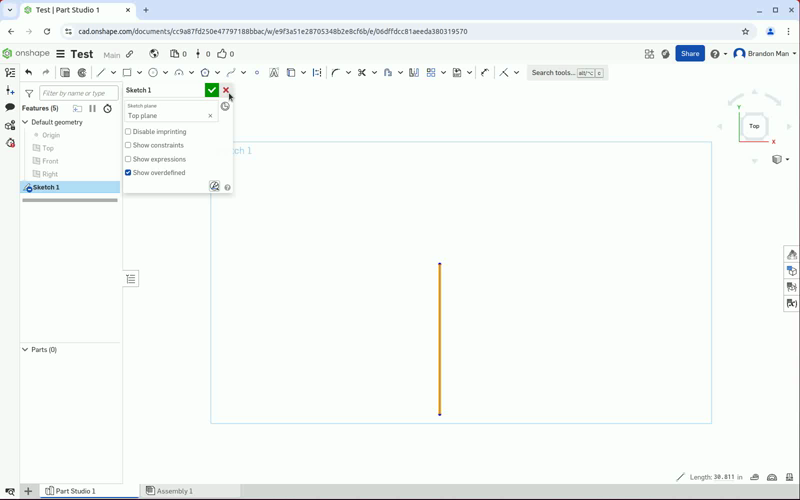
key(shift+s)
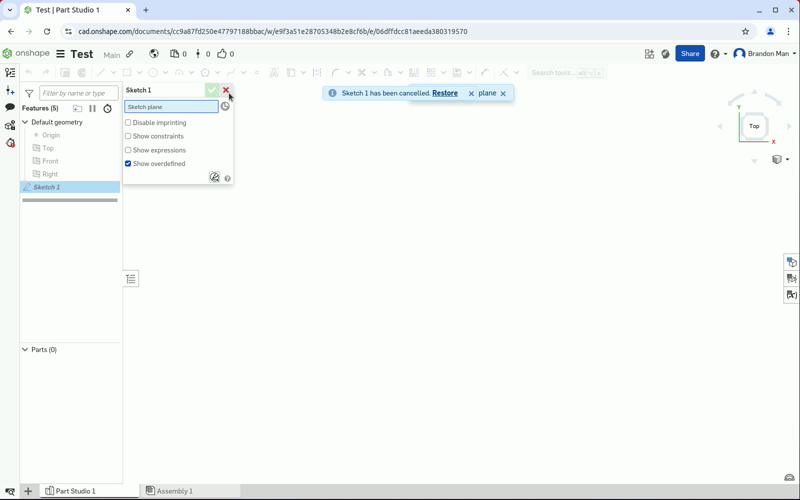
mouse_move(73, 150)
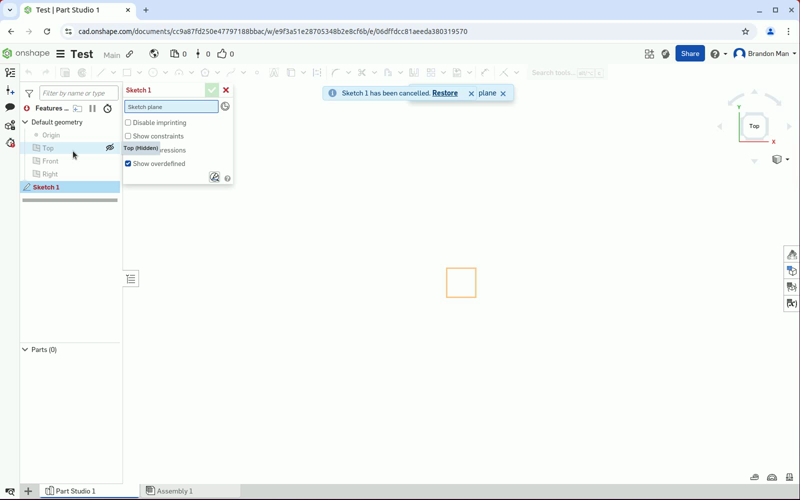
click(73, 150)
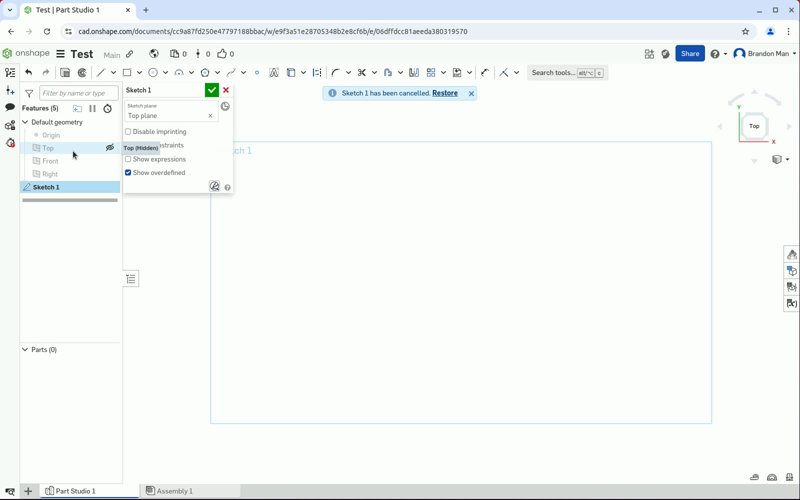
mouse_move(73, 352)
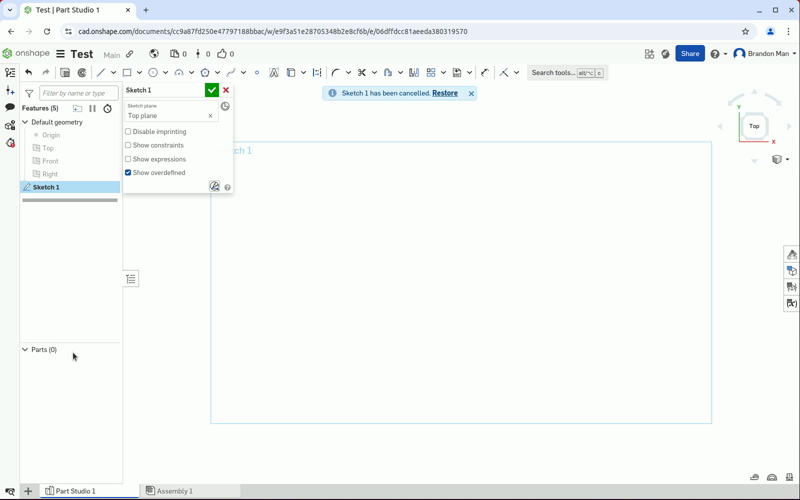
key(y)
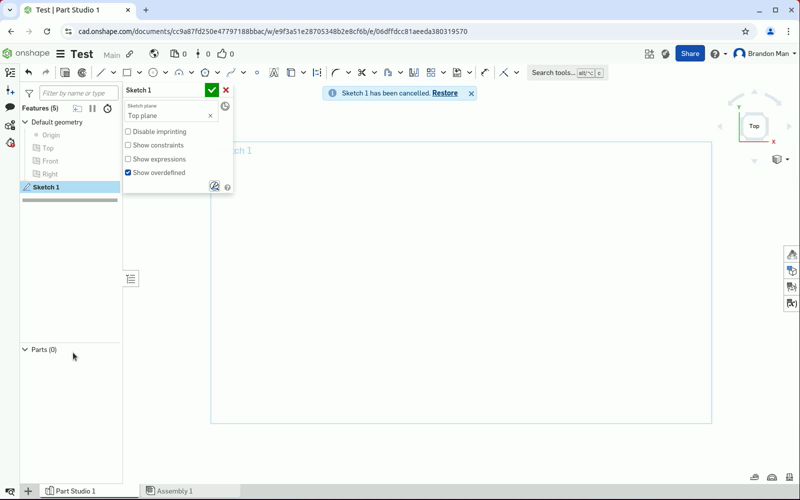
key(a)
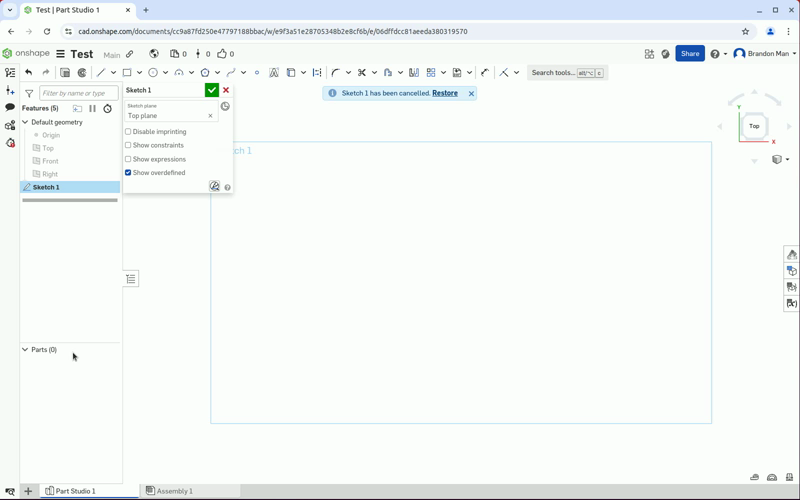
key_down(shift)
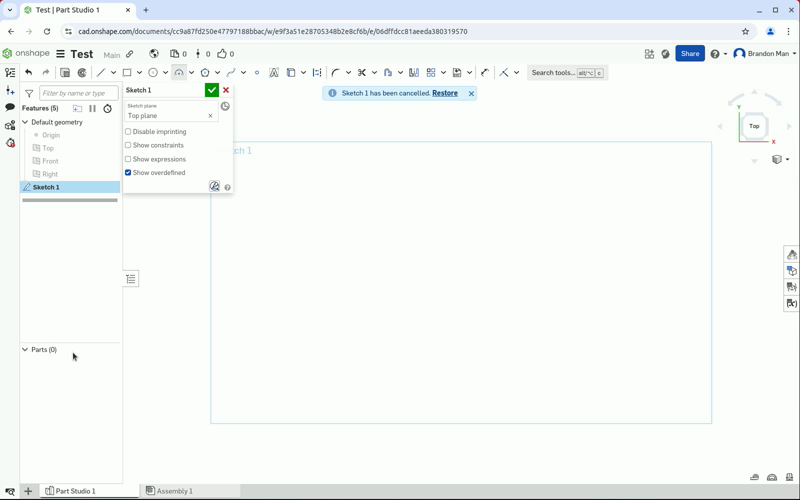
mouse_move(395, 282)
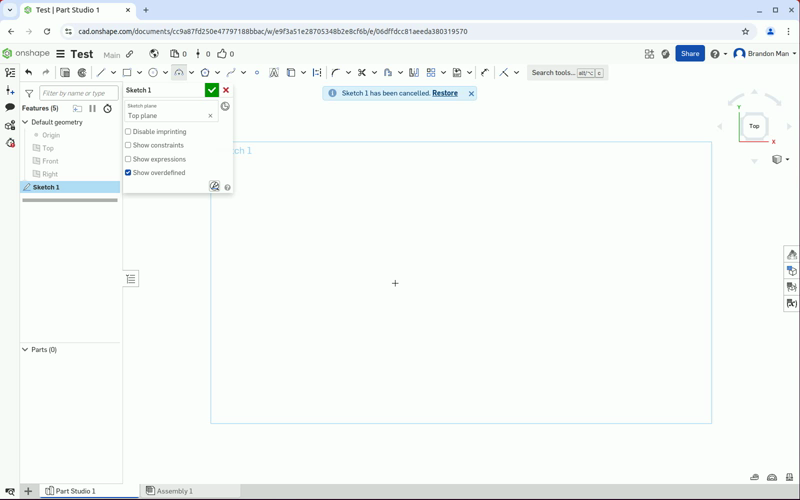
click(395, 282)
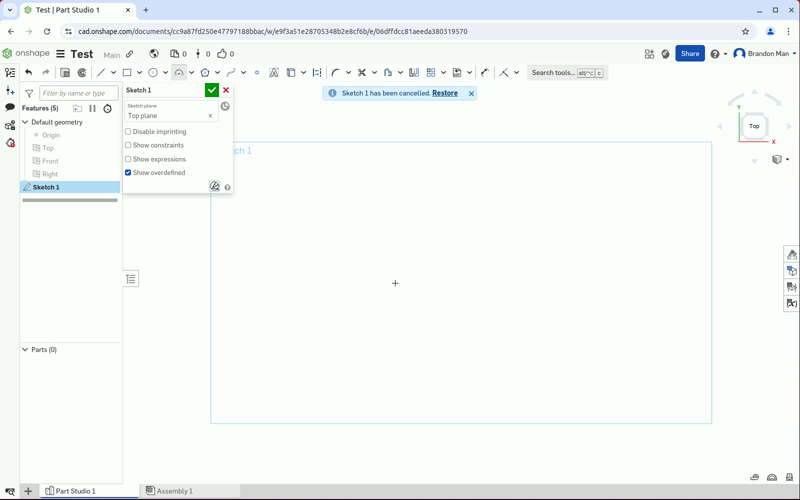
key_up(shift)
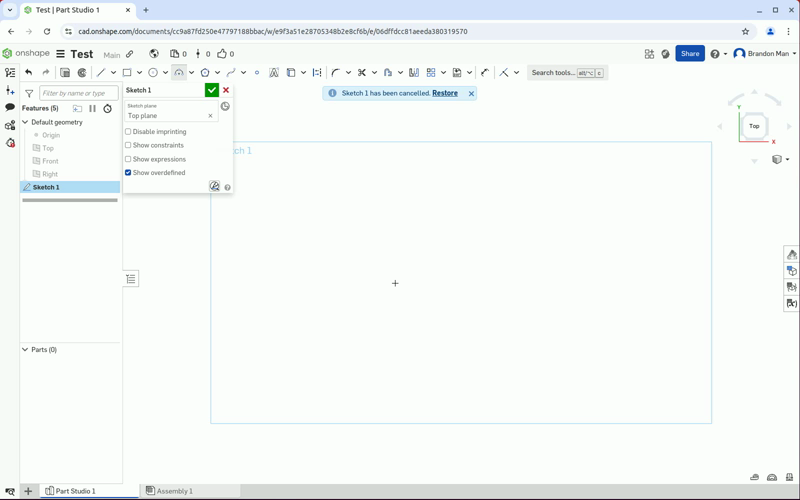
key_down(shift)
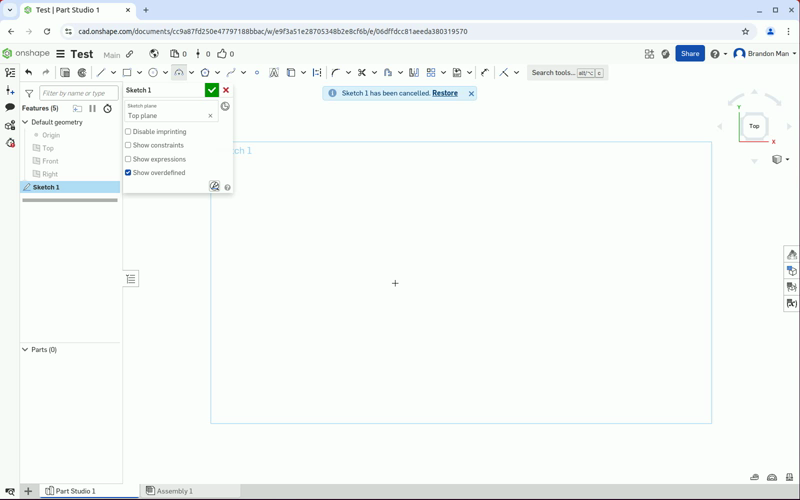
mouse_move(442, 282)
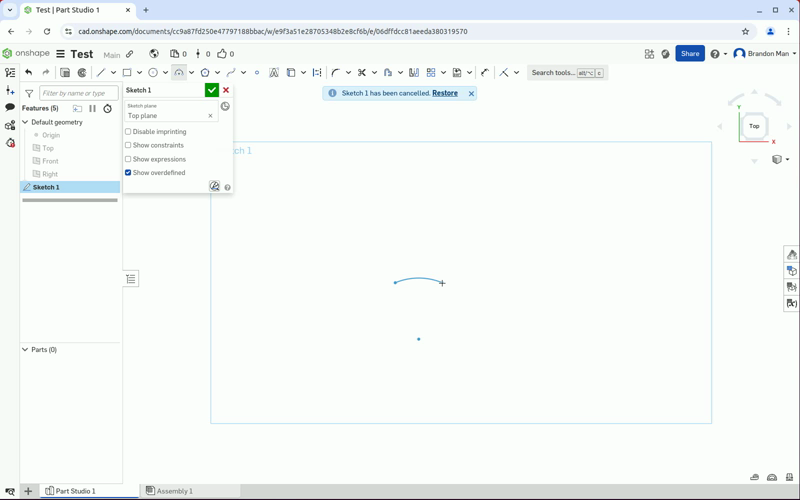
click(442, 282)
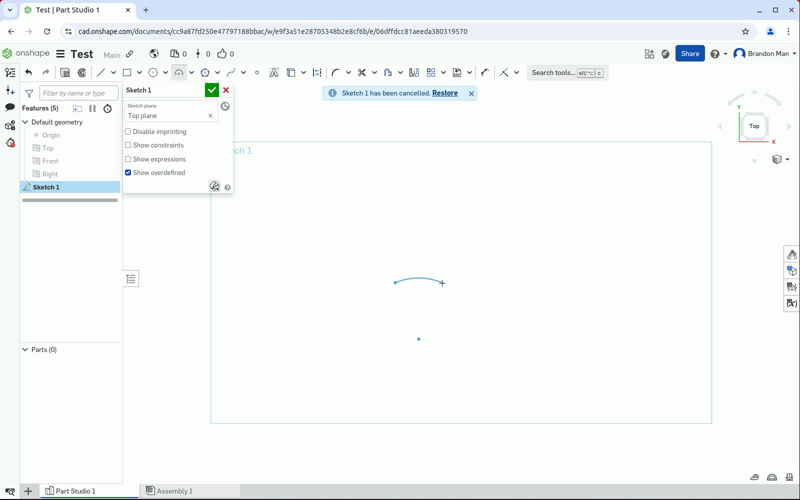
mouse_move(418, 306)
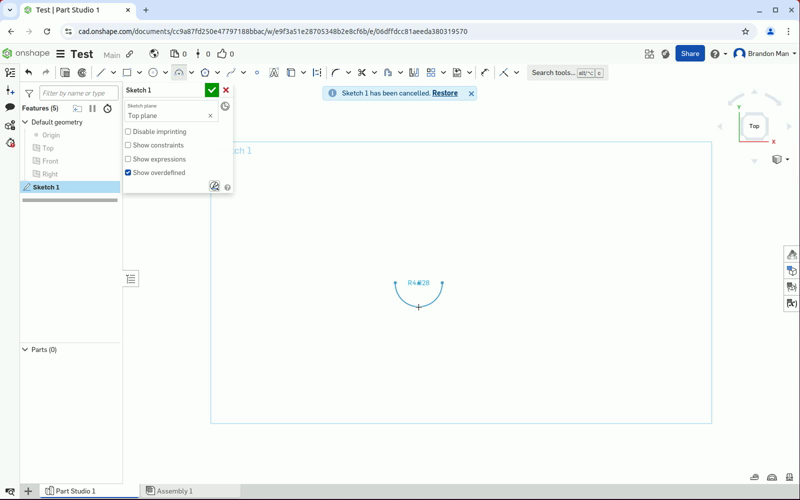
click(418, 306)
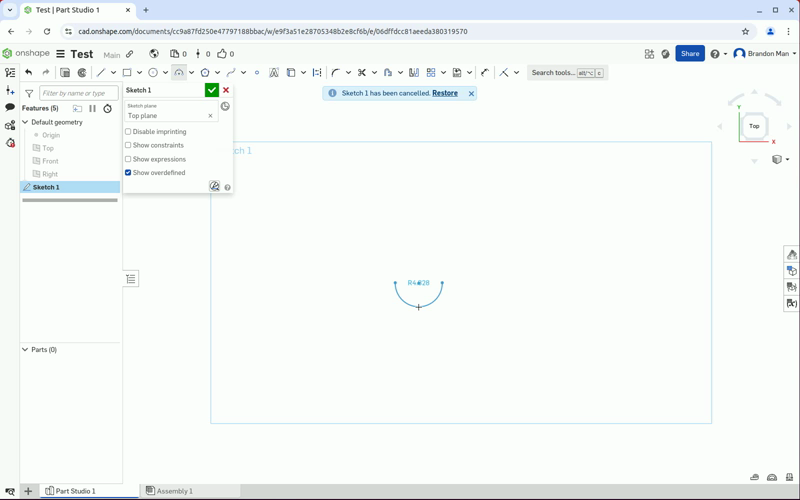
key_up(shift)
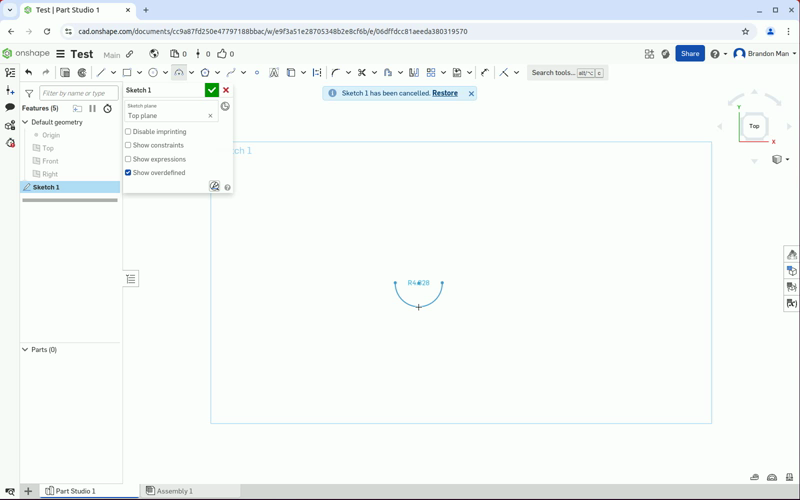
key(esc)
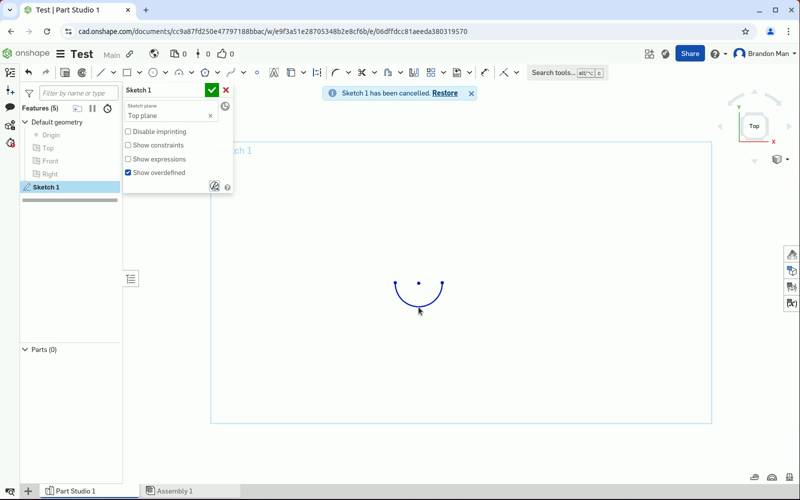
key(l)
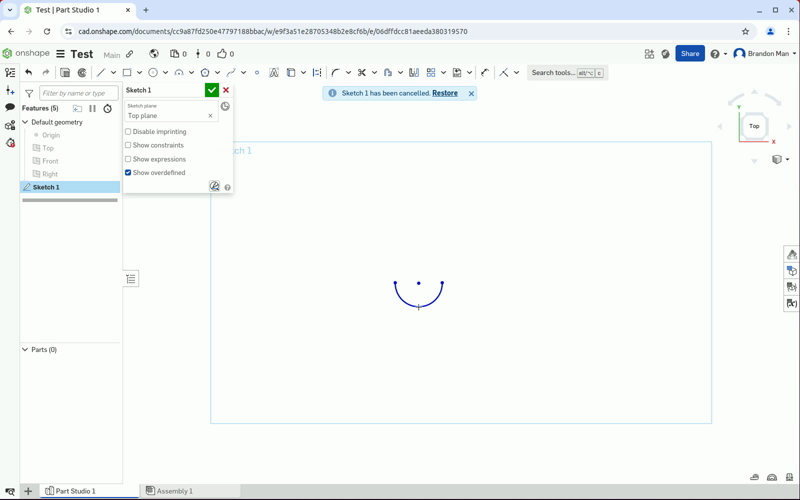
mouse_move(442, 282)
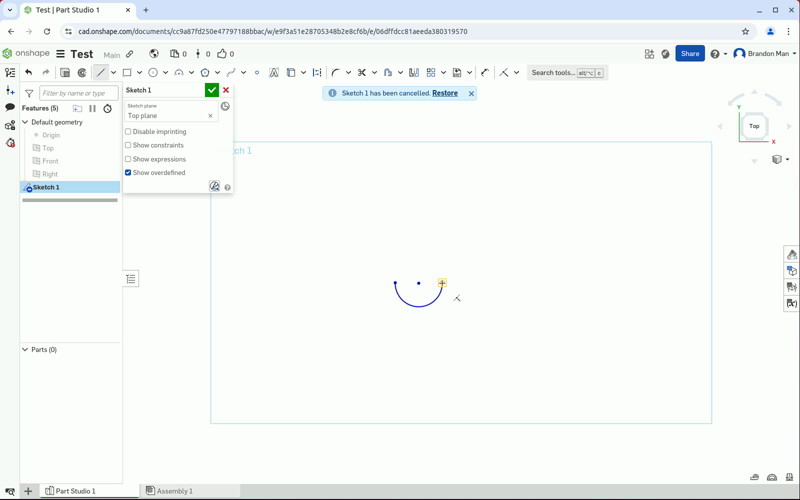
click(442, 282)
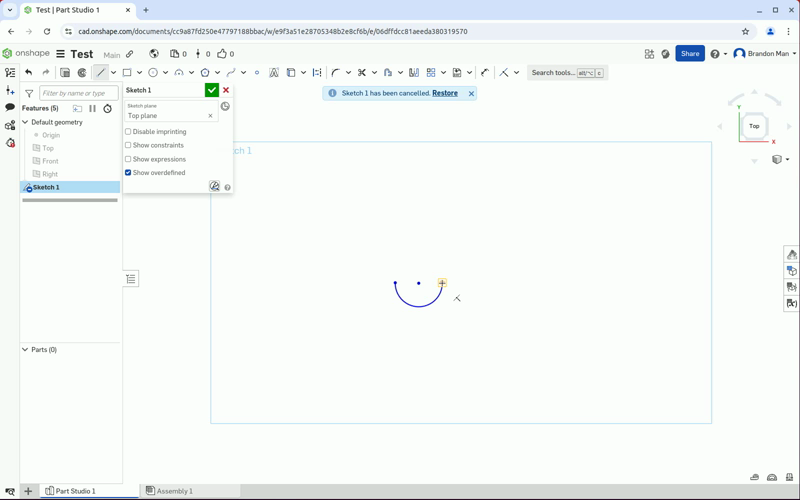
mouse_move(472, 282)
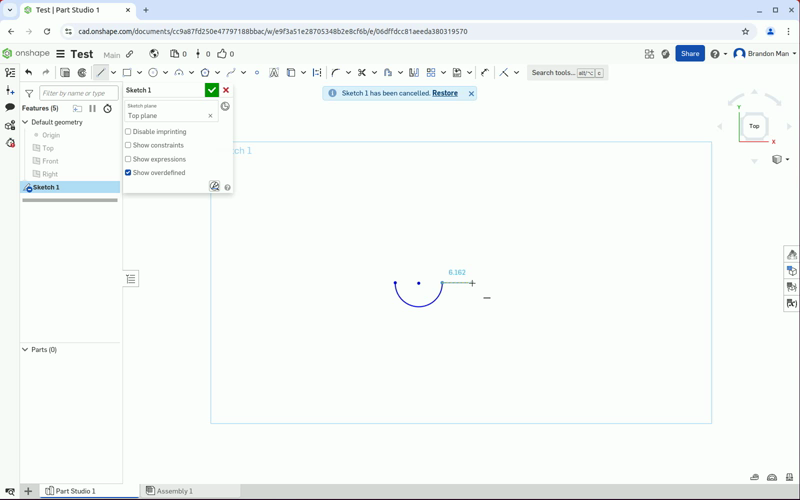
key_down(shift)
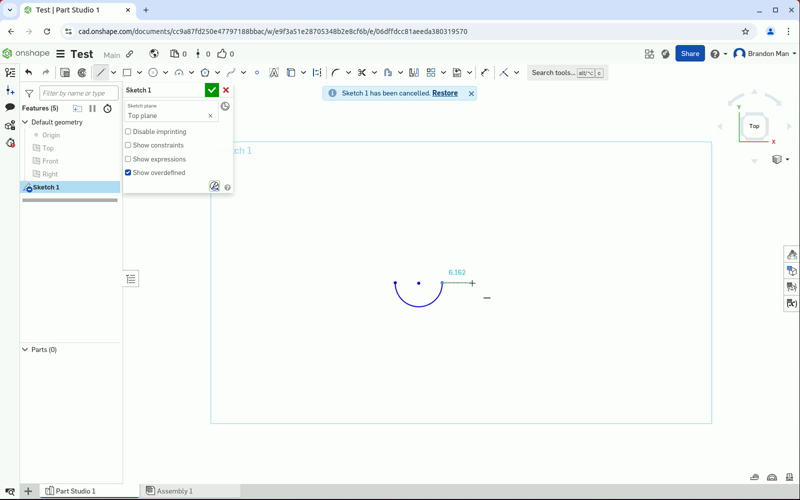
mouse_move(395, 282)
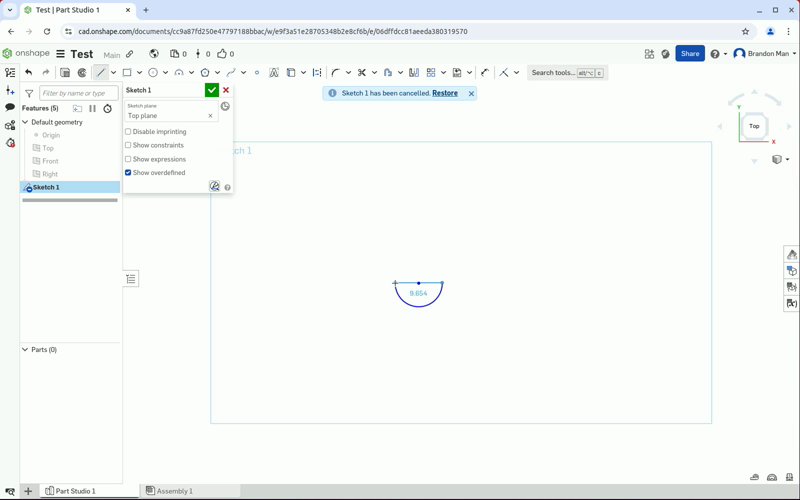
key_up(shift)
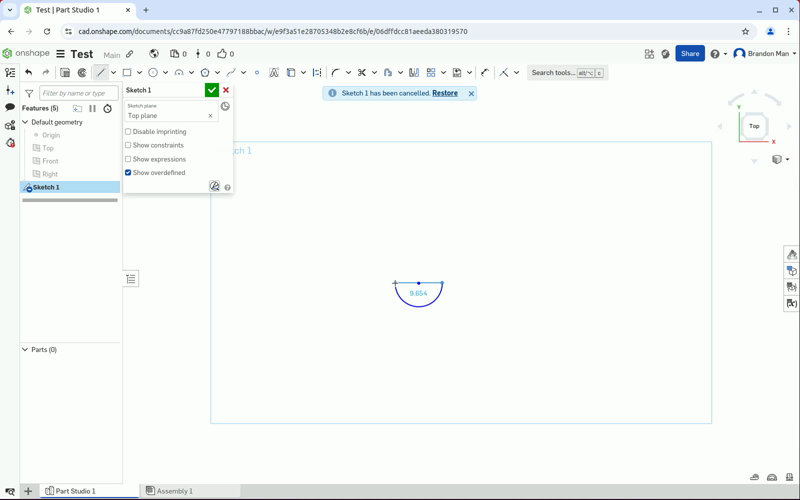
click(395, 282)
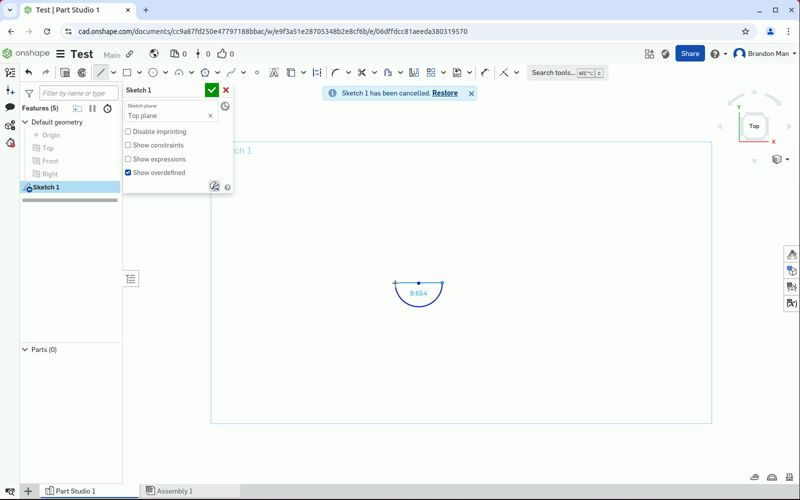
key(esc)
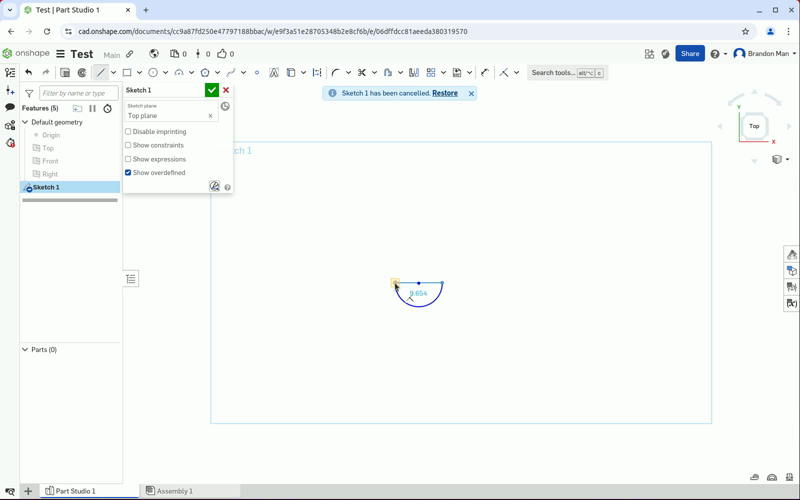
mouse_move(424, 286)
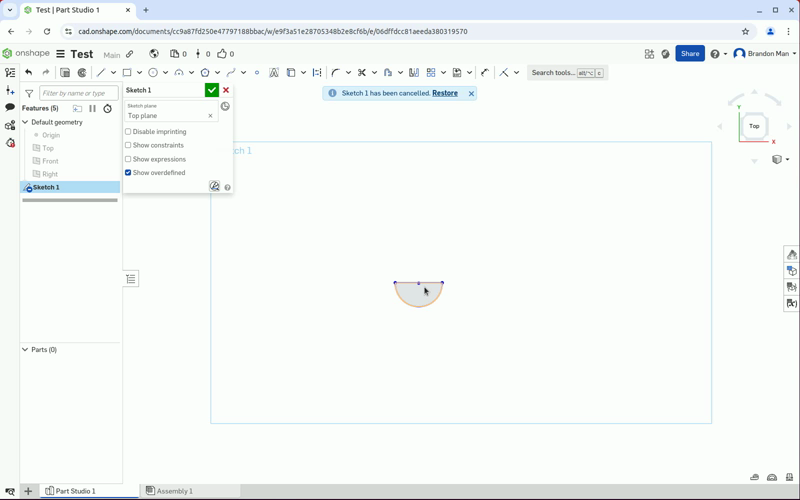
scroll(6)
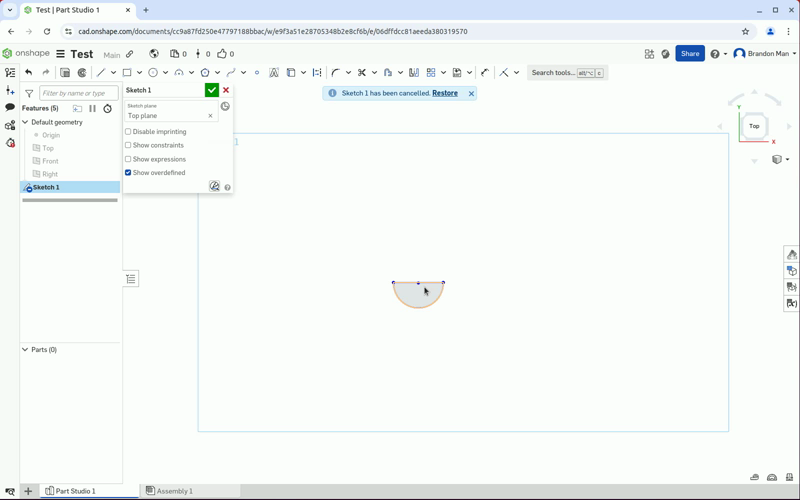
scroll(6)
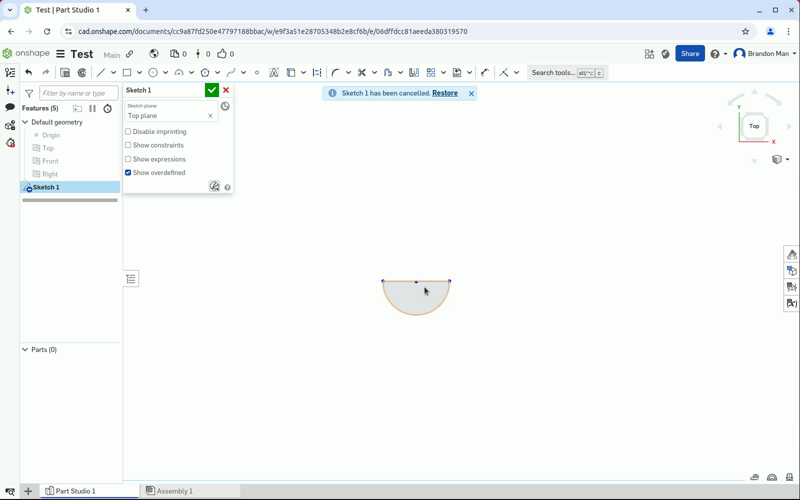
scroll(6)
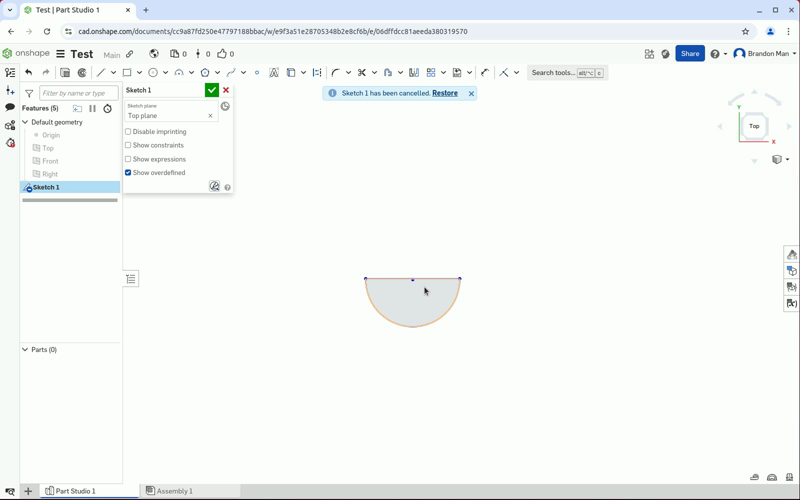
scroll(6)
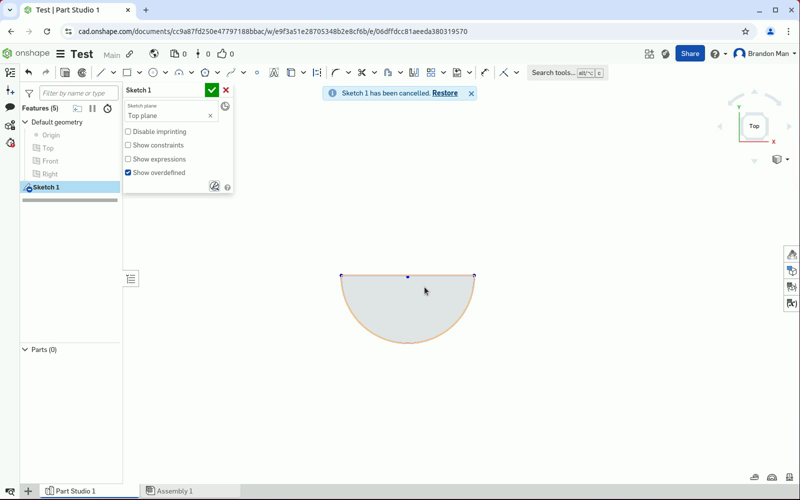
scroll(6)
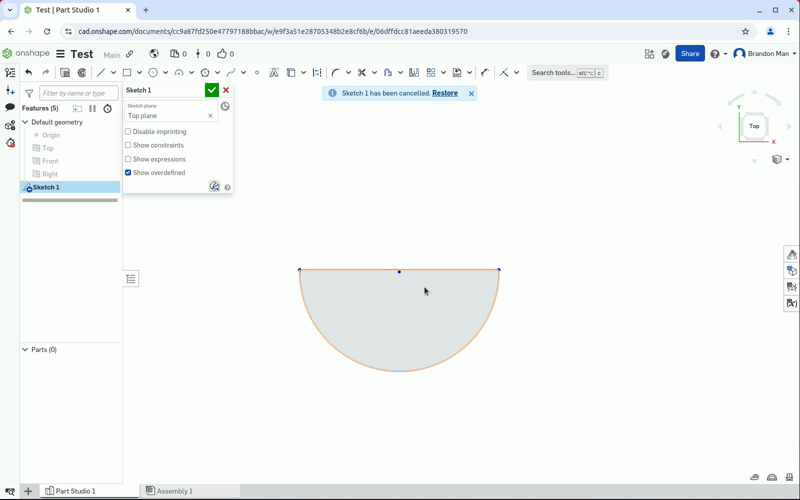
scroll(6)
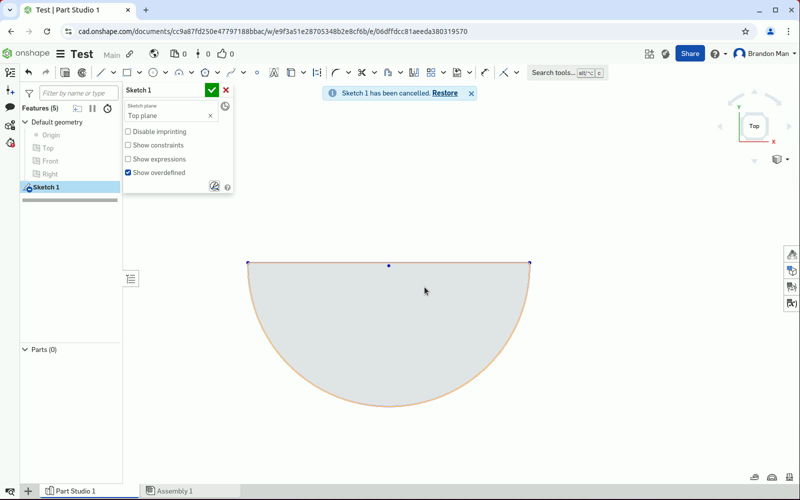
scroll(6)
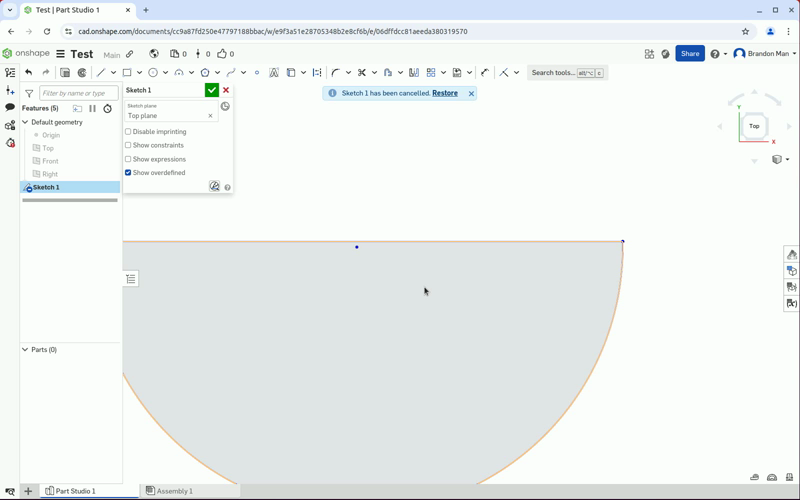
click(424, 286)
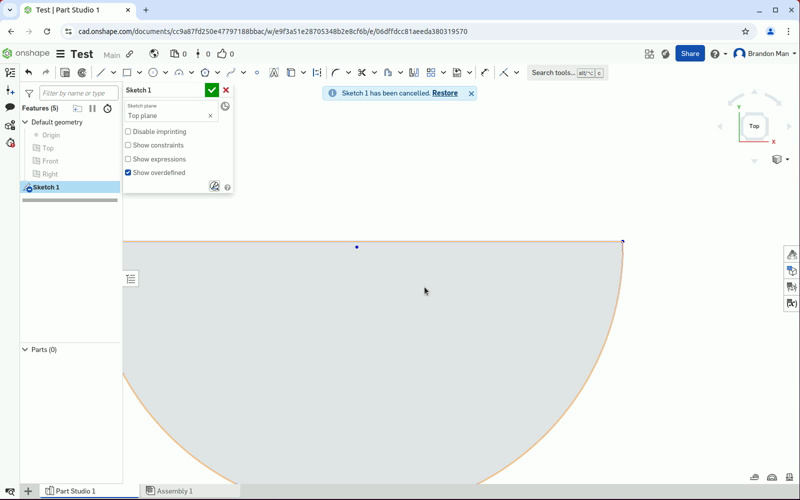
scroll(-6)
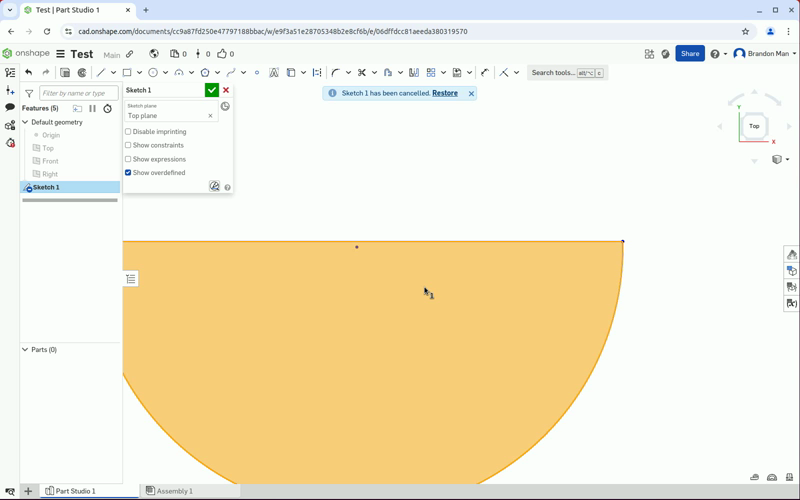
scroll(-6)
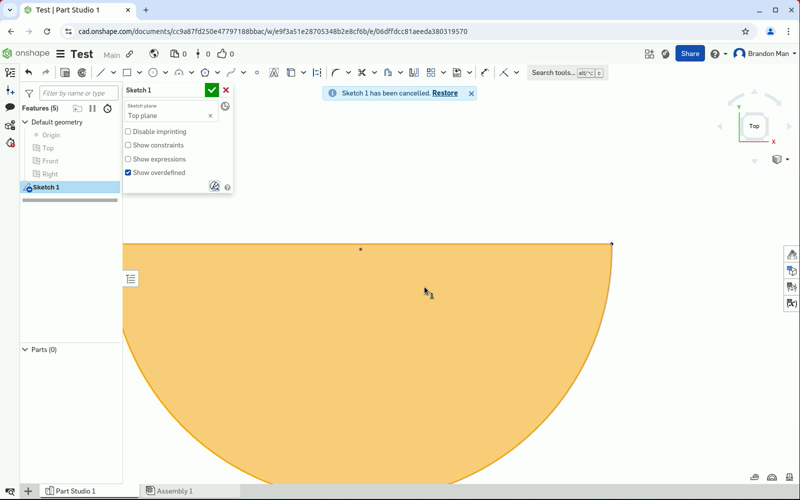
scroll(-6)
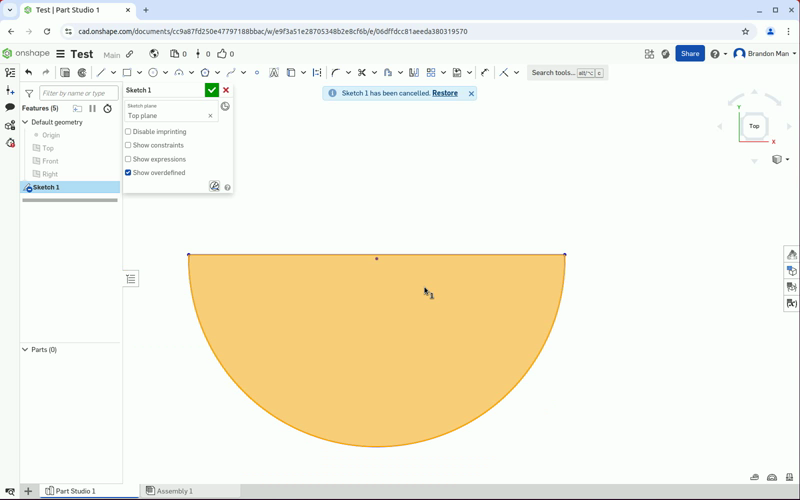
scroll(-6)
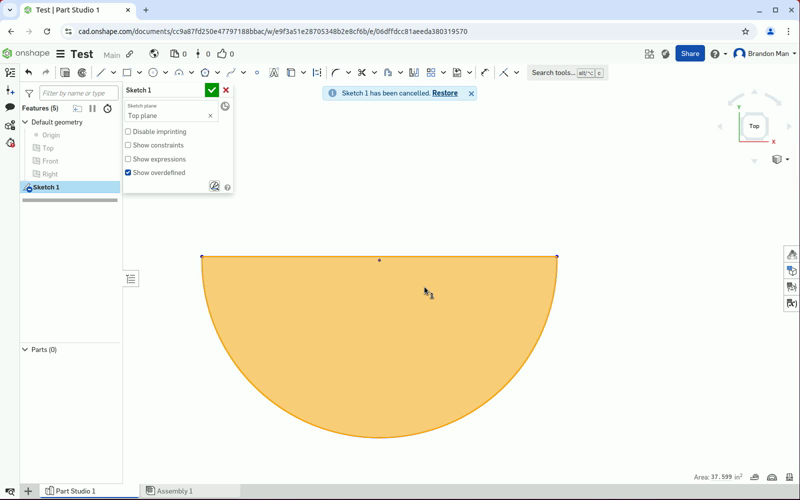
scroll(-6)
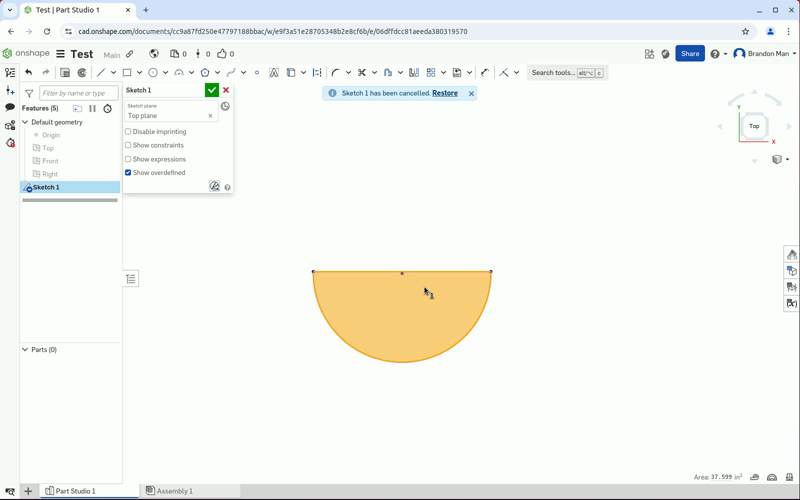
scroll(-6)
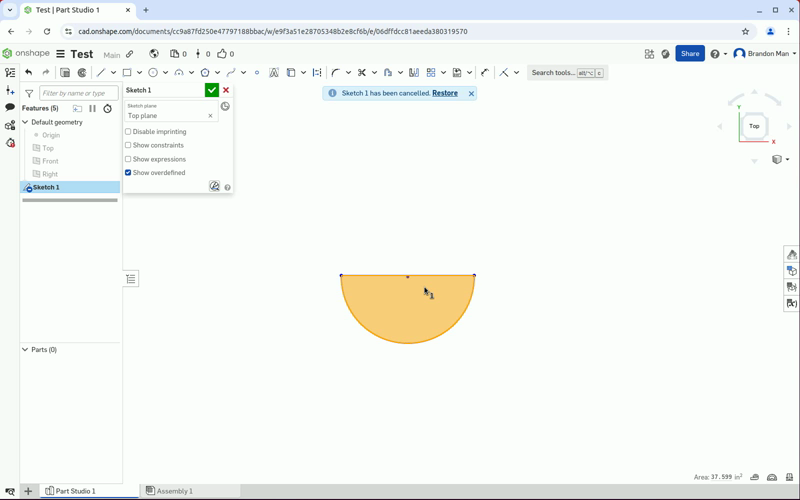
scroll(-6)
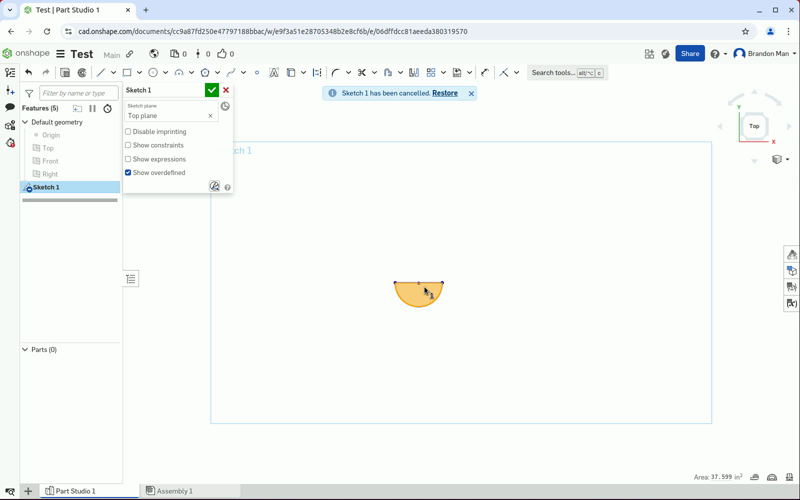
mouse_move(73, 352)
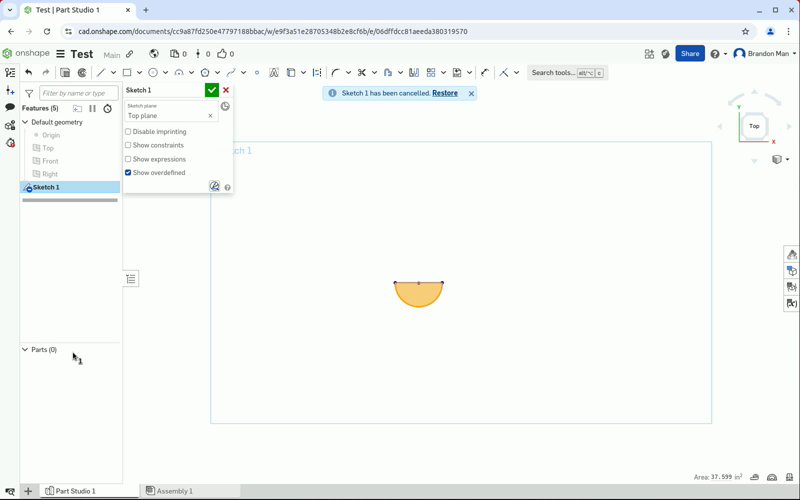
key(shift+y)
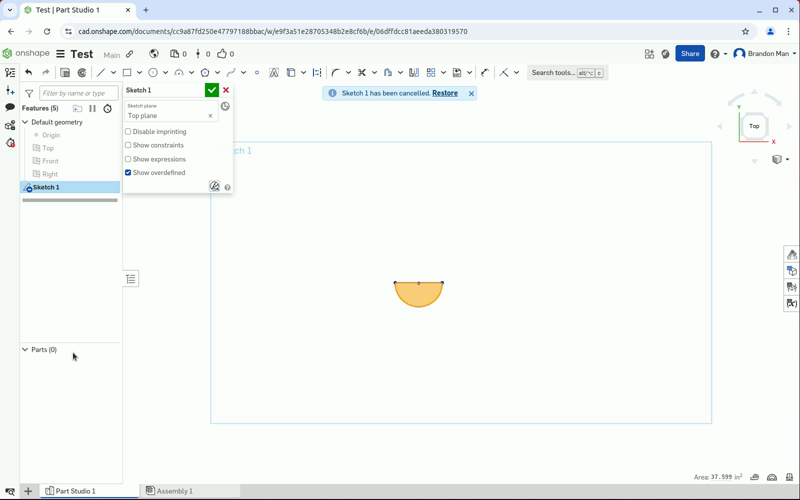
key(shift+e)
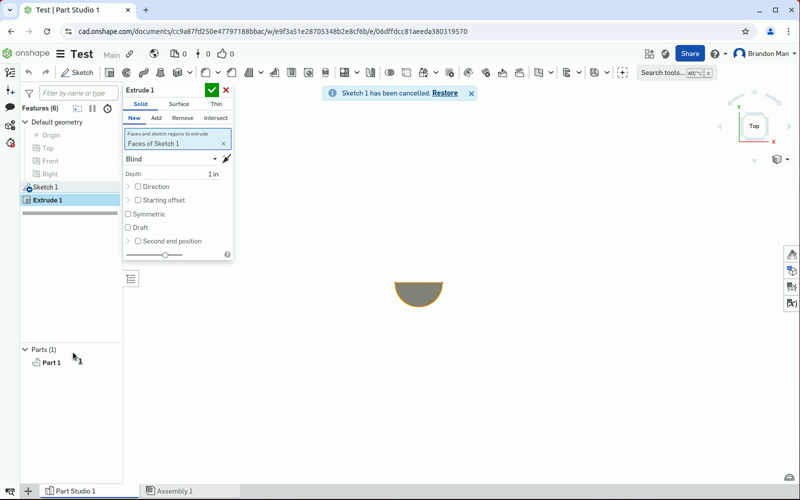
mouse_move(143, 106)
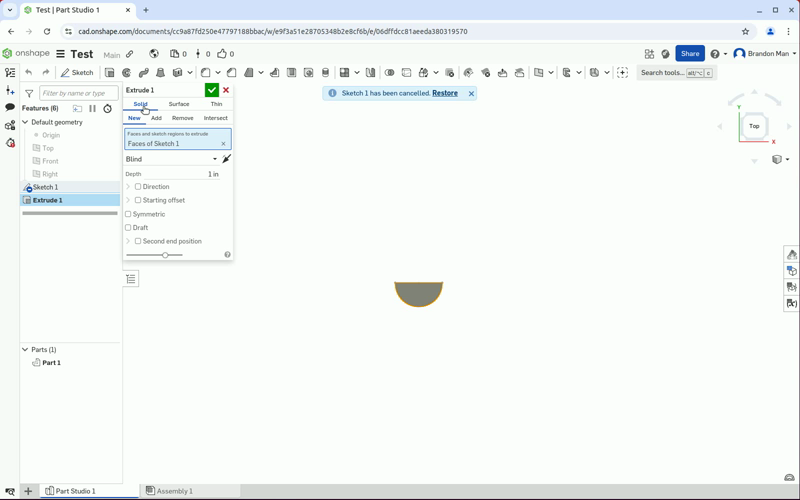
click(143, 106)
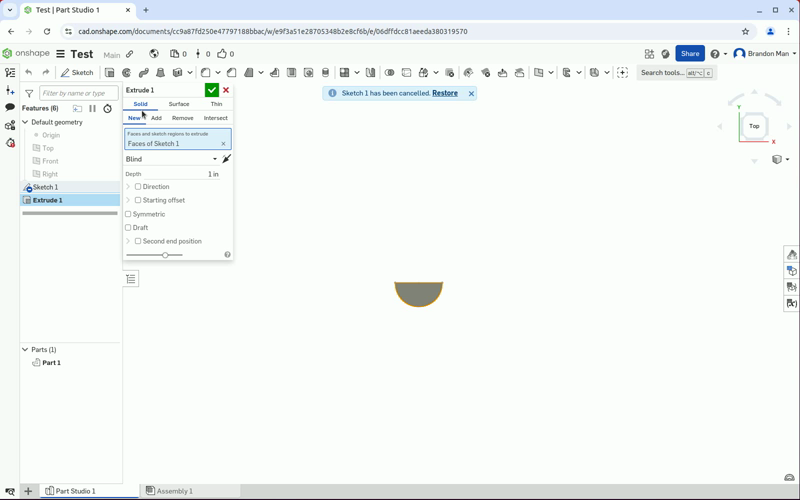
mouse_move(137, 120)
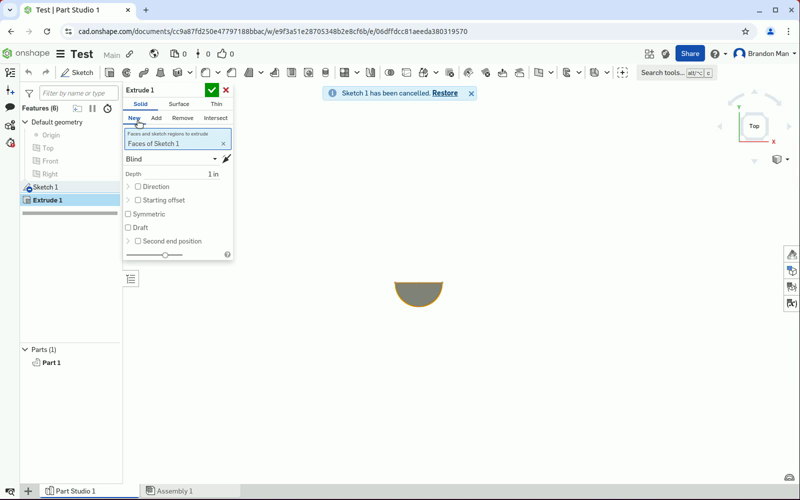
click(137, 120)
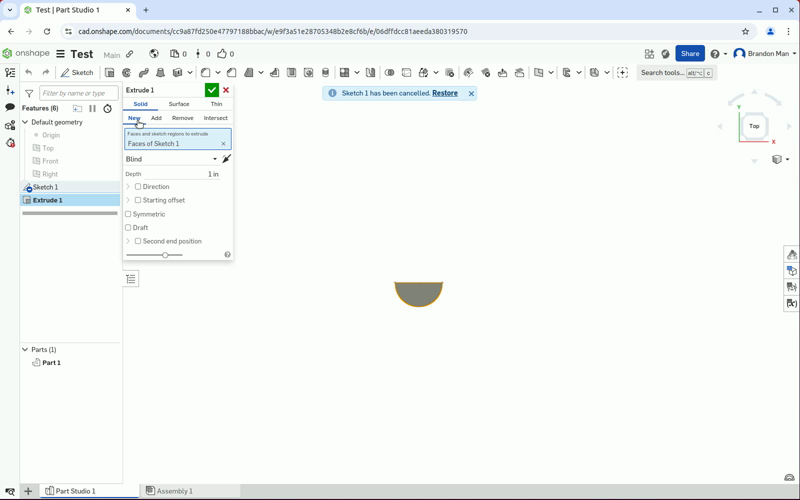
key(tab, 4)
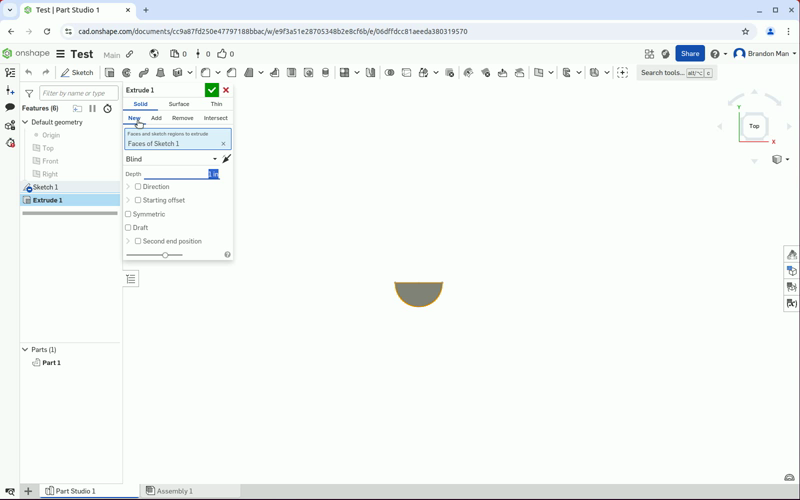
text(19.016)
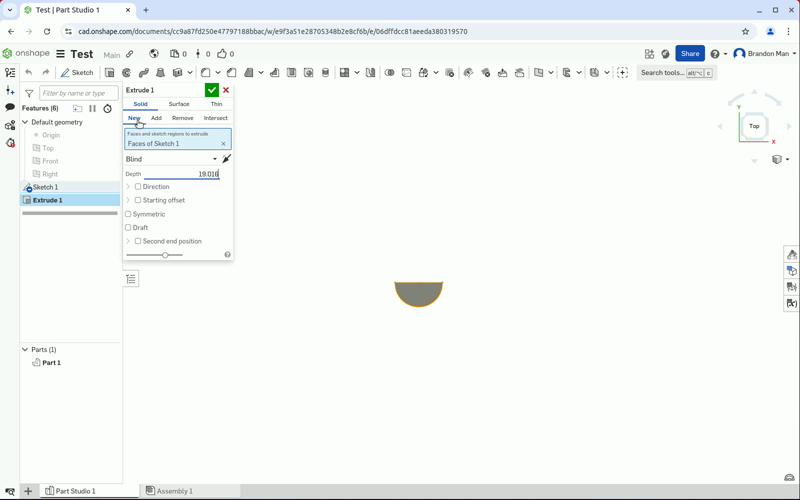
key(enter)
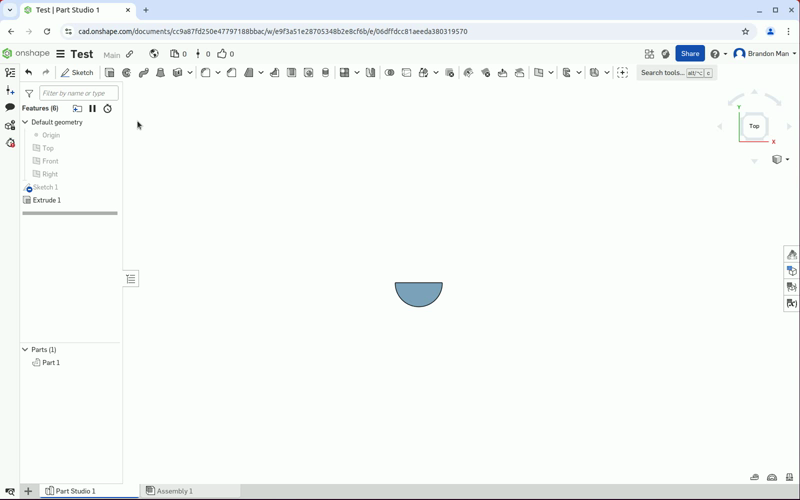
key(shift+h)
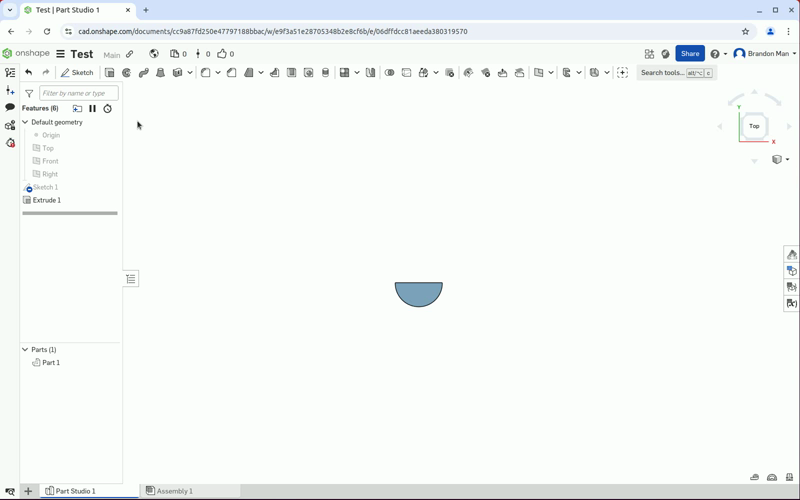
key(shift+h)
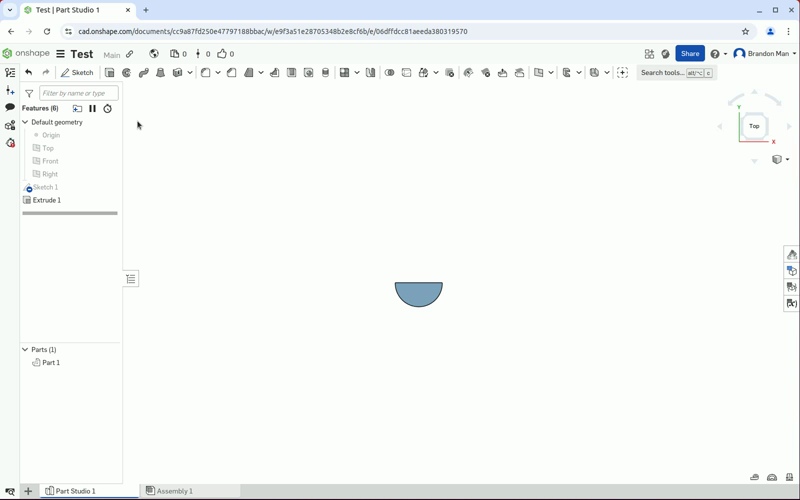
mouse_move(73, 189)
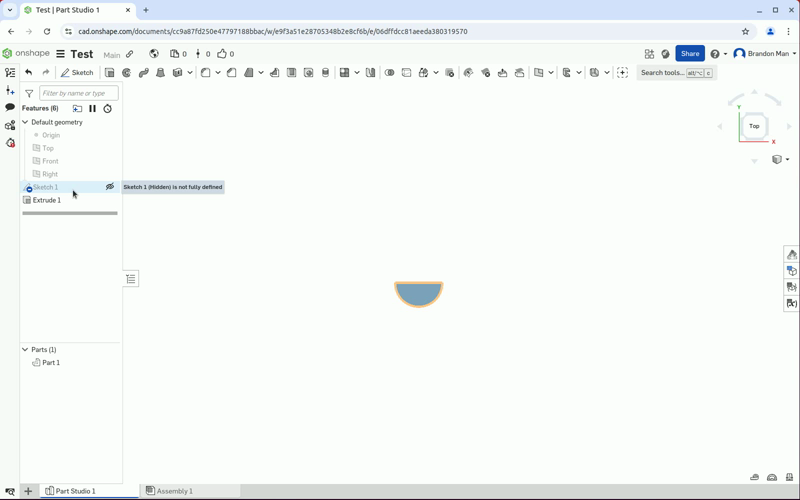
click(73, 189)
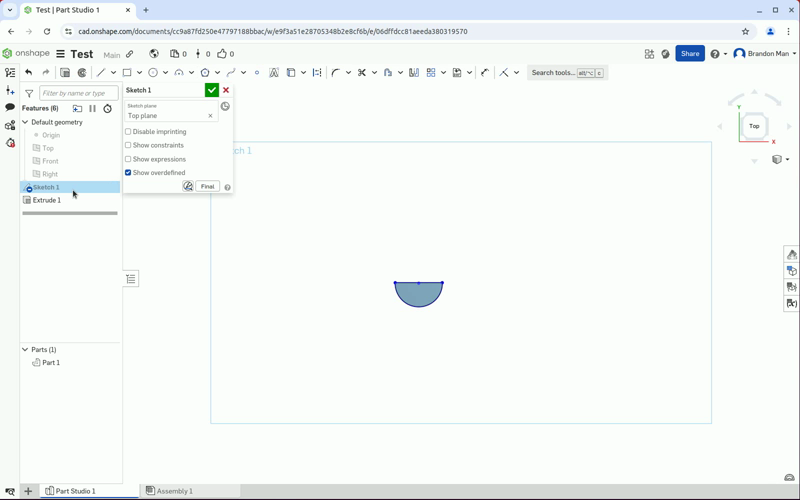
mouse_move(229, 92)
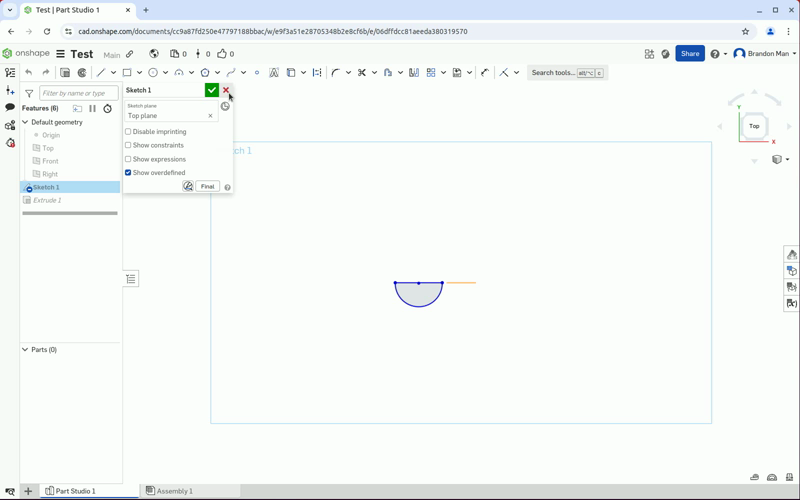
click(229, 92)
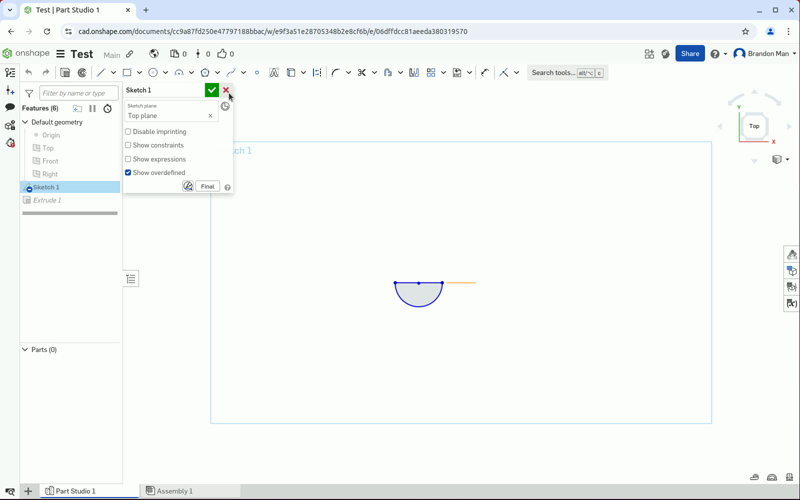
key(shift+s)
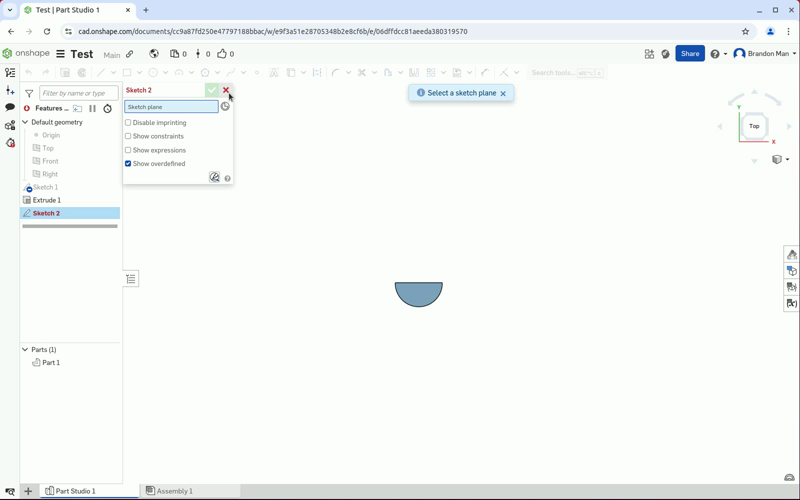
mouse_move(73, 150)
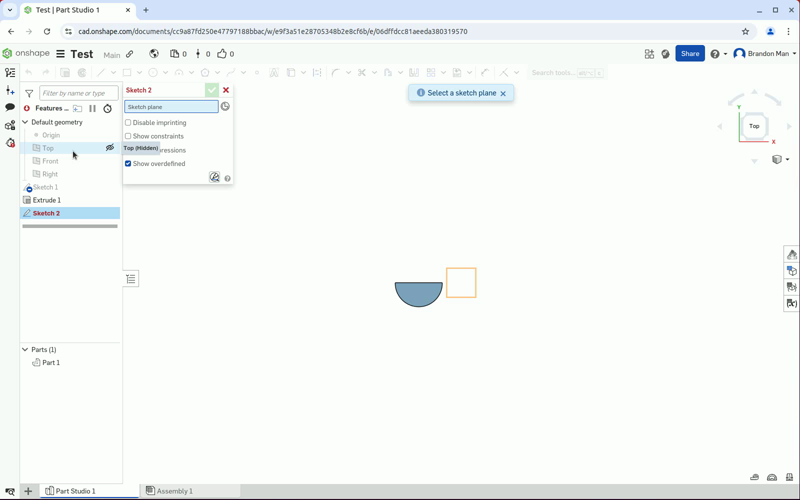
click(73, 150)
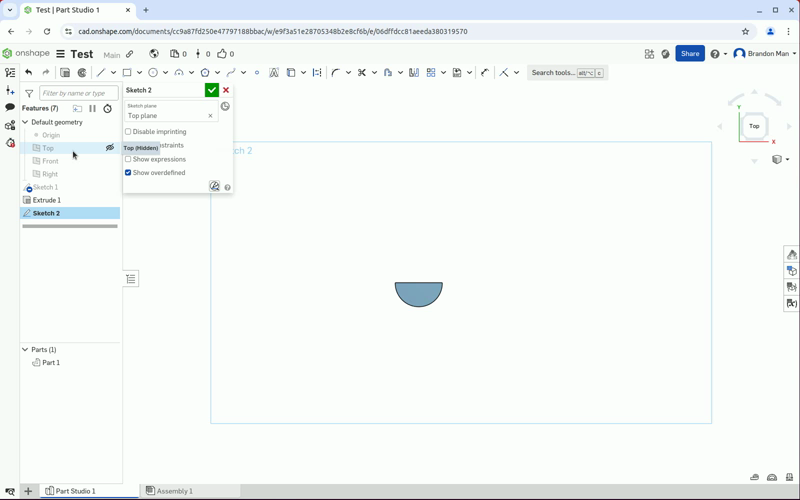
mouse_move(73, 352)
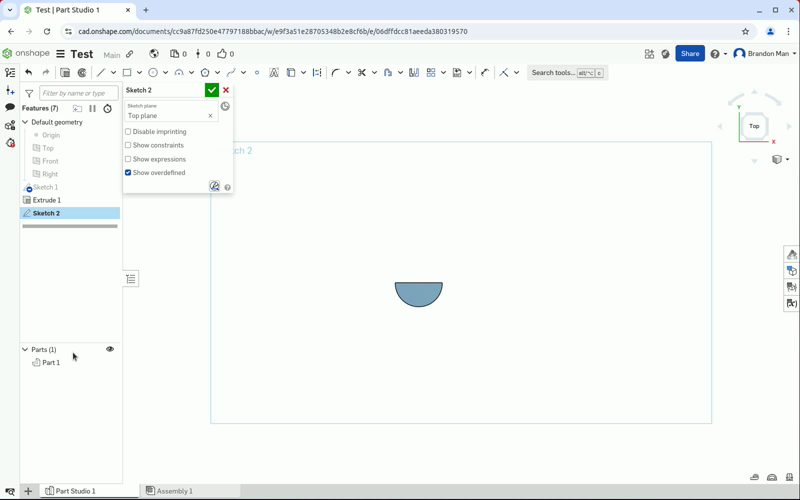
key(y)
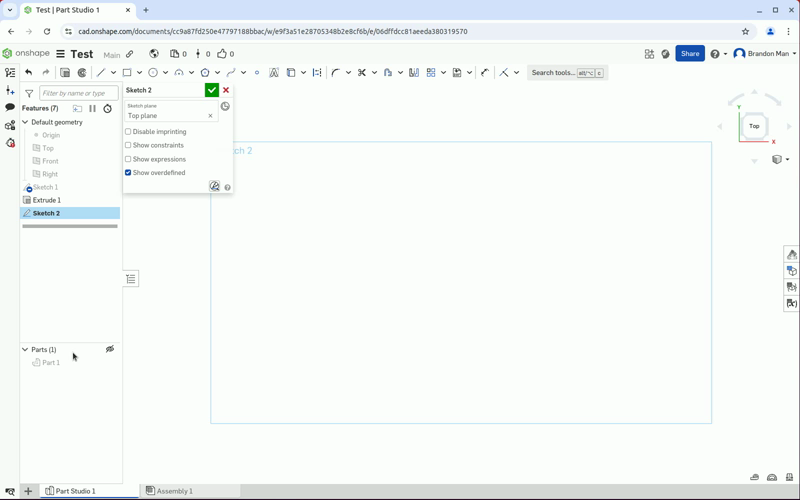
key(a)
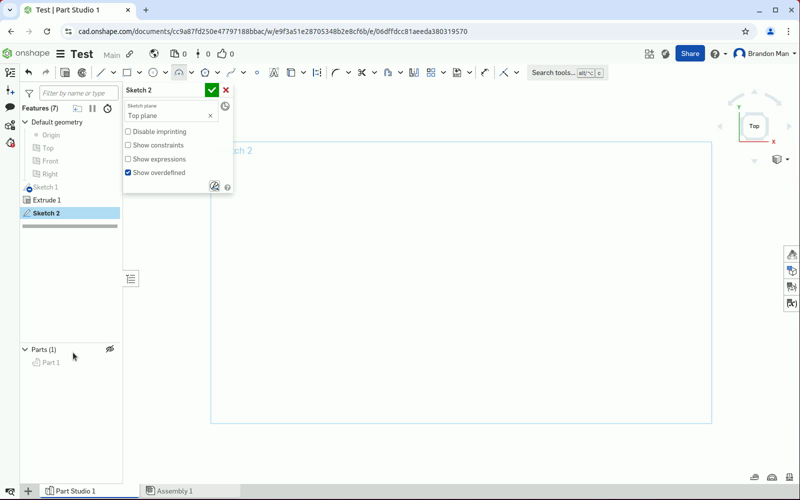
key_down(shift)
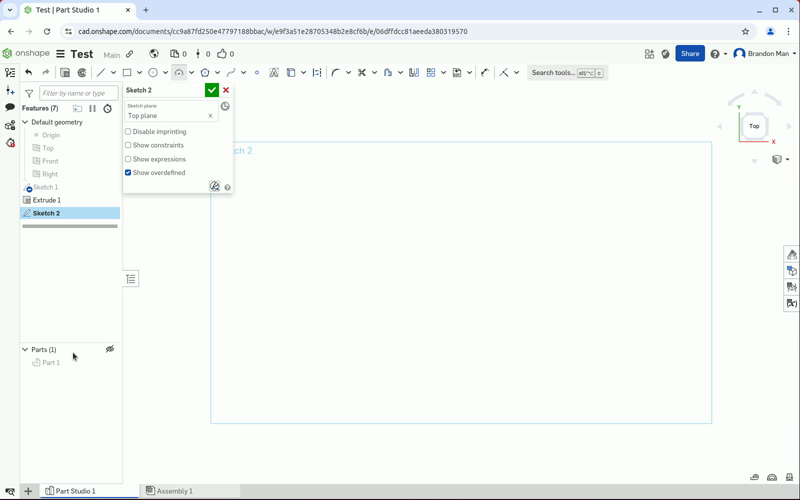
mouse_move(486, 282)
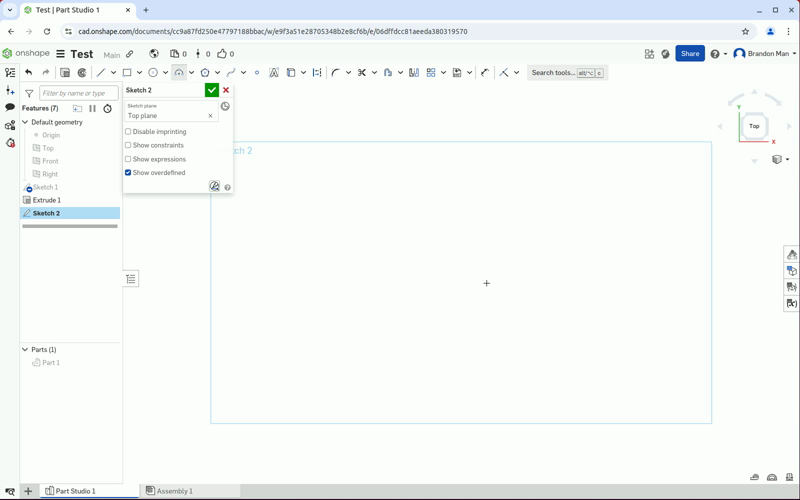
click(486, 282)
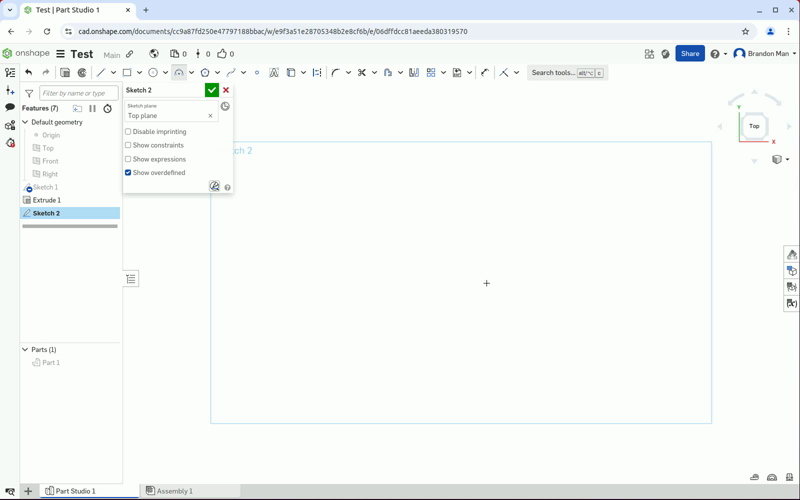
key_up(shift)
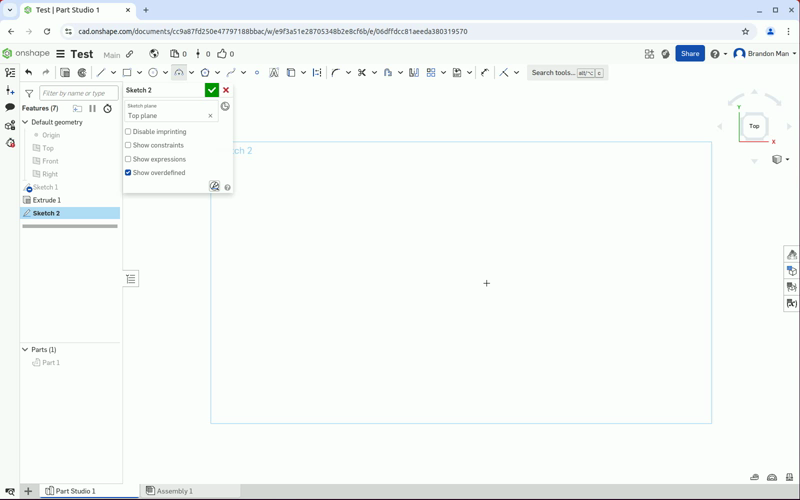
key_down(shift)
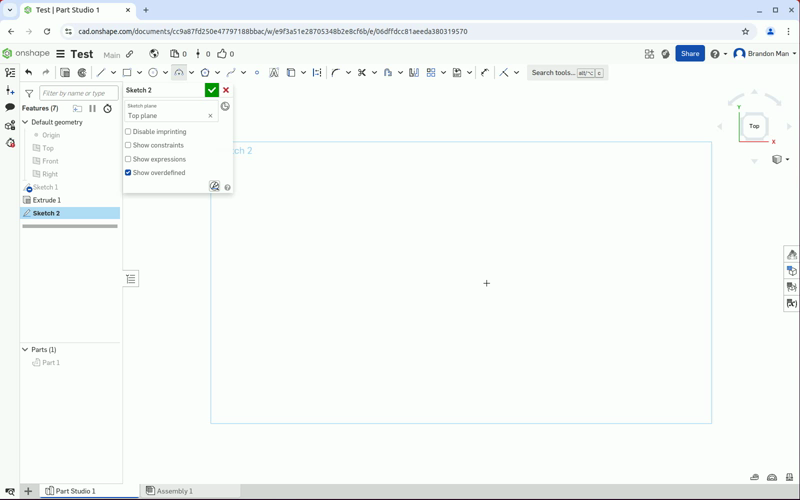
mouse_move(541, 282)
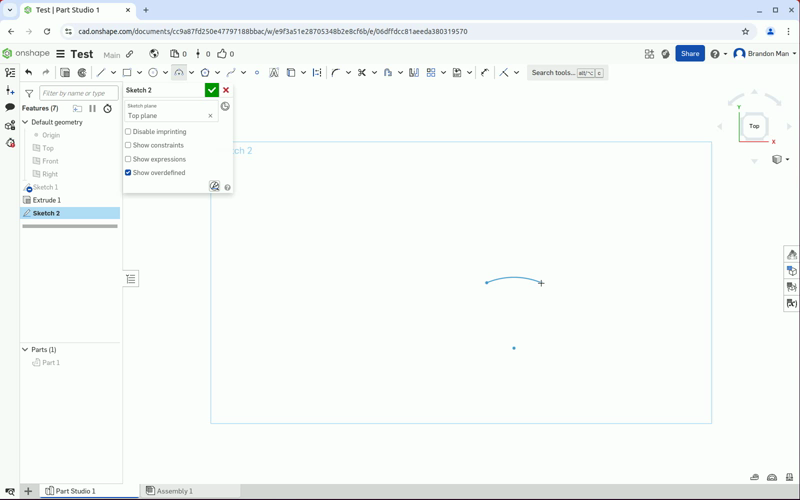
click(541, 282)
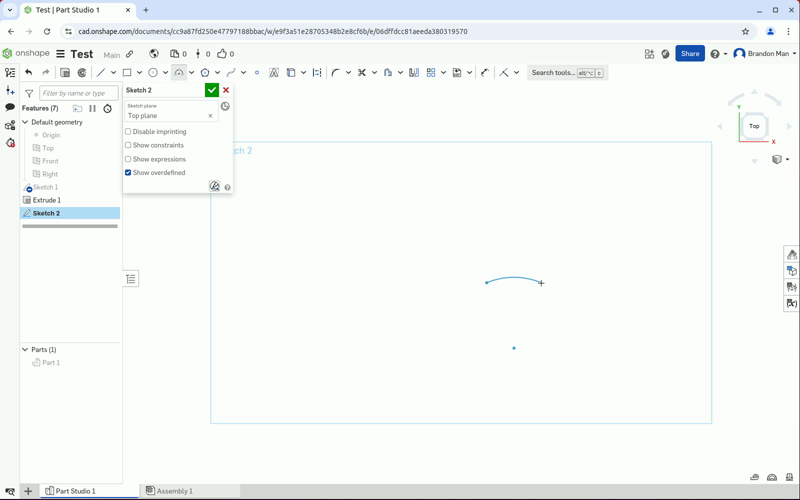
mouse_move(513, 310)
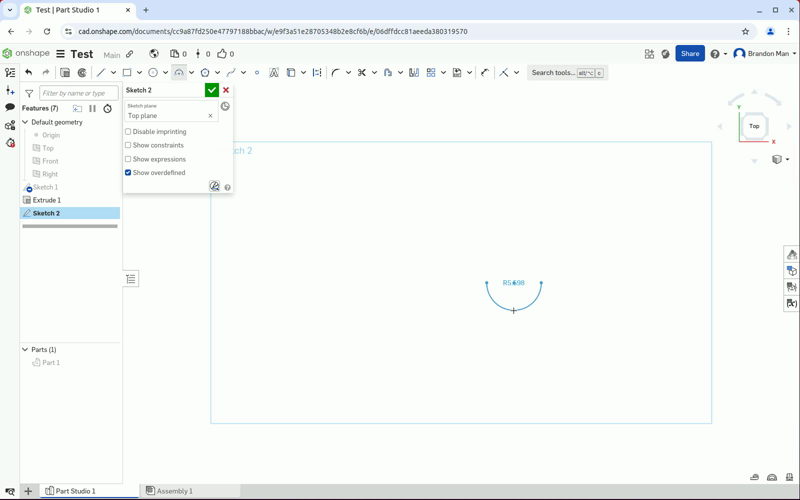
click(513, 310)
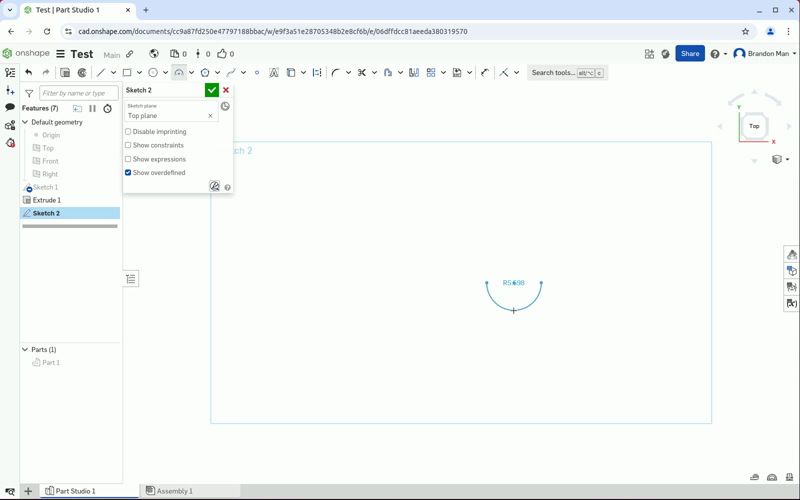
key_up(shift)
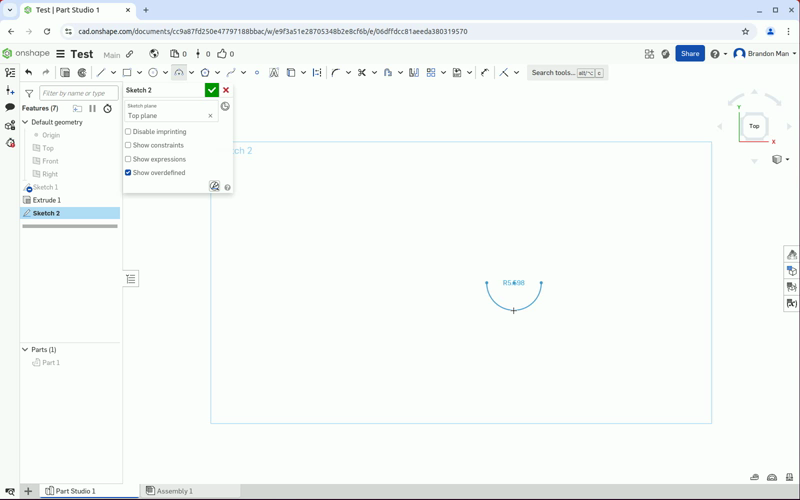
key(esc)
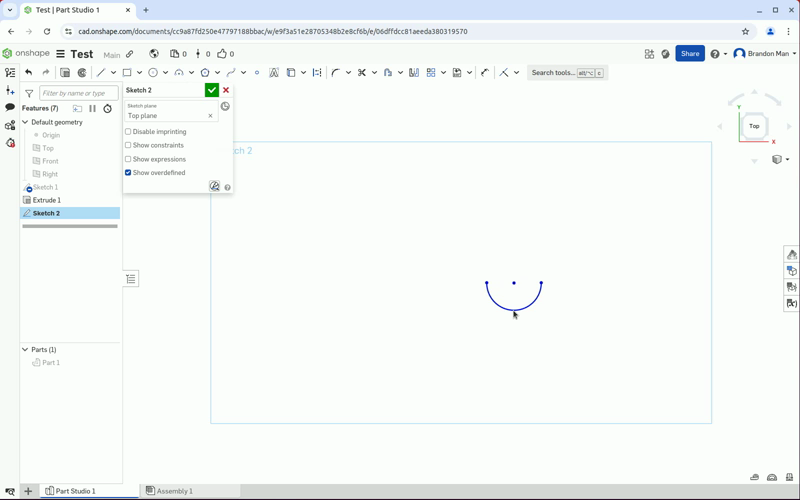
key(l)
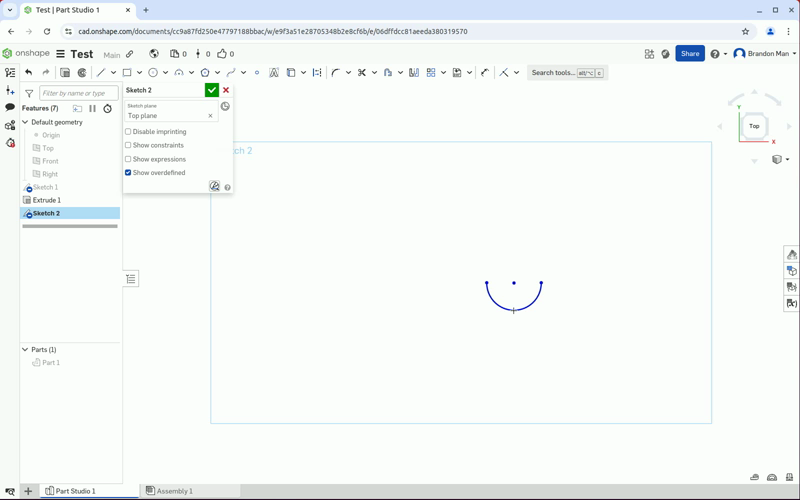
mouse_move(541, 282)
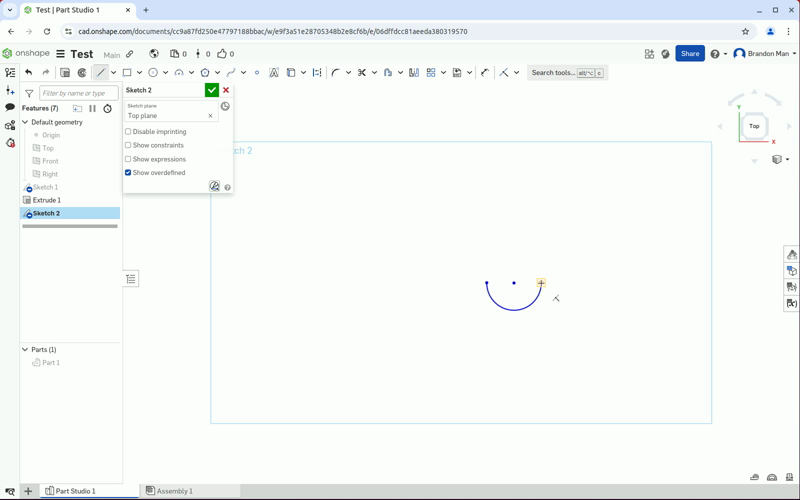
click(541, 282)
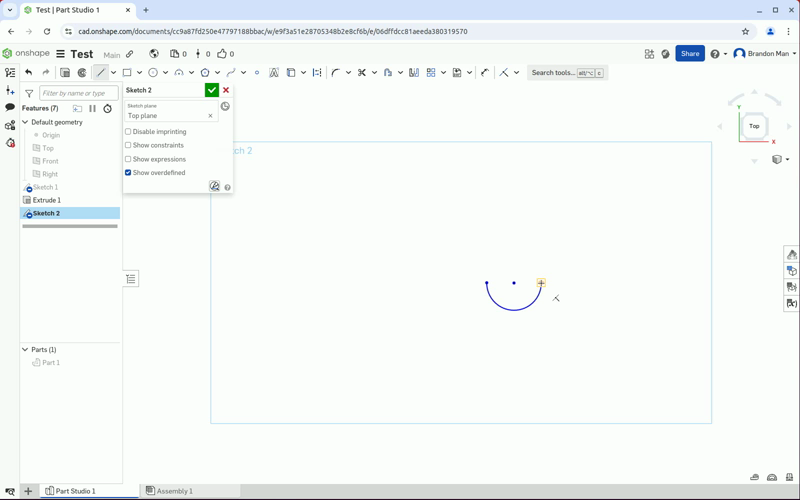
mouse_move(571, 282)
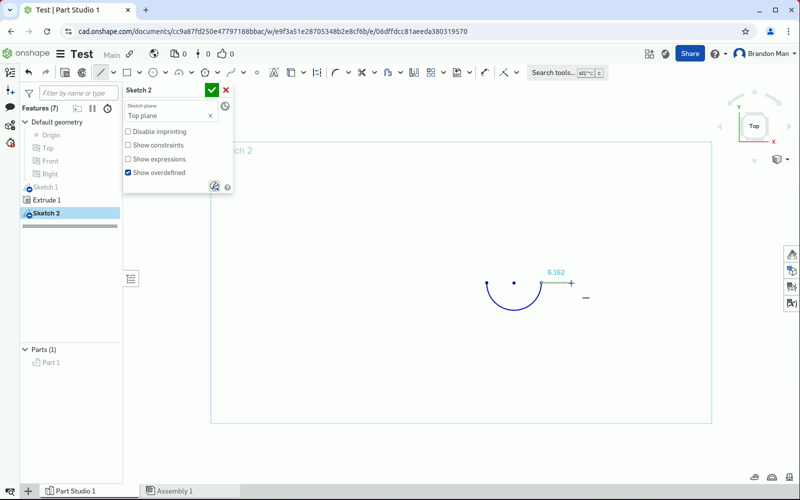
key_down(shift)
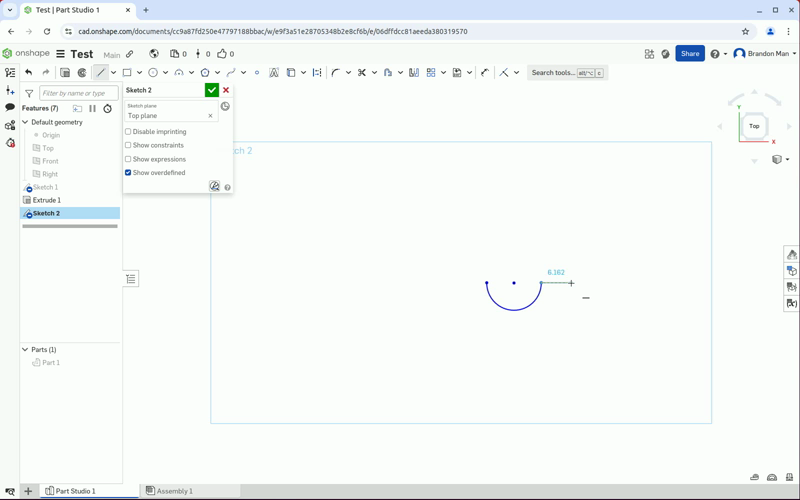
mouse_move(486, 282)
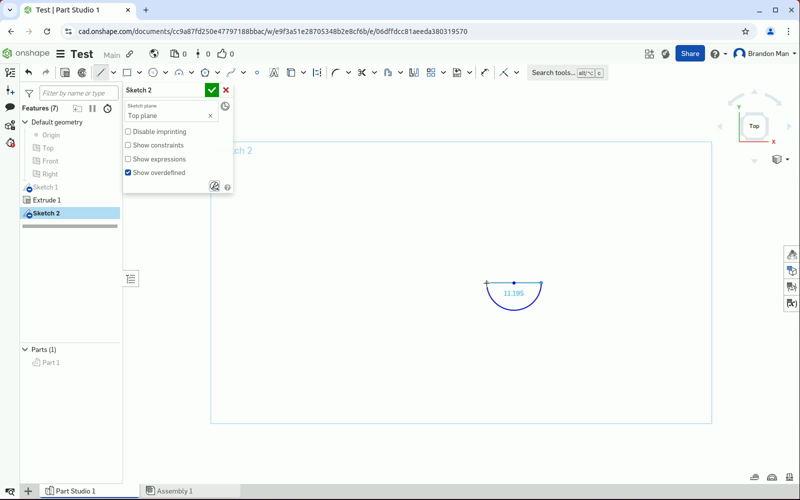
key_up(shift)
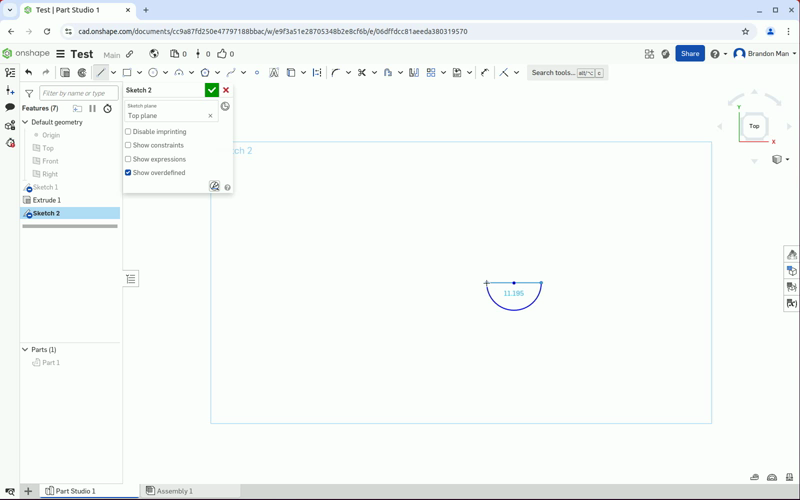
click(486, 282)
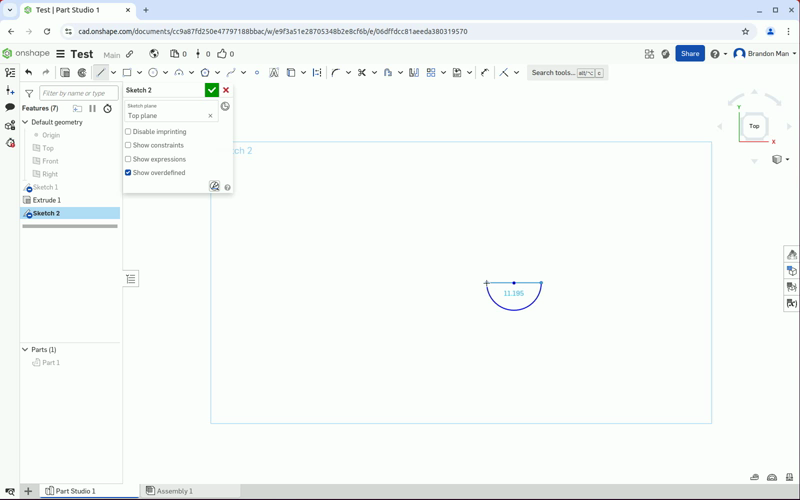
key(esc)
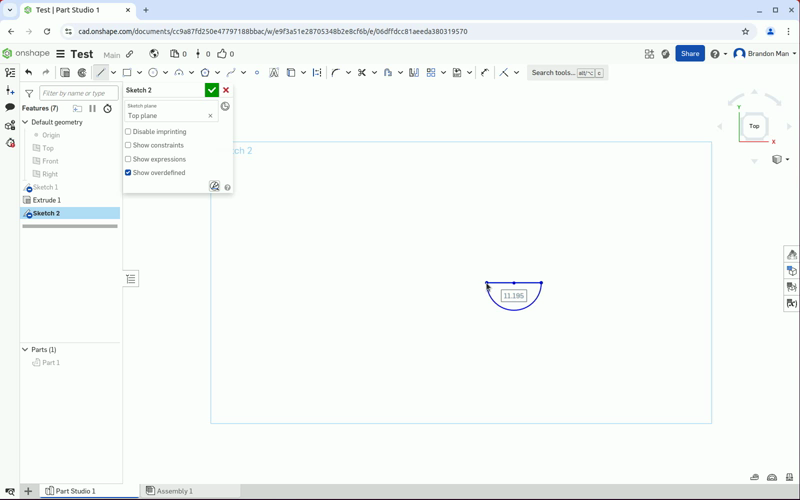
mouse_move(532, 296)
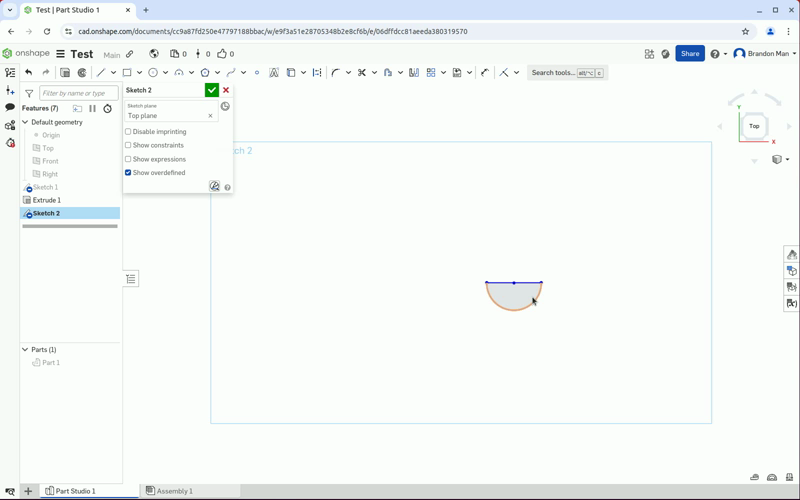
scroll(6)
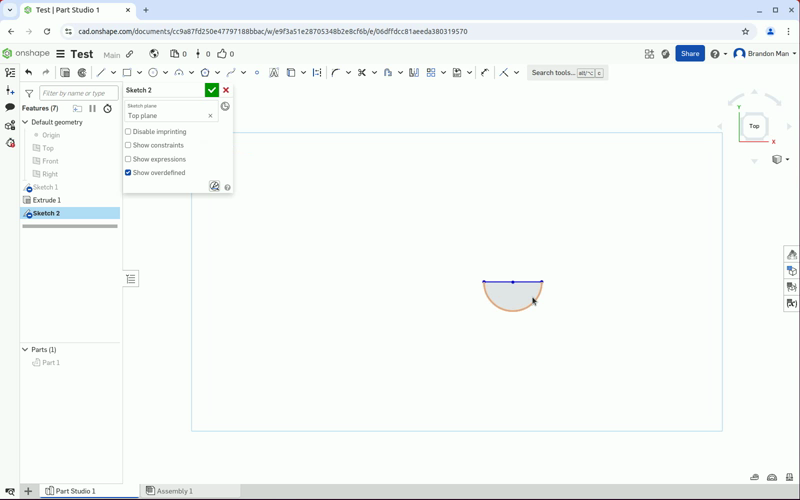
scroll(6)
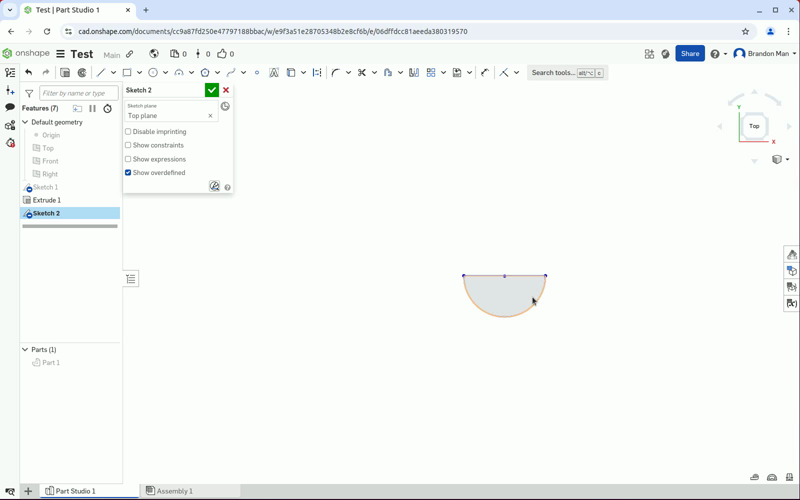
scroll(6)
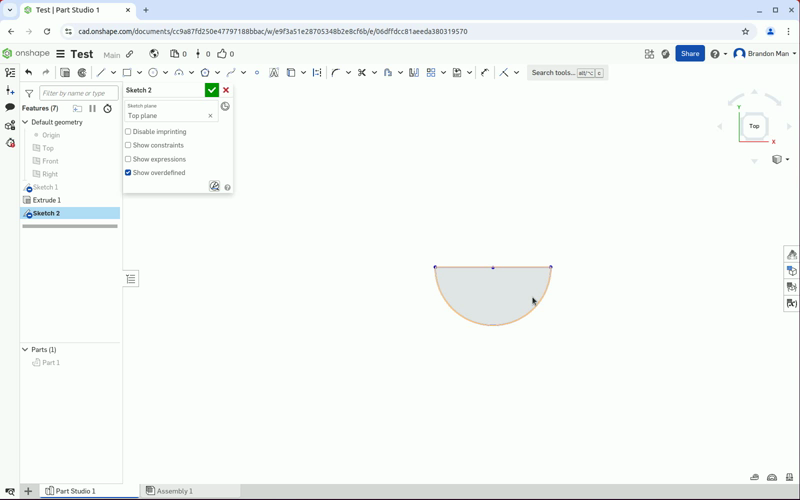
scroll(6)
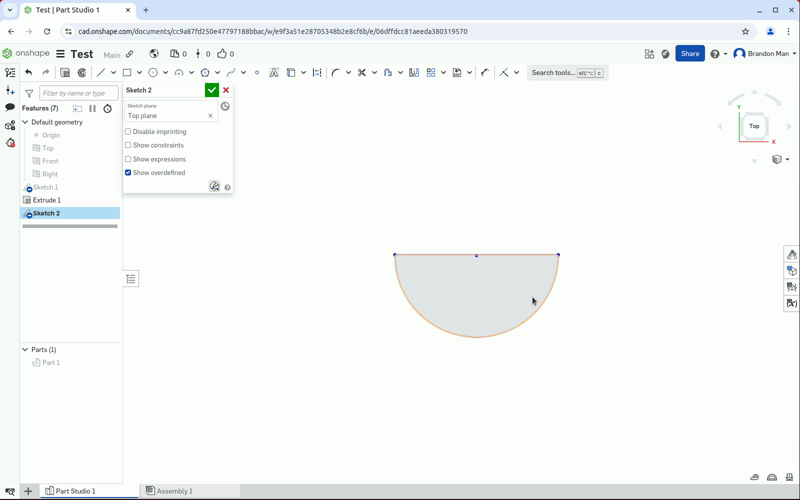
scroll(6)
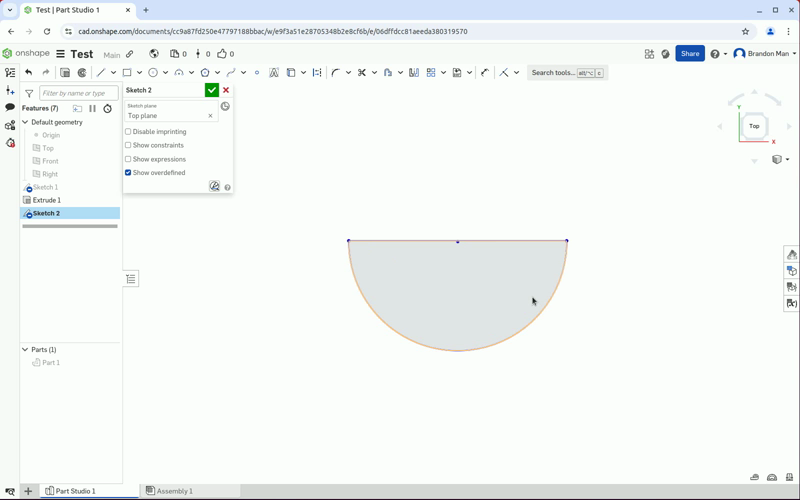
scroll(6)
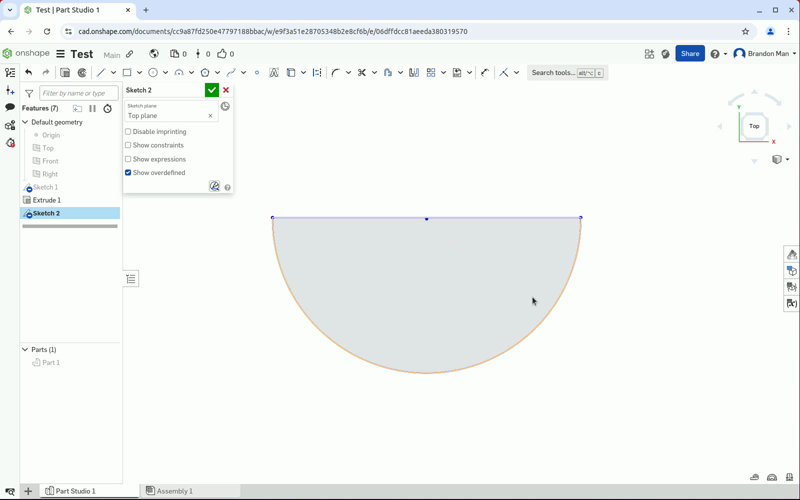
scroll(6)
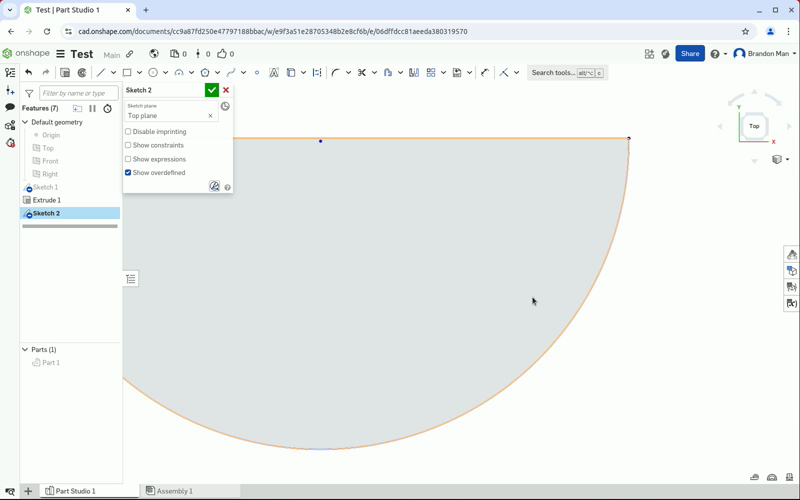
click(532, 296)
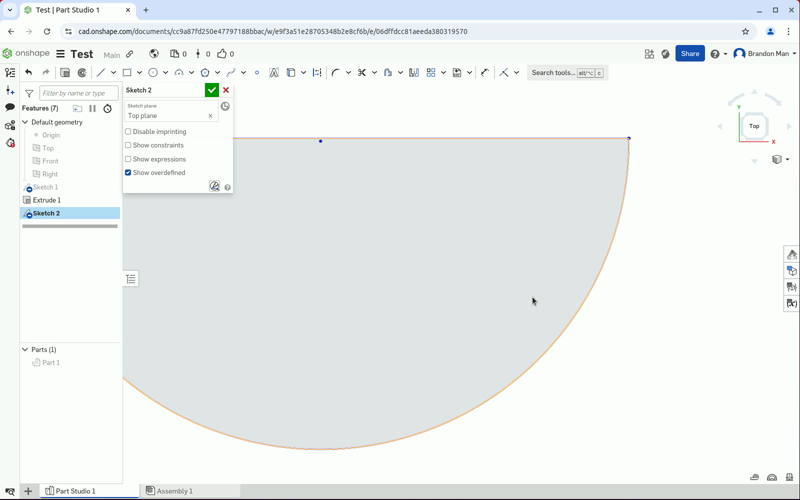
scroll(-6)
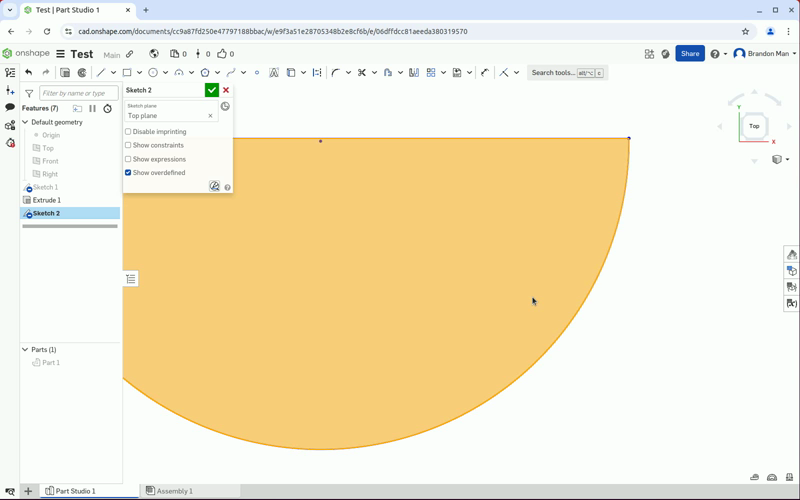
scroll(-6)
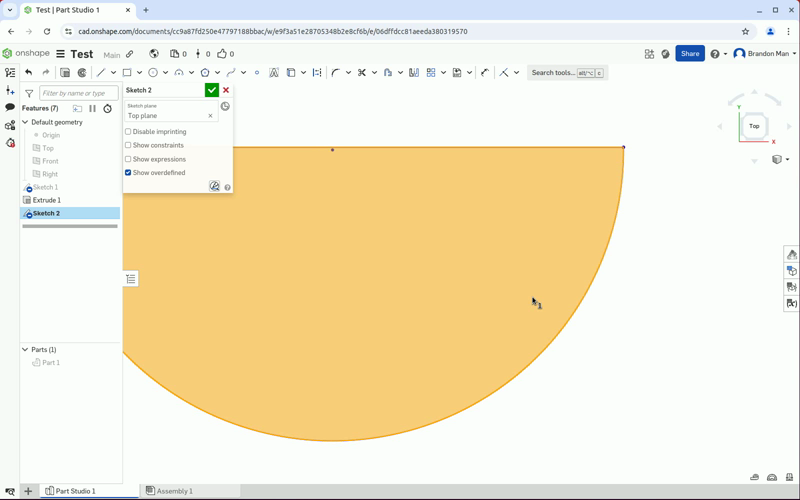
scroll(-6)
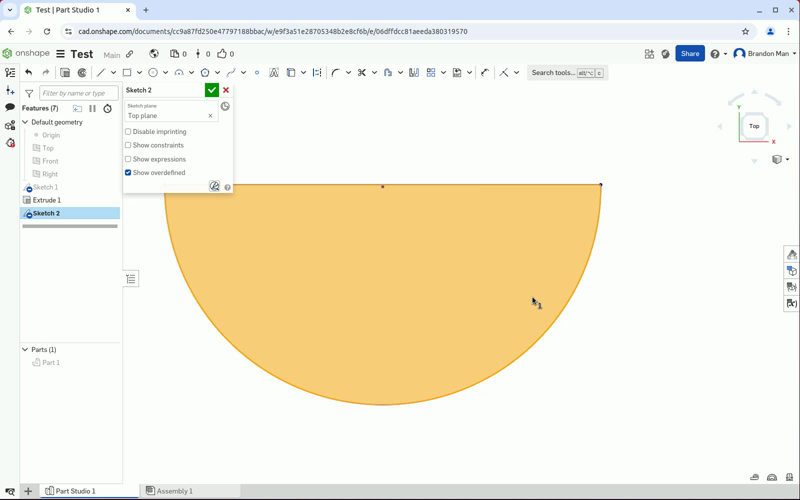
scroll(-6)
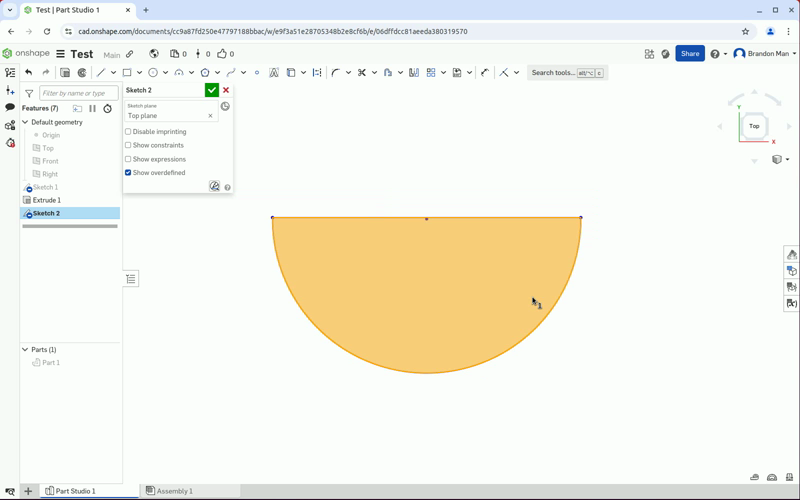
scroll(-6)
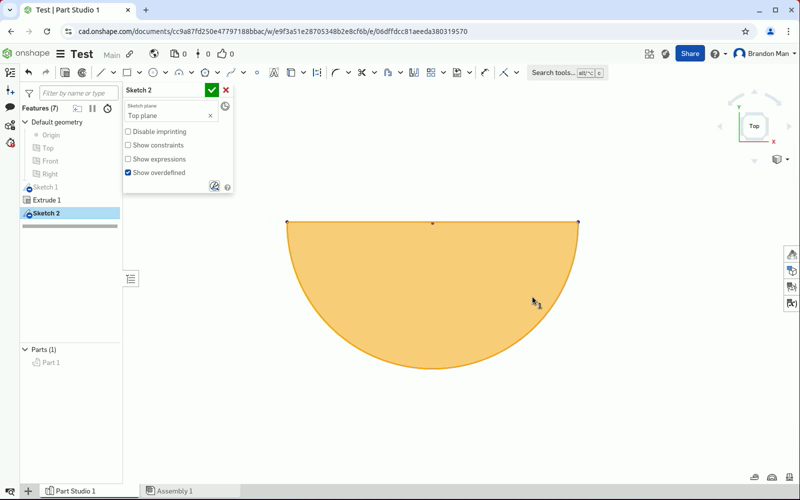
scroll(-6)
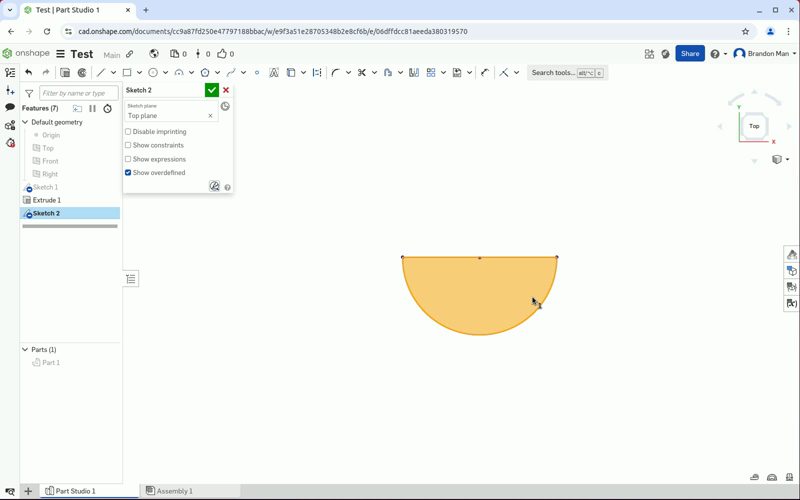
scroll(-6)
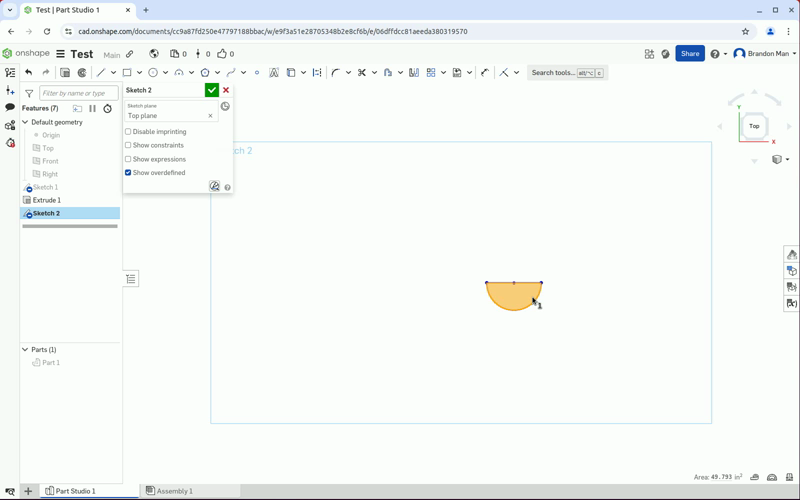
mouse_move(73, 352)
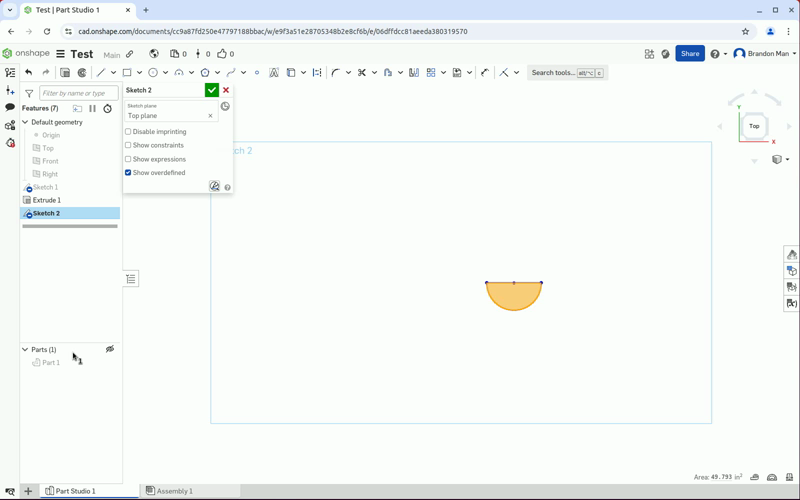
key(shift+y)
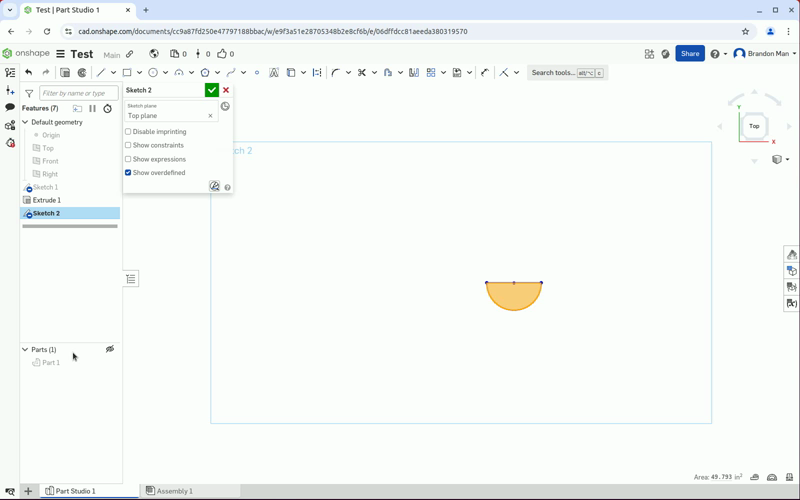
key(shift+e)
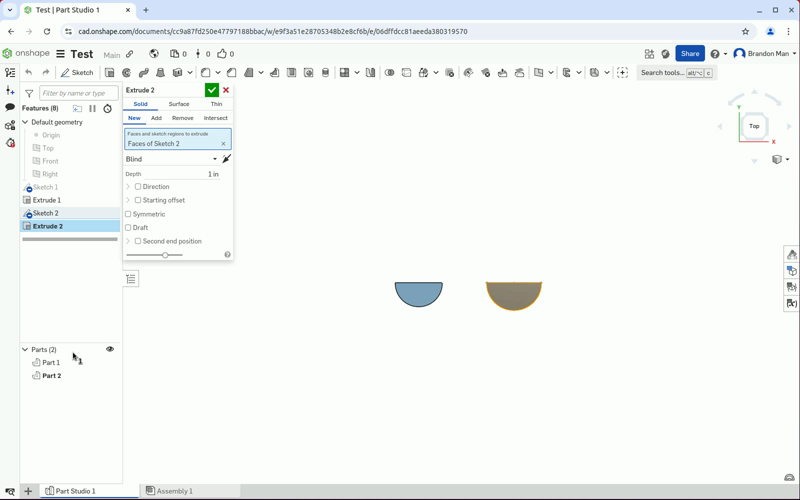
mouse_move(143, 106)
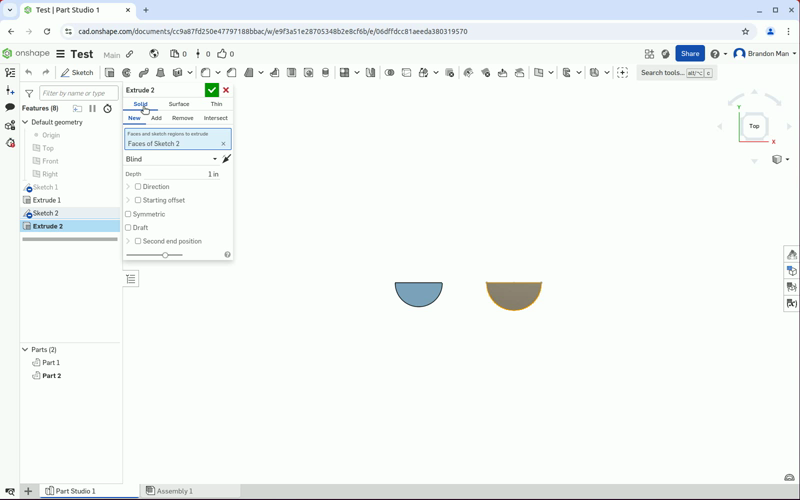
click(143, 106)
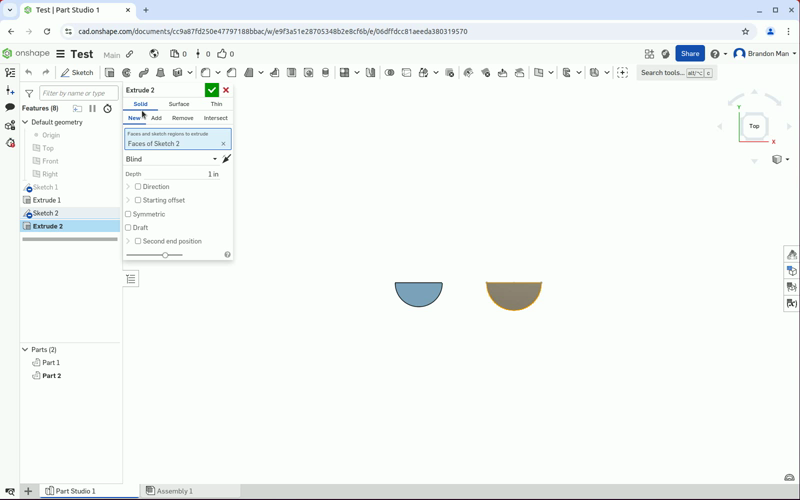
mouse_move(137, 120)
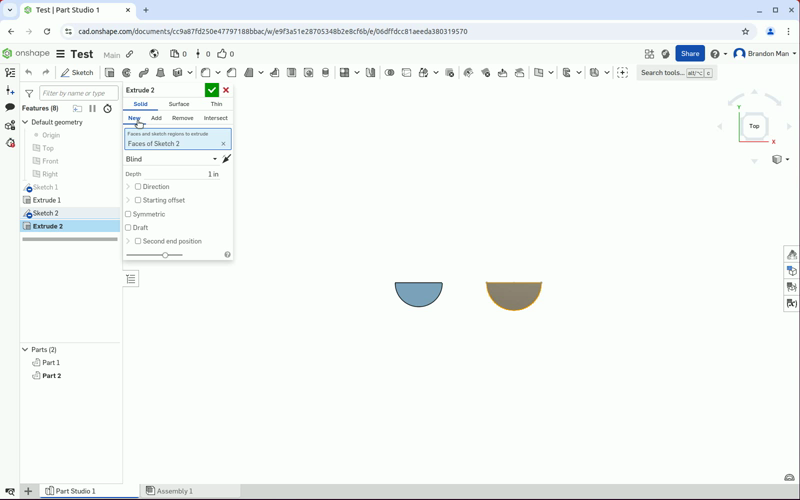
click(137, 120)
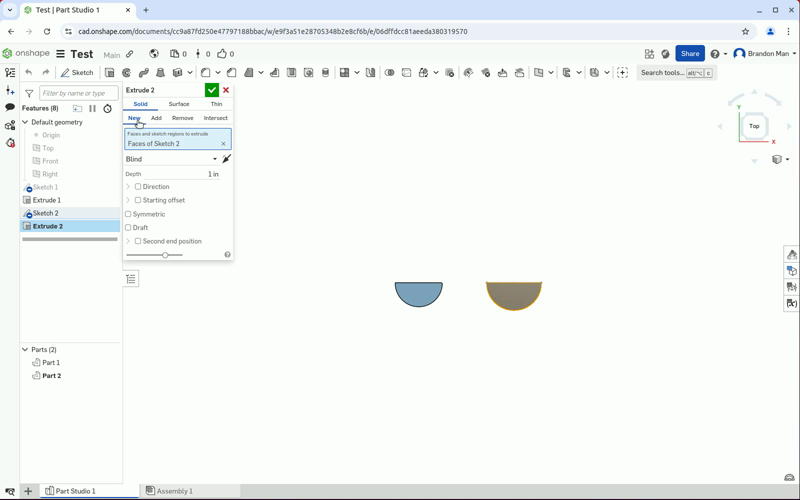
key(tab, 4)
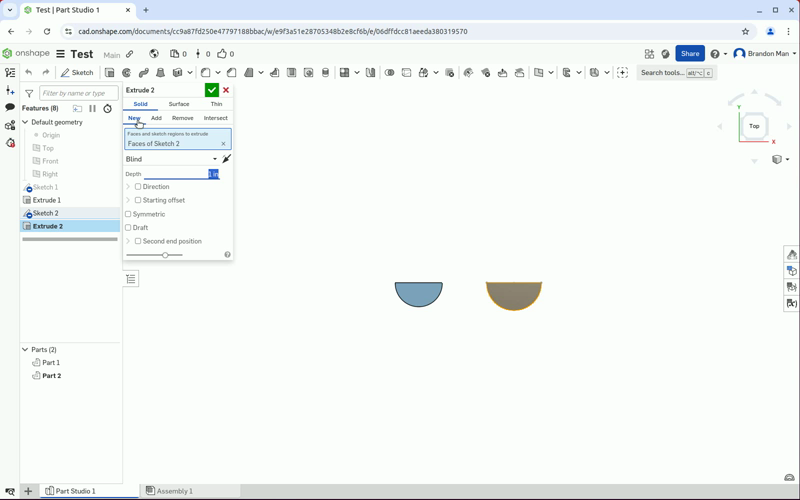
text(19.016)
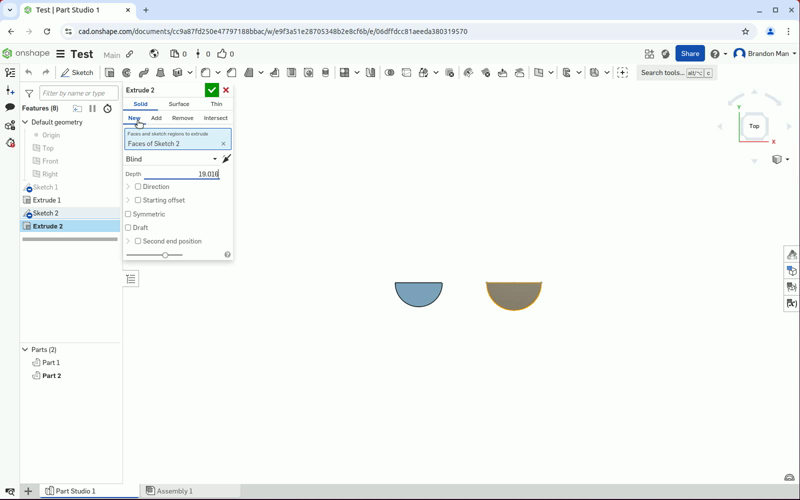
key(enter)
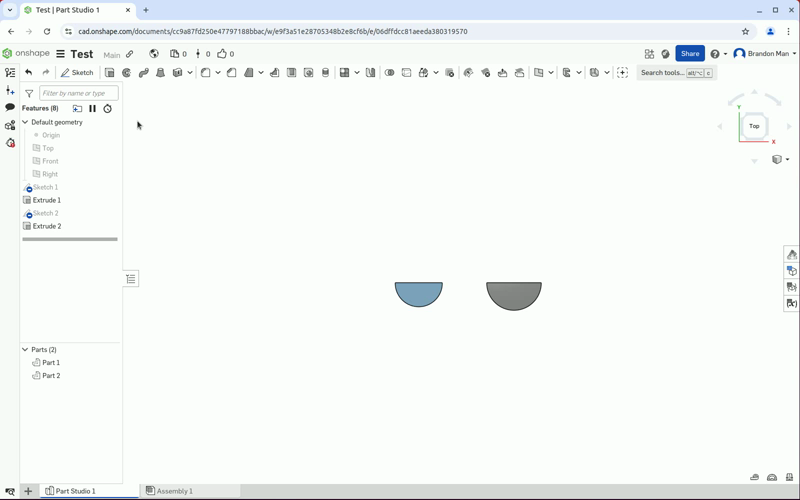
key(shift+h)
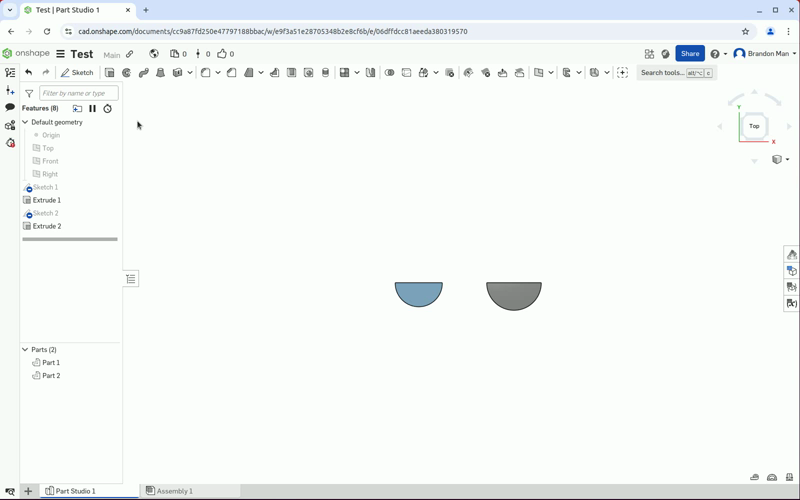
key(shift+h)
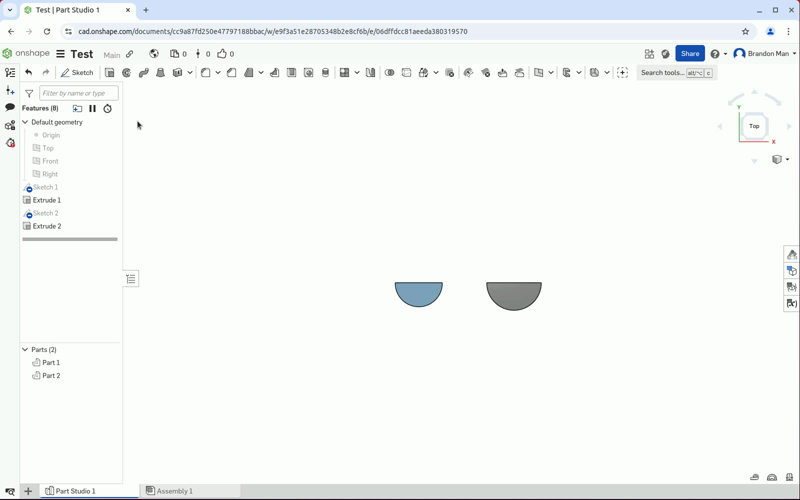
mouse_move(73, 189)
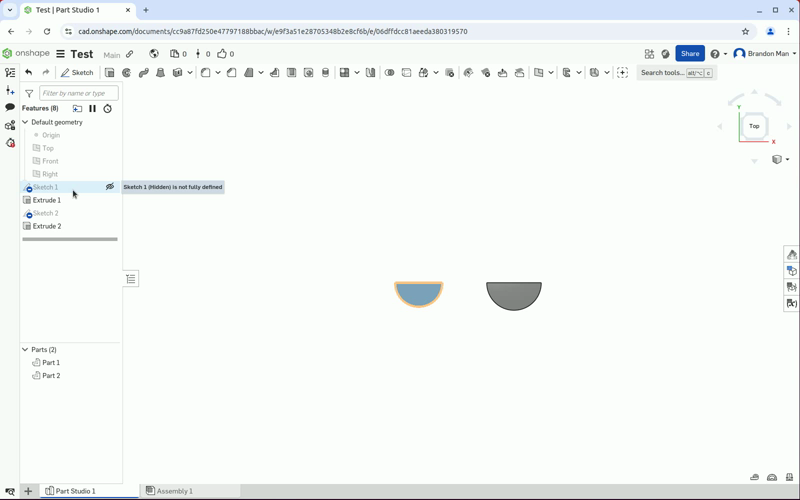
click(73, 189)
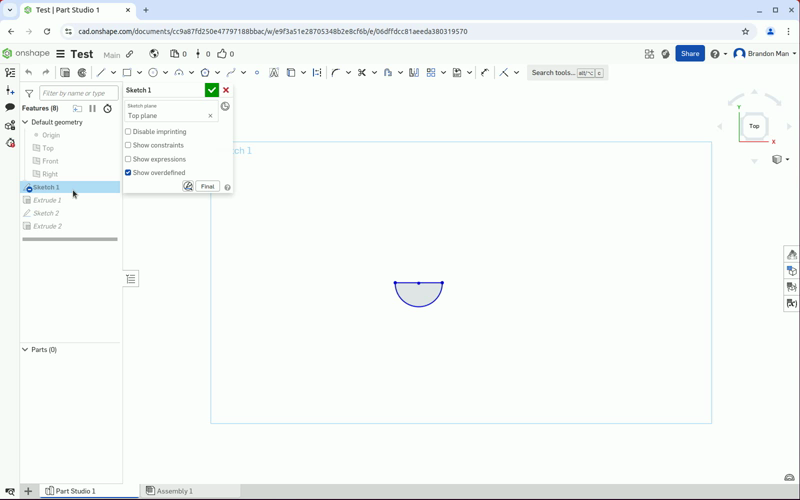
mouse_move(229, 92)
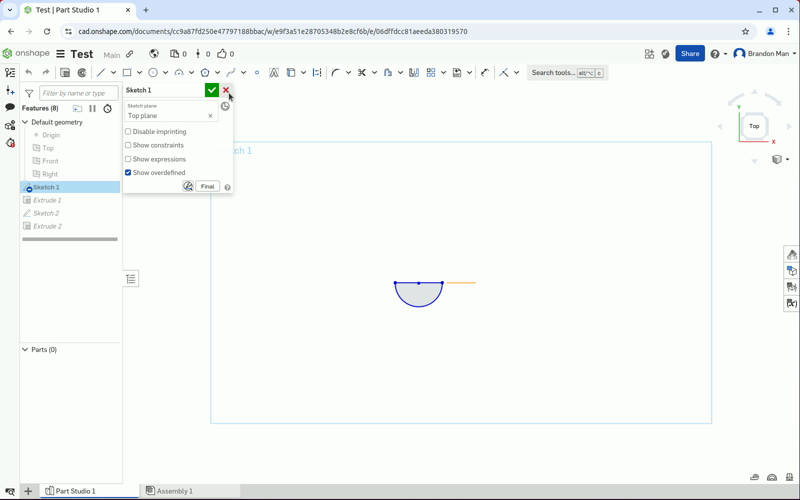
click(229, 92)
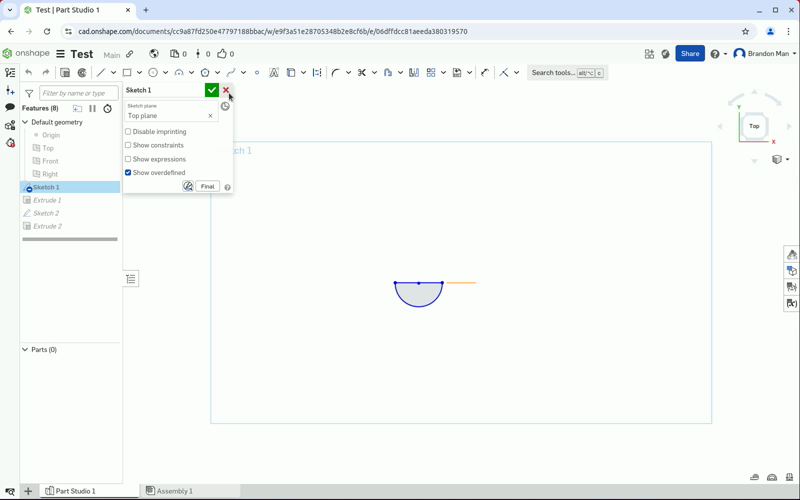
key(shift+s)
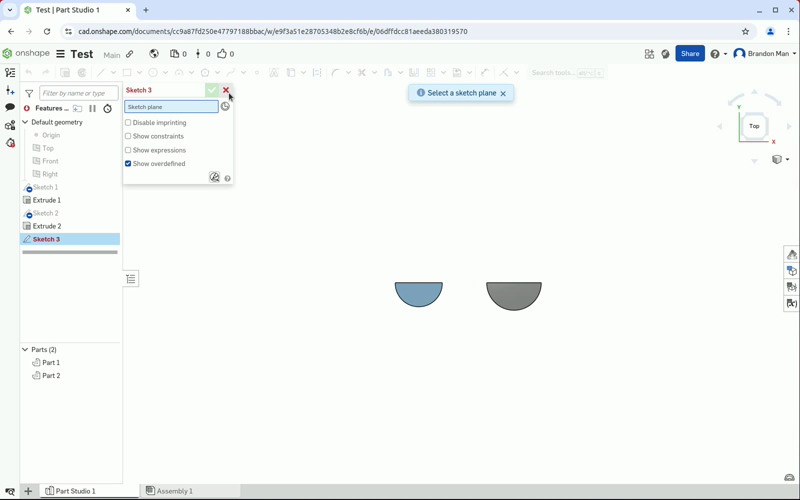
mouse_move(73, 150)
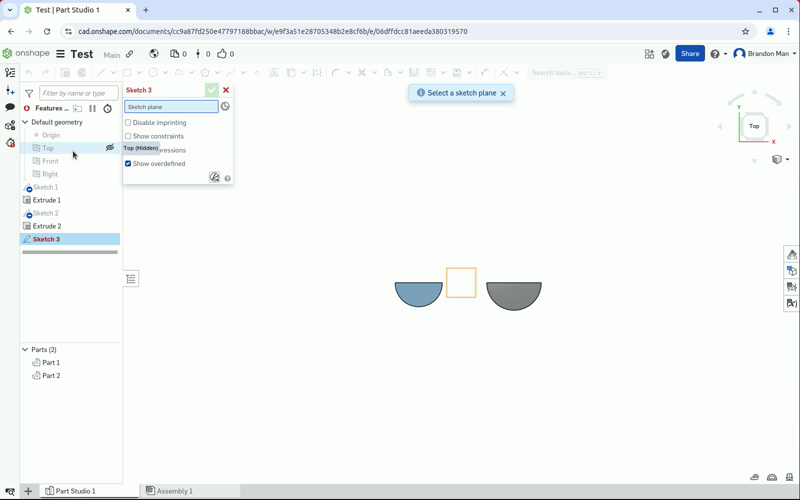
click(73, 150)
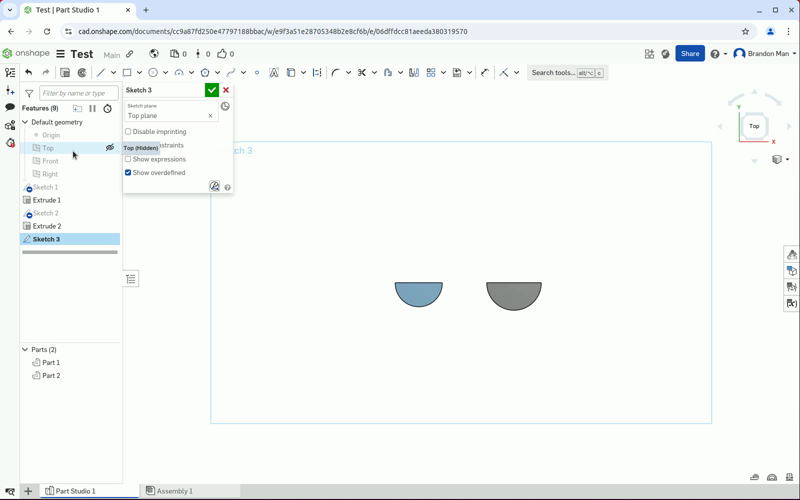
mouse_move(73, 352)
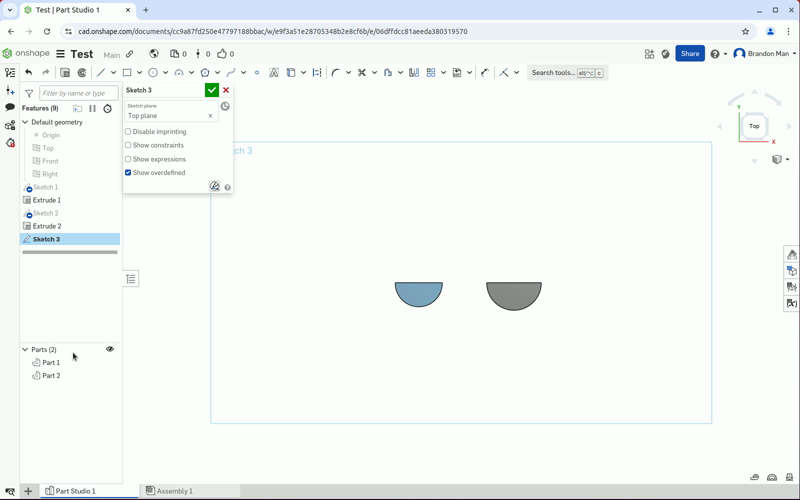
key(y)
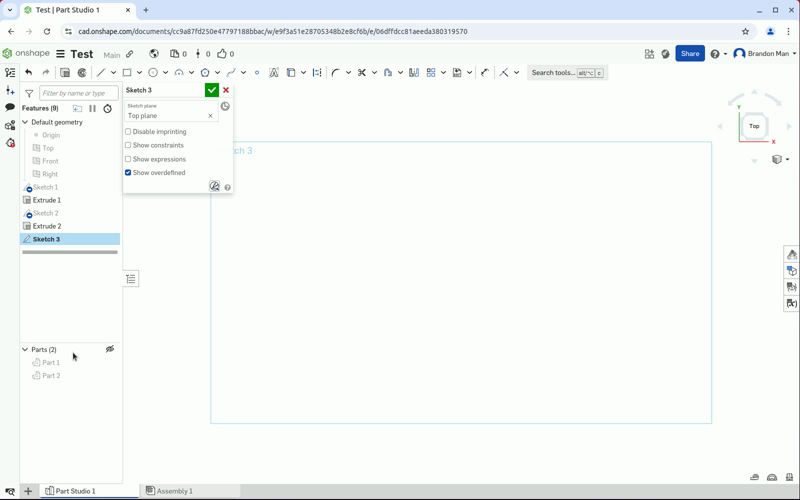
key(a)
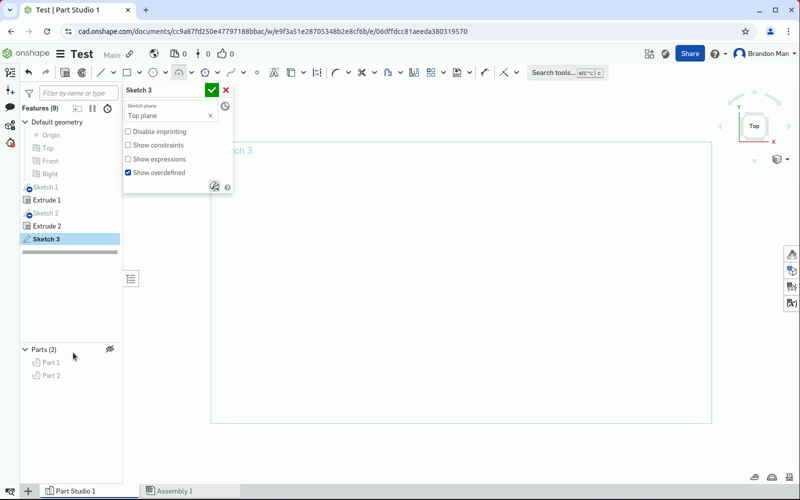
key_down(shift)
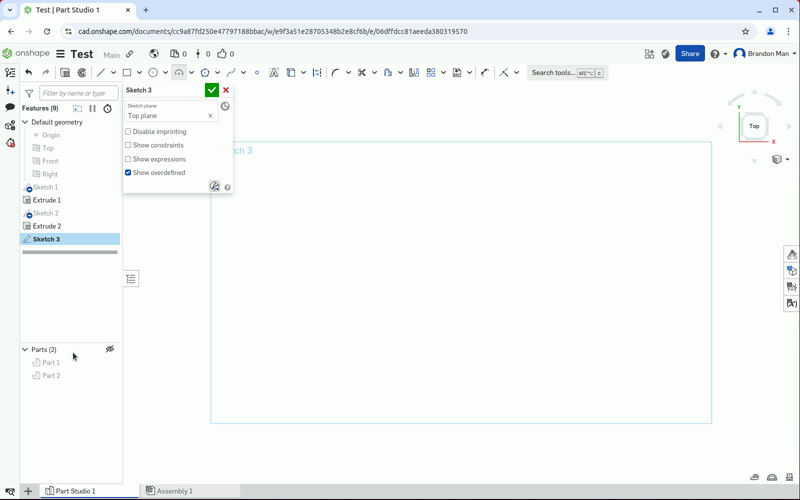
mouse_move(395, 282)
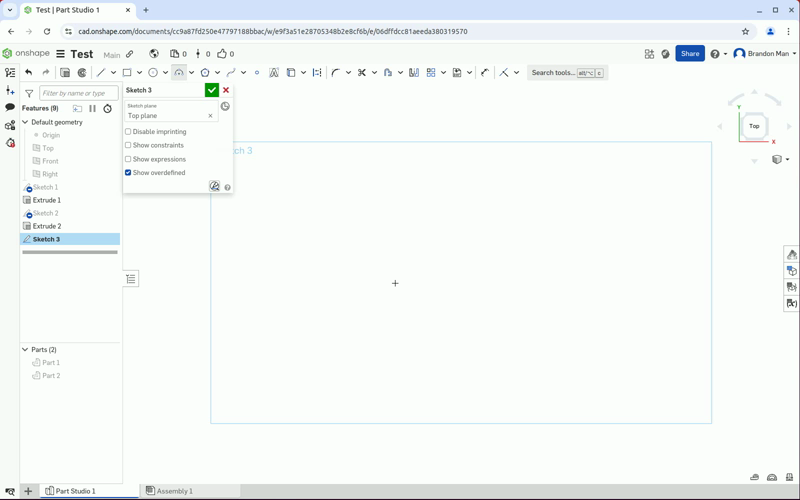
click(395, 282)
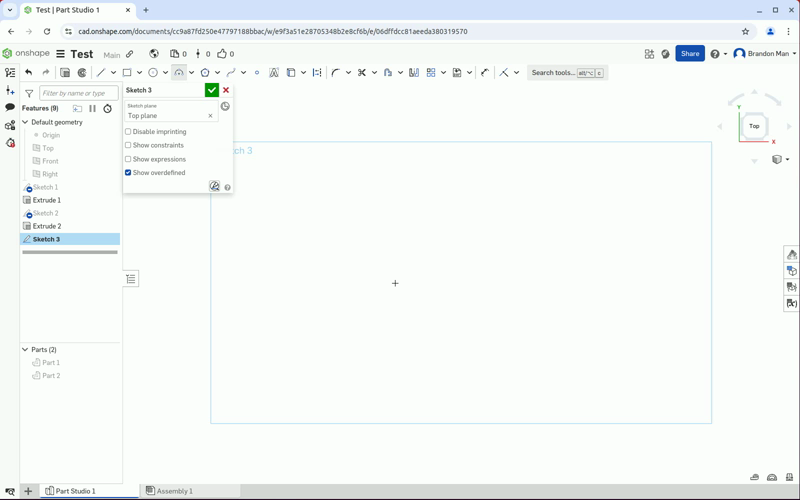
key_up(shift)
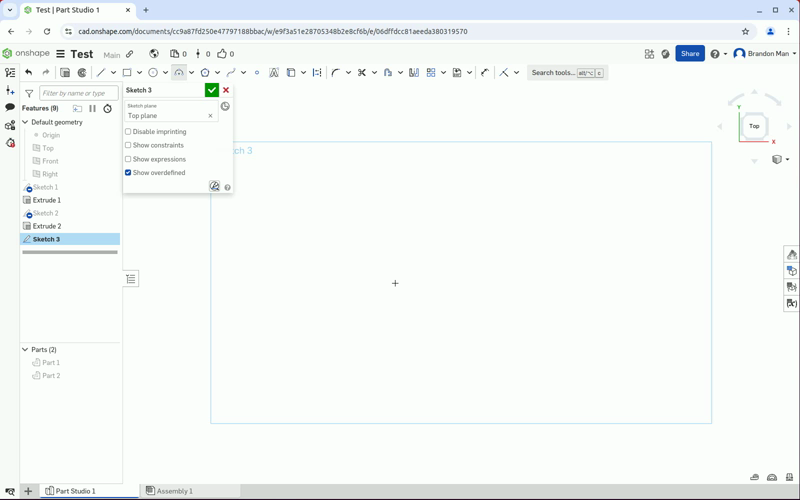
key_down(shift)
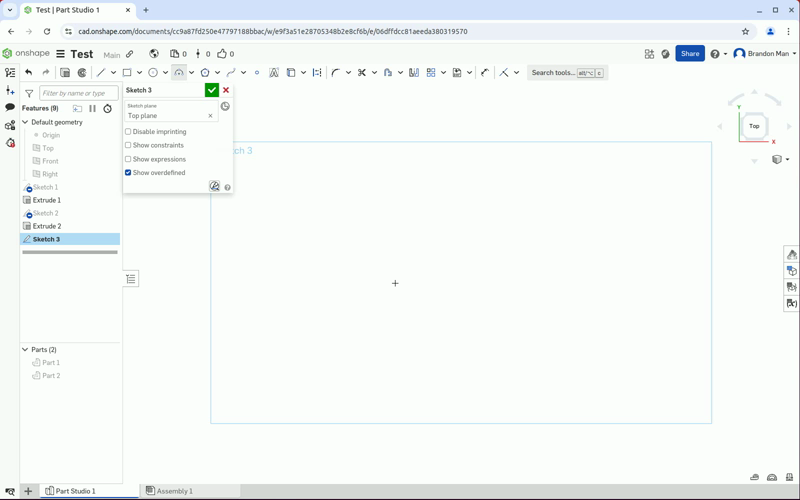
mouse_move(442, 282)
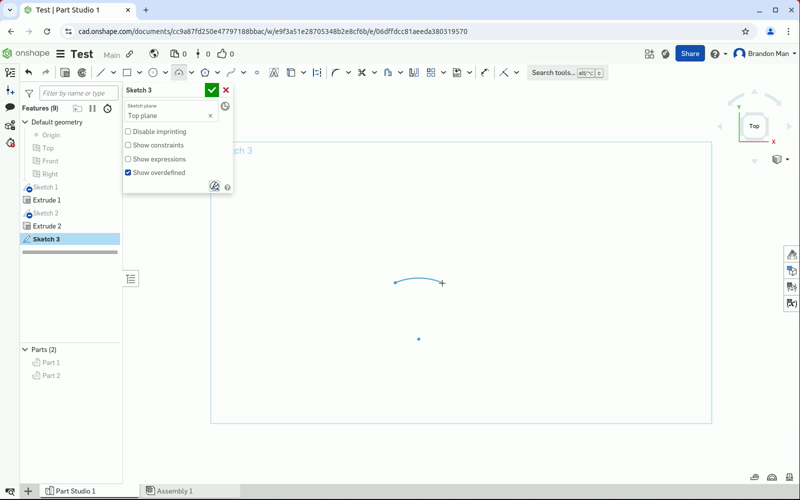
click(442, 282)
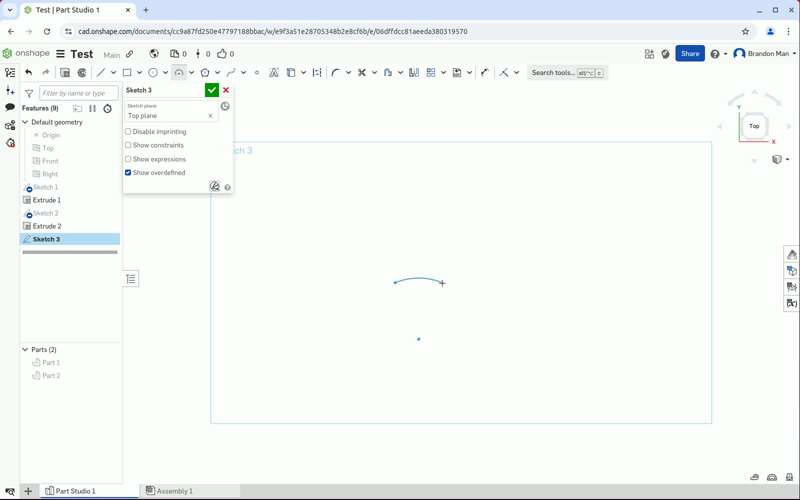
mouse_move(418, 306)
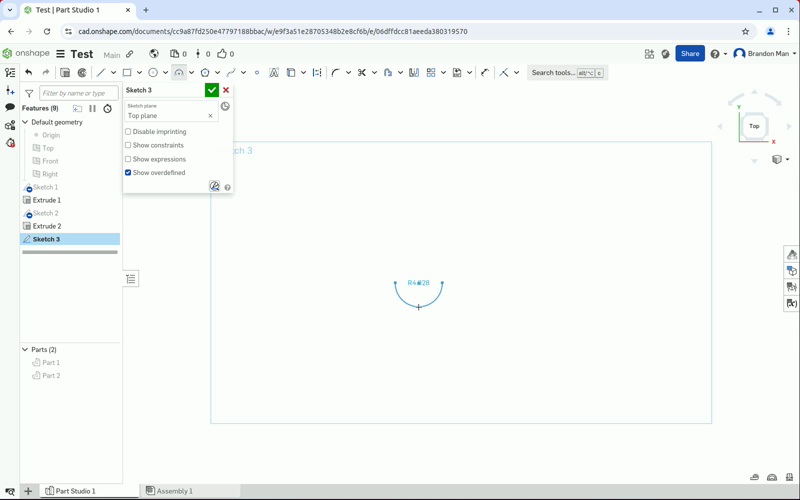
click(418, 306)
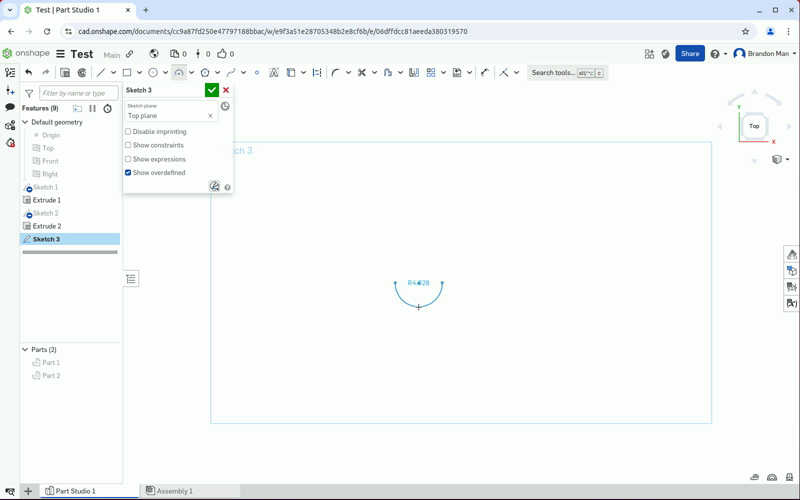
key_up(shift)
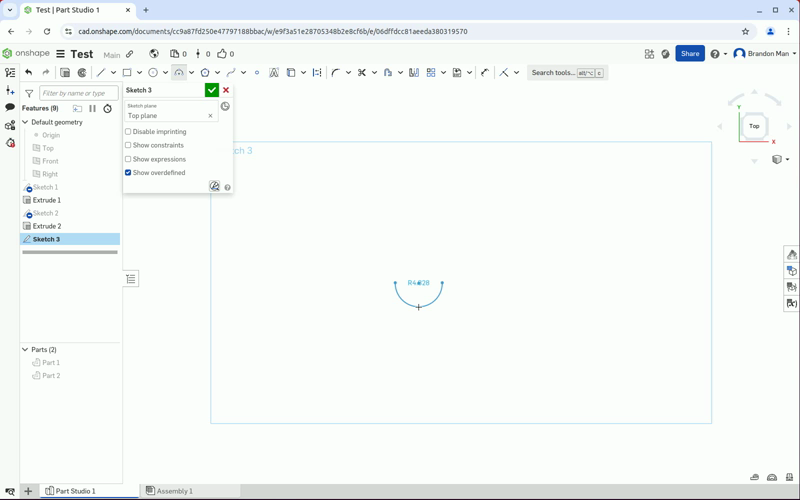
key(esc)
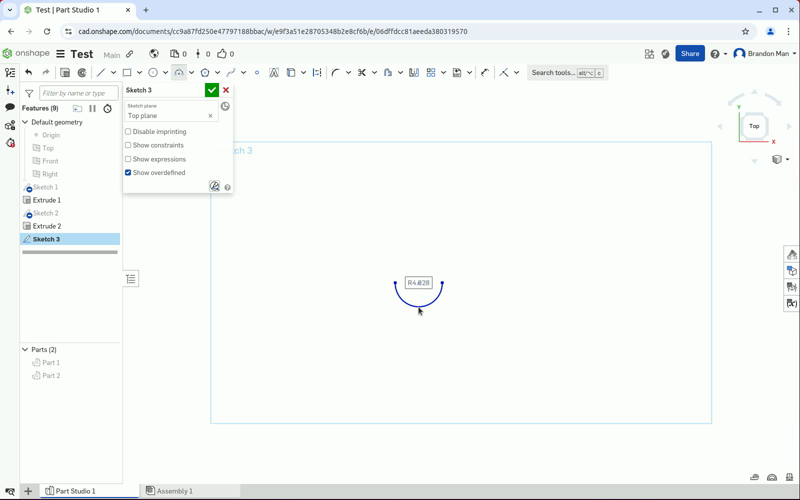
key(l)
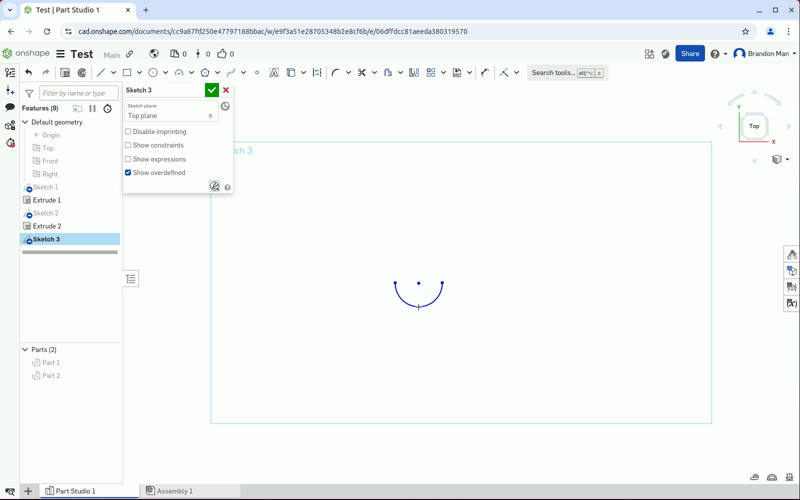
mouse_move(442, 282)
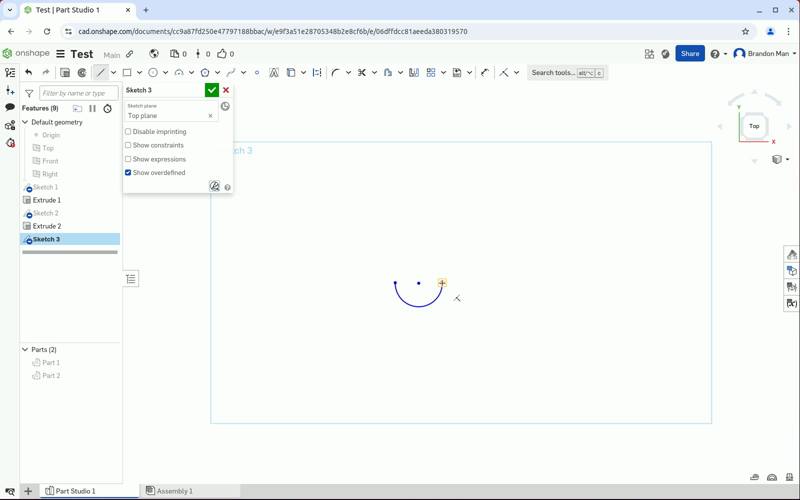
click(442, 282)
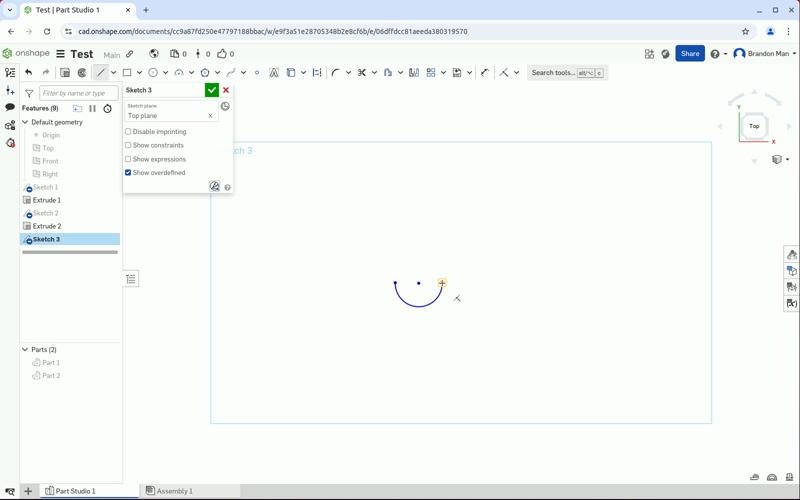
mouse_move(472, 282)
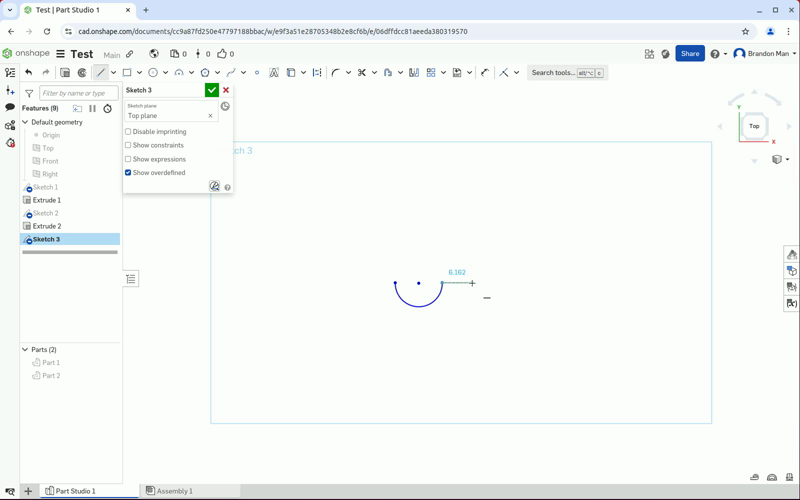
key_down(shift)
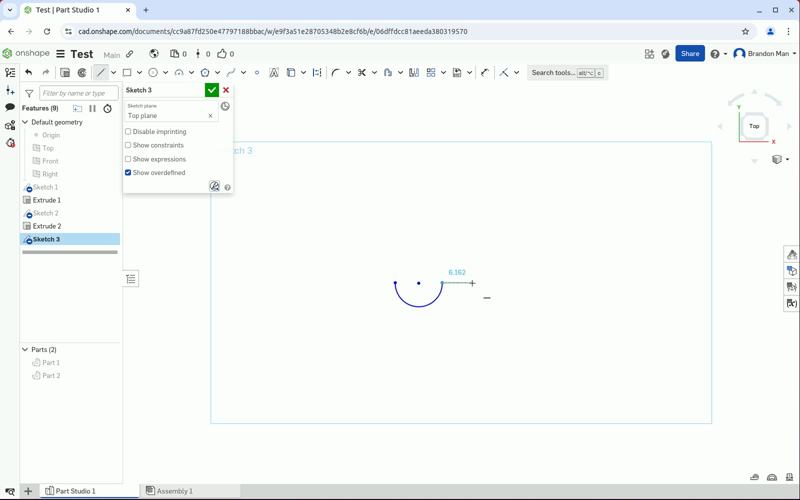
mouse_move(395, 282)
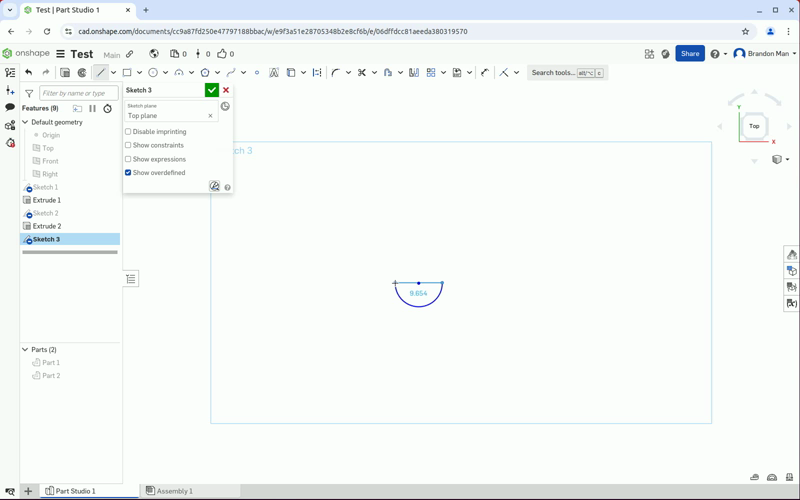
key_up(shift)
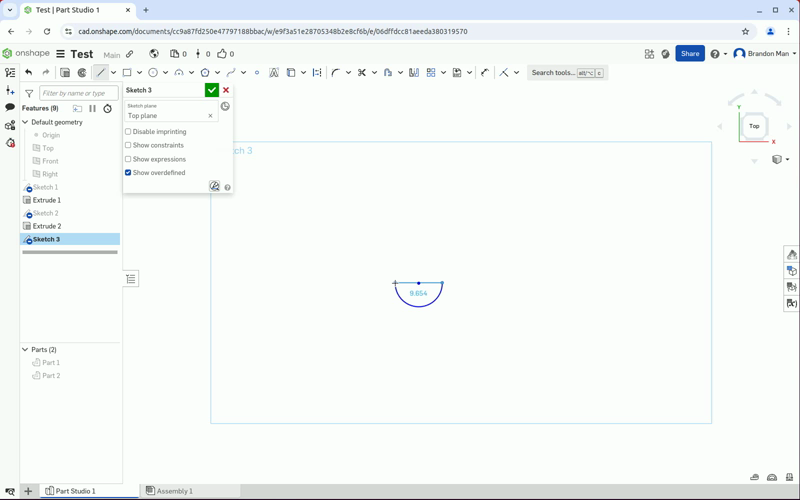
click(395, 282)
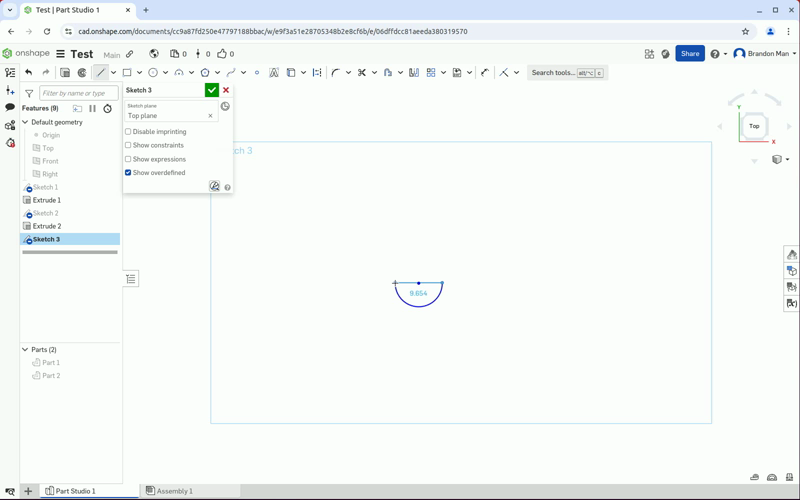
key(esc)
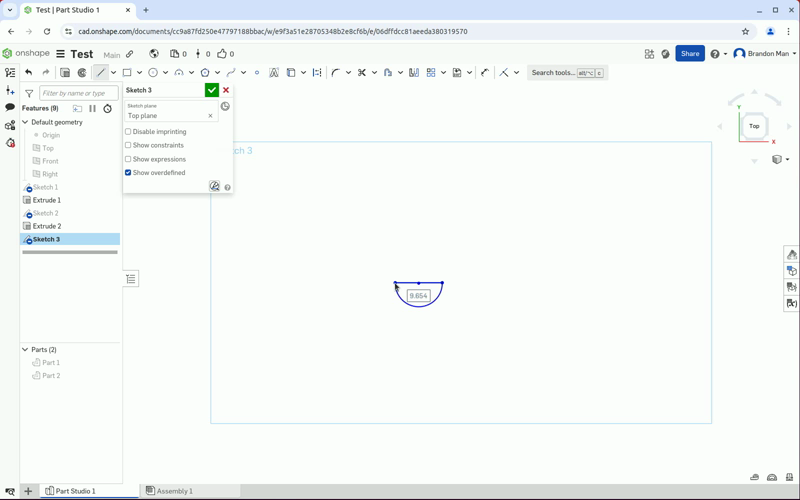
mouse_move(399, 290)
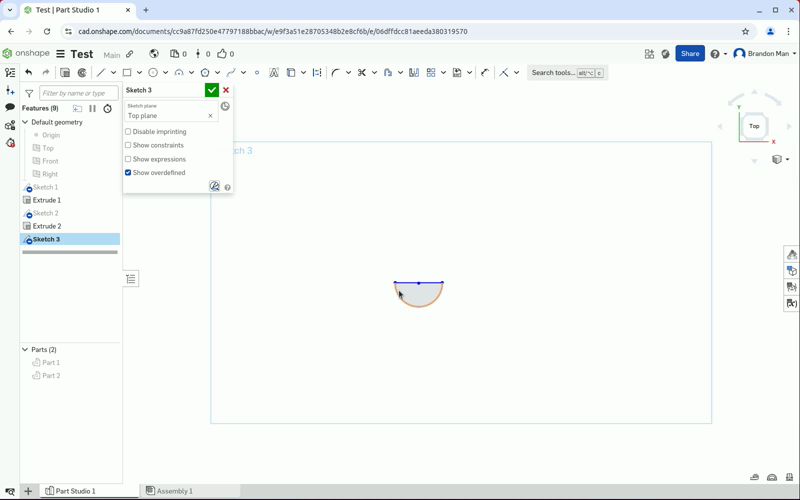
scroll(6)
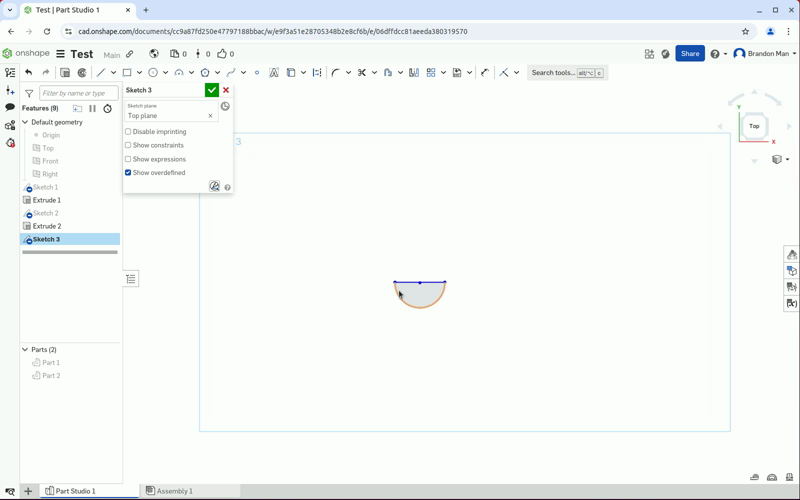
scroll(6)
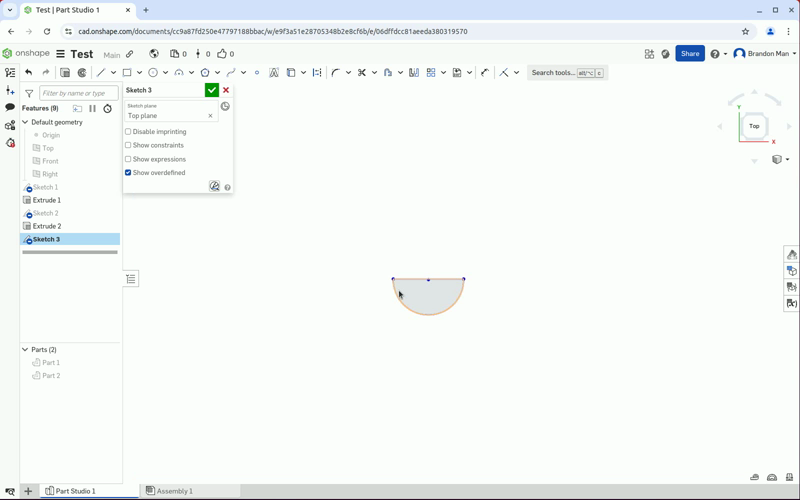
scroll(6)
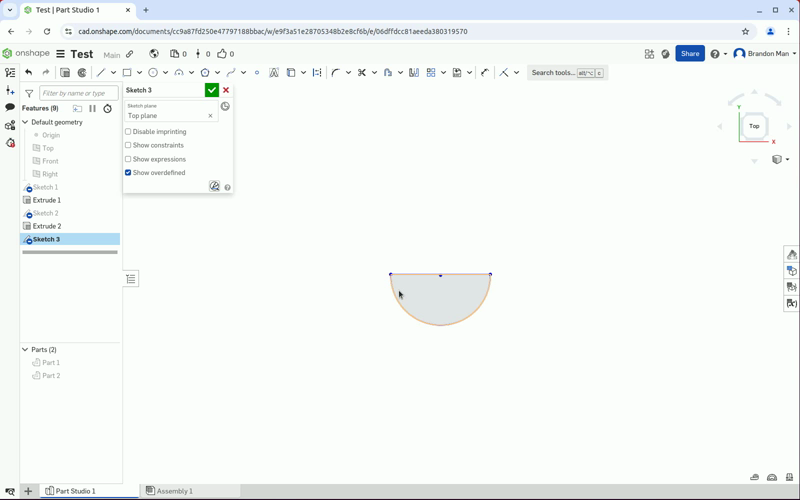
scroll(6)
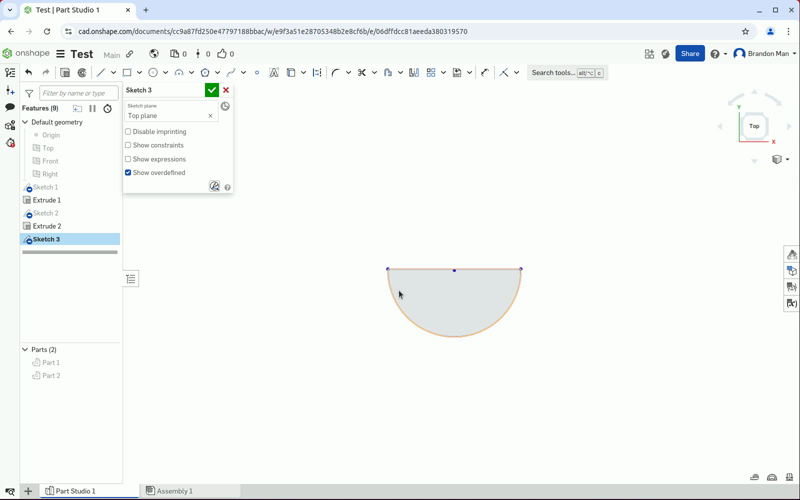
scroll(6)
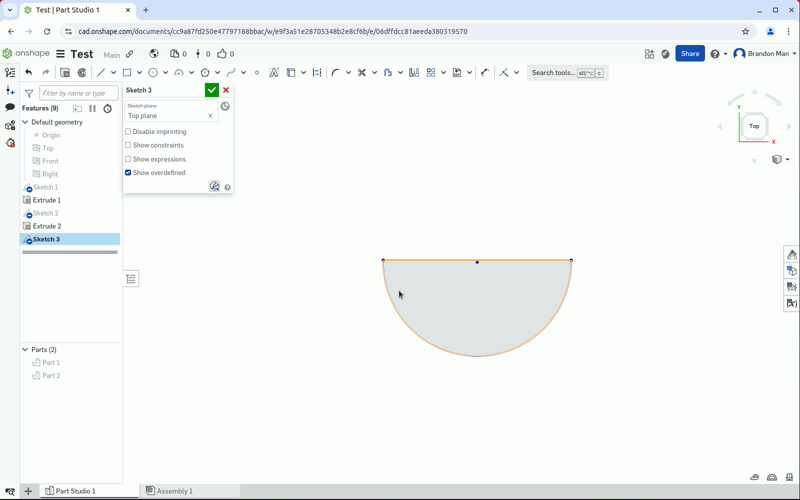
scroll(6)
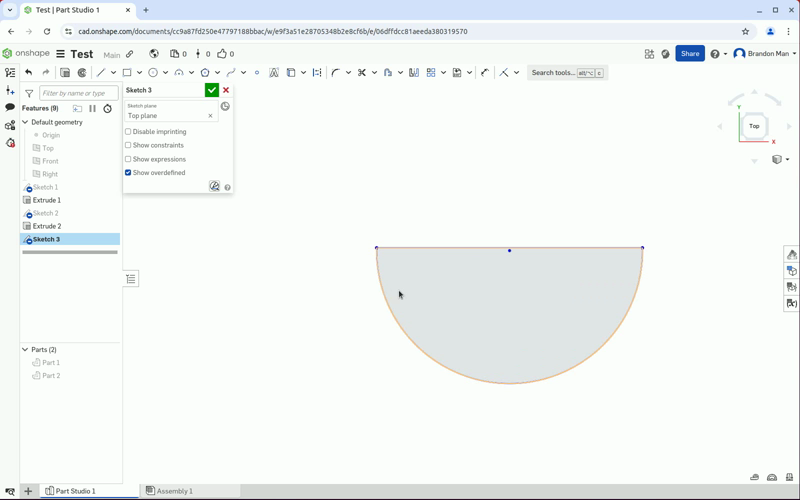
scroll(6)
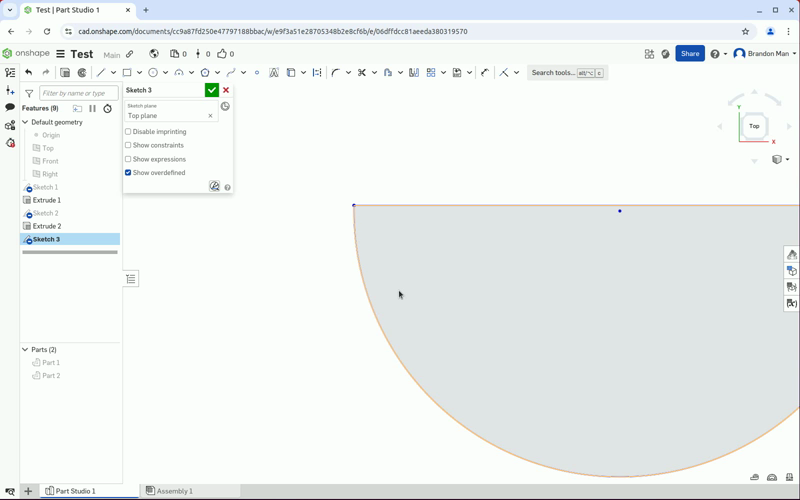
click(399, 290)
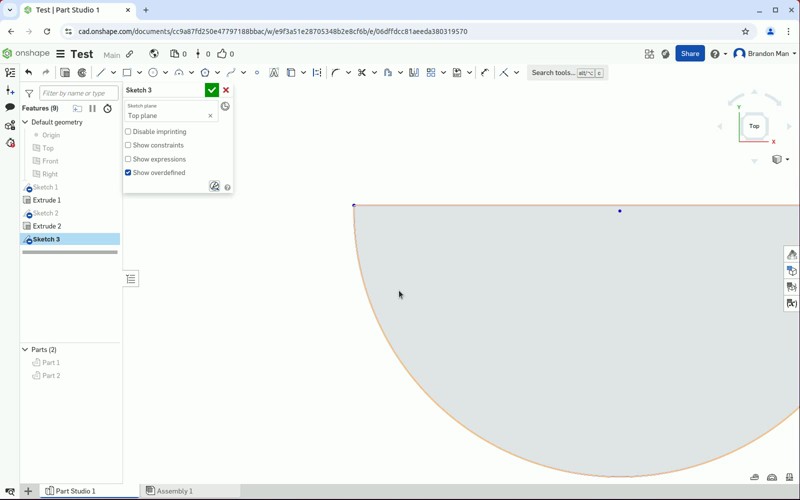
scroll(-6)
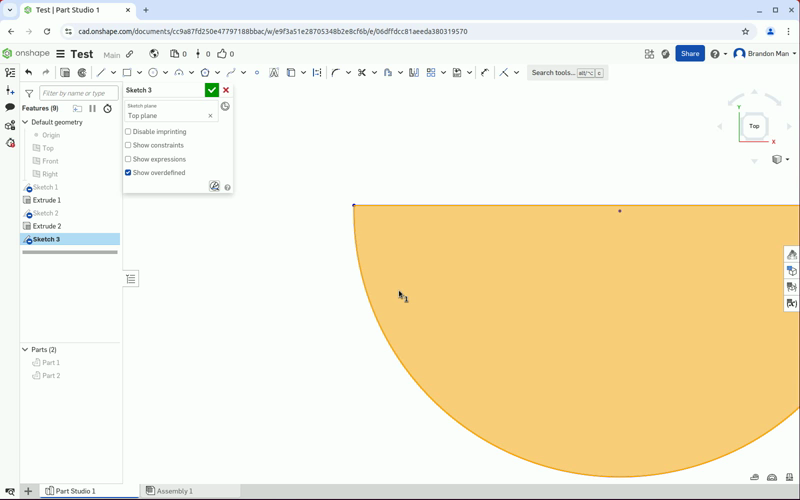
scroll(-6)
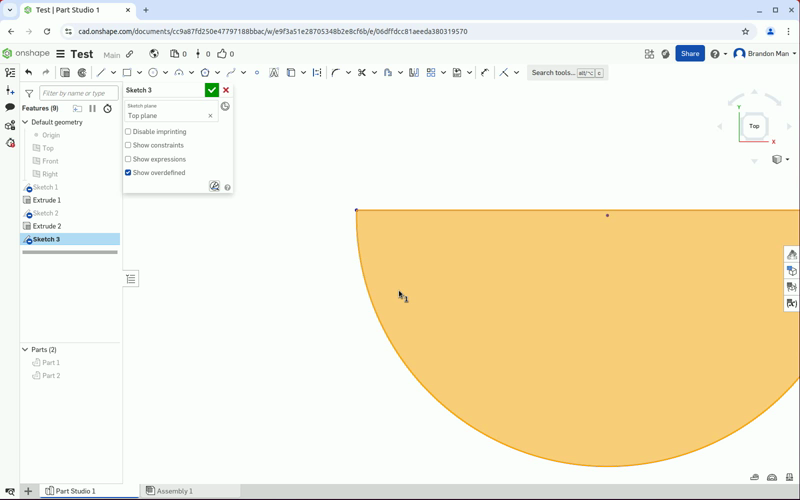
scroll(-6)
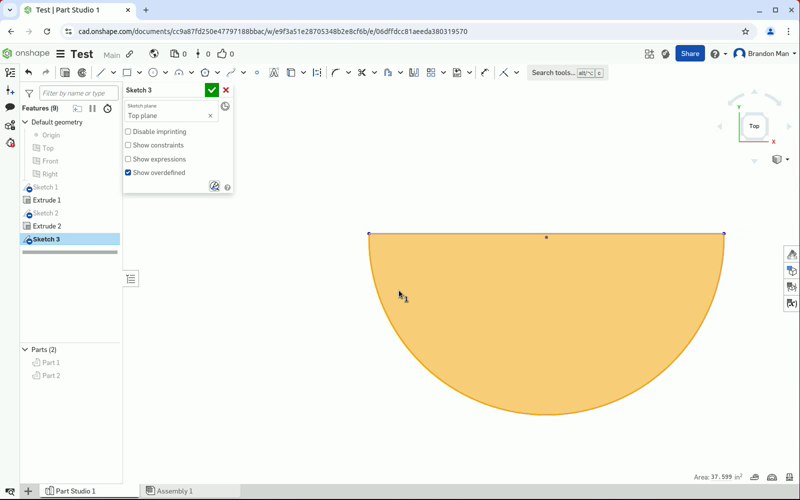
scroll(-6)
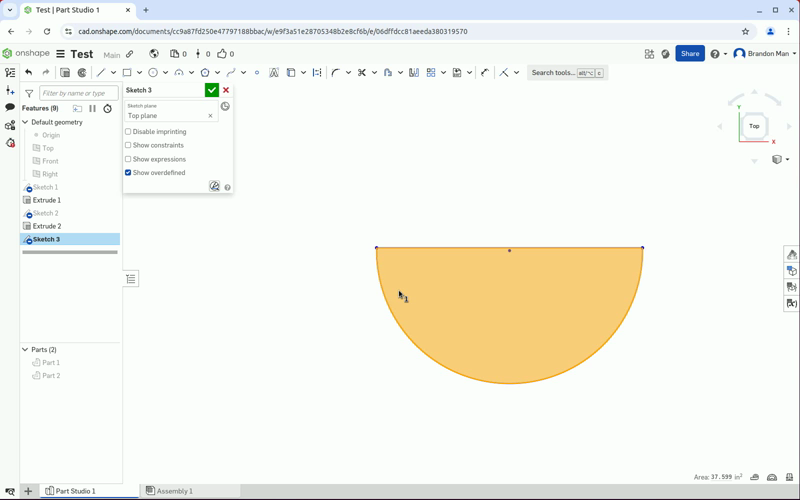
scroll(-6)
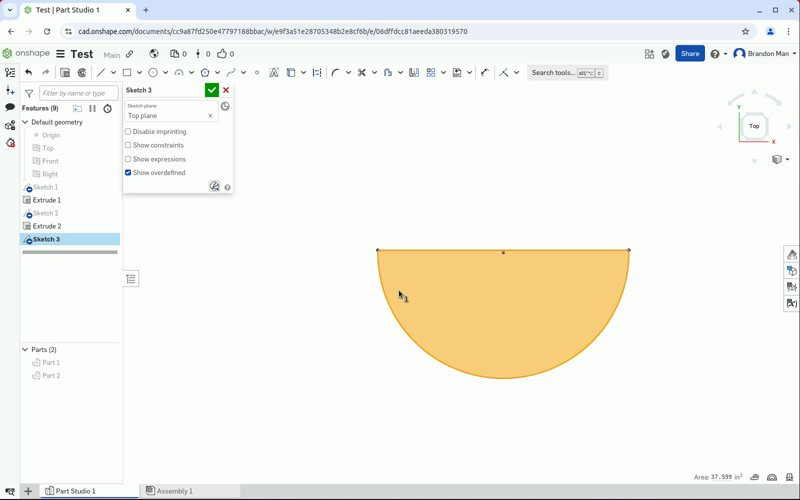
scroll(-6)
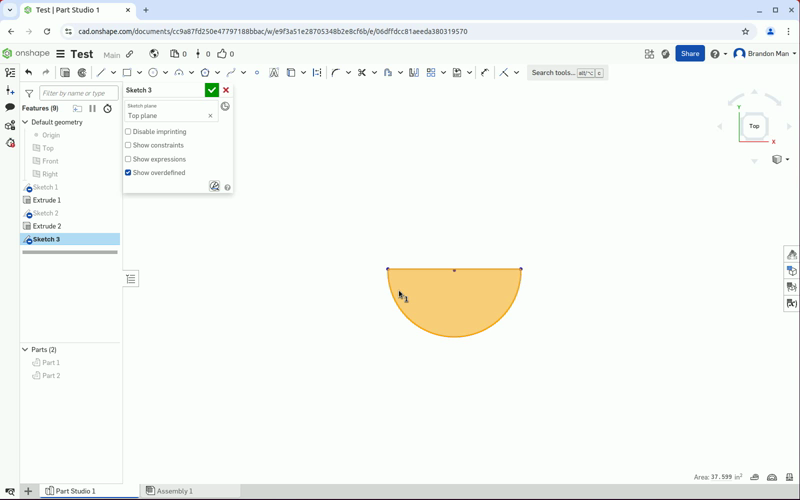
scroll(-6)
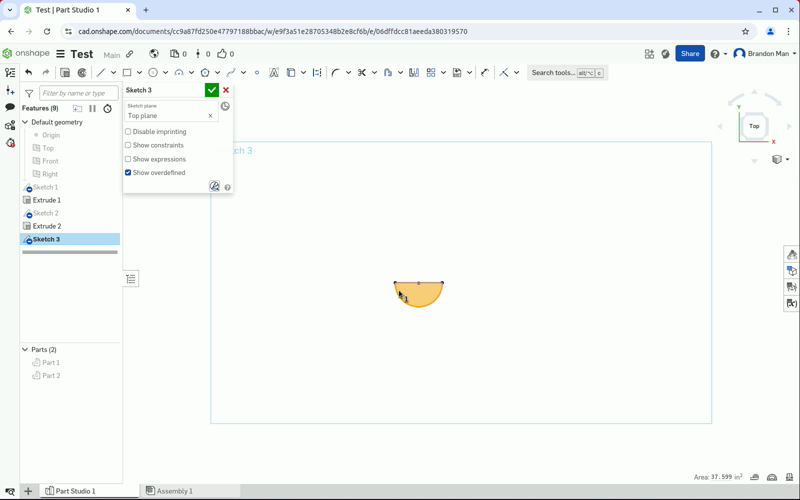
mouse_move(73, 352)
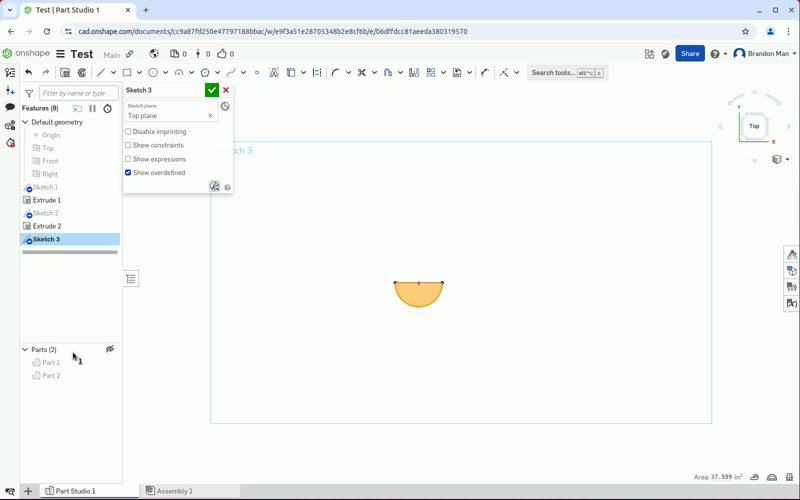
key(shift+y)
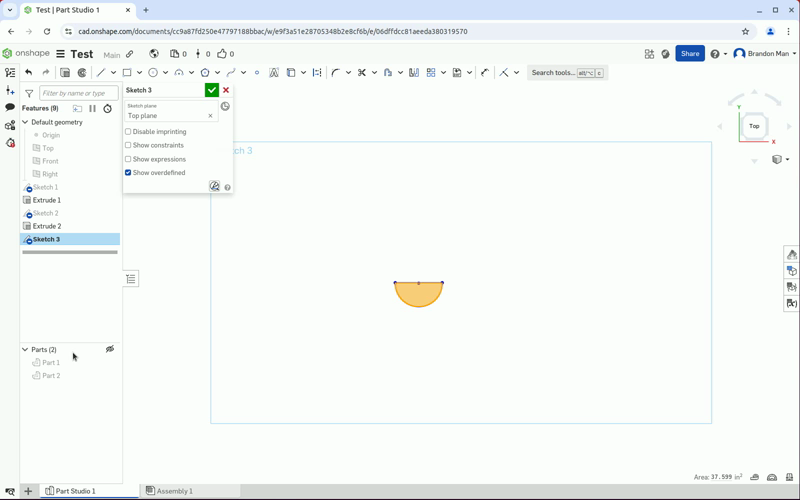
key(shift+e)
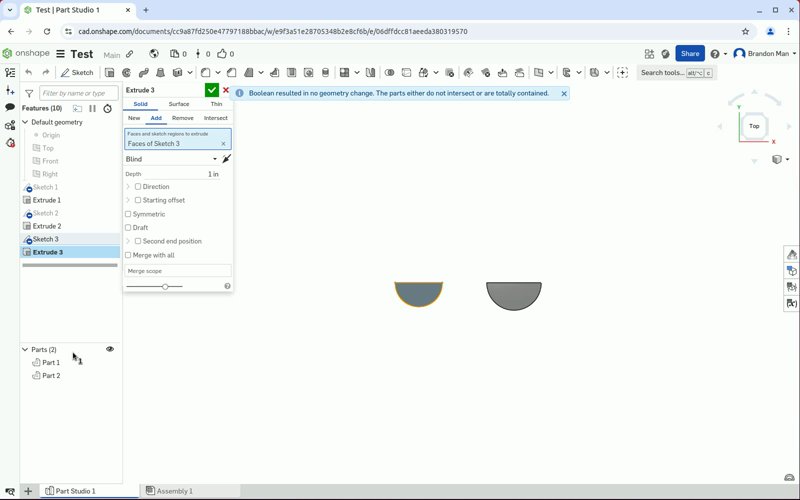
mouse_move(143, 106)
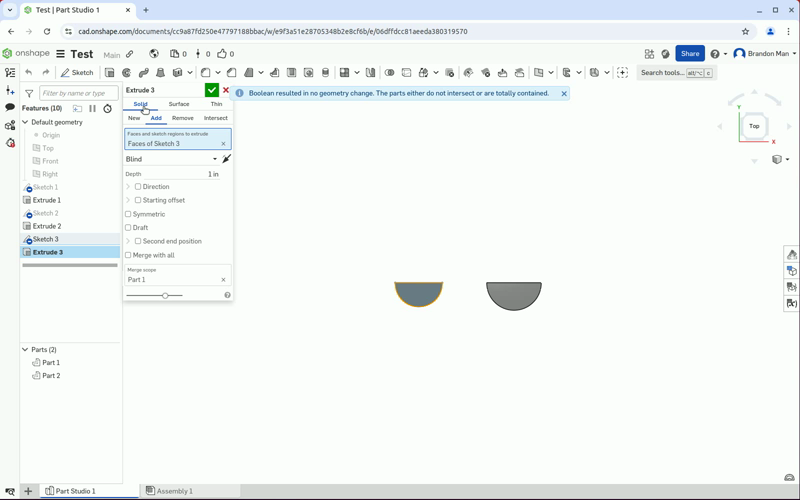
click(143, 106)
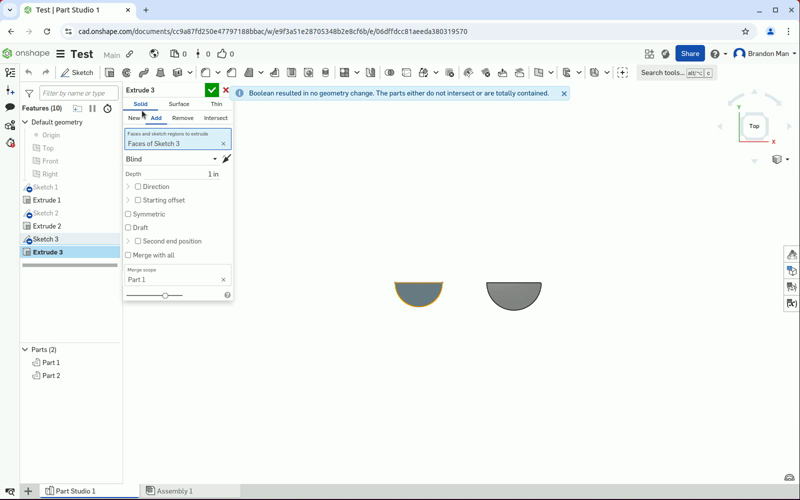
mouse_move(137, 120)
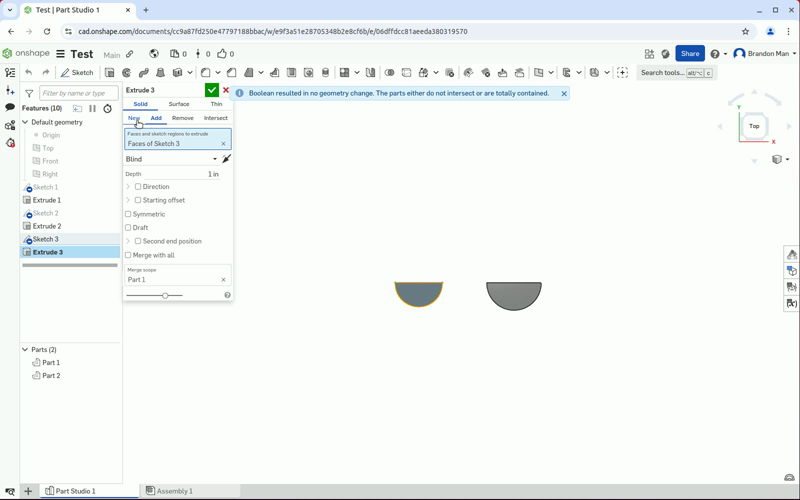
click(137, 120)
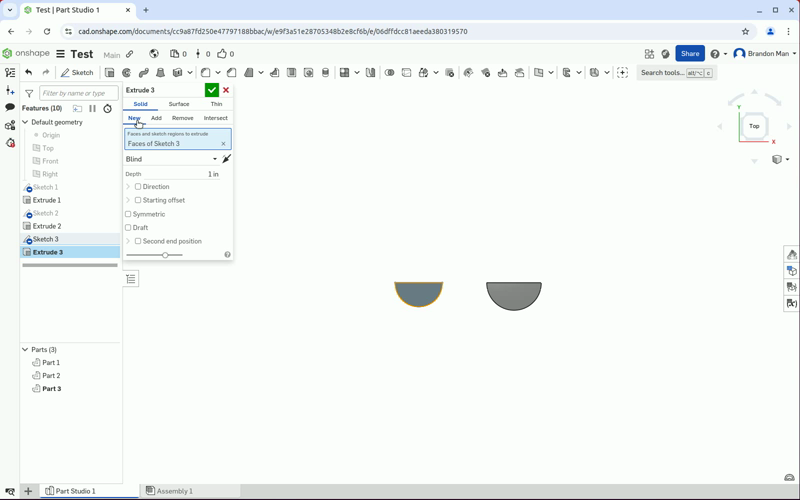
key(tab, 4)
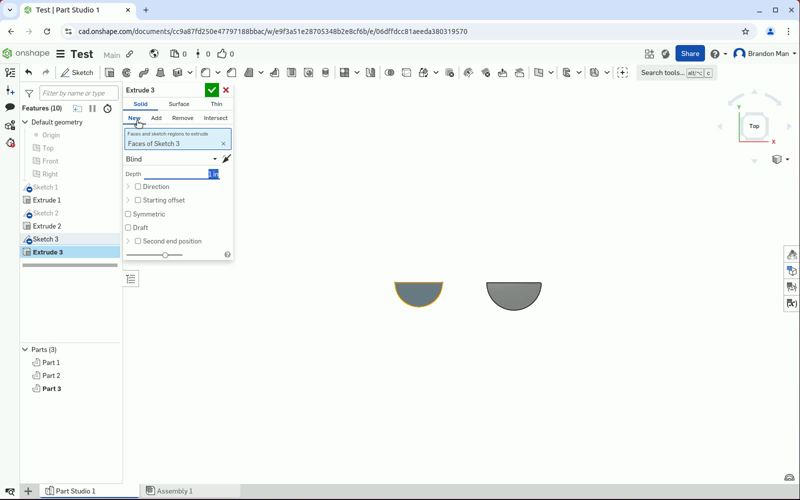
text(19.016)
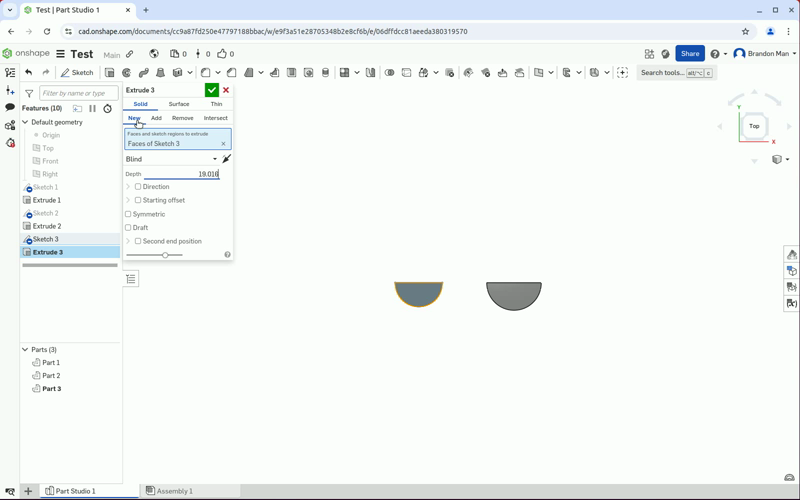
key(enter)
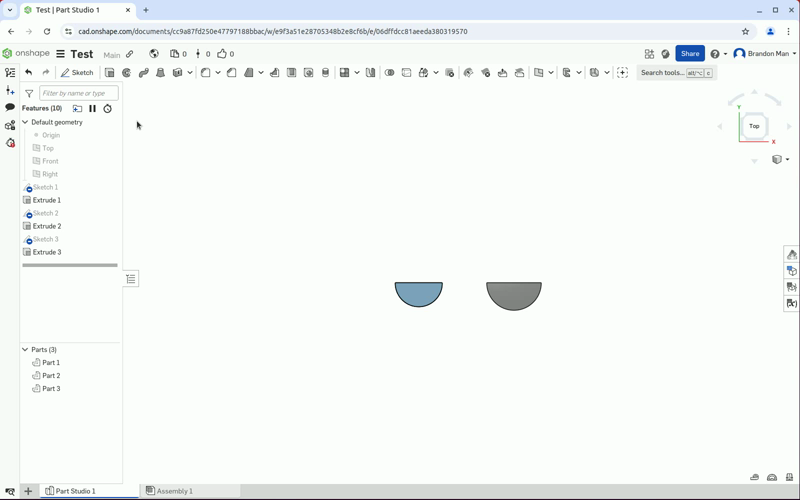
key(shift+h)
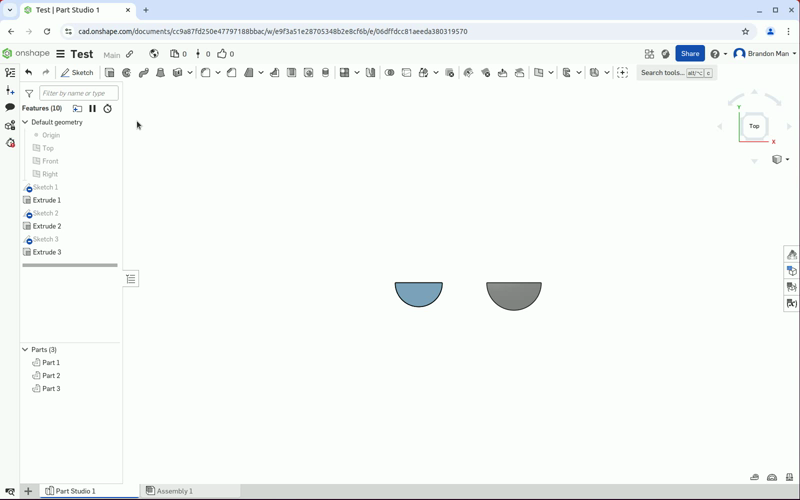
key(shift+h)
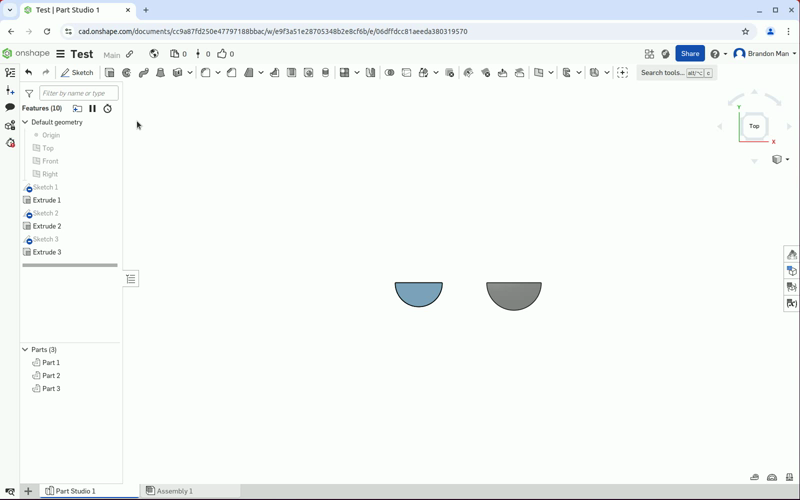
mouse_move(73, 189)
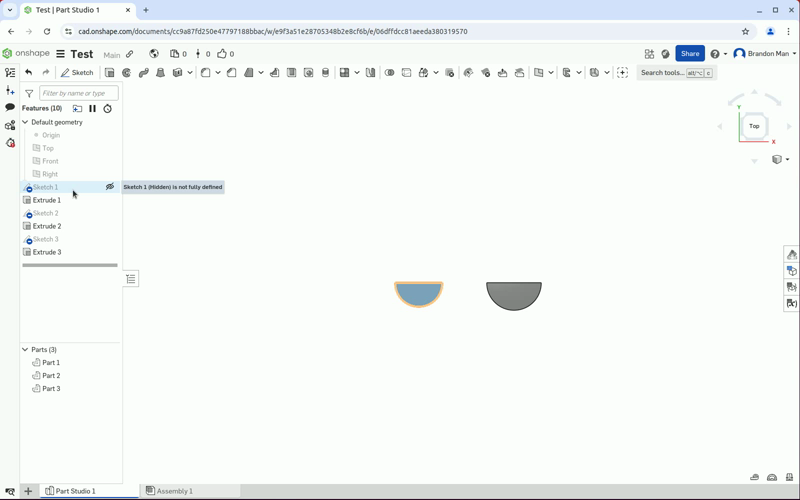
click(73, 189)
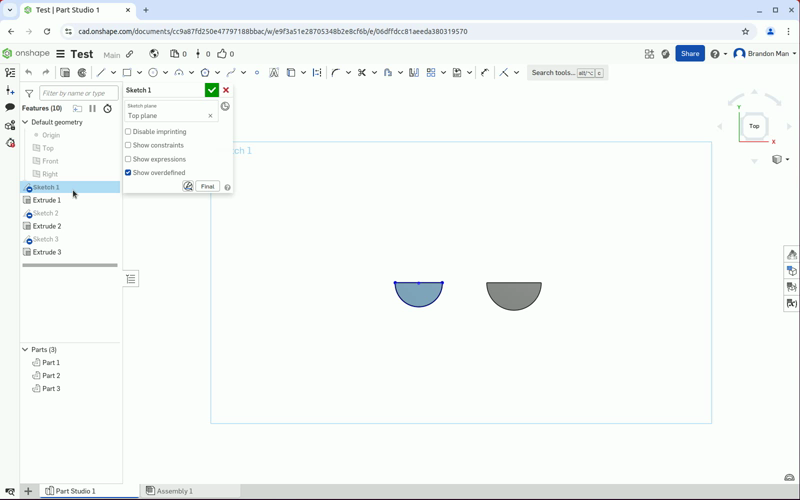
mouse_move(229, 92)
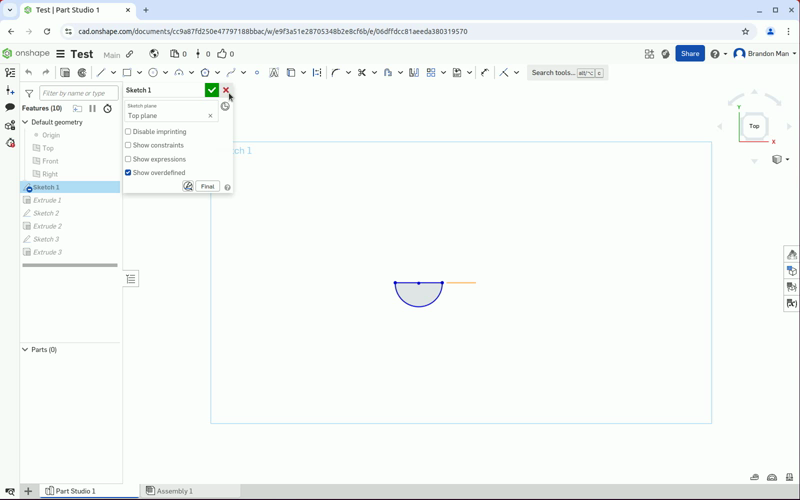
click(229, 92)
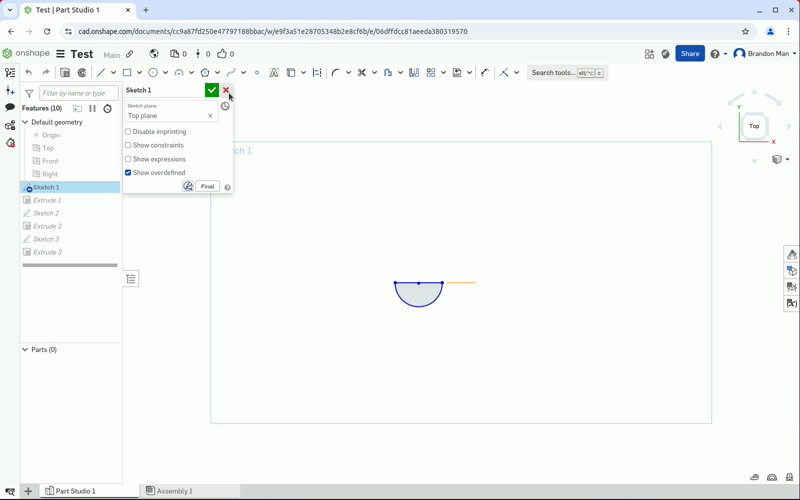
key(shift+s)
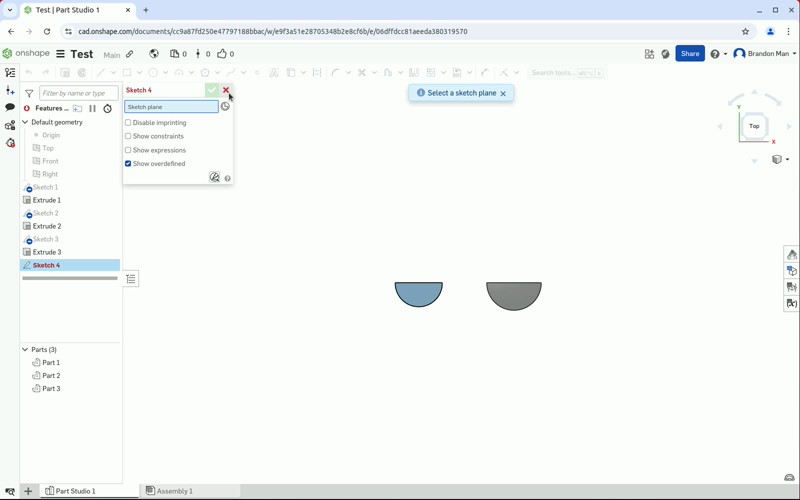
mouse_move(73, 150)
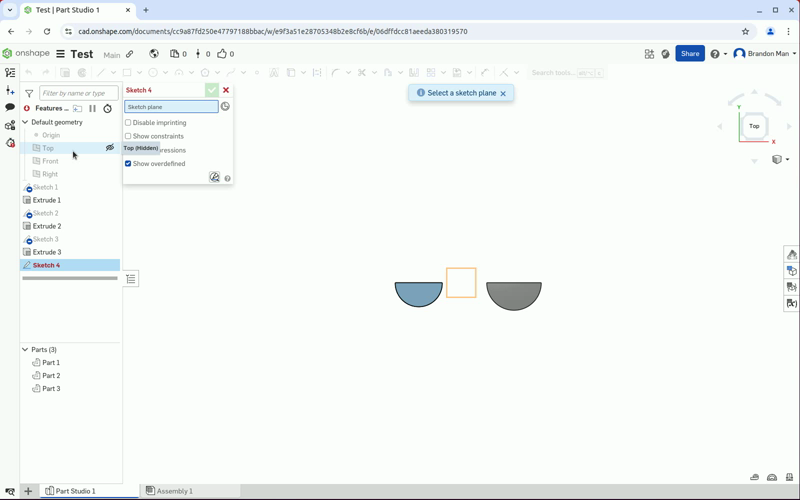
click(73, 150)
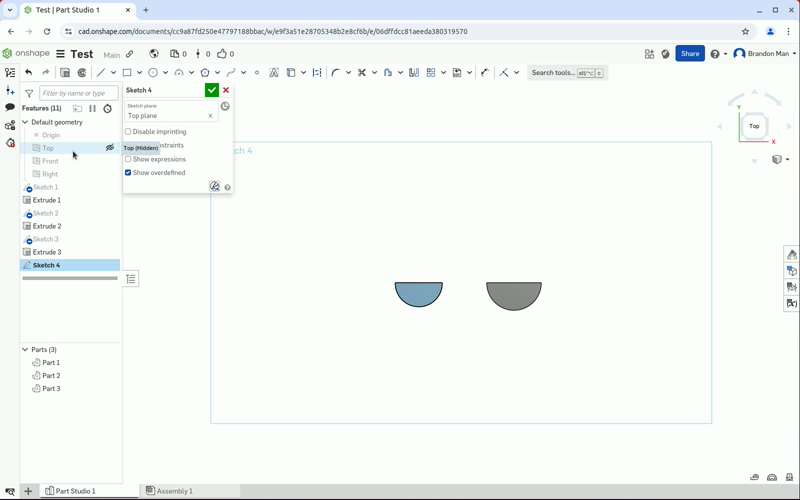
mouse_move(73, 352)
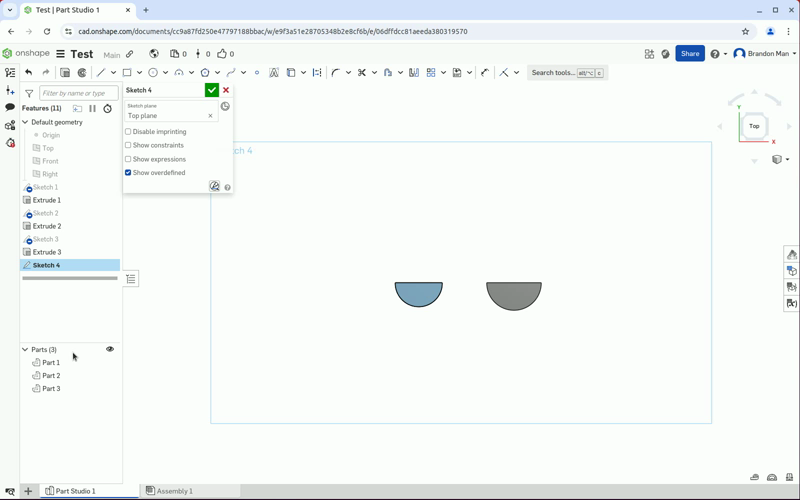
key(y)
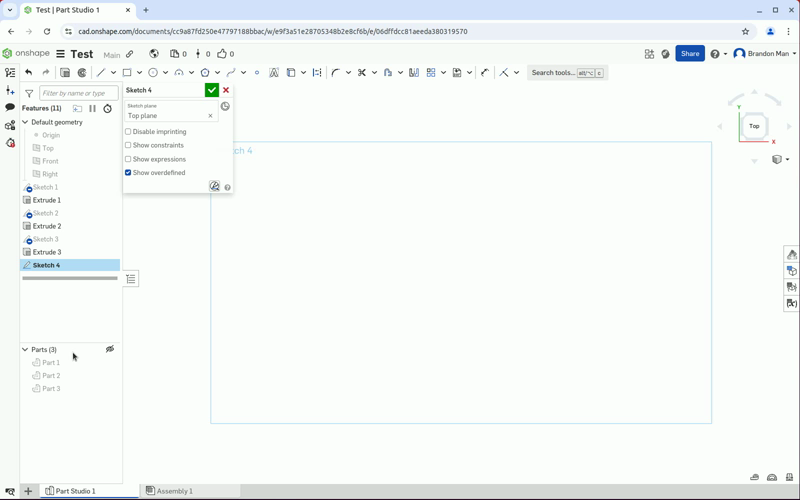
key(a)
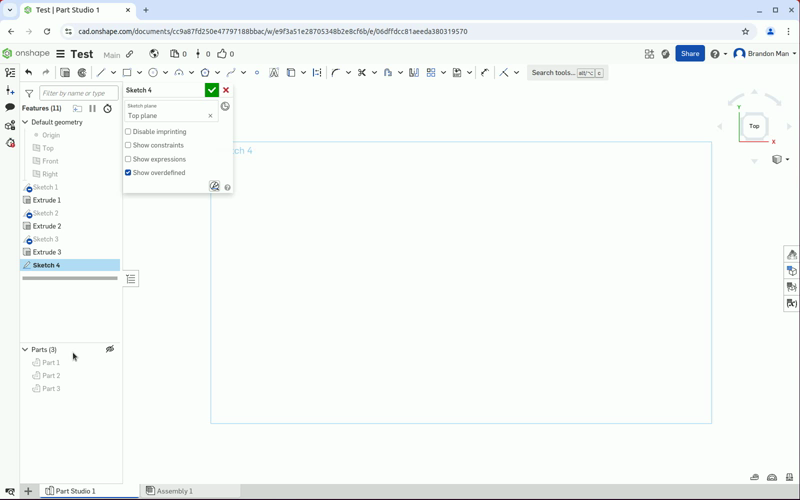
key_down(shift)
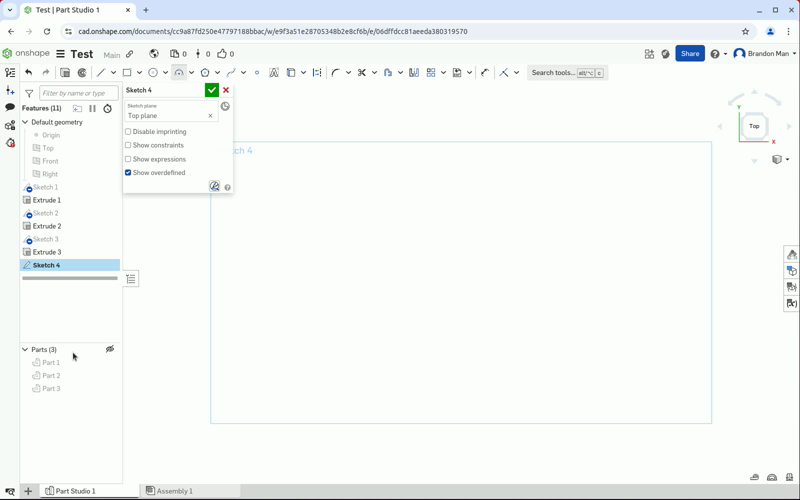
mouse_move(486, 282)
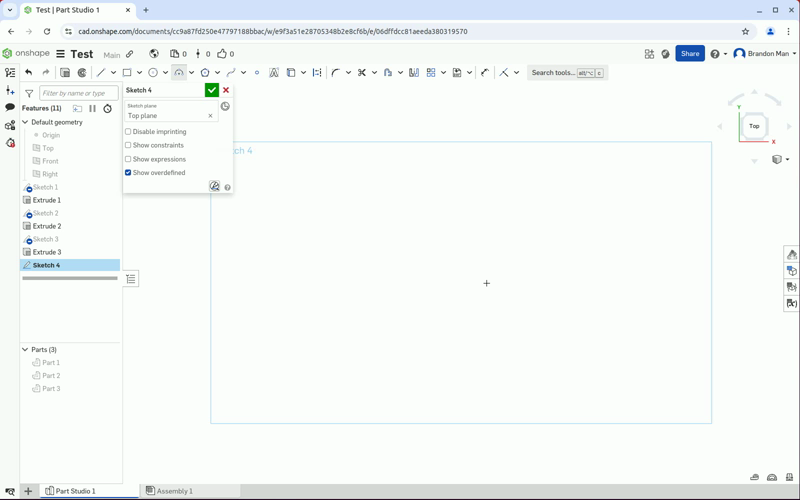
click(486, 282)
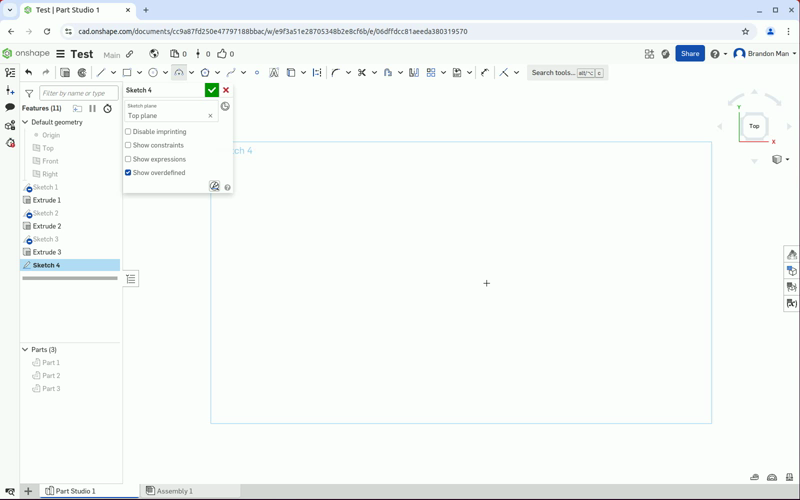
key_up(shift)
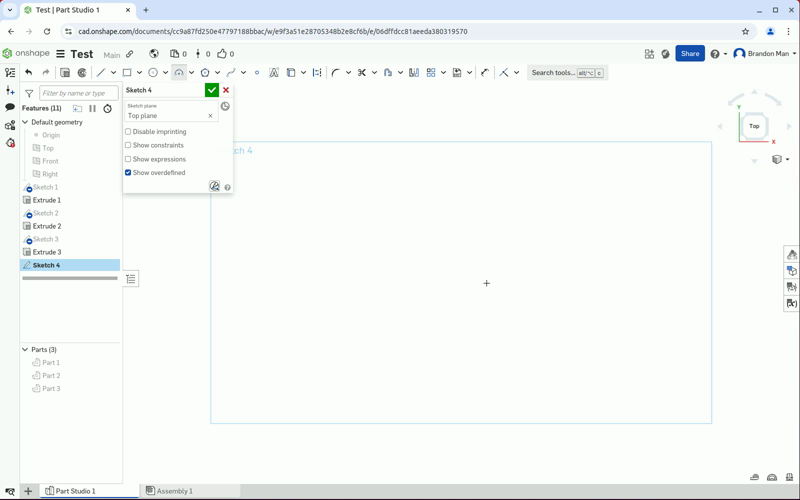
key_down(shift)
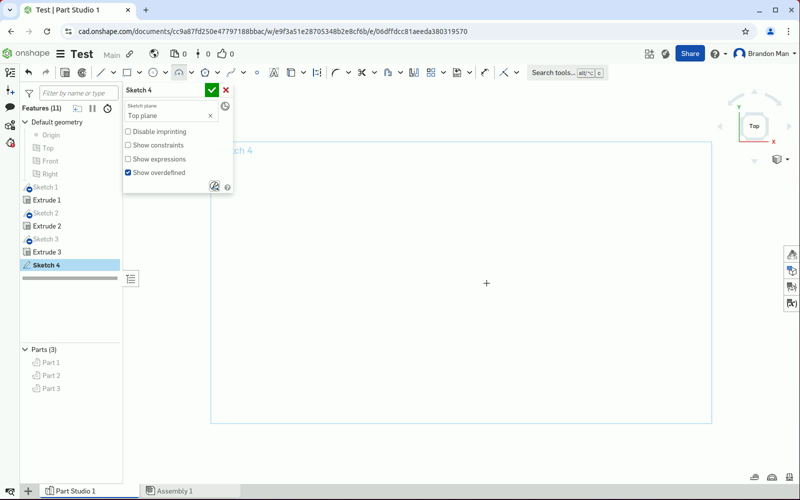
mouse_move(541, 282)
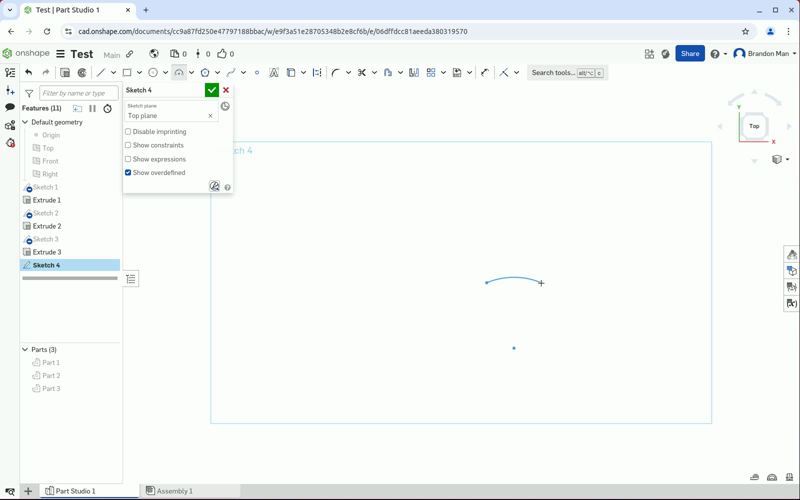
click(541, 282)
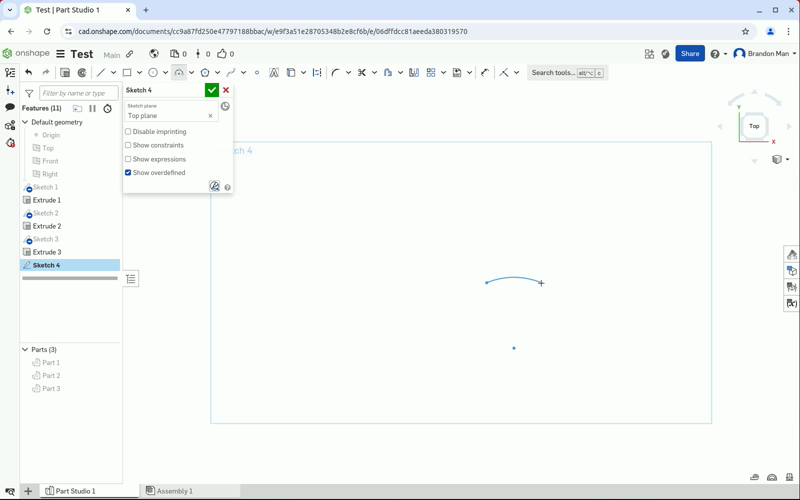
mouse_move(513, 310)
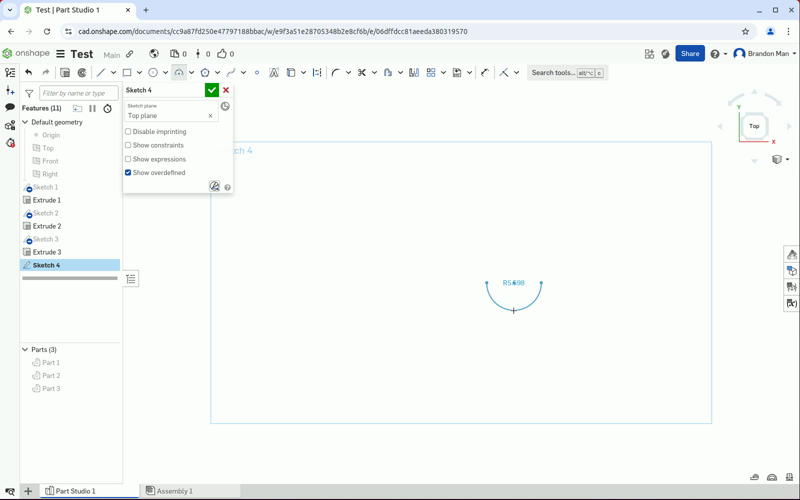
click(513, 310)
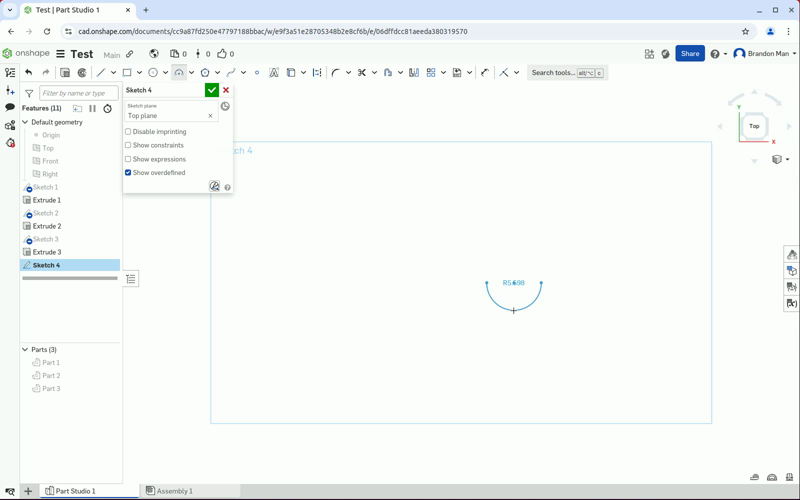
key_up(shift)
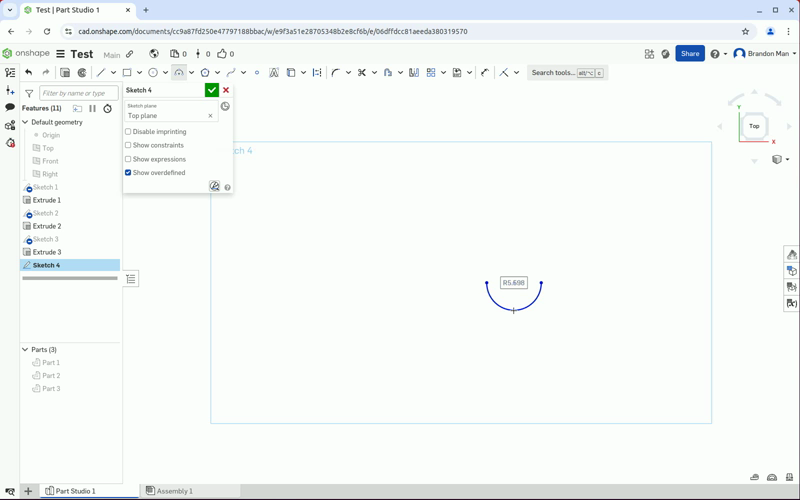
key(esc)
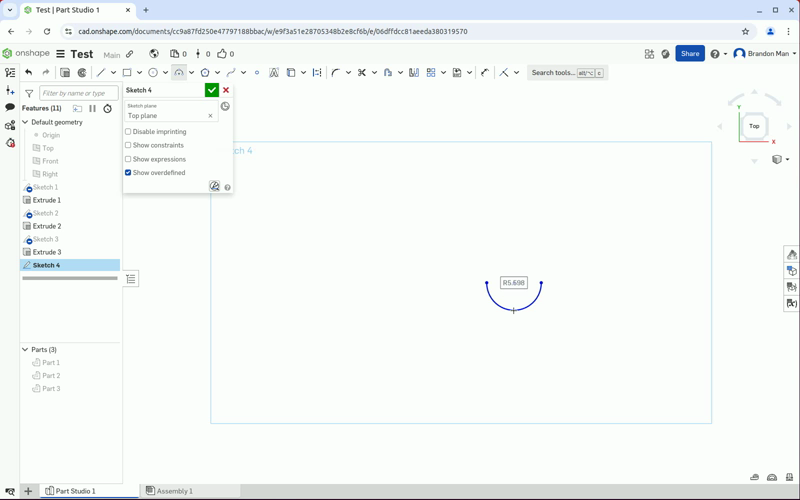
key(l)
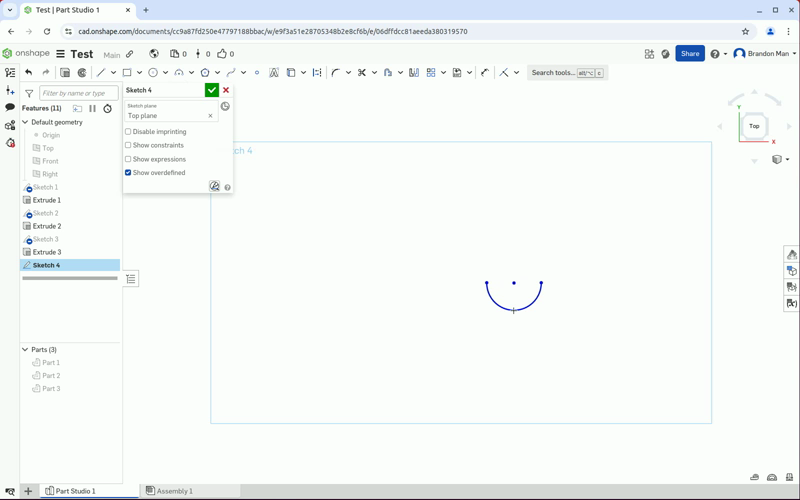
mouse_move(541, 282)
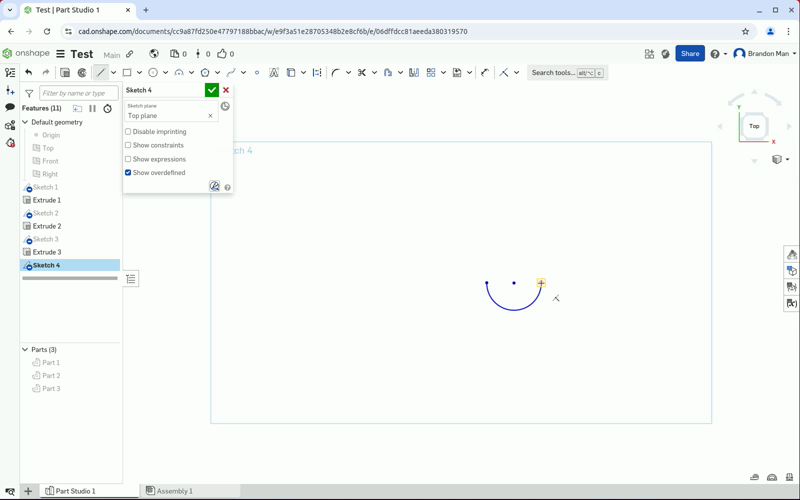
click(541, 282)
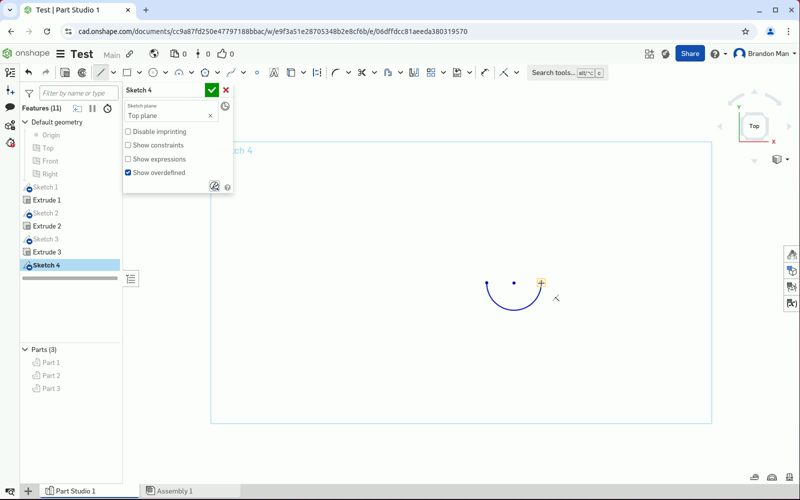
mouse_move(571, 282)
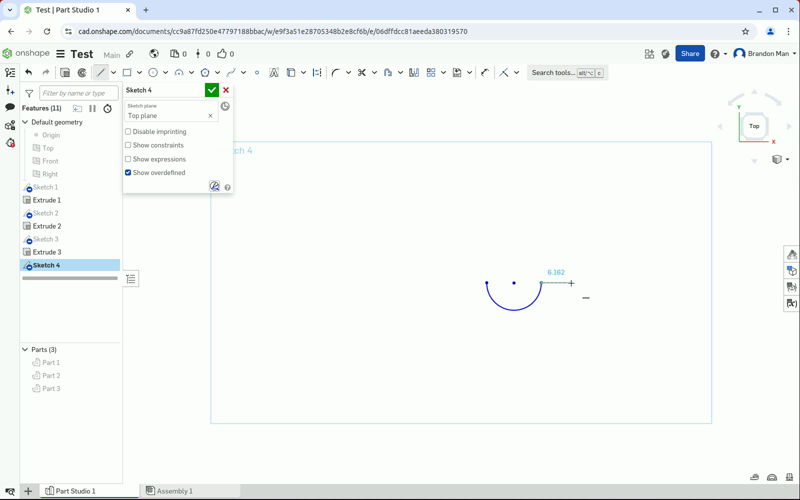
key_down(shift)
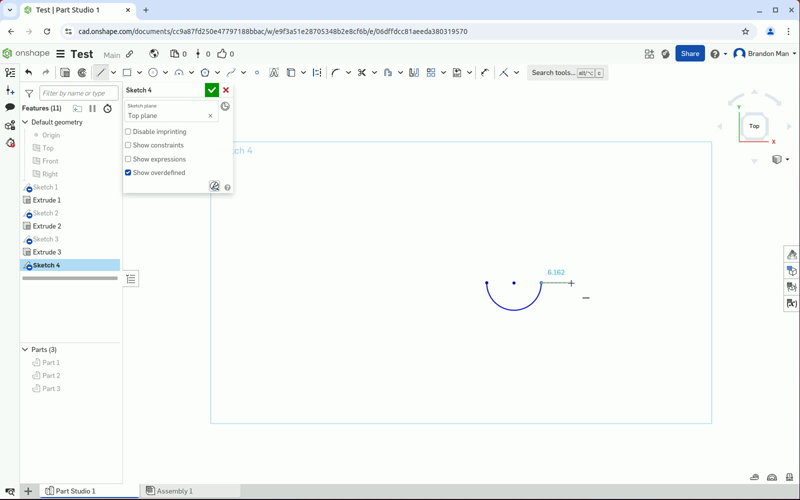
mouse_move(486, 282)
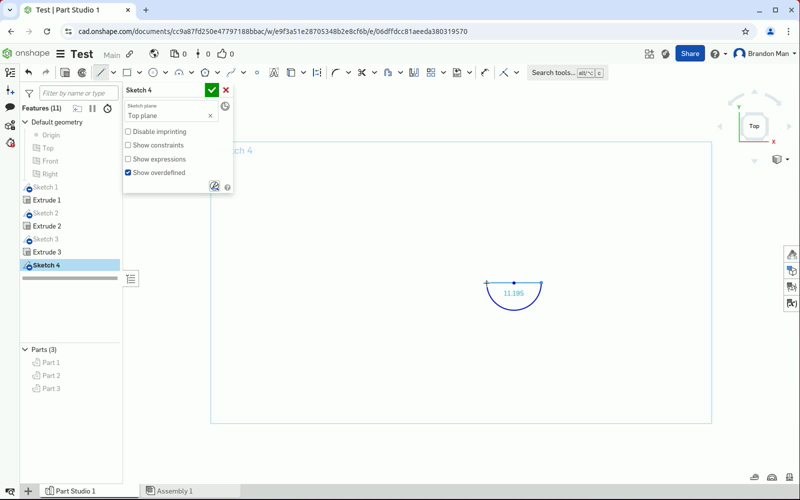
key_up(shift)
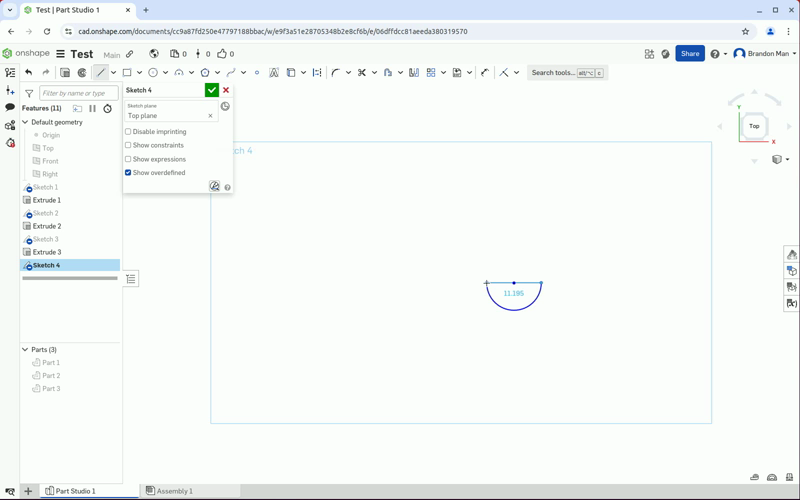
click(486, 282)
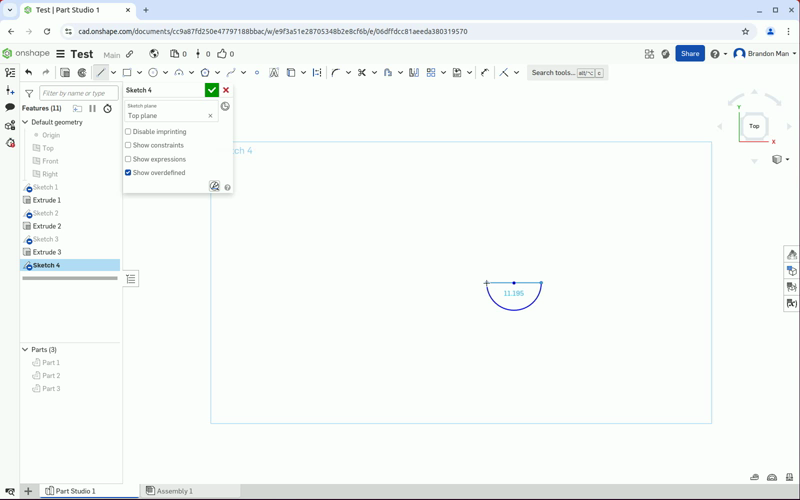
key(esc)
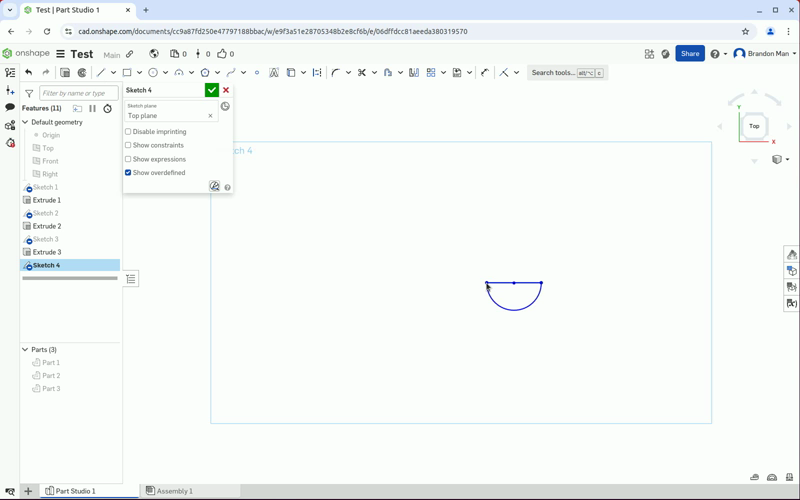
mouse_move(529, 302)
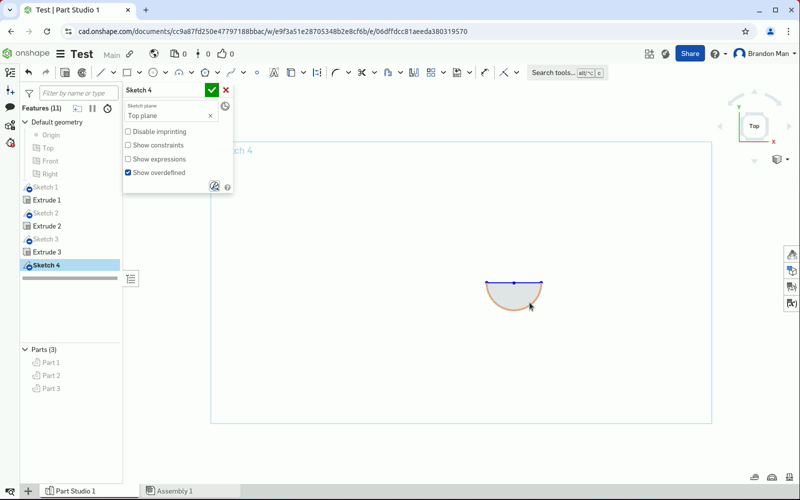
scroll(6)
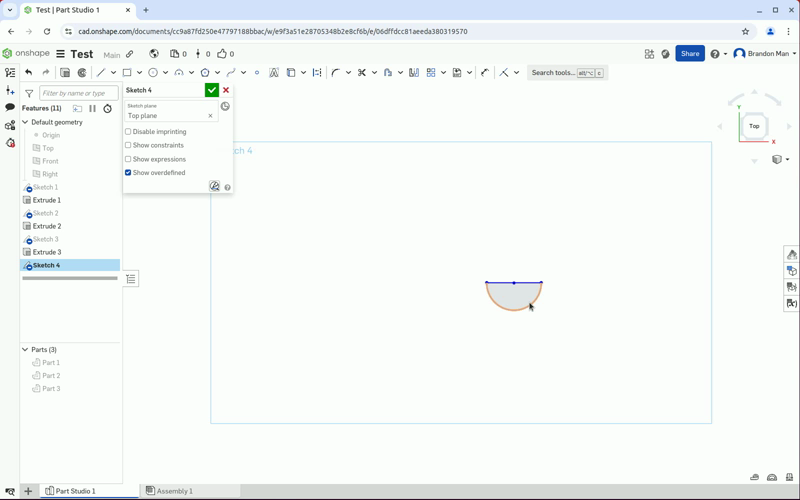
scroll(6)
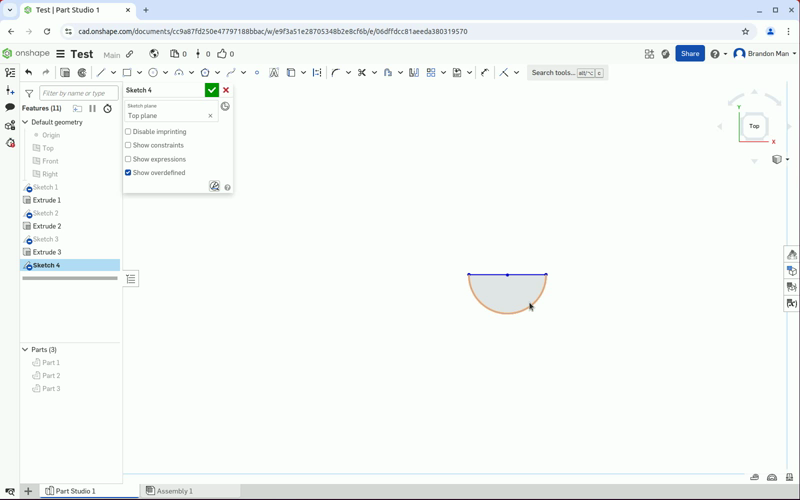
scroll(6)
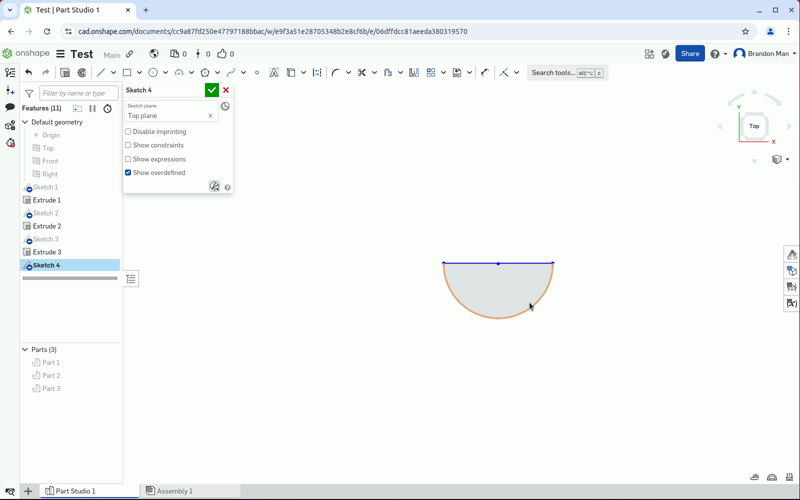
scroll(6)
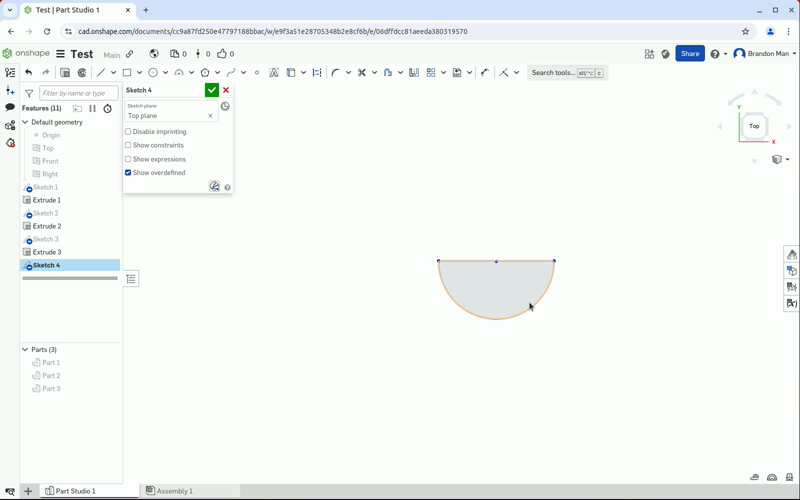
scroll(6)
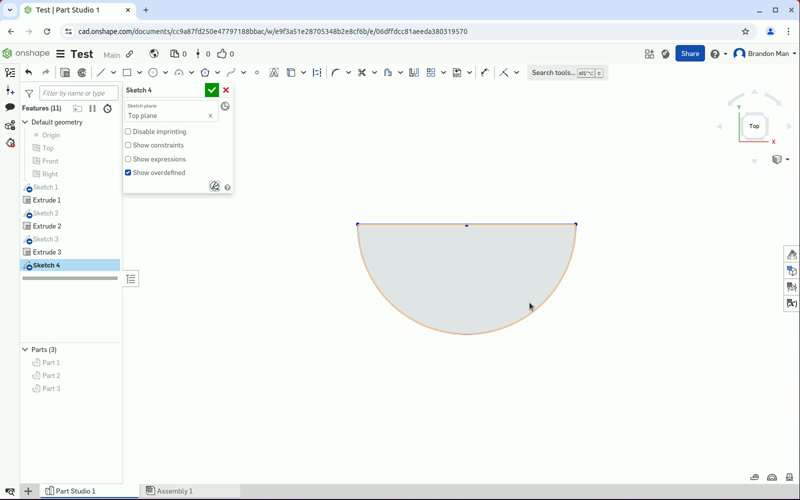
scroll(6)
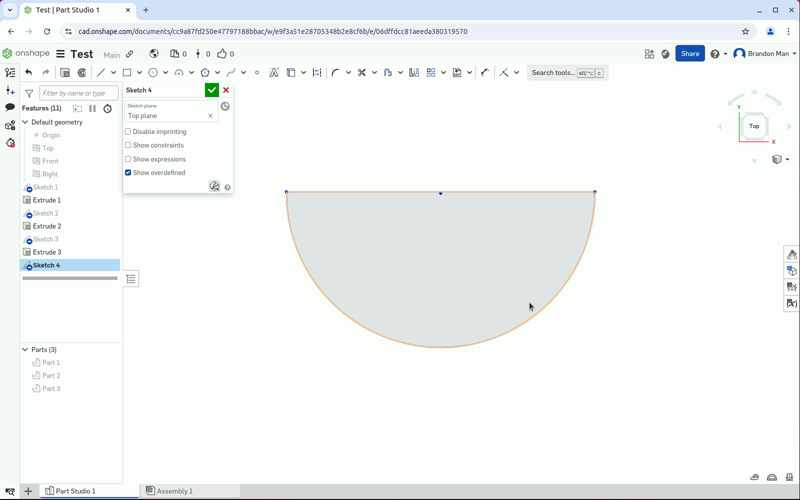
scroll(6)
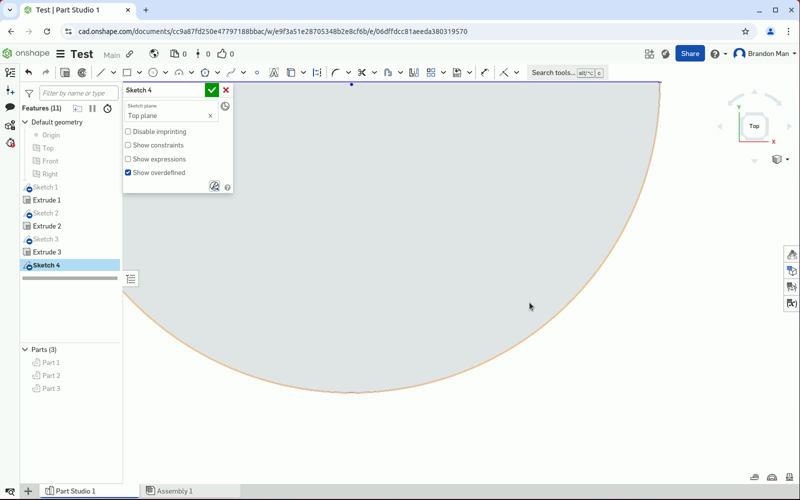
click(529, 302)
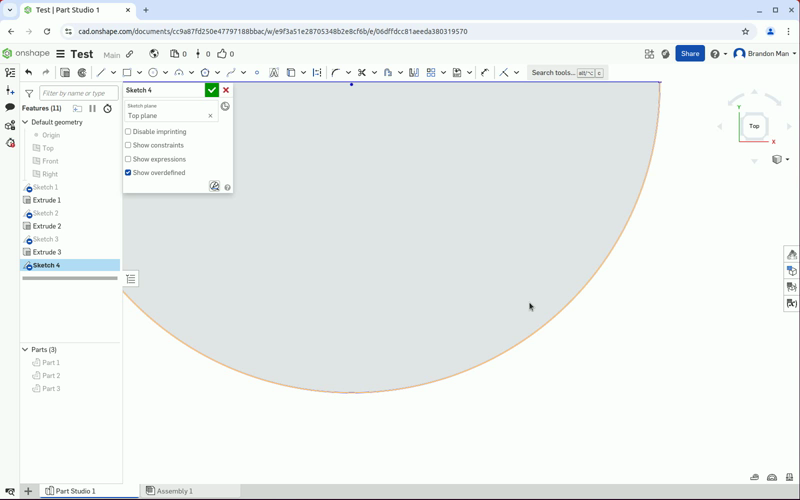
scroll(-6)
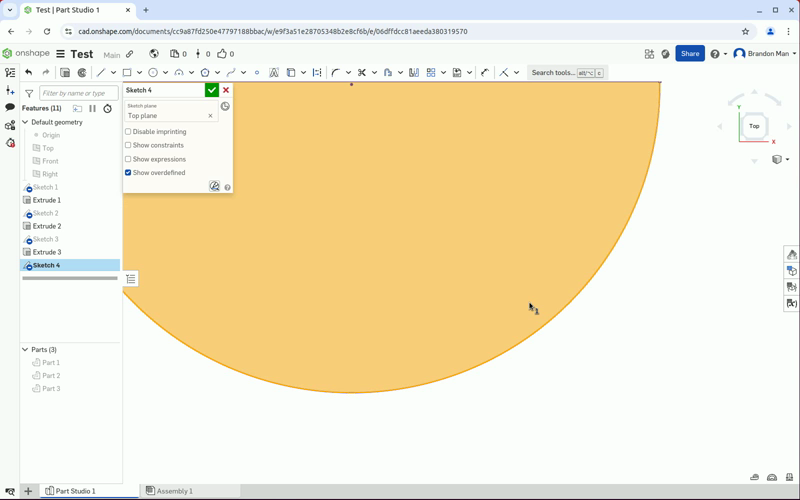
scroll(-6)
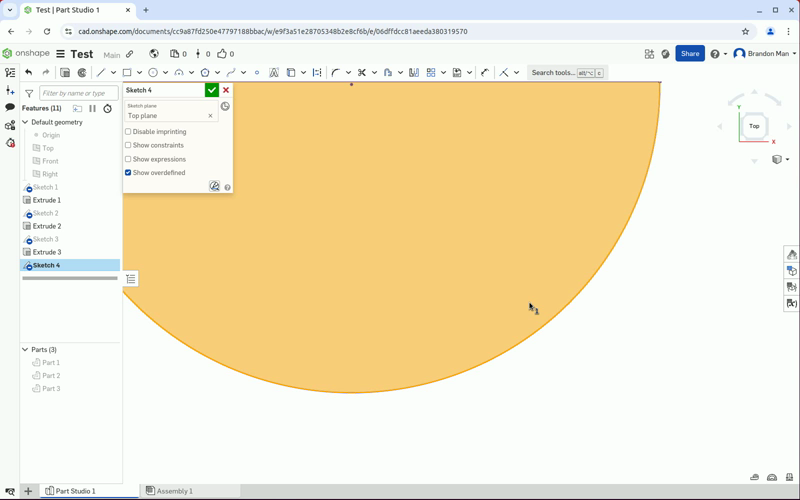
scroll(-6)
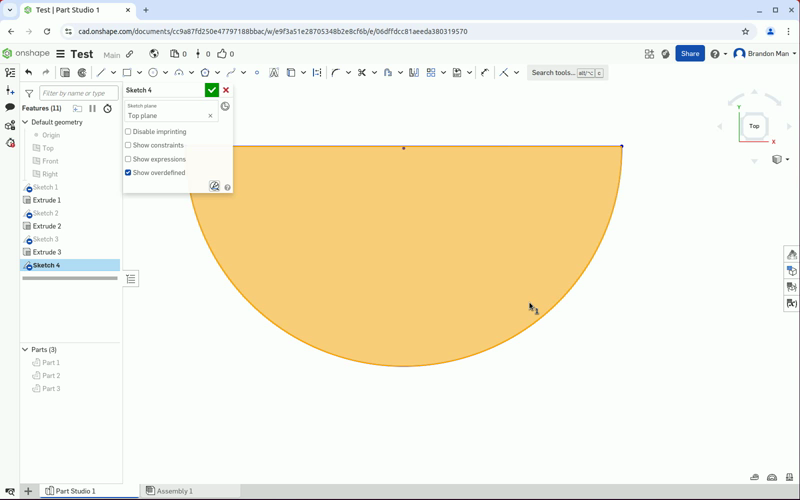
scroll(-6)
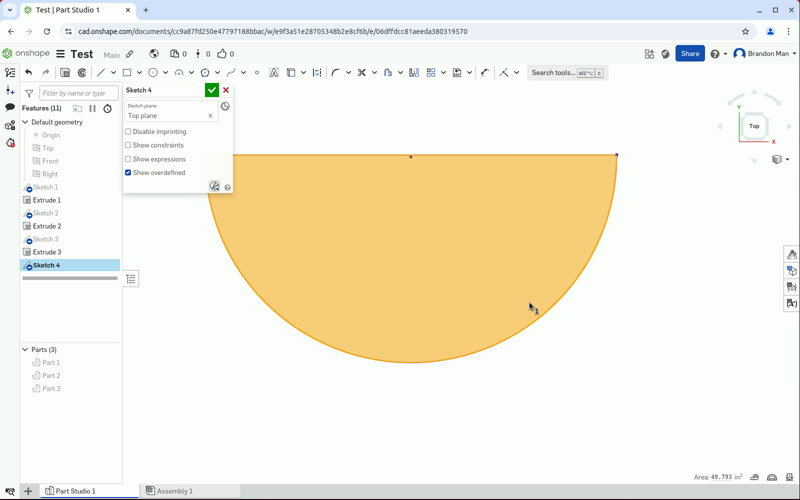
scroll(-6)
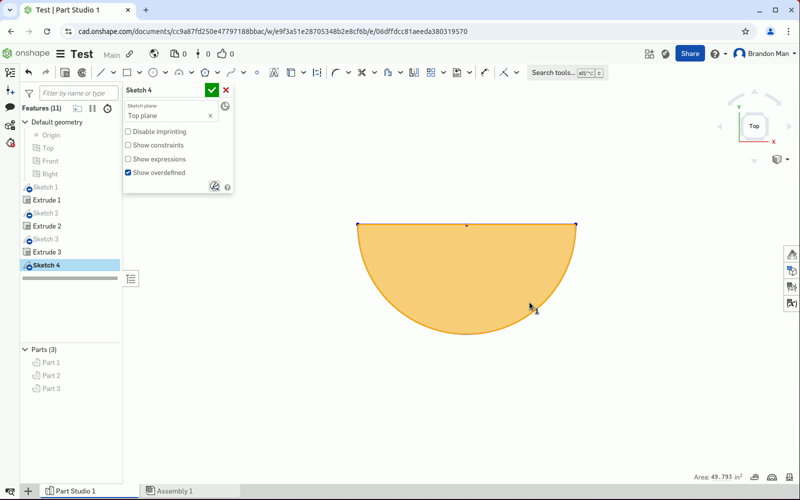
scroll(-6)
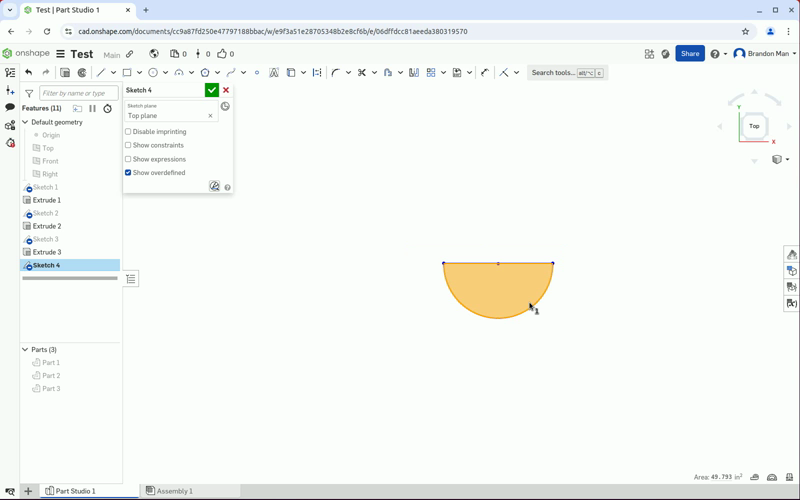
scroll(-6)
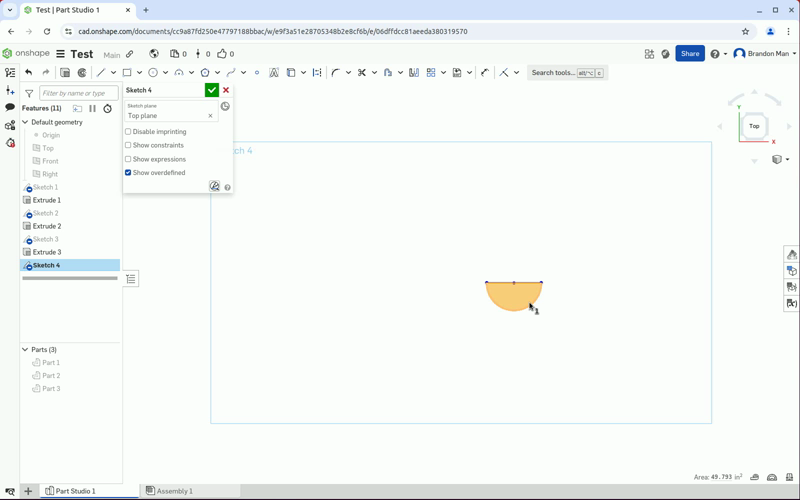
mouse_move(73, 352)
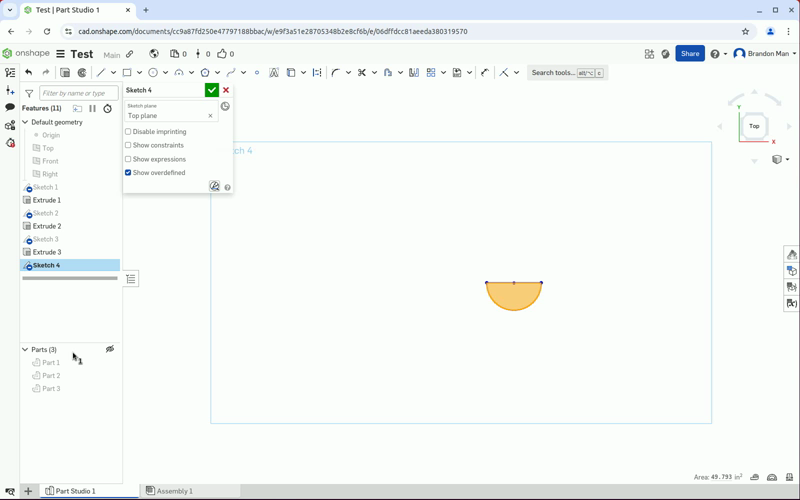
key(shift+y)
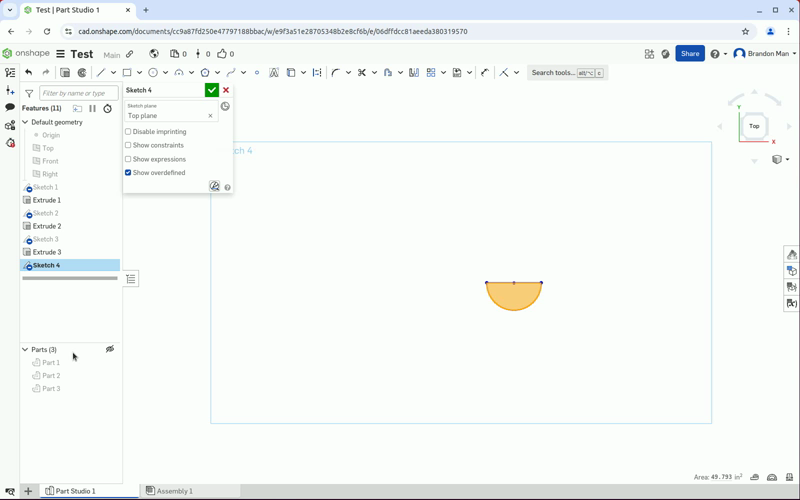
key(shift+e)
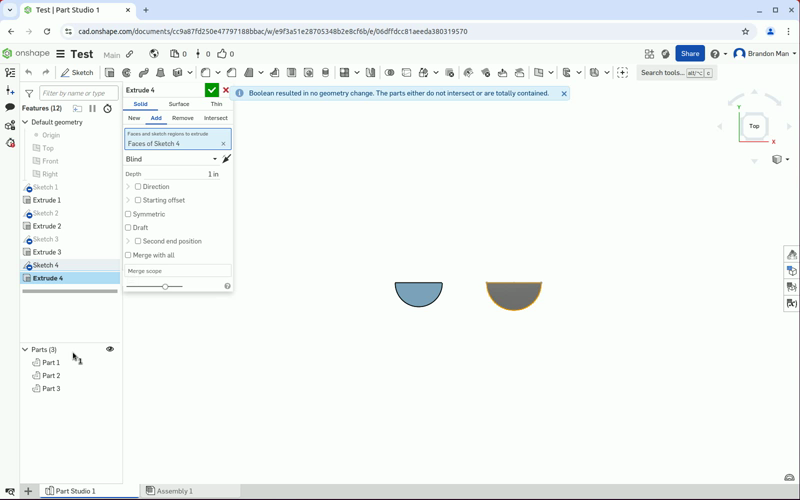
mouse_move(143, 106)
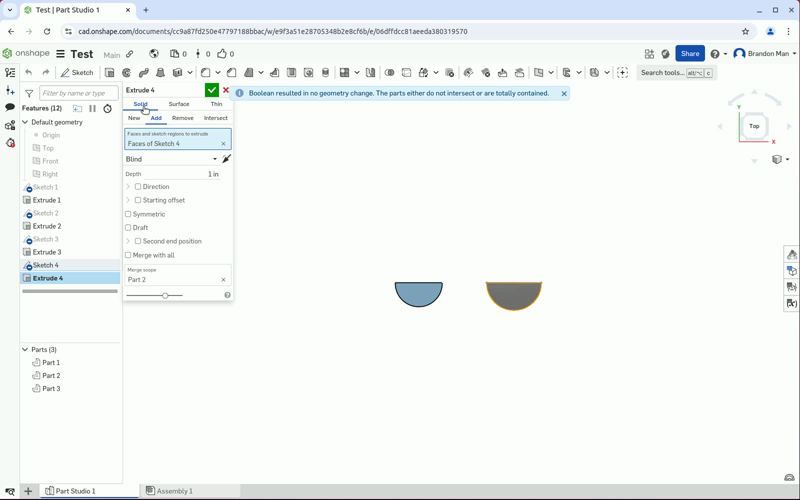
click(143, 106)
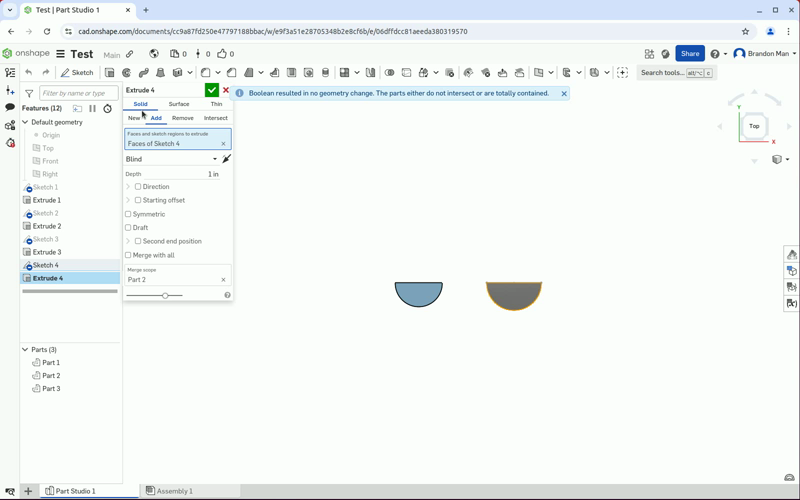
mouse_move(137, 120)
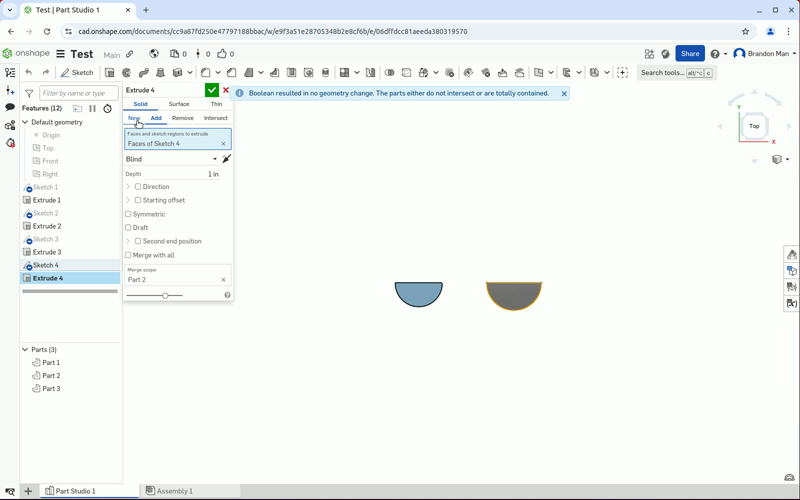
click(137, 120)
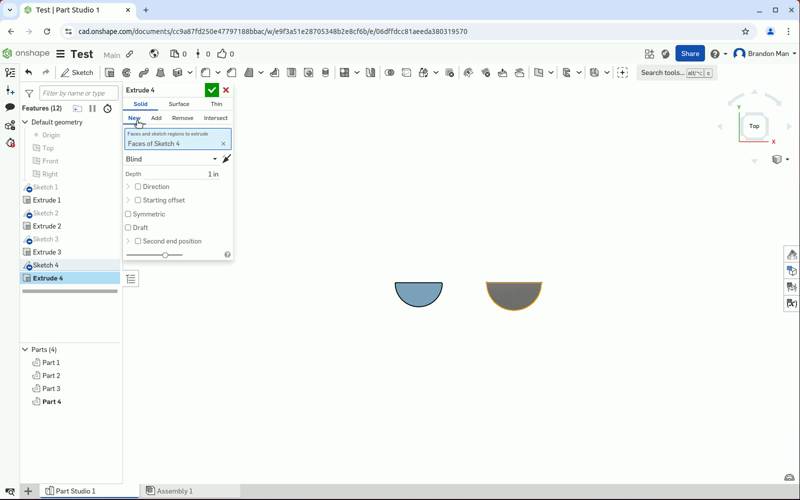
key(tab, 4)
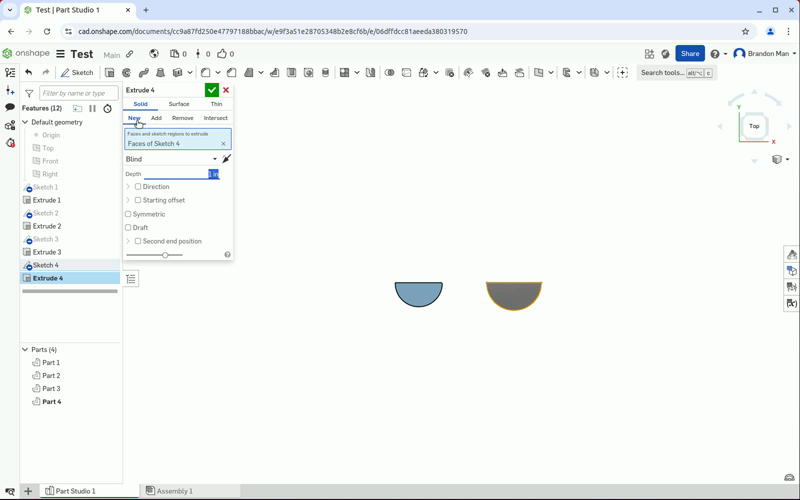
text(19.016)
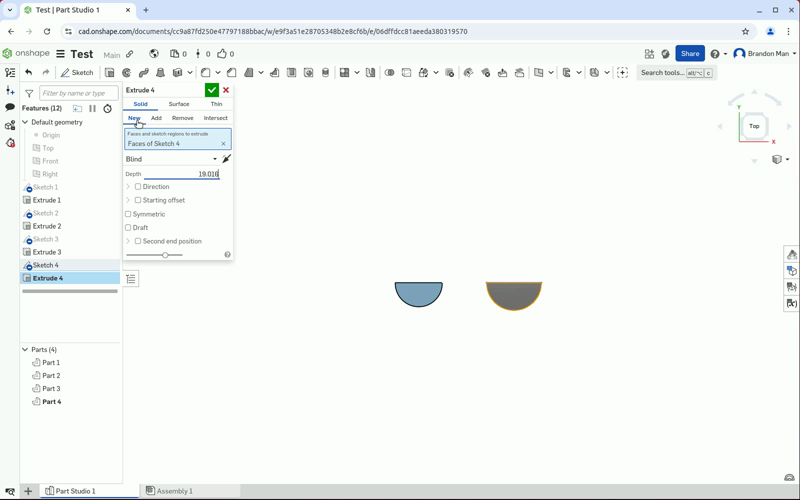
key(enter)
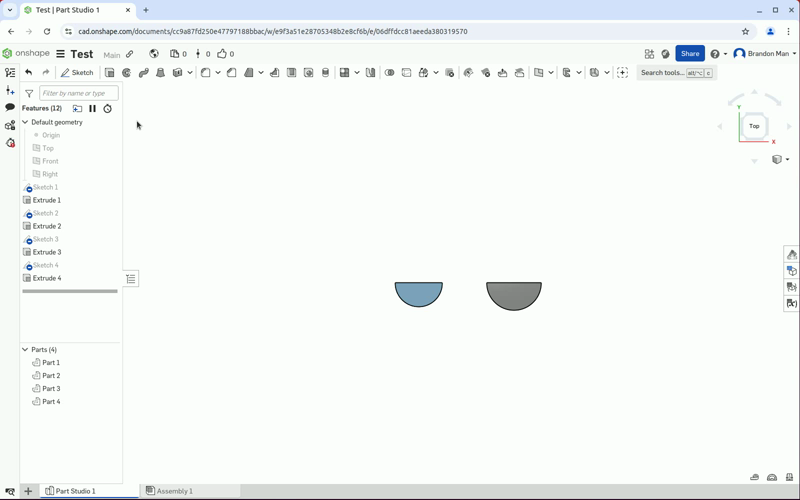
key(shift+h)
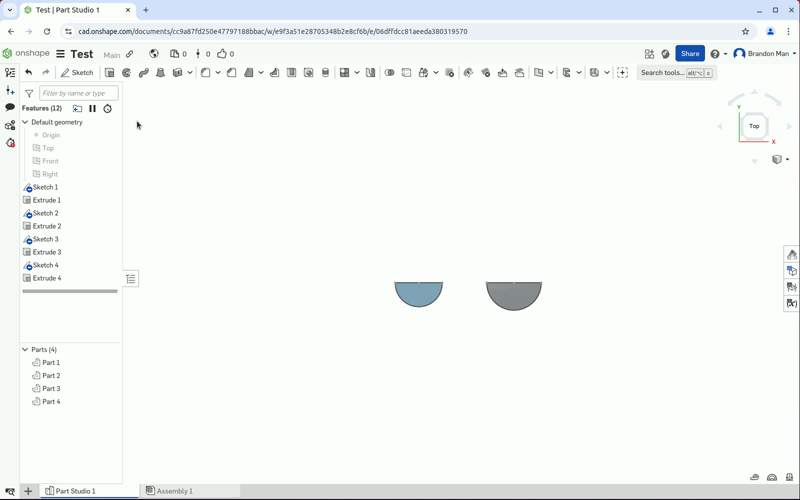
key(shift+h)
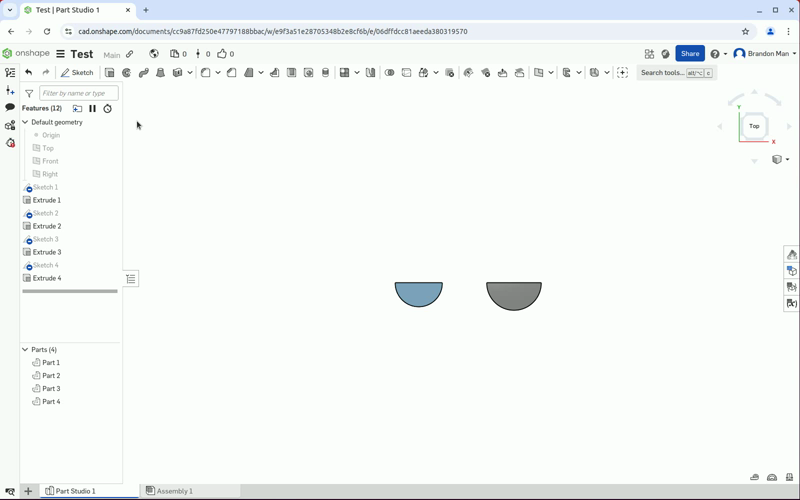
mouse_move(73, 189)
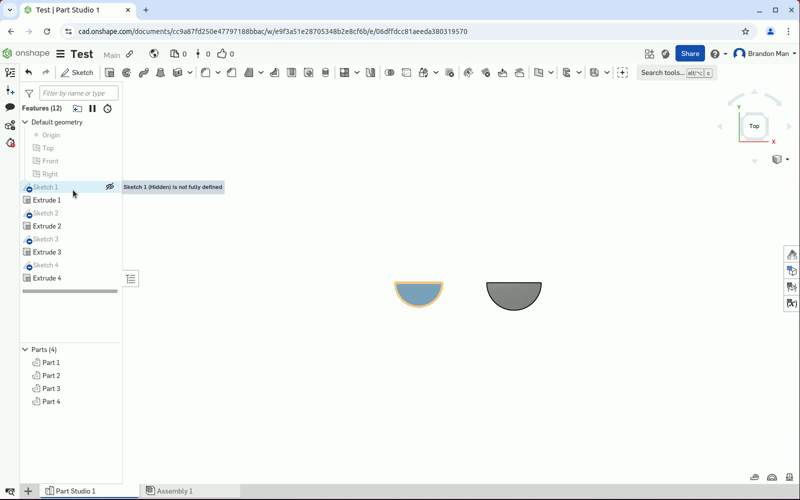
click(73, 189)
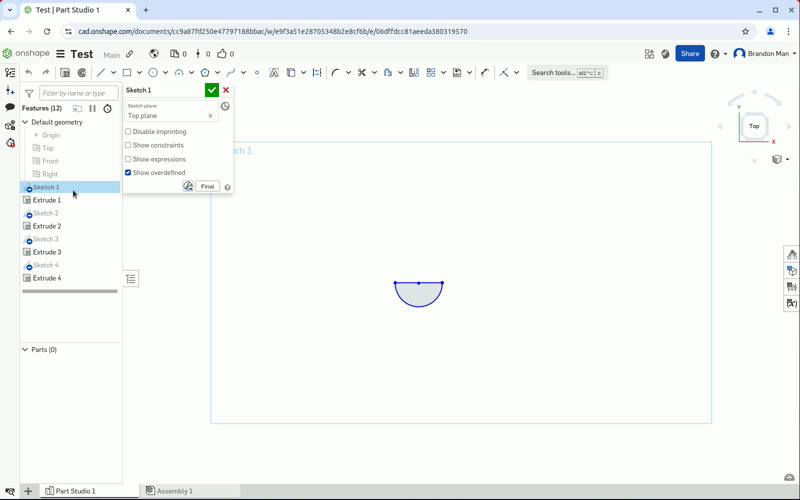
mouse_move(229, 92)
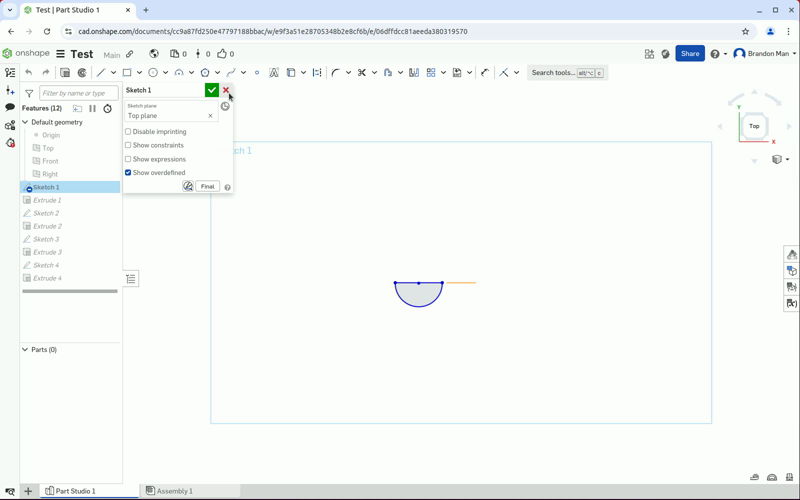
click(229, 92)
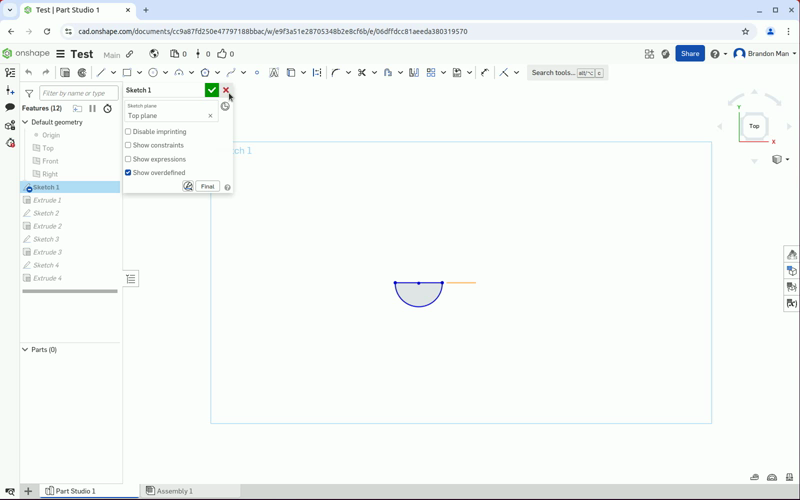
key(shift+s)
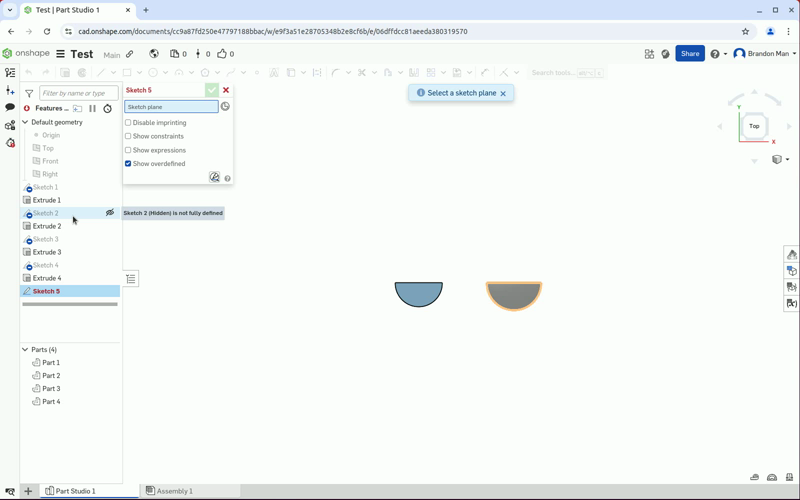
scroll(3)
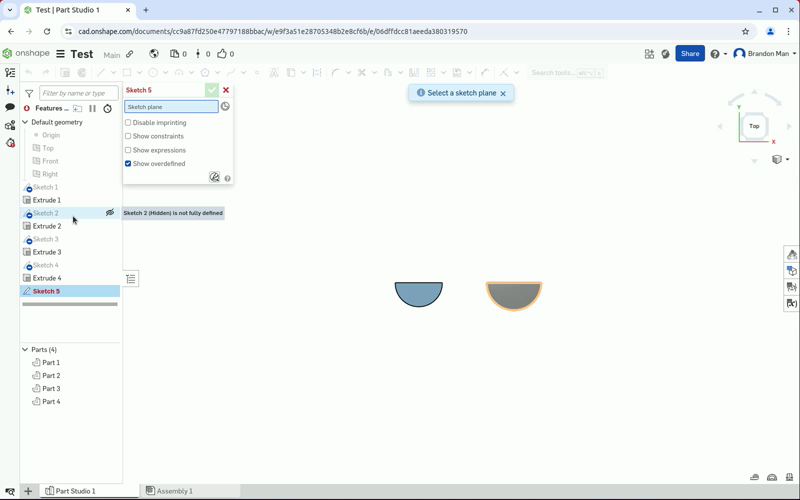
mouse_move(73, 150)
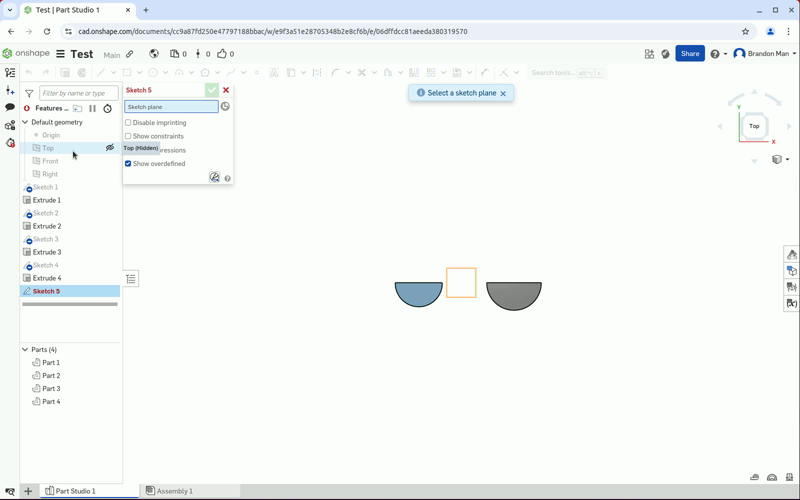
click(73, 150)
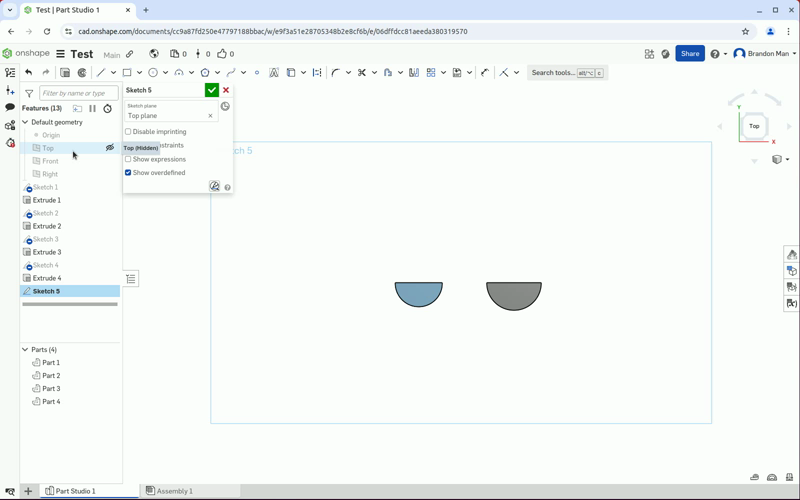
mouse_move(73, 352)
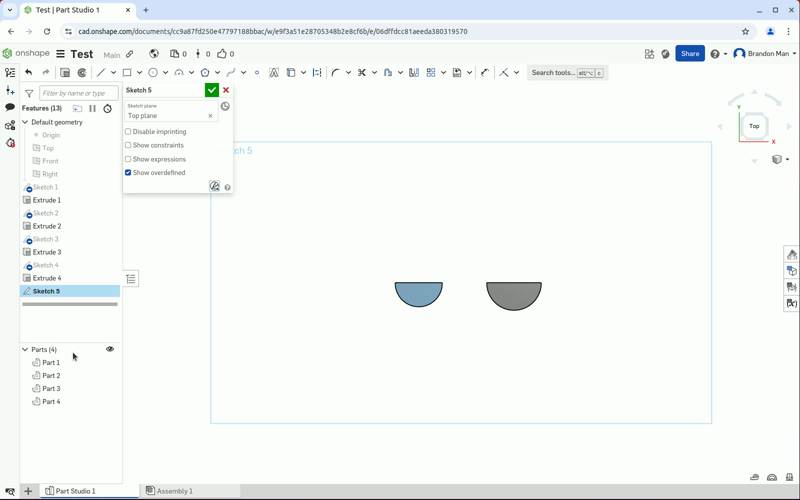
key(y)
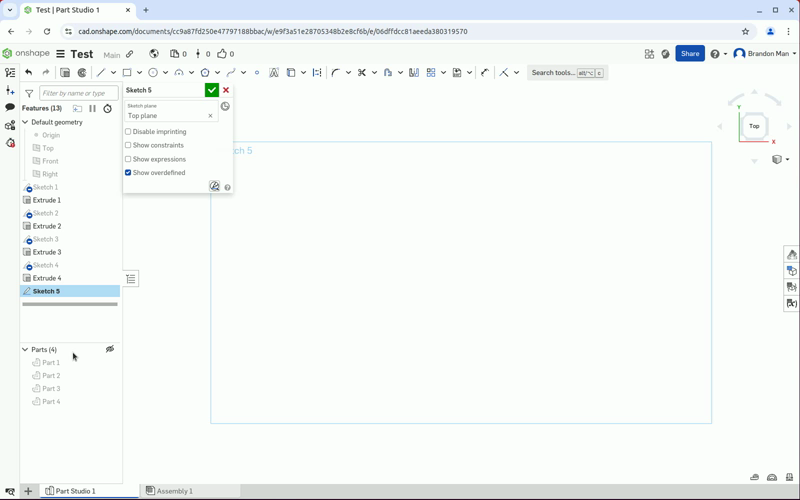
key(a)
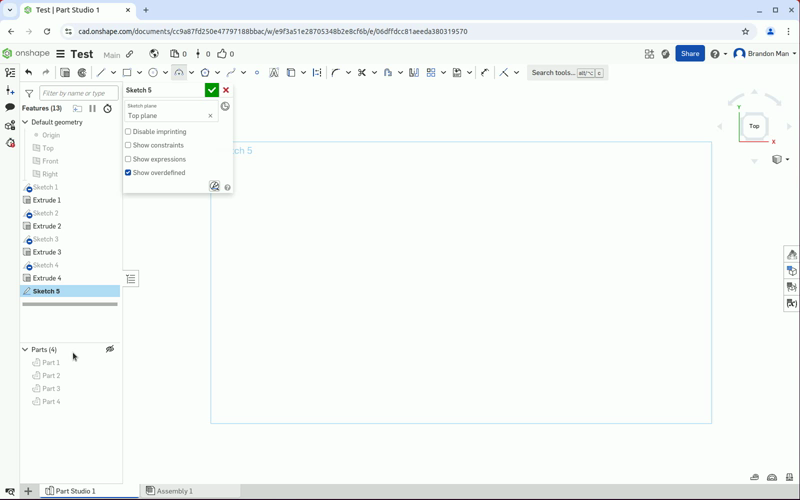
key_down(shift)
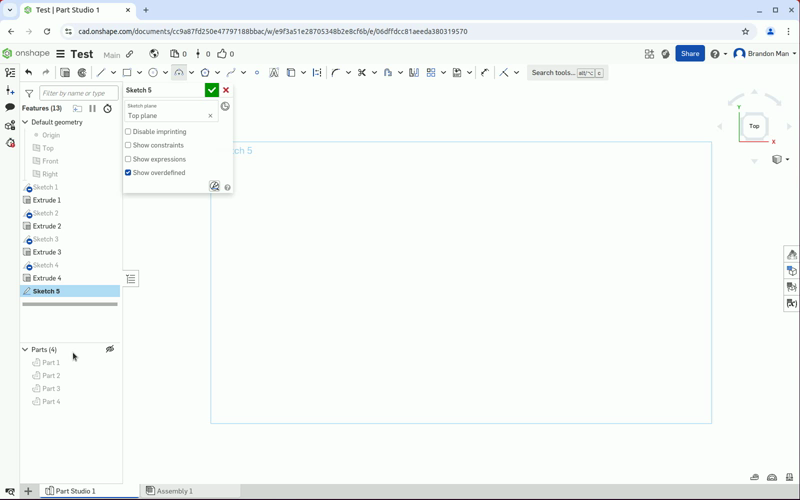
mouse_move(486, 282)
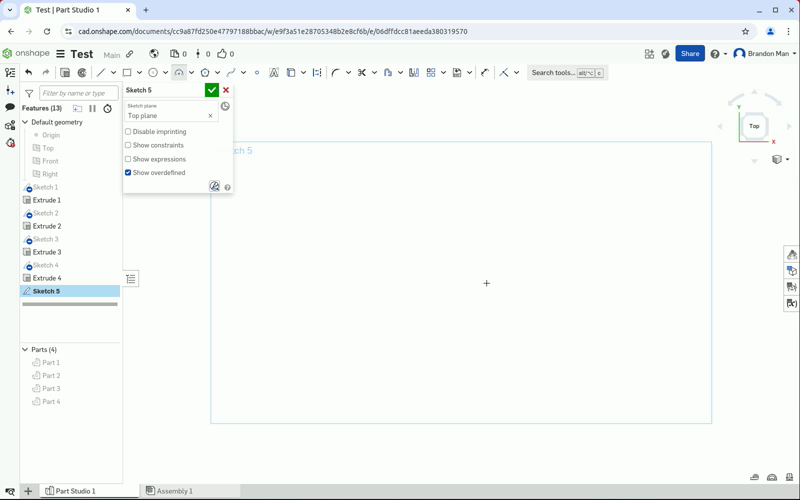
click(486, 282)
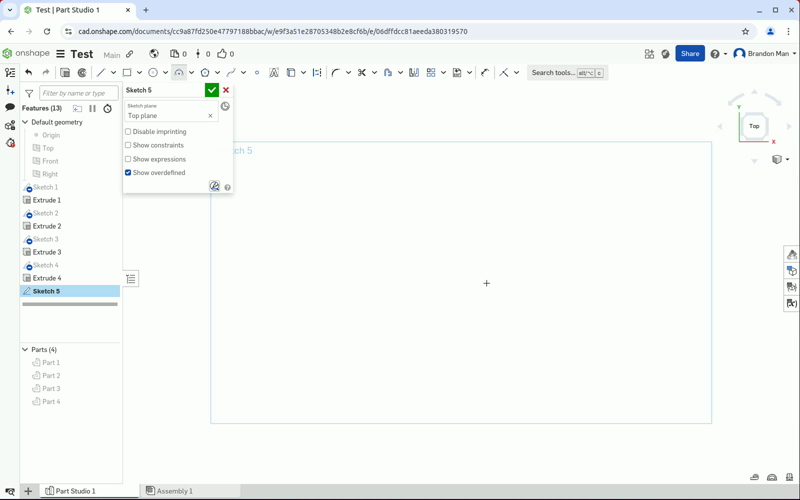
key_up(shift)
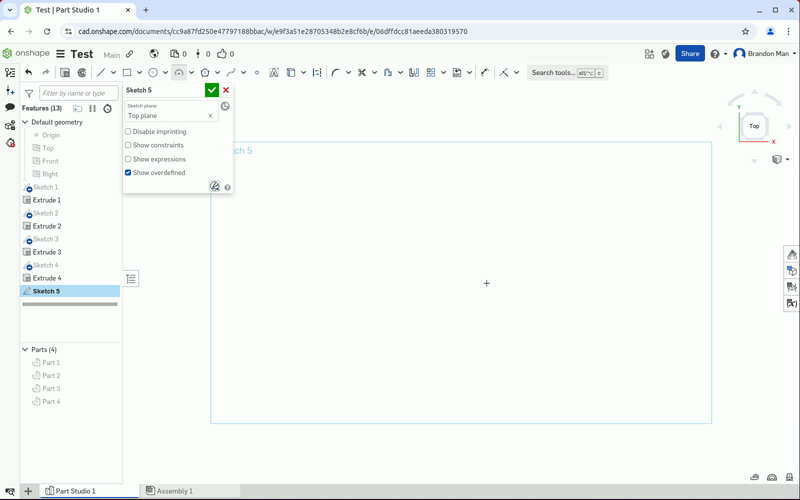
key_down(shift)
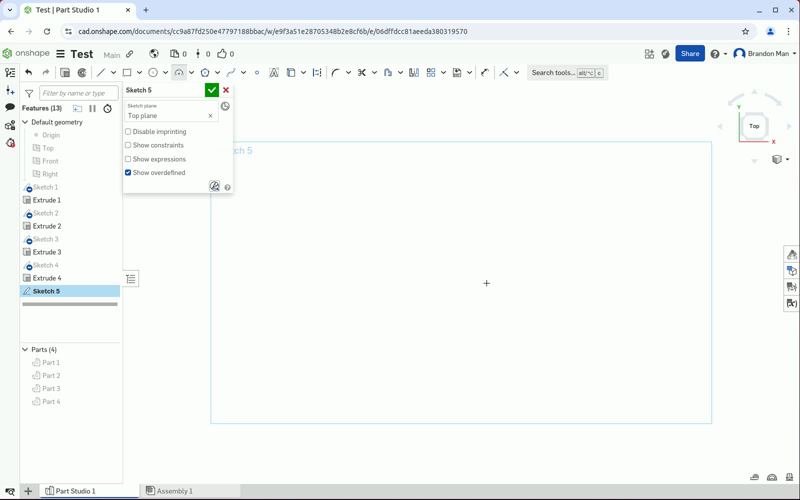
mouse_move(541, 282)
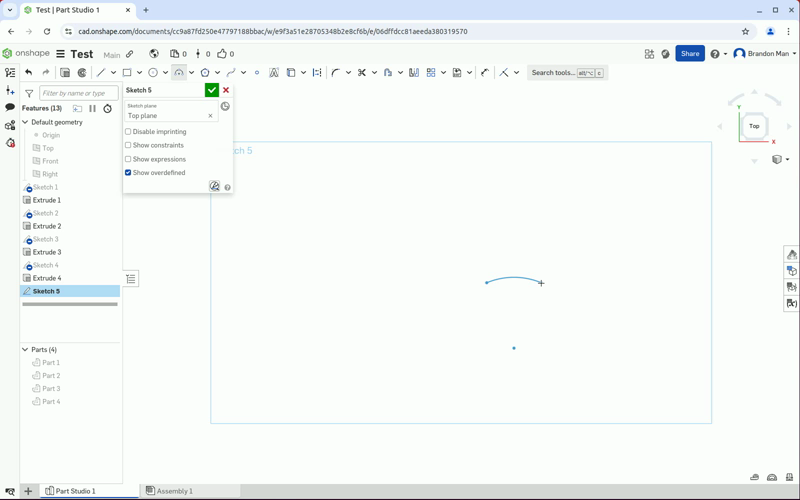
click(541, 282)
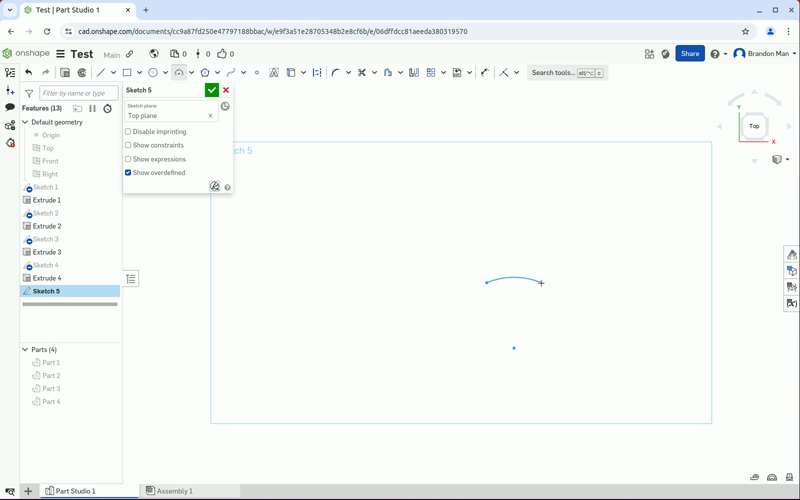
mouse_move(513, 310)
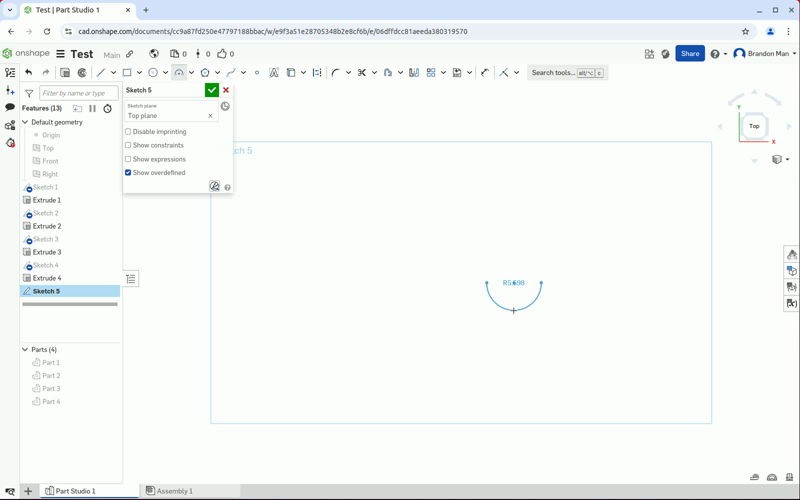
click(513, 310)
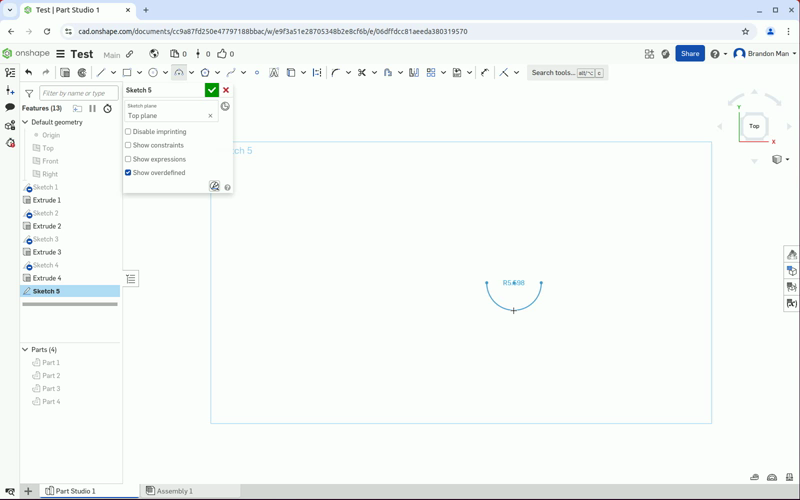
key_up(shift)
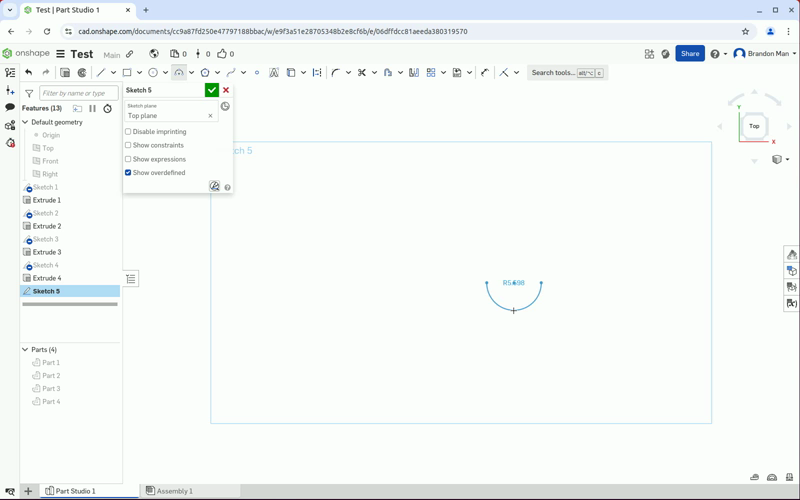
key(esc)
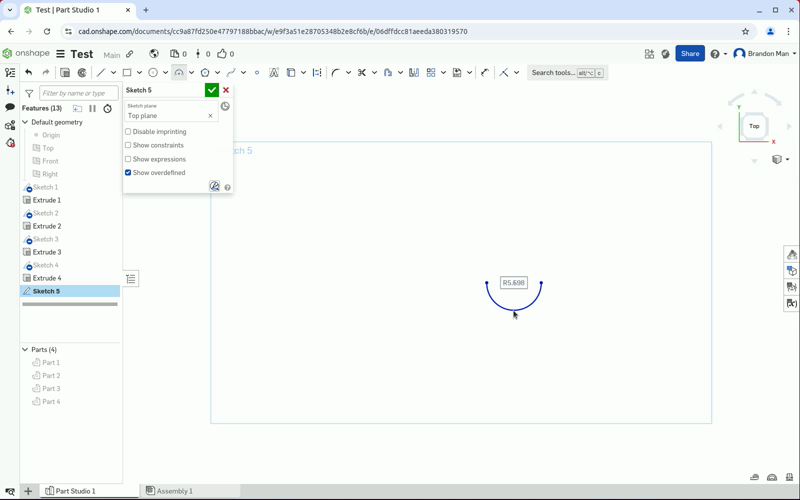
key(l)
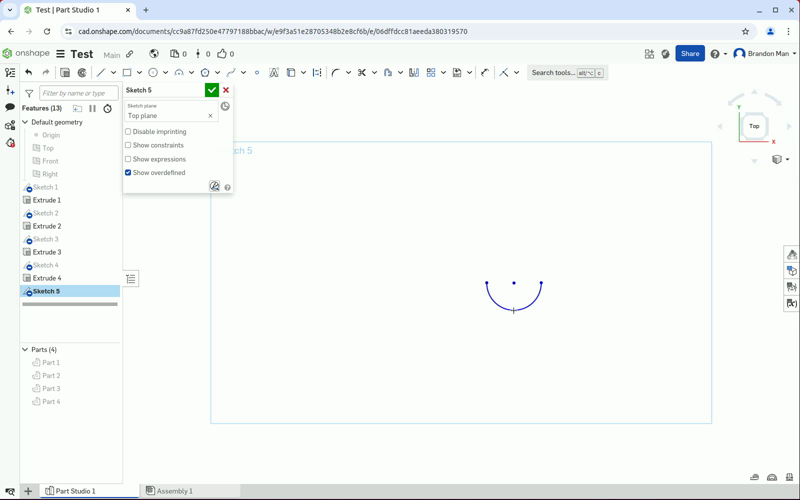
mouse_move(541, 282)
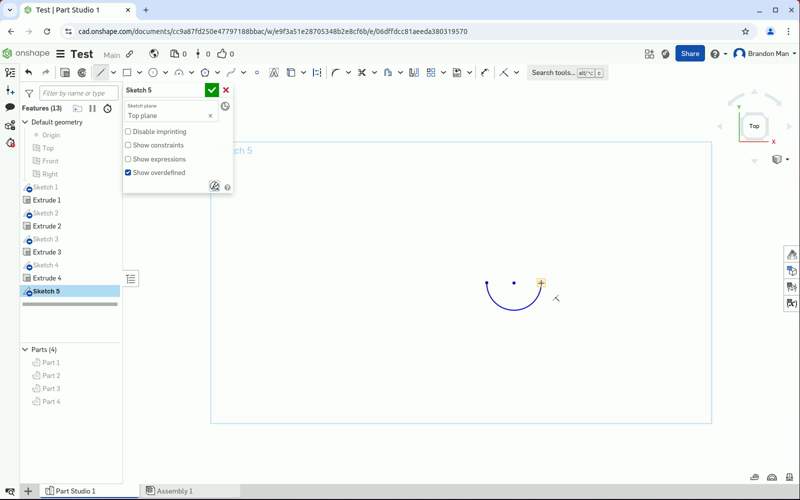
click(541, 282)
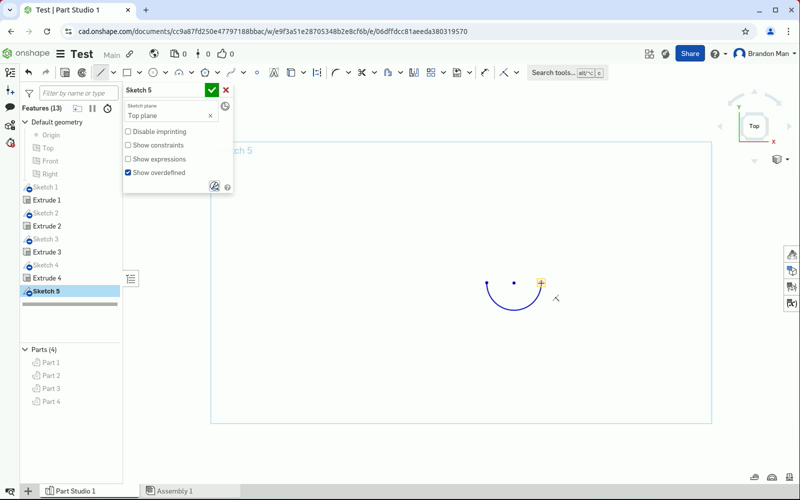
mouse_move(571, 282)
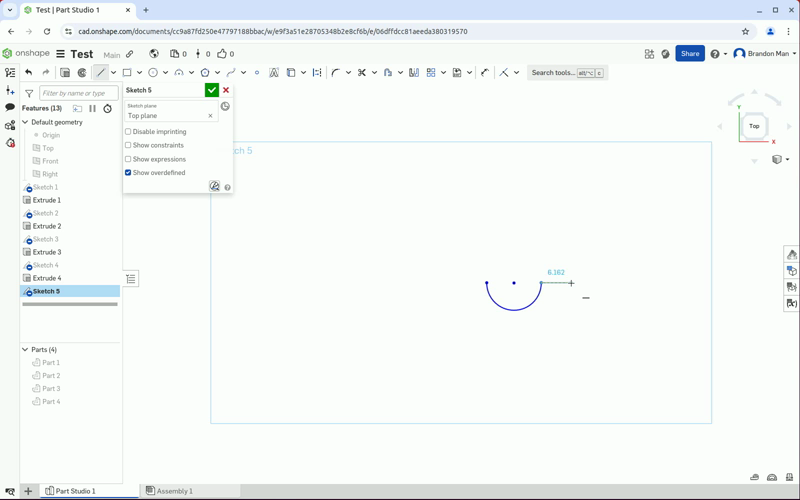
key_down(shift)
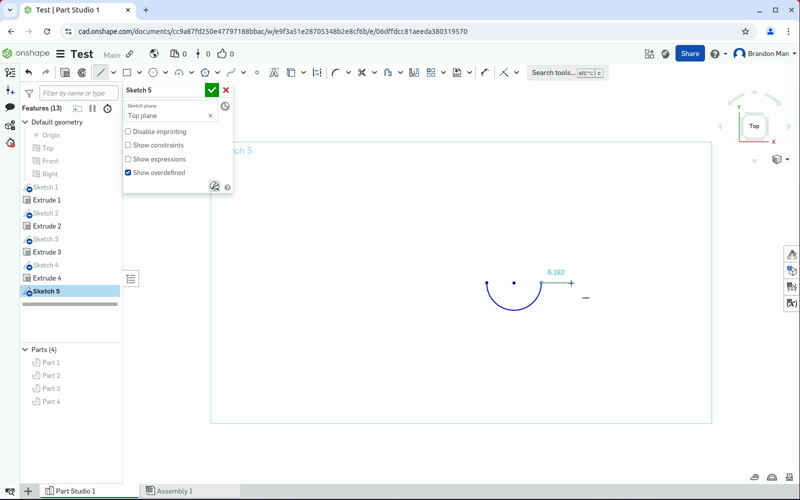
mouse_move(486, 282)
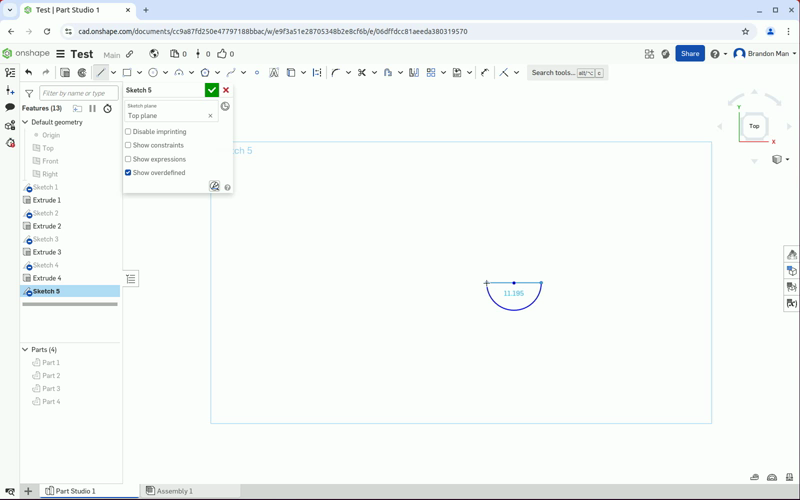
key_up(shift)
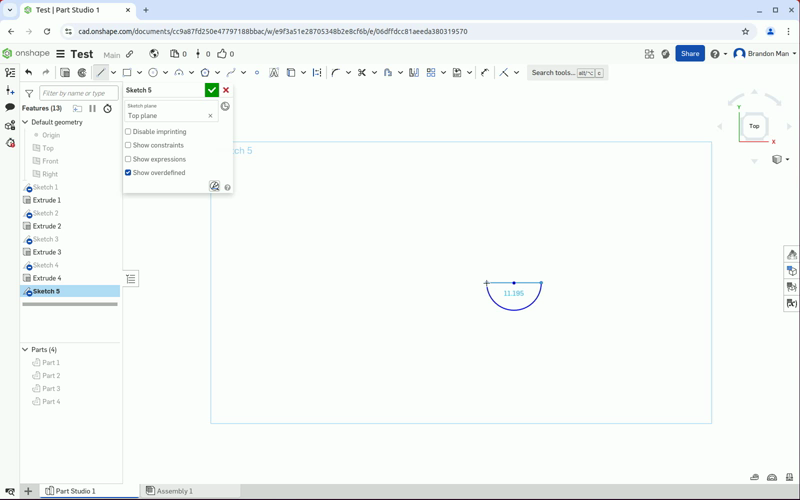
click(486, 282)
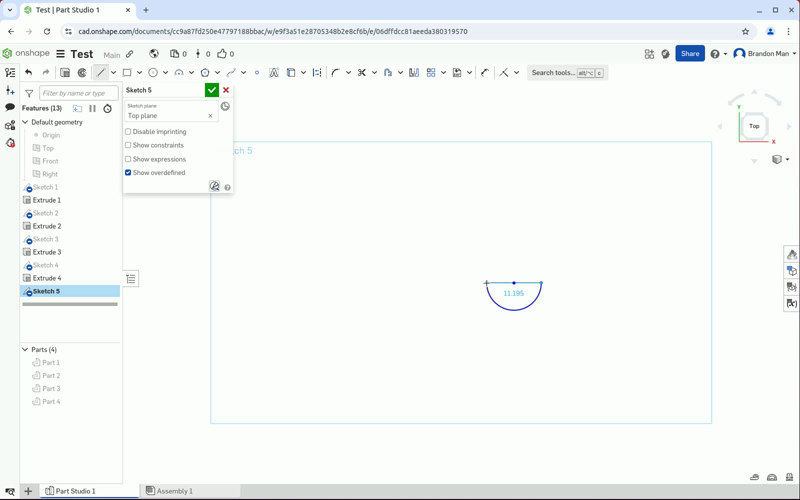
key(esc)
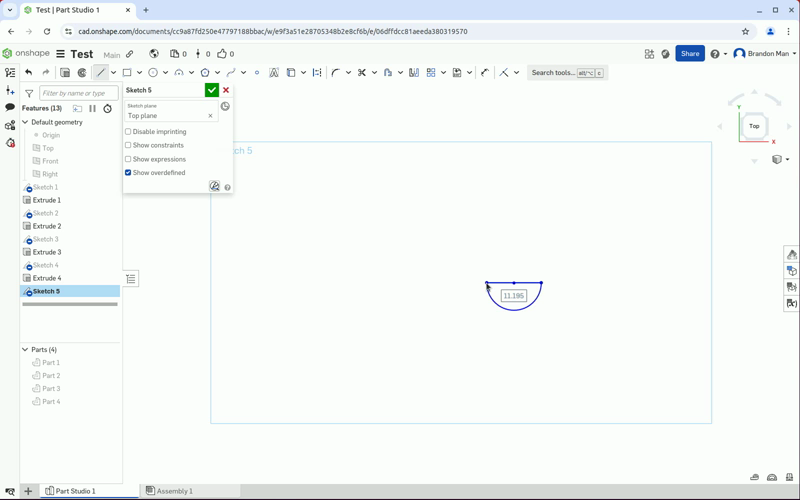
mouse_move(494, 298)
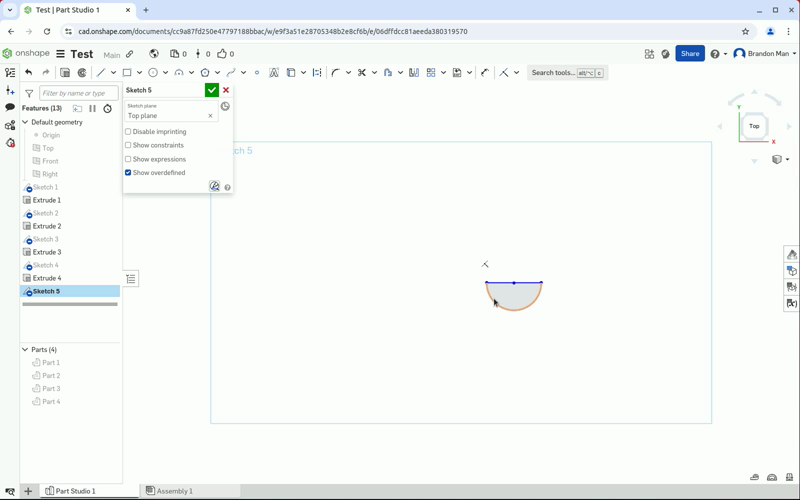
scroll(6)
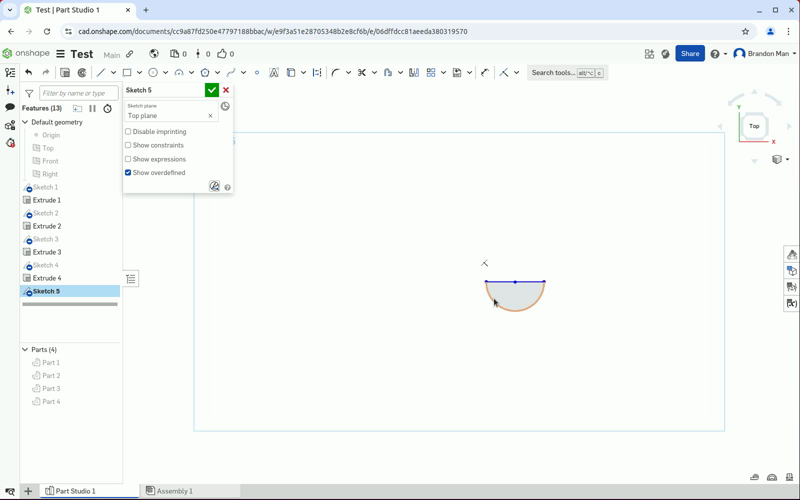
scroll(6)
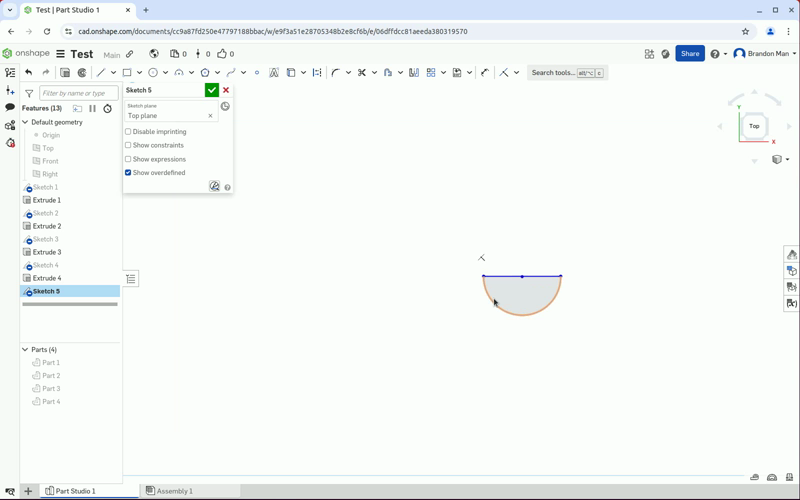
scroll(6)
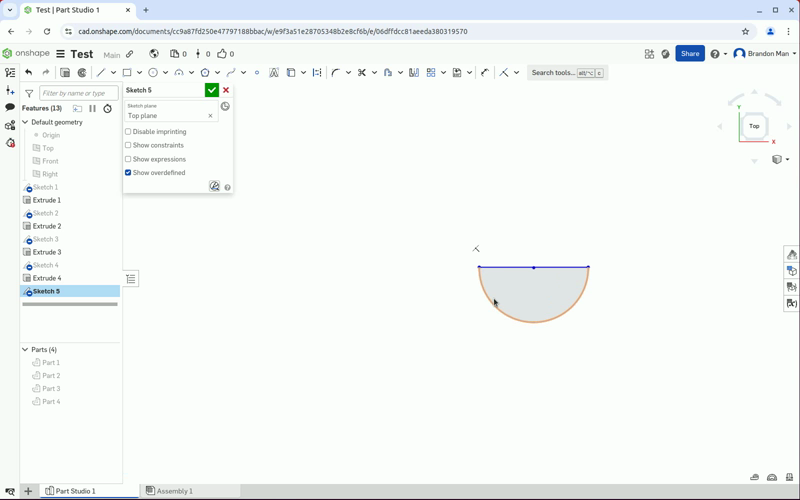
scroll(6)
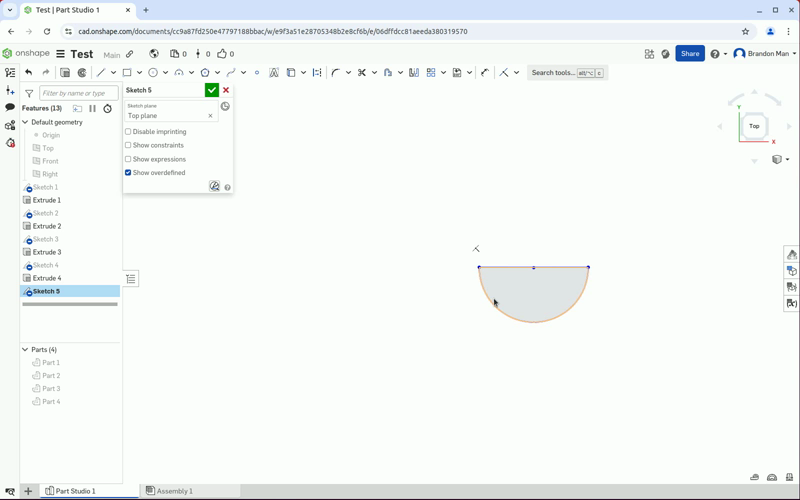
scroll(6)
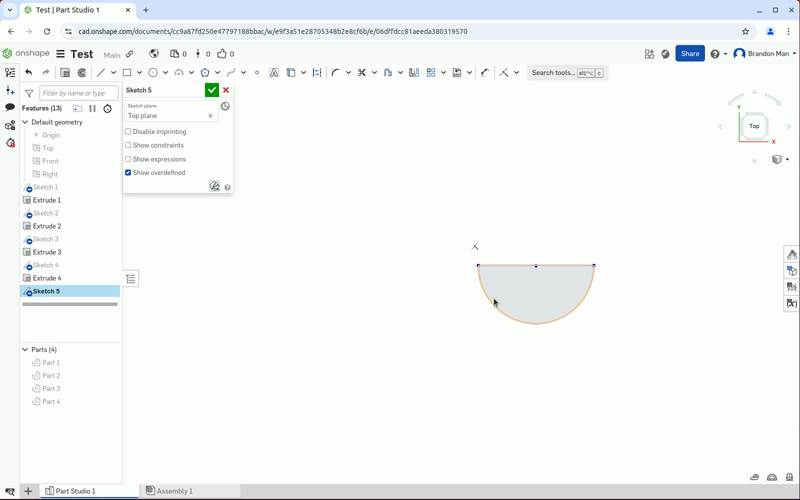
scroll(6)
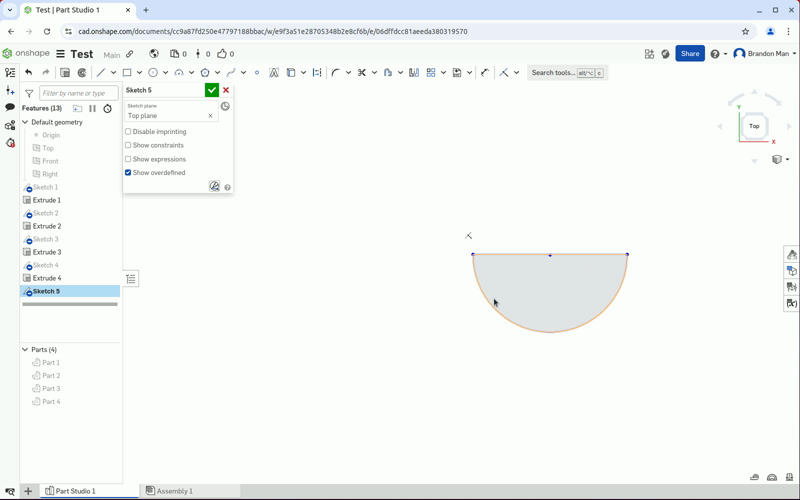
scroll(6)
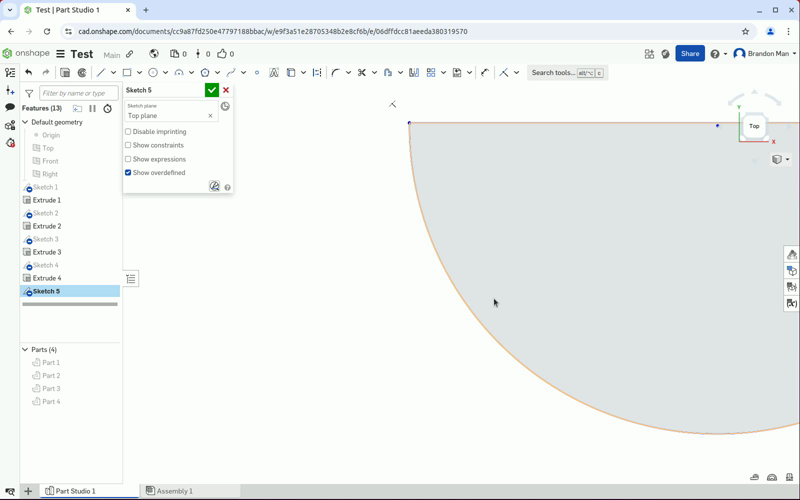
click(494, 298)
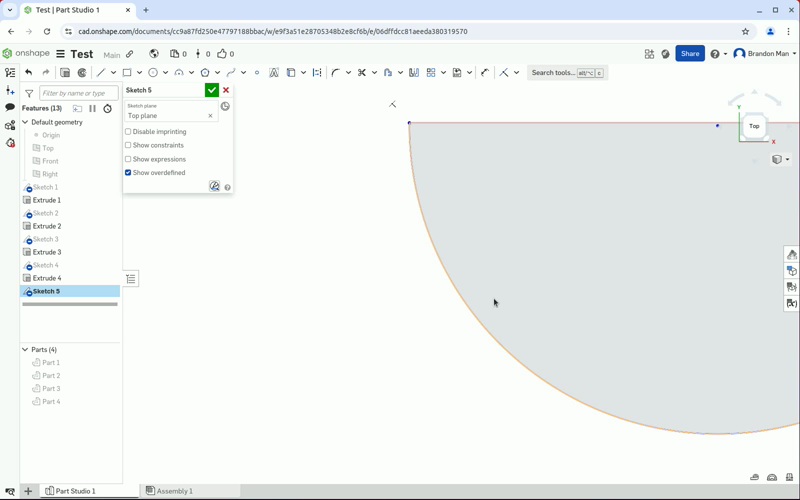
scroll(-6)
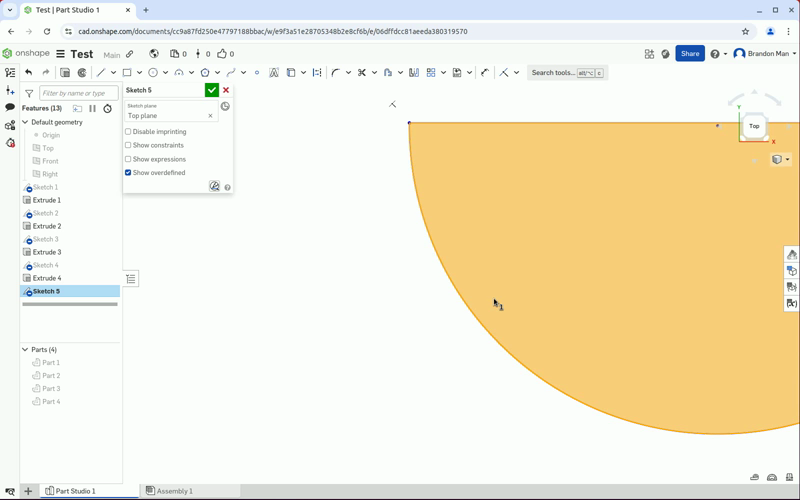
scroll(-6)
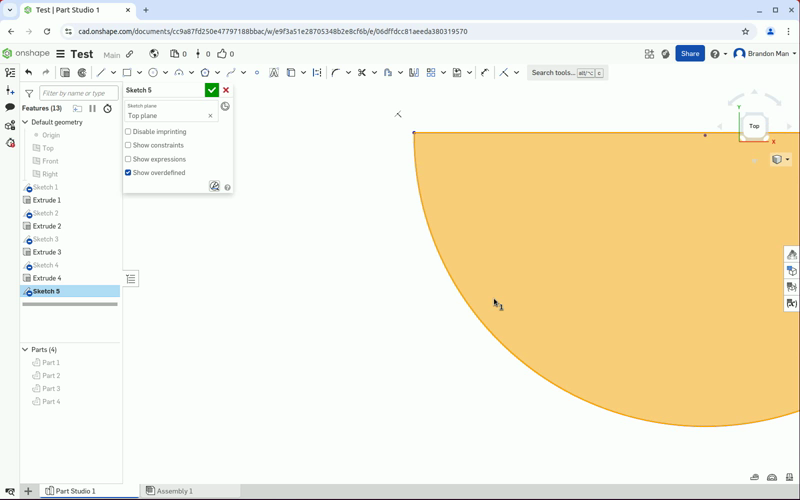
scroll(-6)
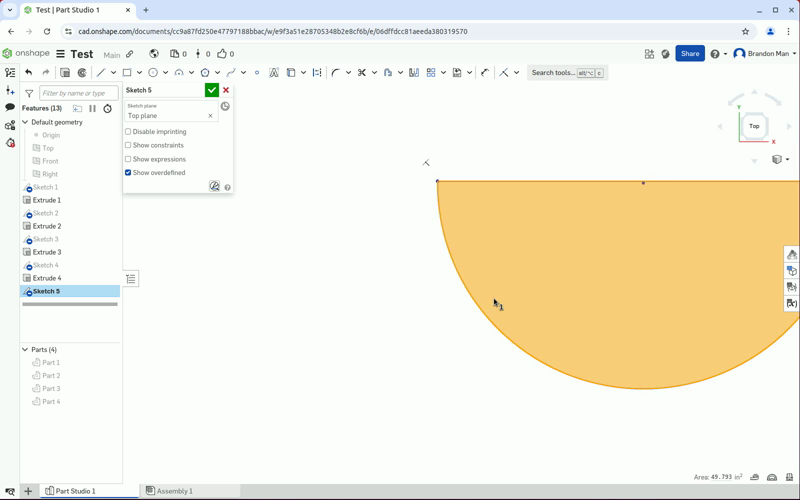
scroll(-6)
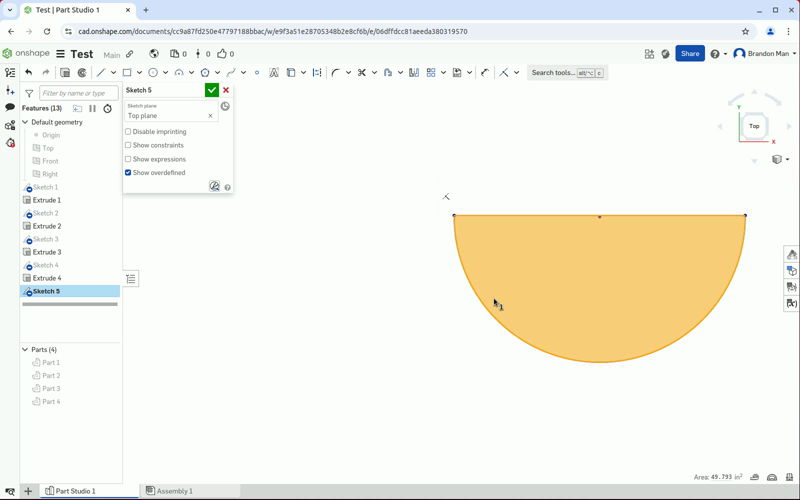
scroll(-6)
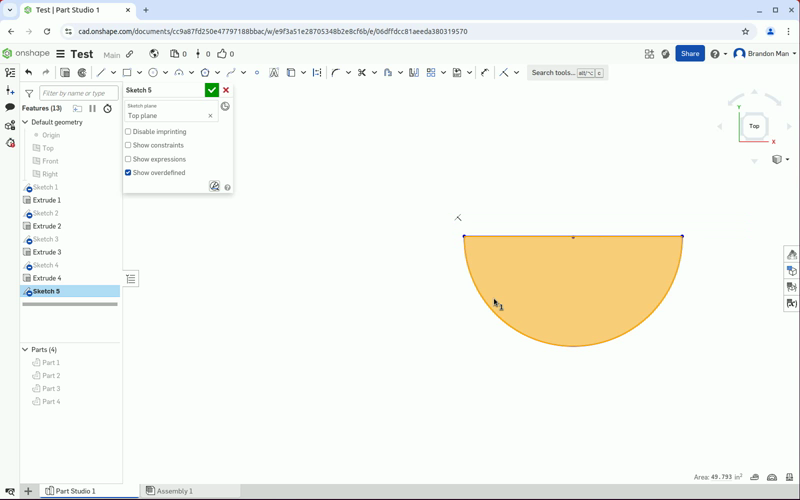
scroll(-6)
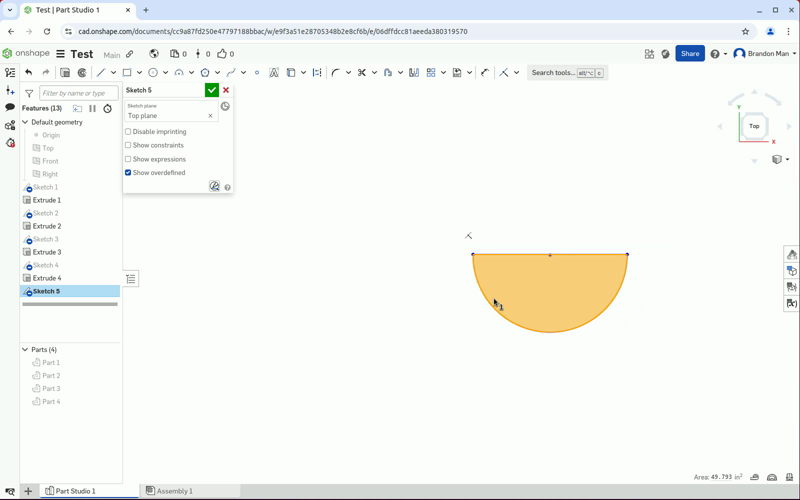
scroll(-6)
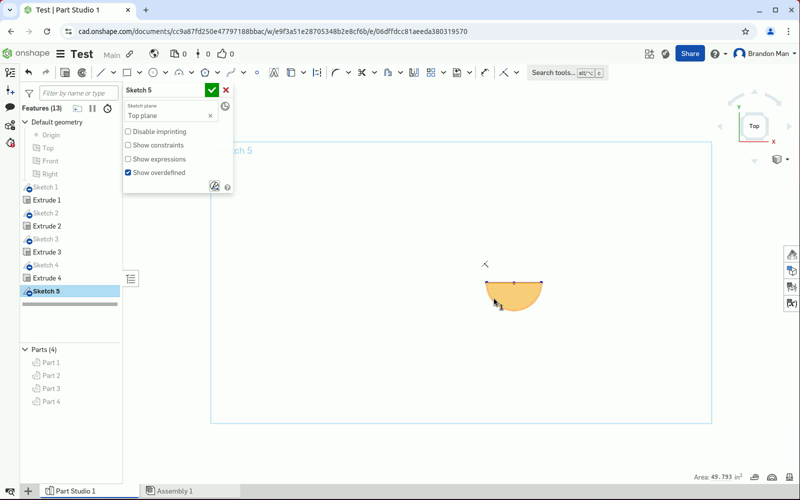
mouse_move(73, 352)
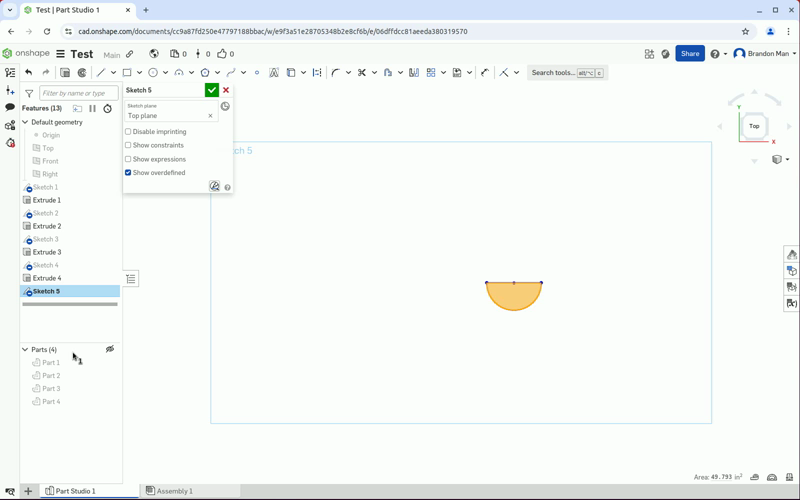
key(shift+y)
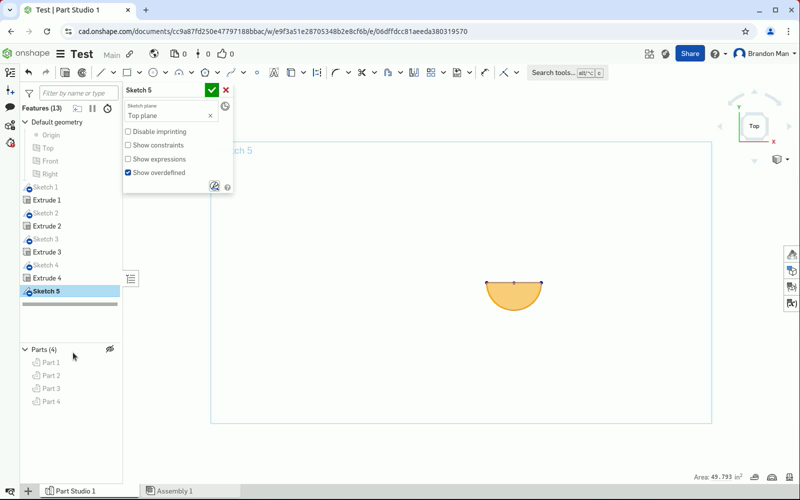
key(shift+e)
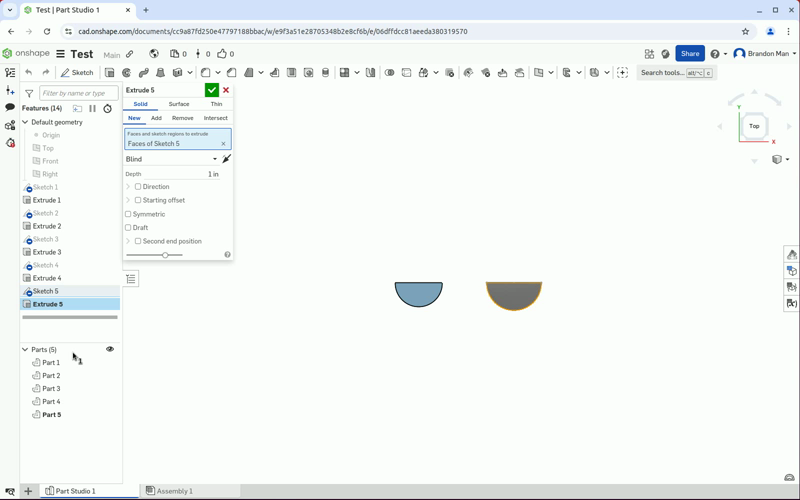
mouse_move(143, 106)
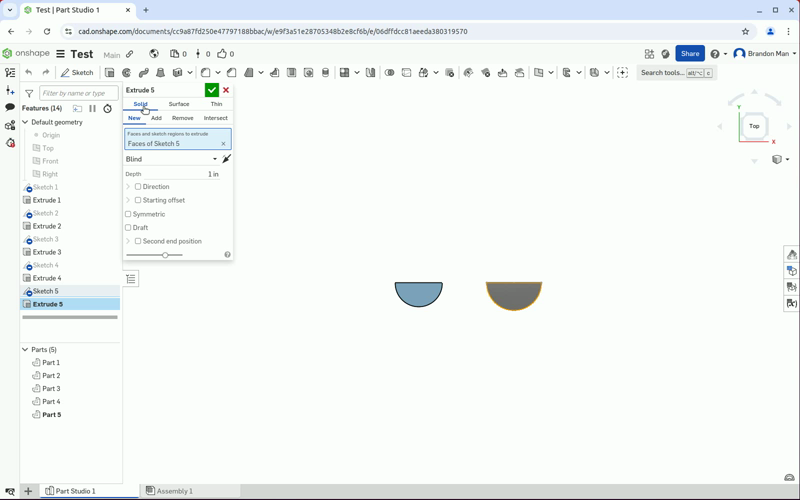
click(143, 106)
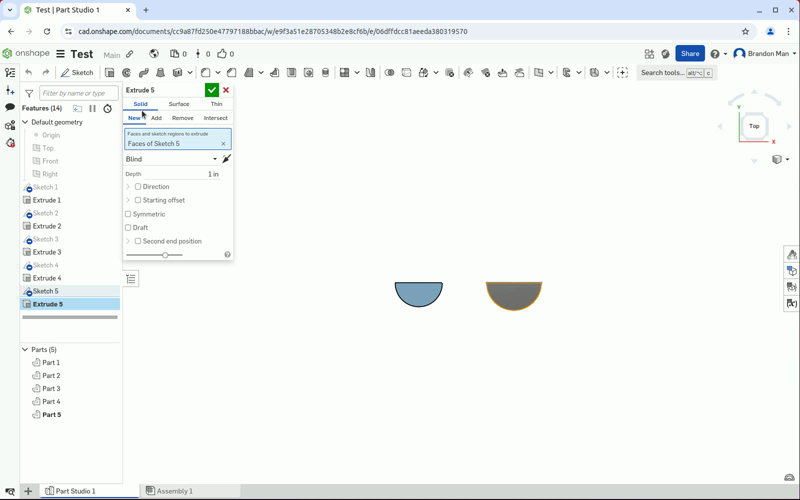
mouse_move(137, 120)
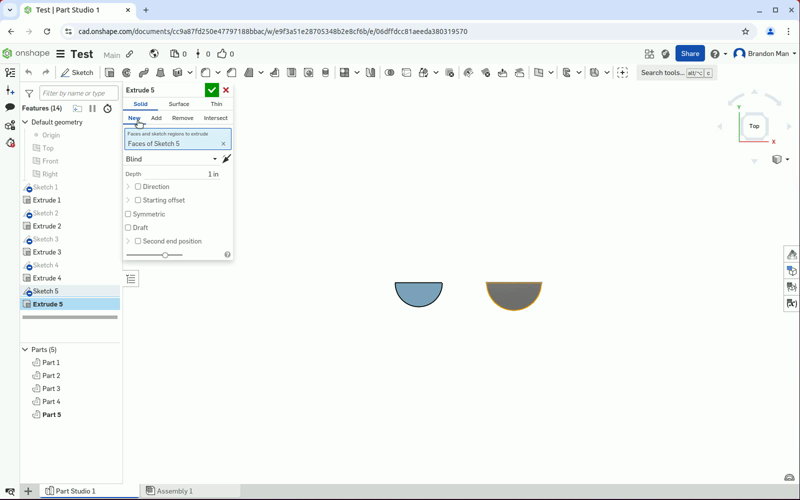
click(137, 120)
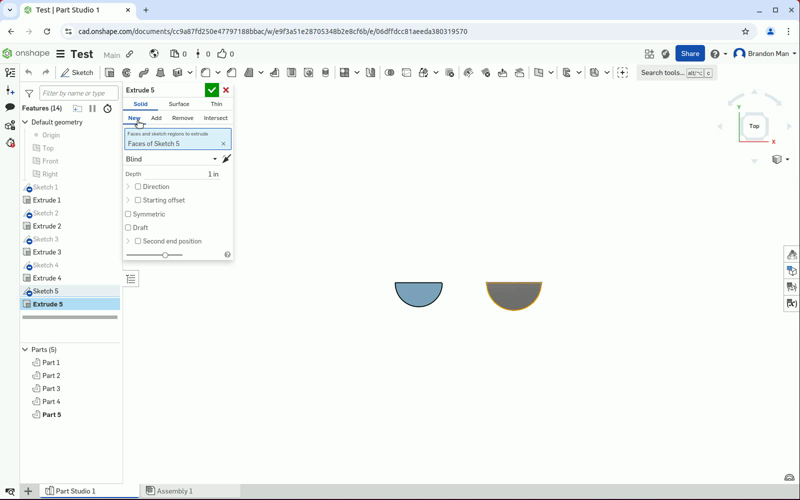
key(tab, 4)
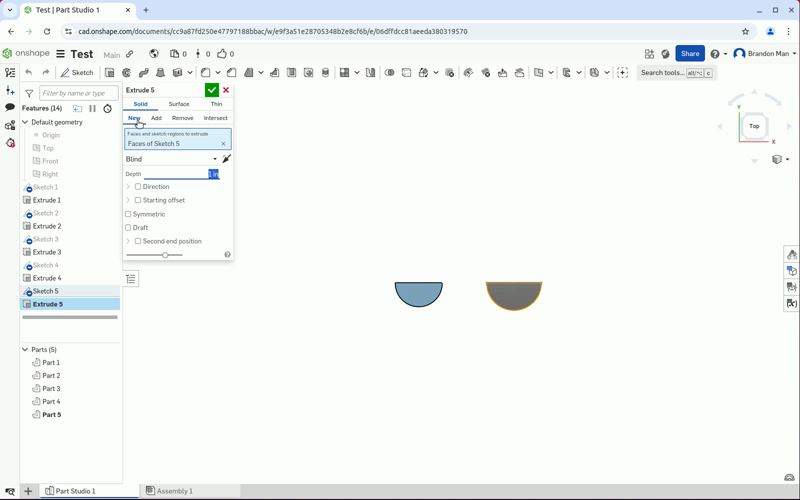
text(19.016)
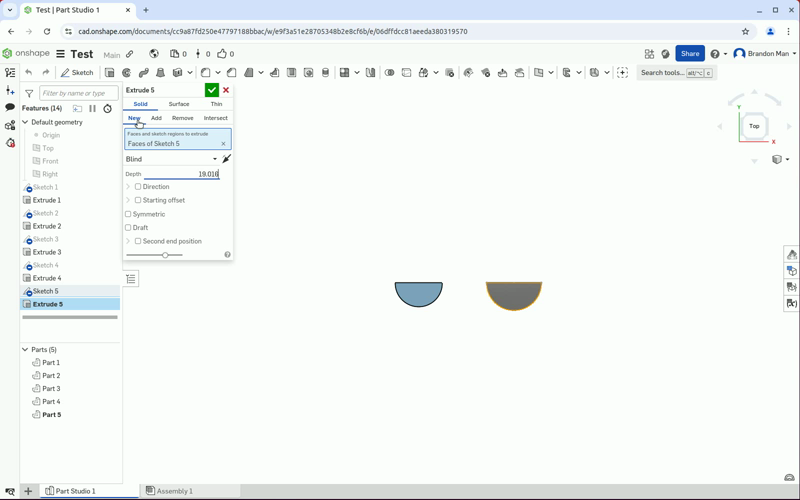
key(enter)
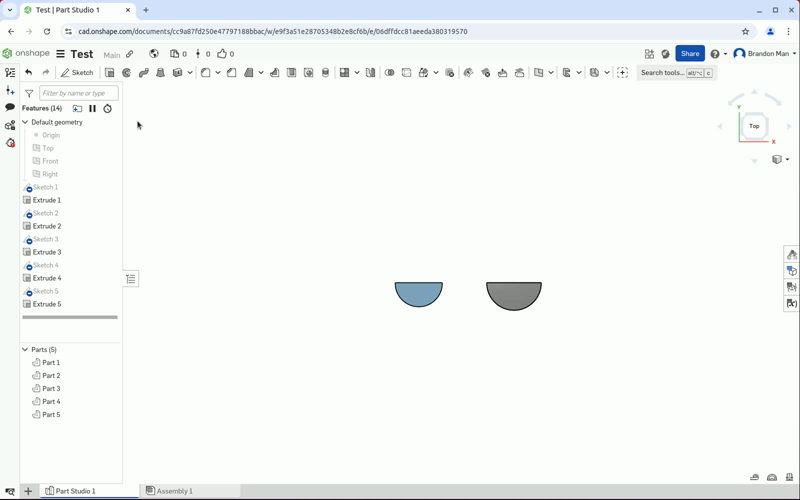
key(shift+h)
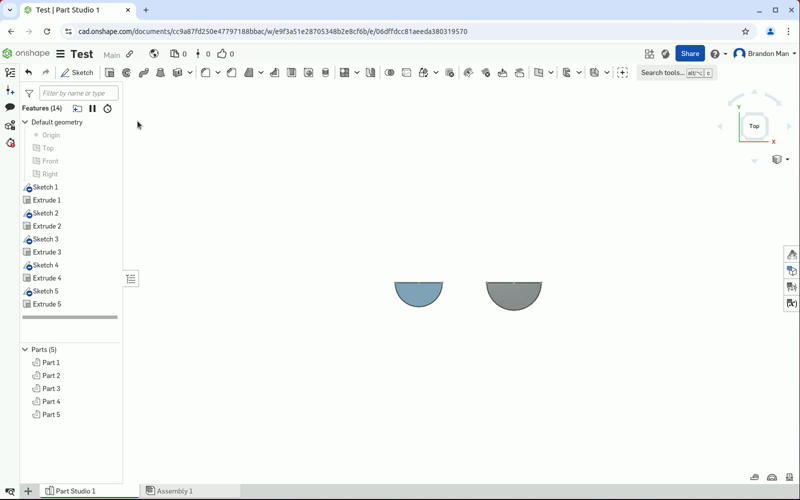
key(shift+h)
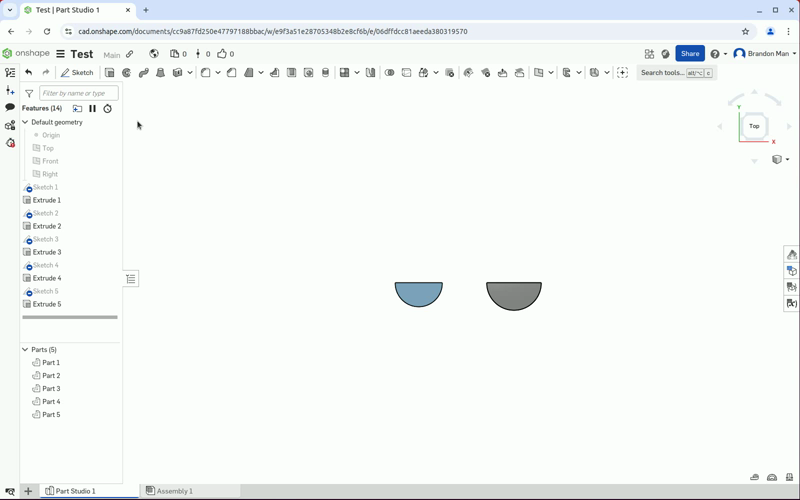
mouse_move(73, 189)
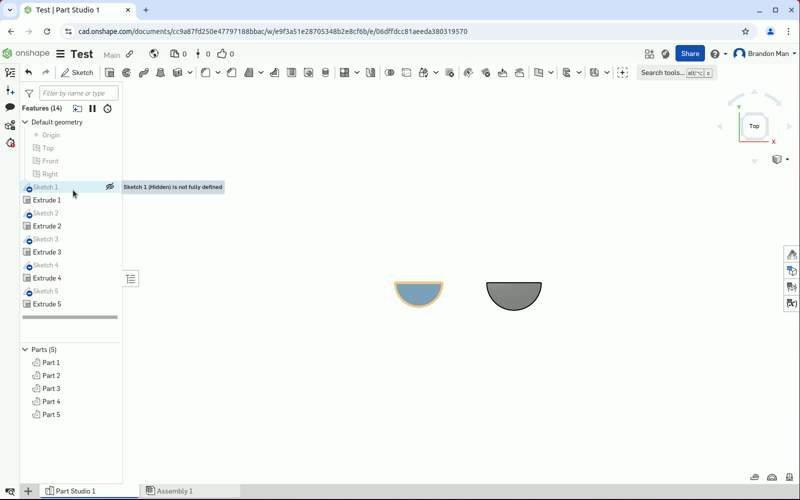
click(73, 189)
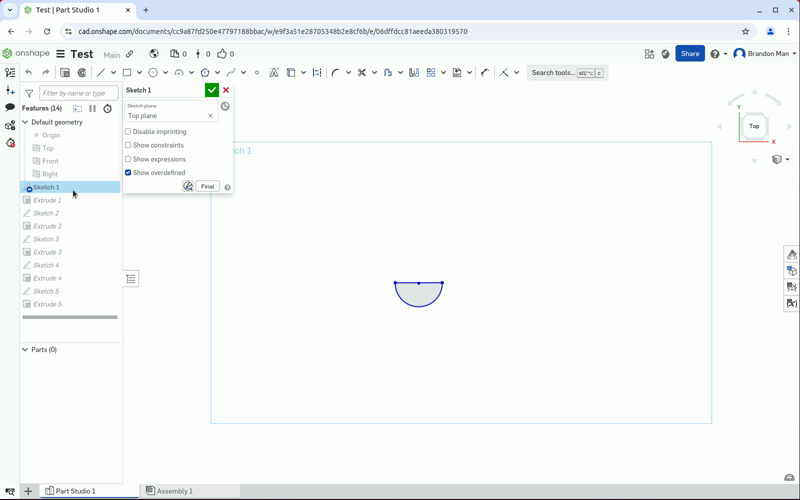
mouse_move(229, 92)
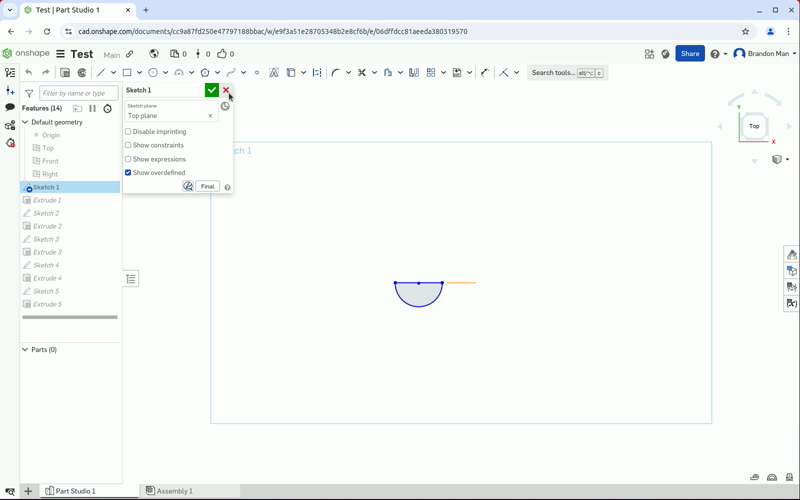
click(229, 92)
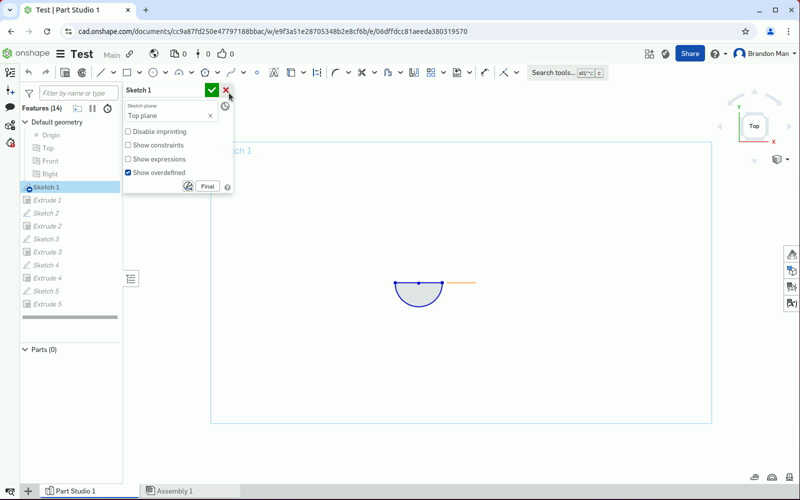
key(shift+s)
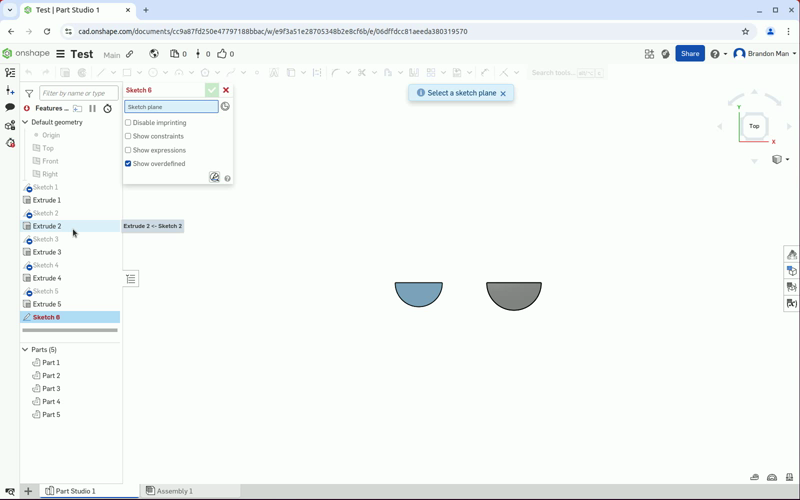
scroll(3)
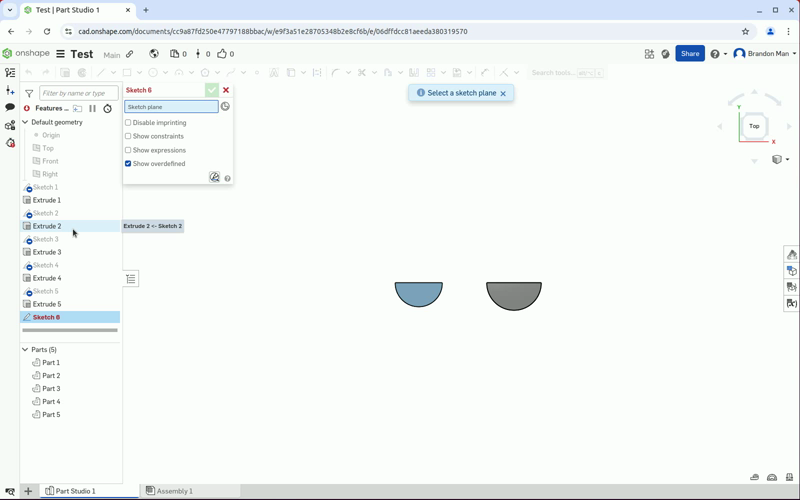
mouse_move(73, 150)
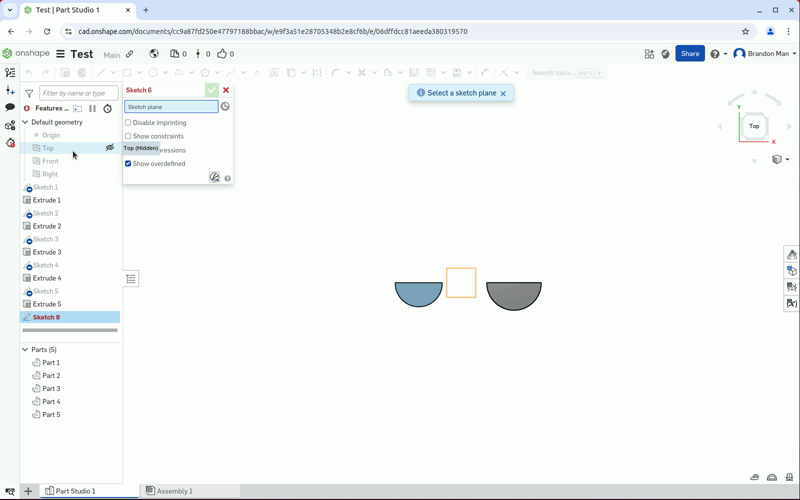
click(73, 150)
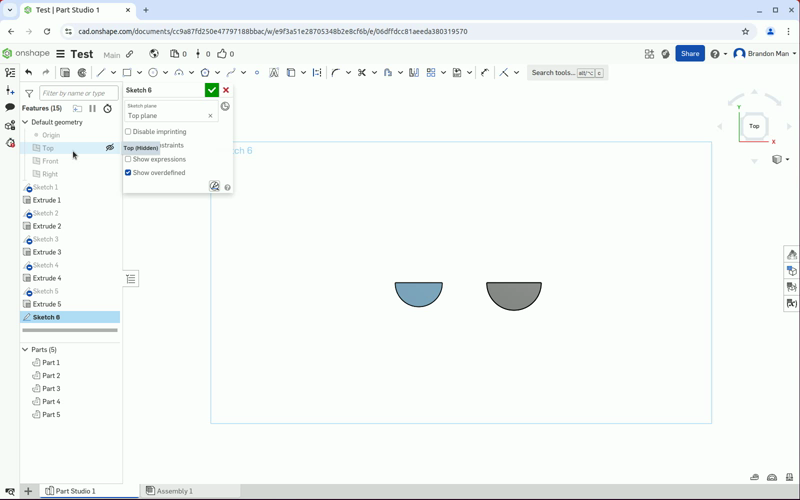
mouse_move(73, 352)
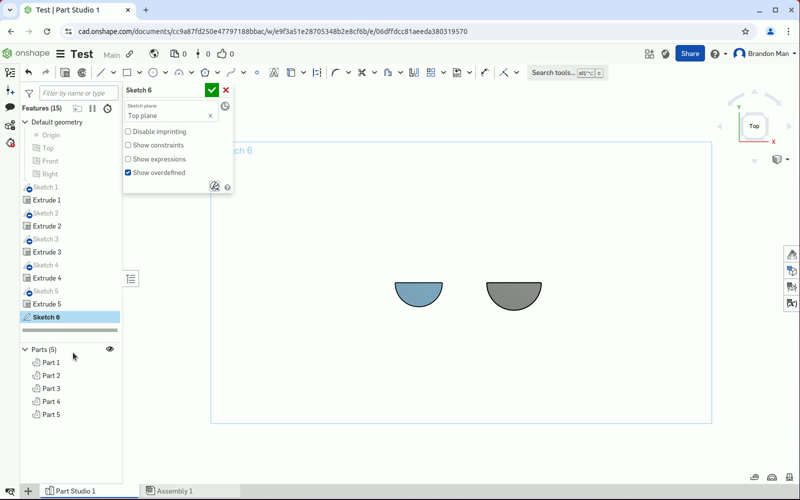
key(y)
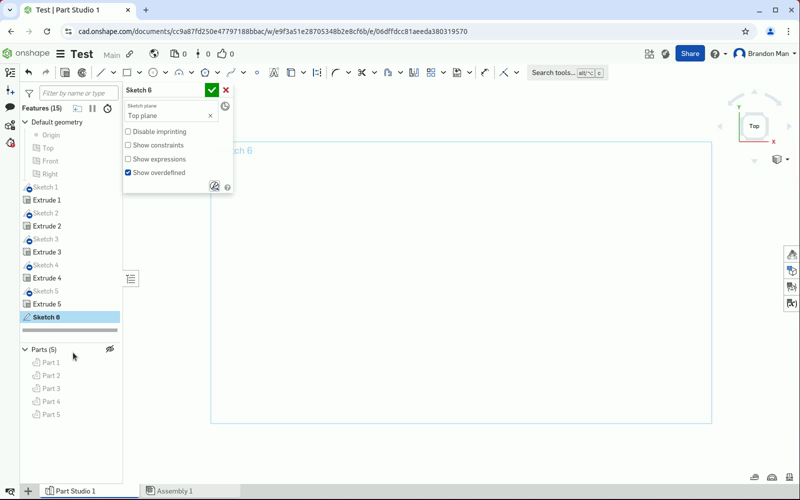
key(a)
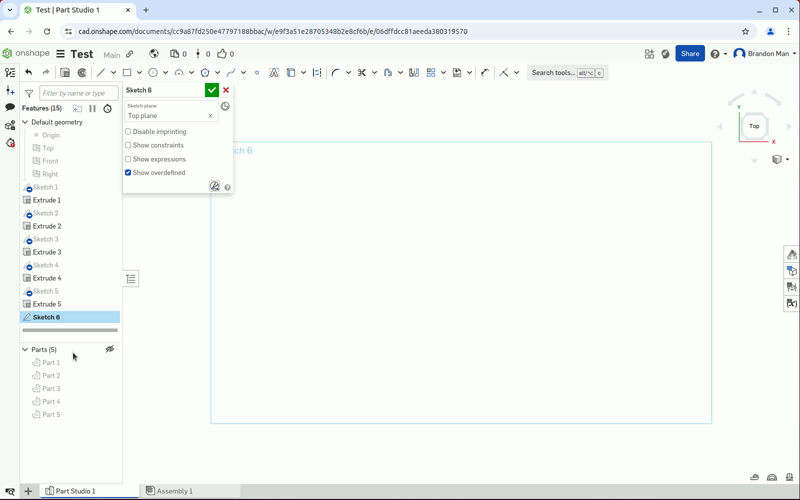
key_down(shift)
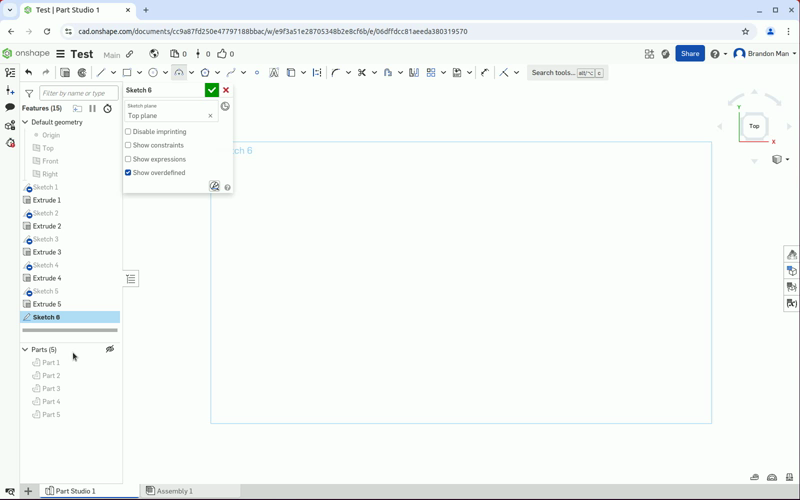
mouse_move(395, 282)
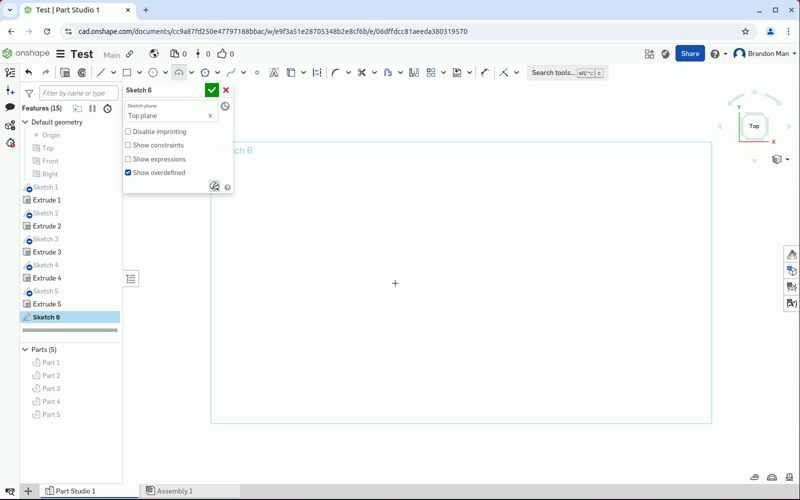
click(395, 282)
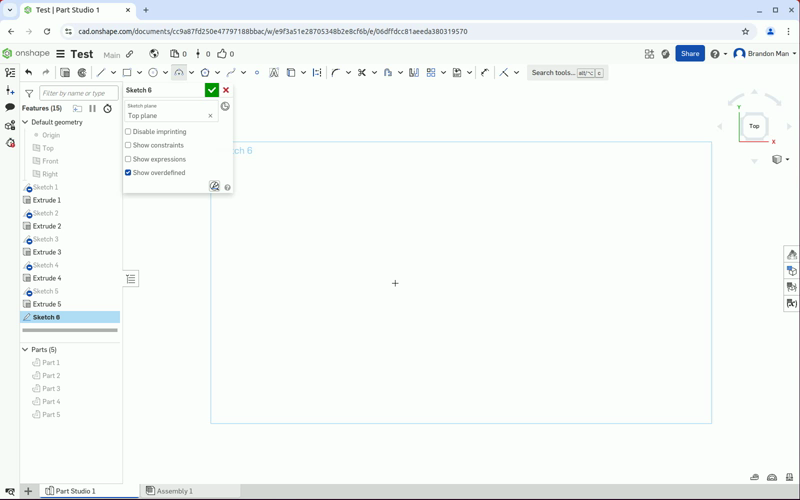
key_up(shift)
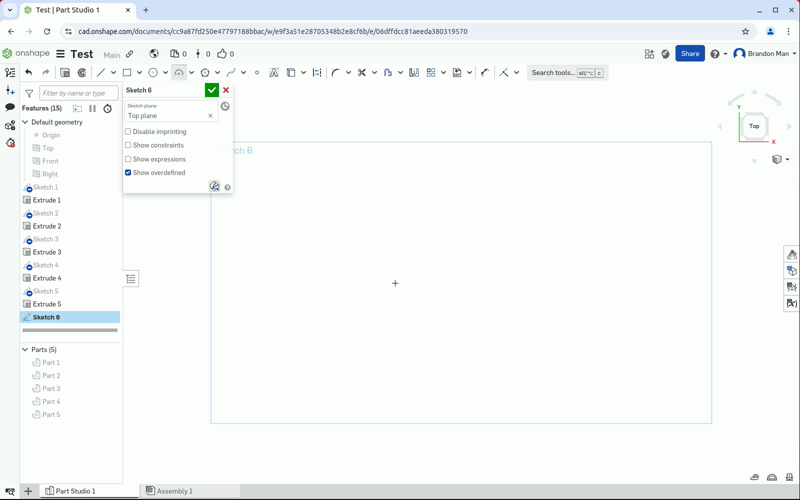
key_down(shift)
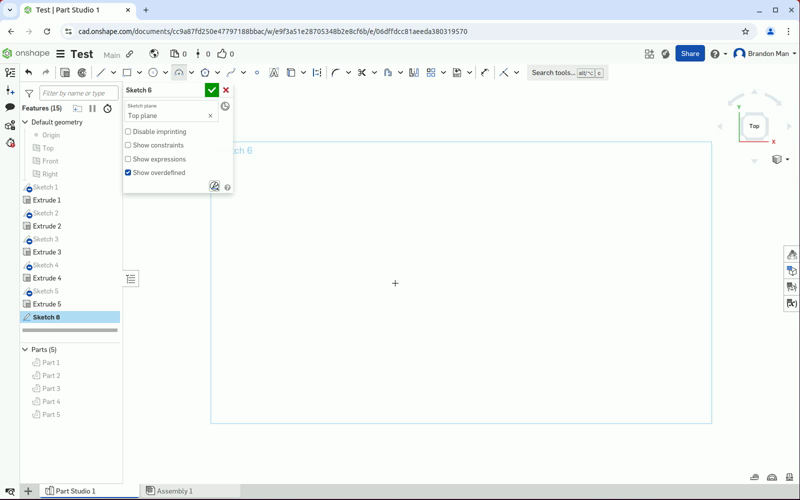
mouse_move(442, 282)
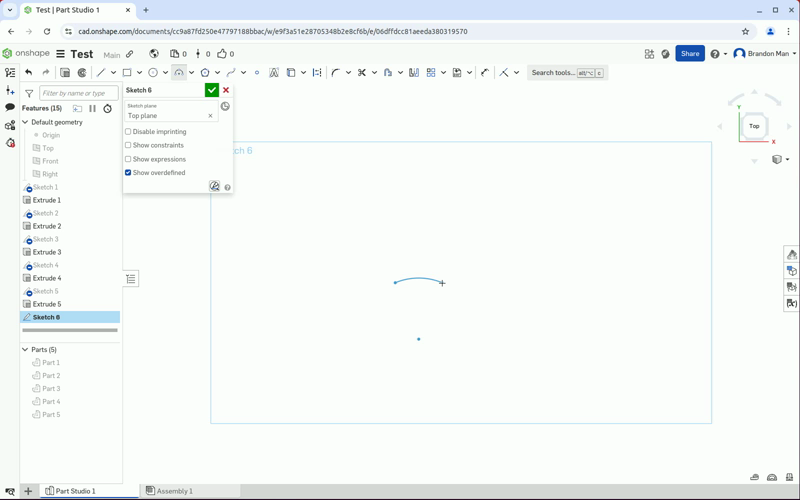
click(442, 282)
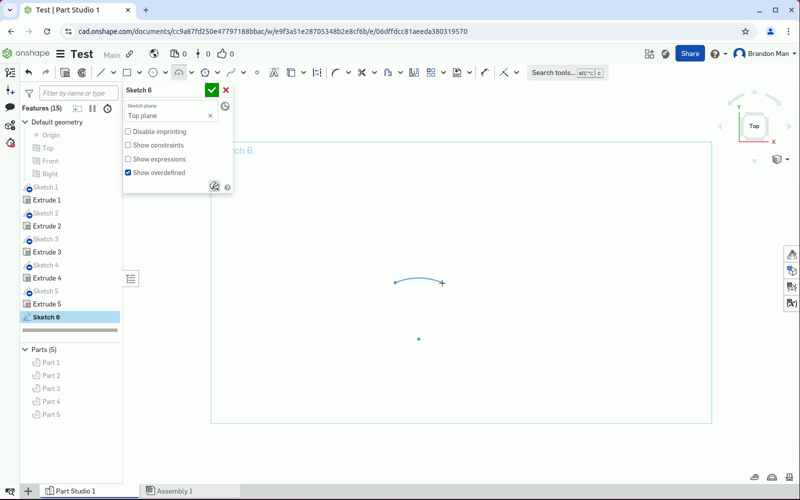
mouse_move(418, 306)
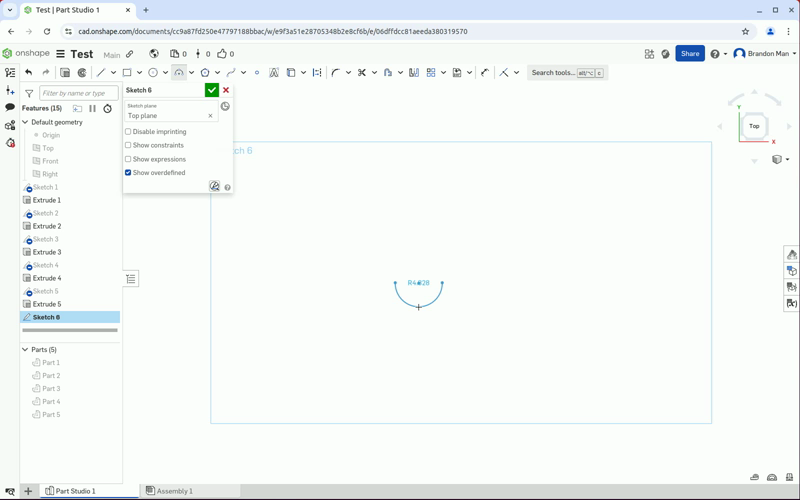
click(418, 306)
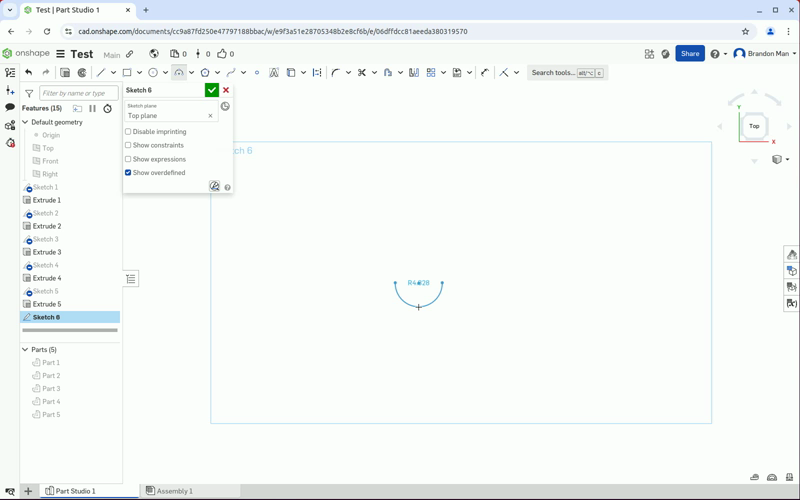
key_up(shift)
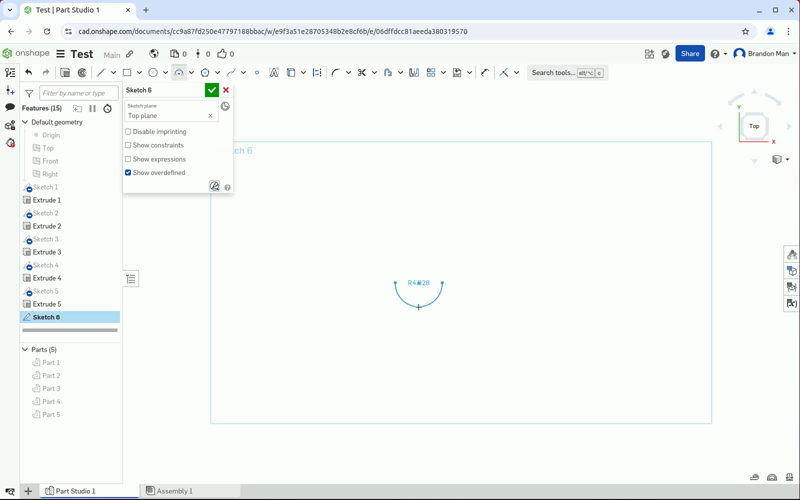
key(esc)
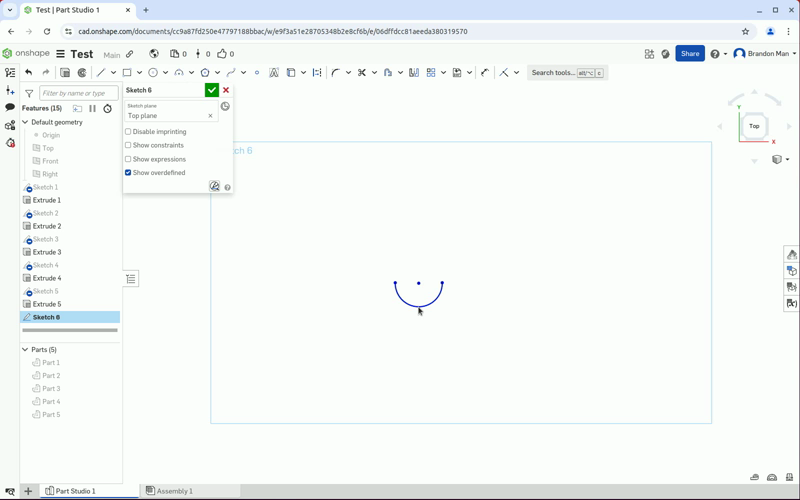
key(l)
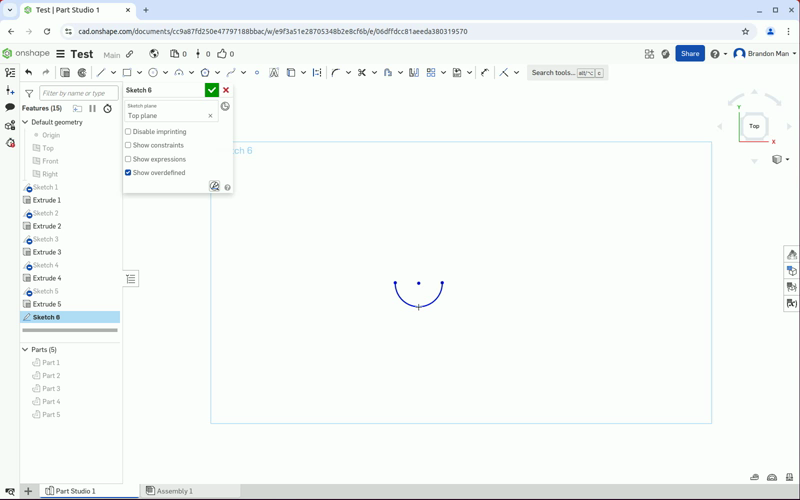
mouse_move(442, 282)
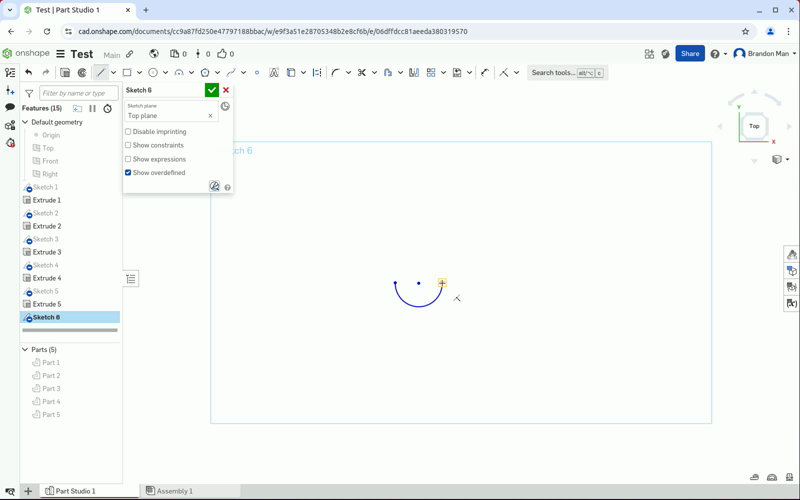
click(442, 282)
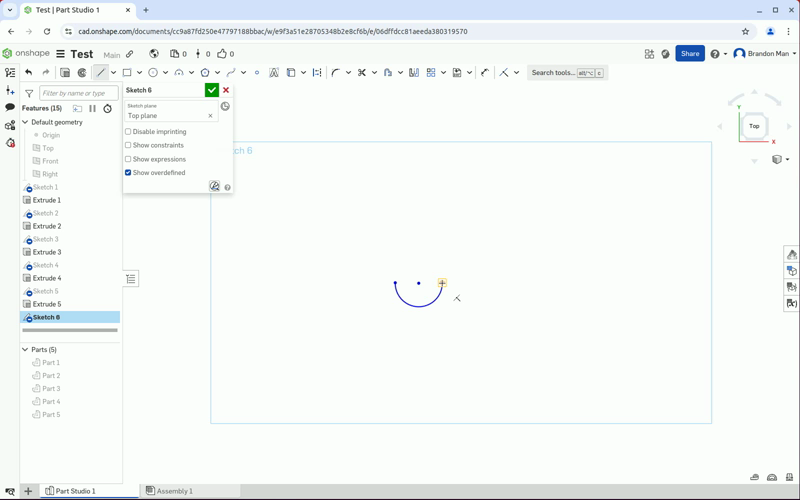
mouse_move(472, 282)
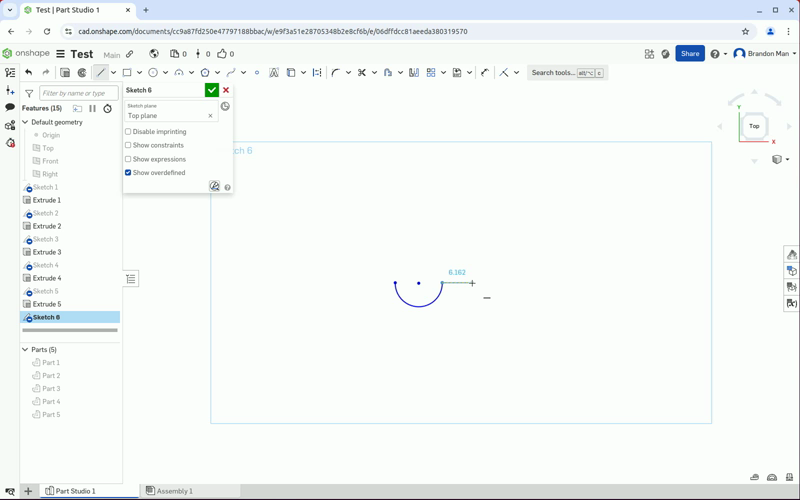
key_down(shift)
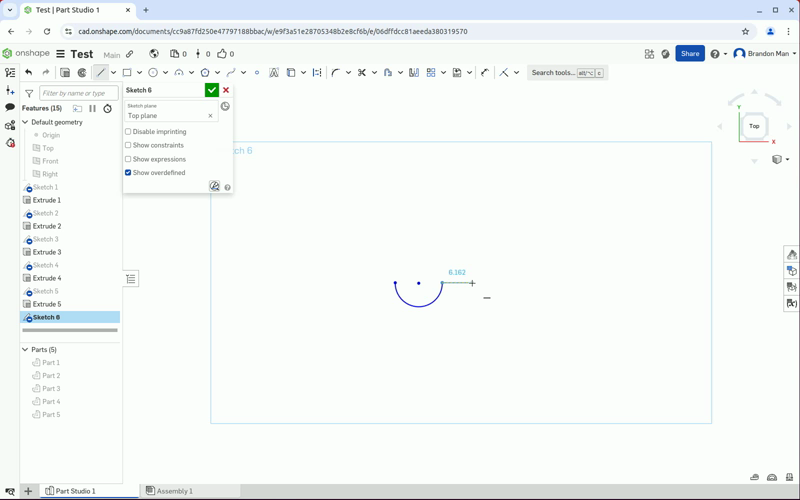
mouse_move(395, 282)
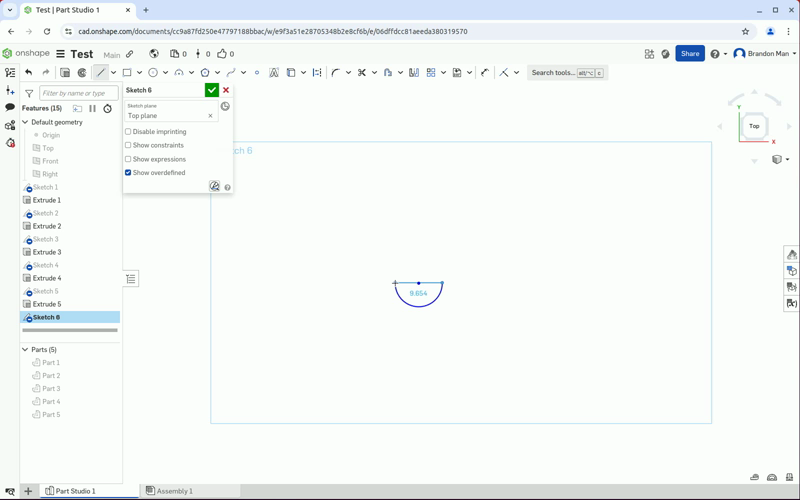
key_up(shift)
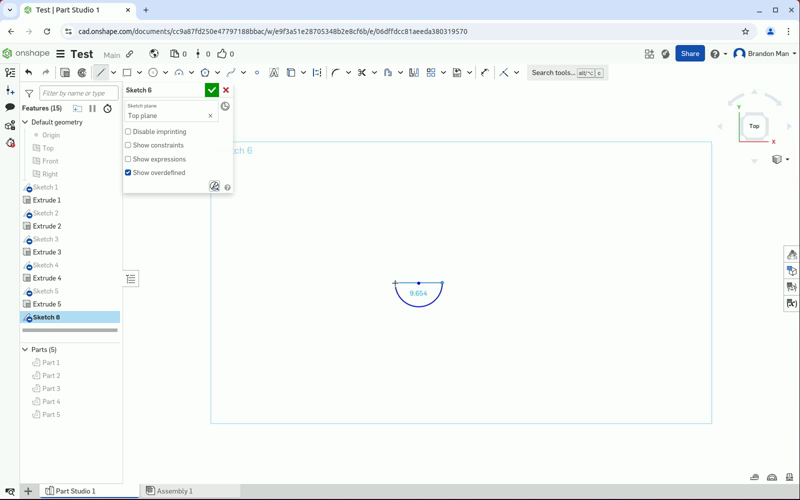
click(395, 282)
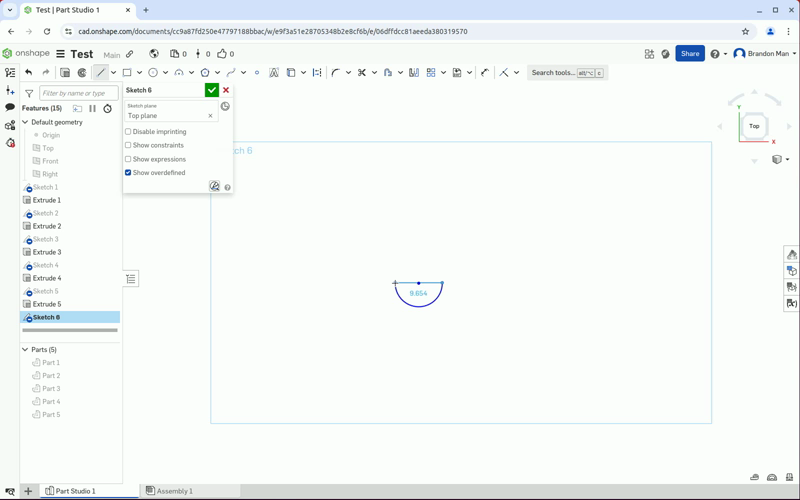
key(esc)
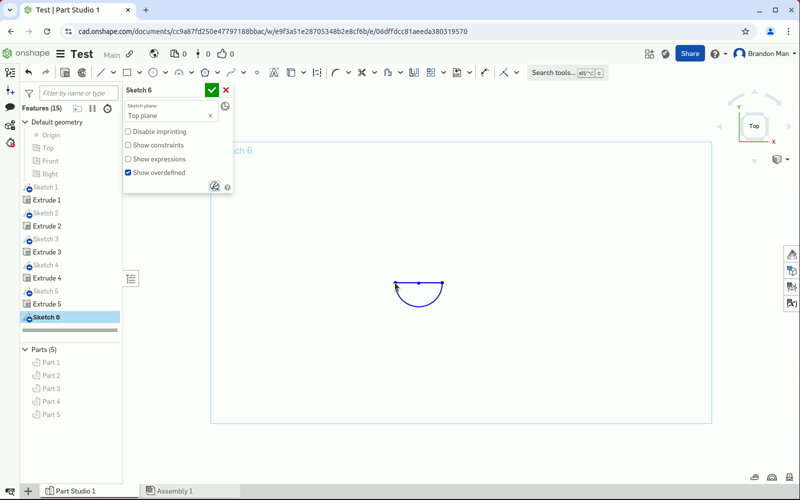
mouse_move(439, 284)
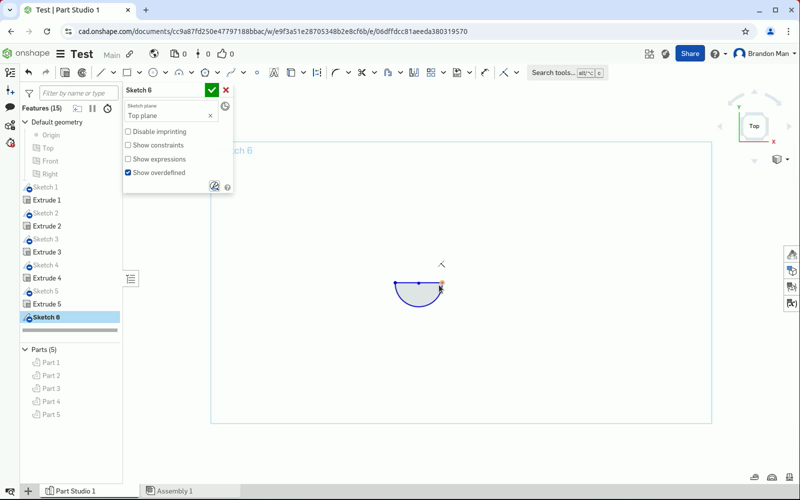
scroll(6)
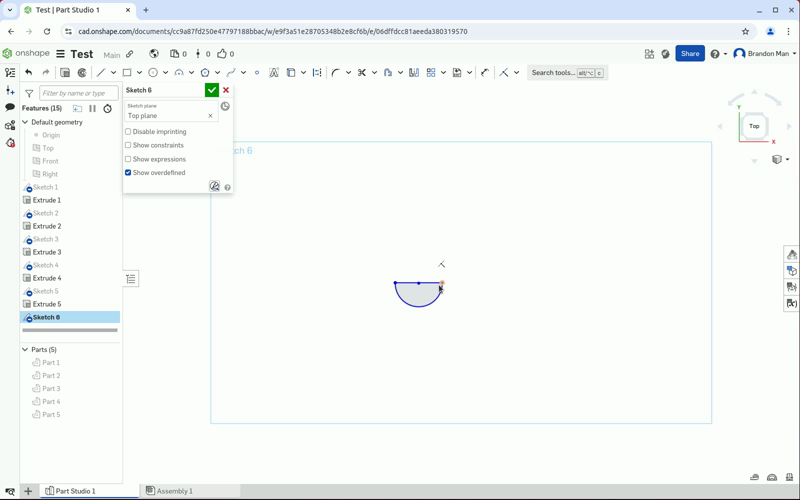
scroll(6)
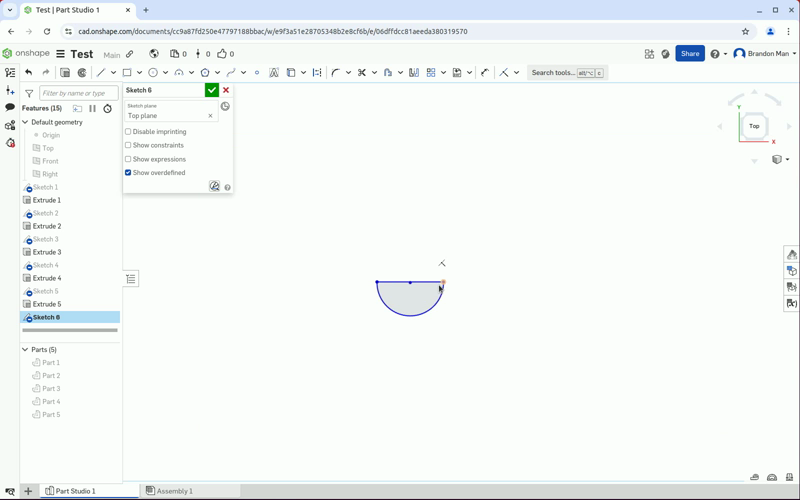
scroll(6)
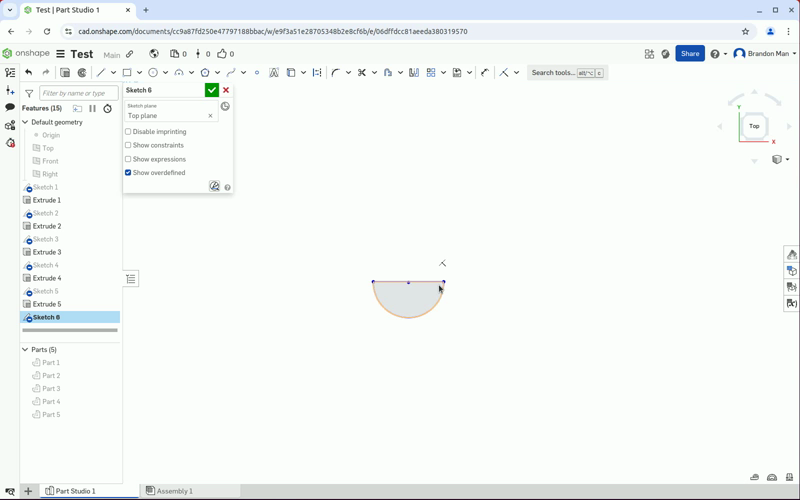
scroll(6)
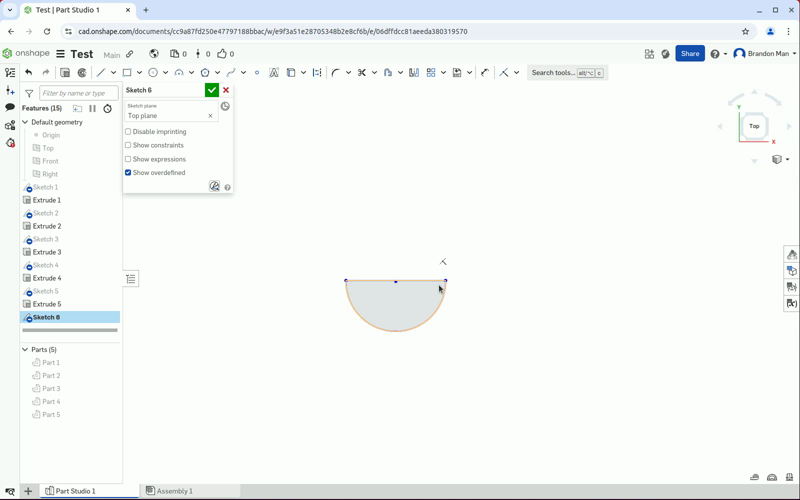
scroll(6)
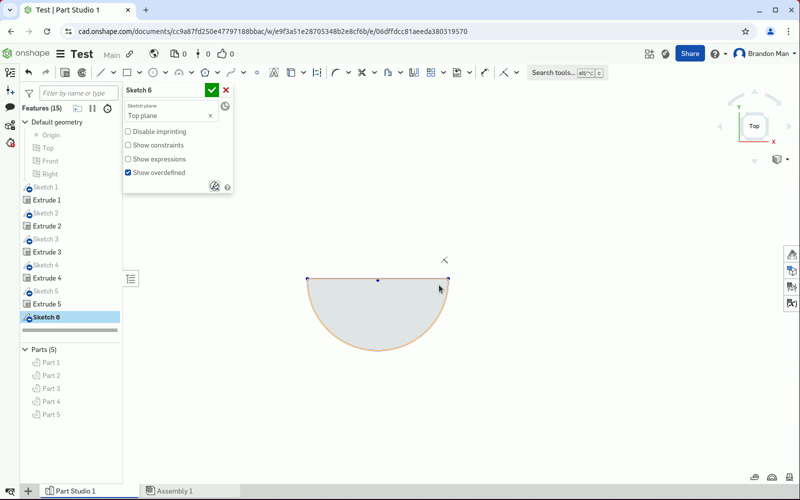
scroll(6)
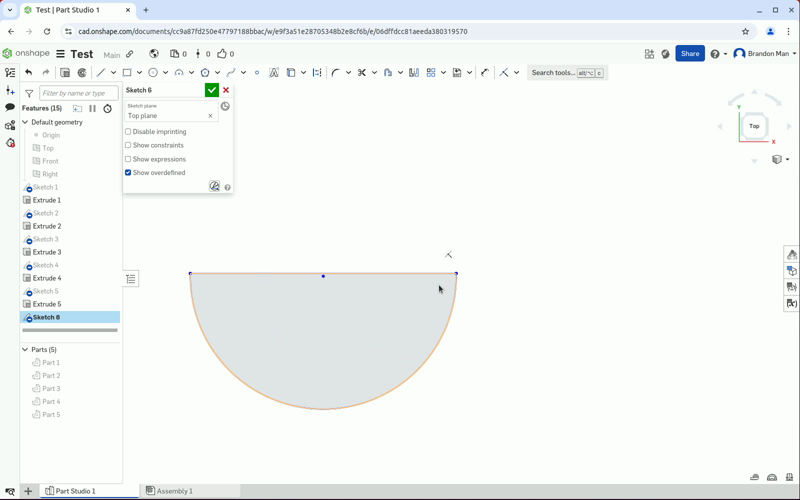
scroll(6)
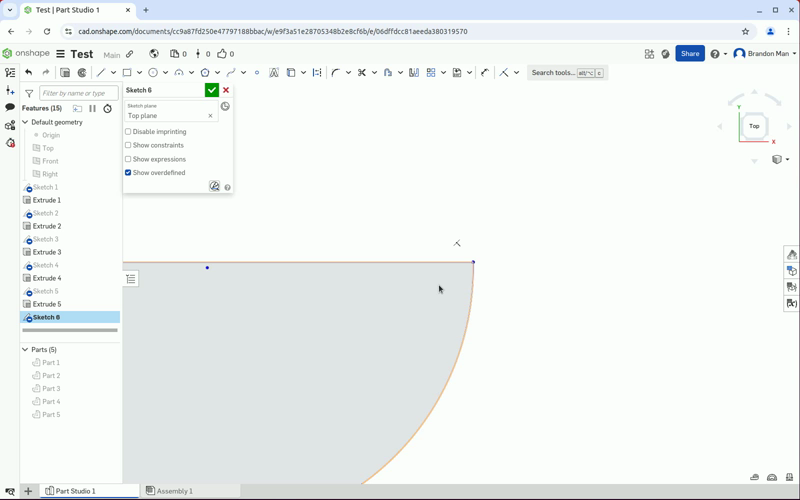
click(439, 284)
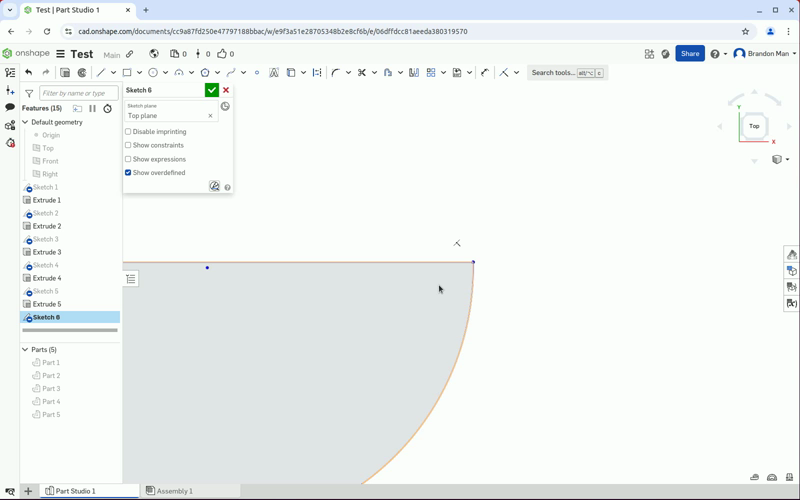
scroll(-6)
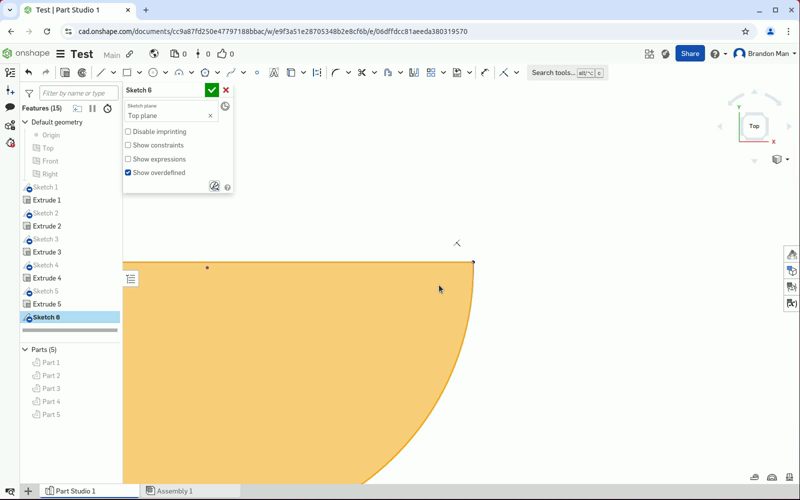
scroll(-6)
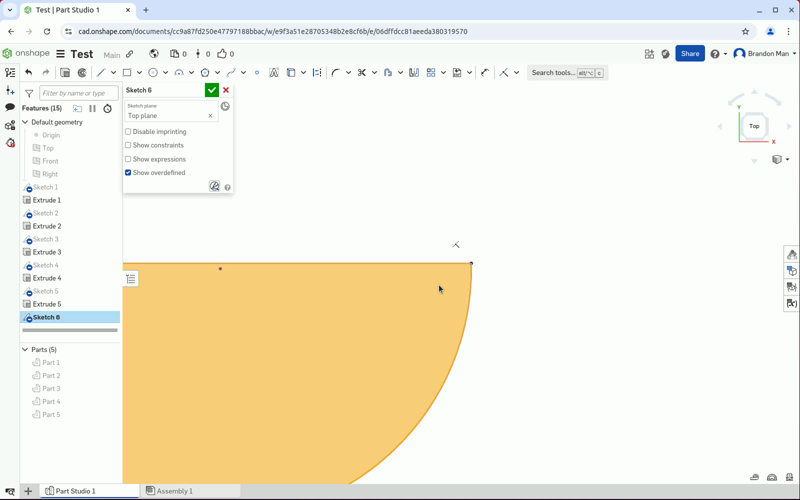
scroll(-6)
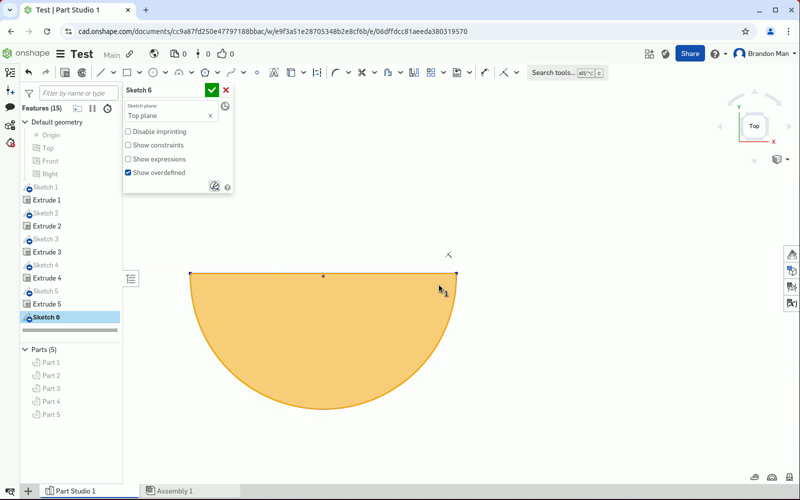
scroll(-6)
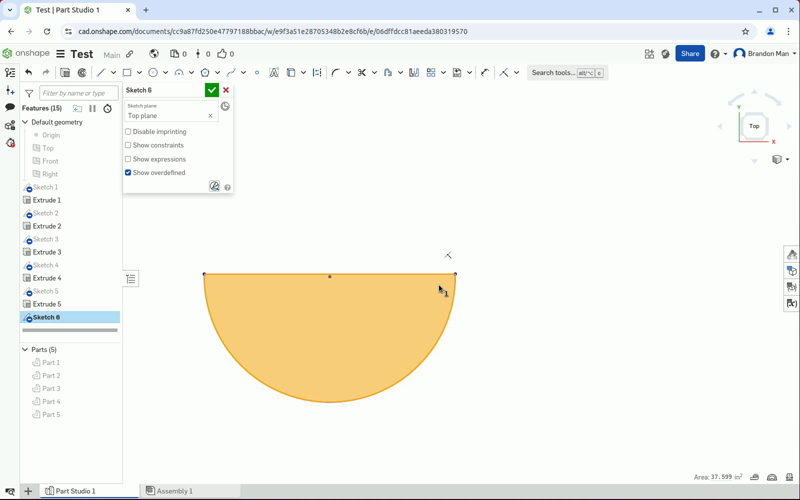
scroll(-6)
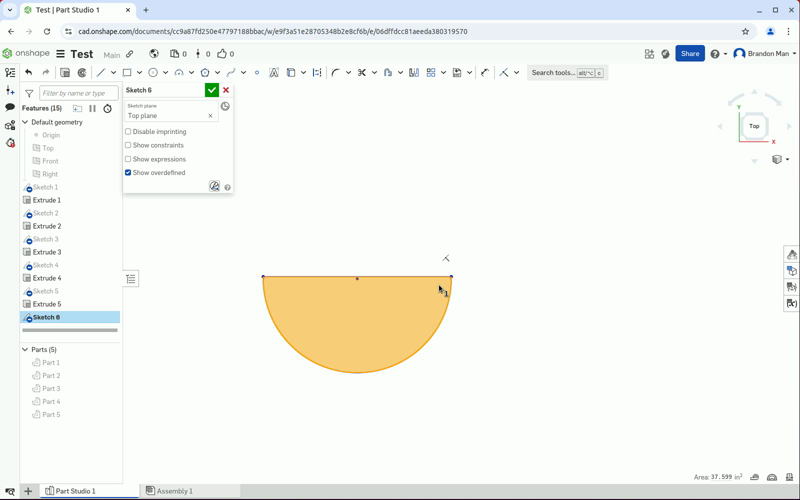
scroll(-6)
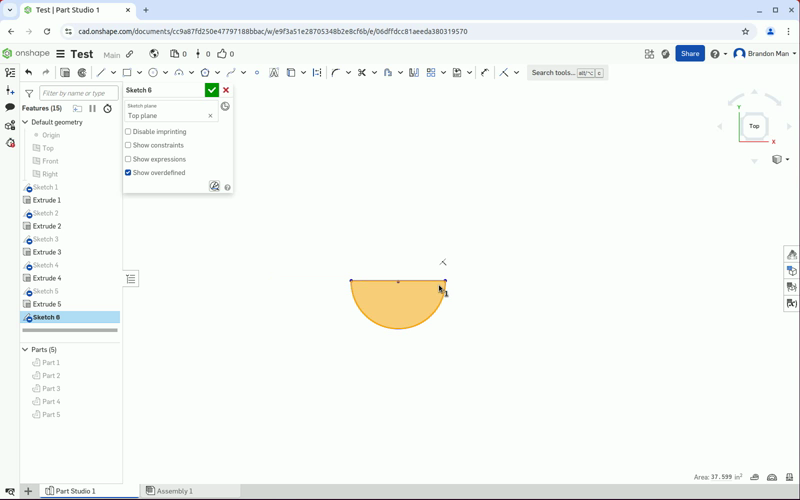
scroll(-6)
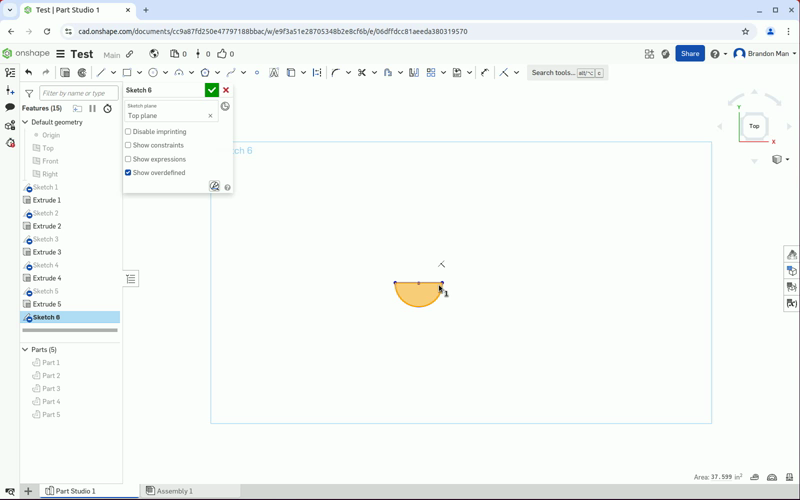
mouse_move(73, 352)
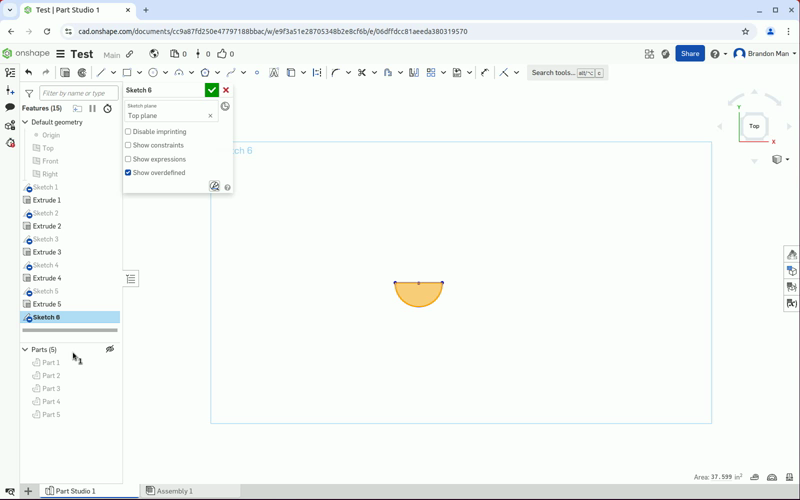
key(shift+y)
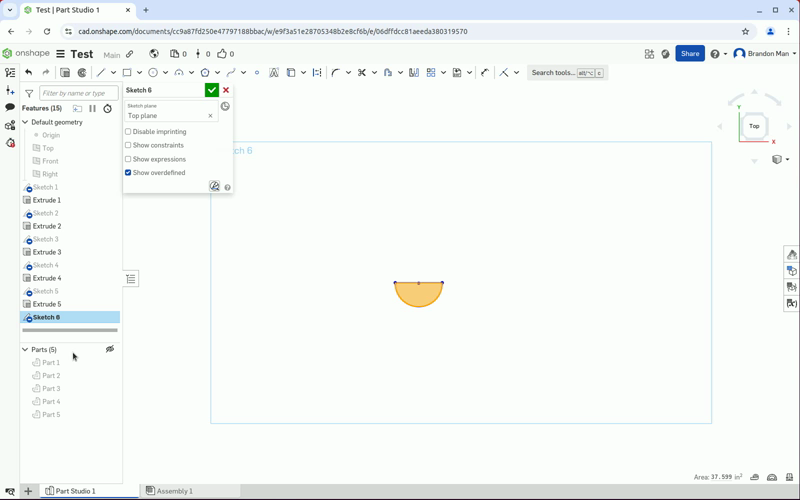
key(shift+e)
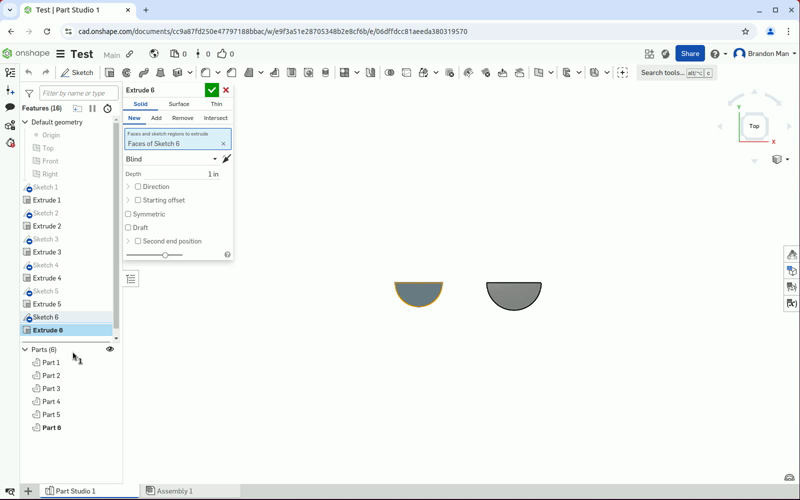
mouse_move(143, 106)
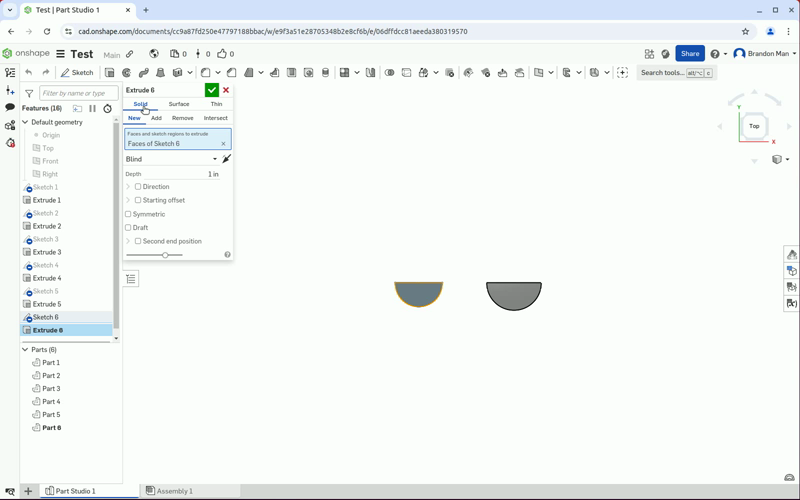
click(143, 106)
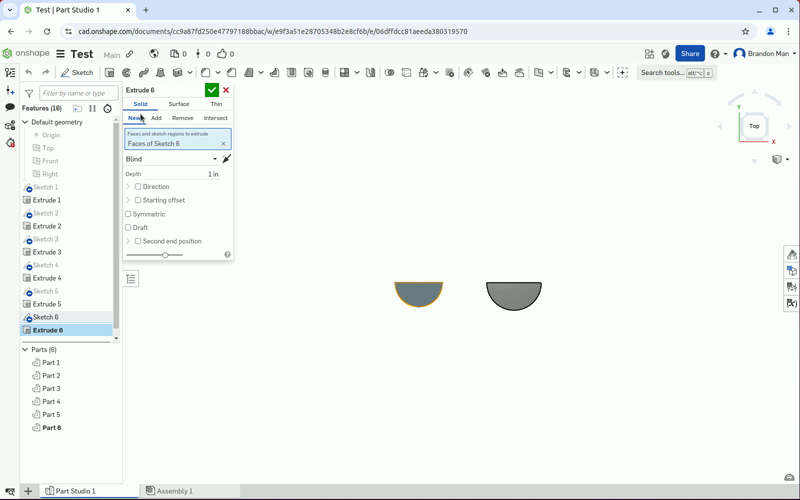
mouse_move(137, 120)
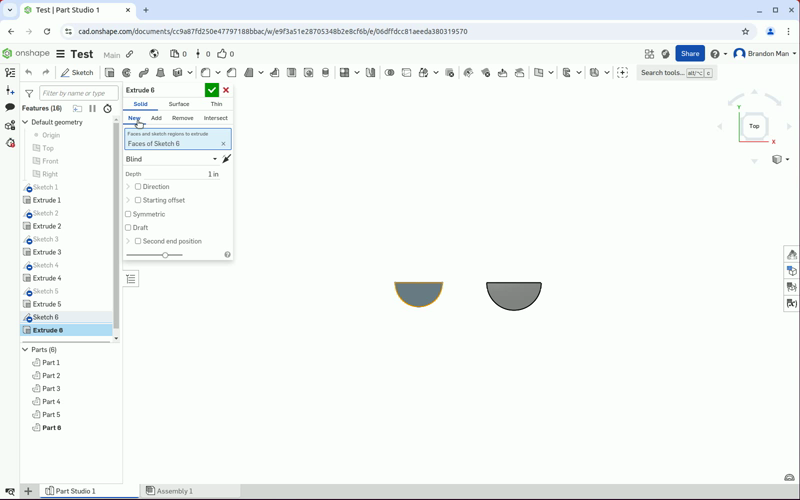
click(137, 120)
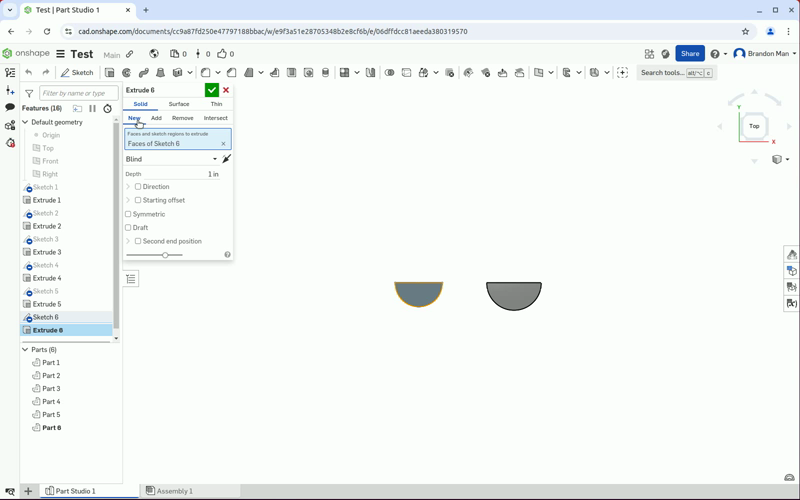
key(tab, 4)
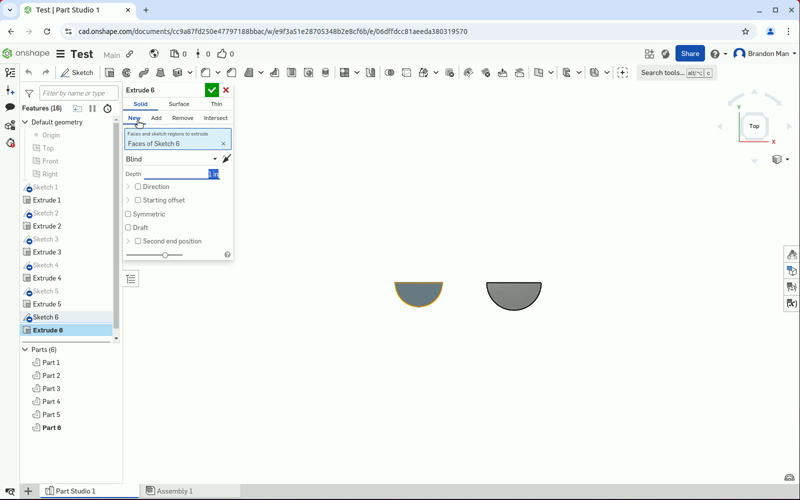
text(19.016)
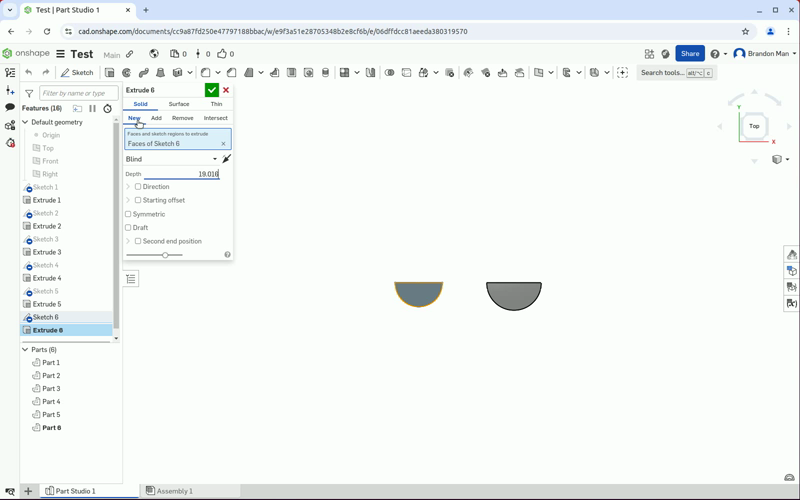
key(enter)
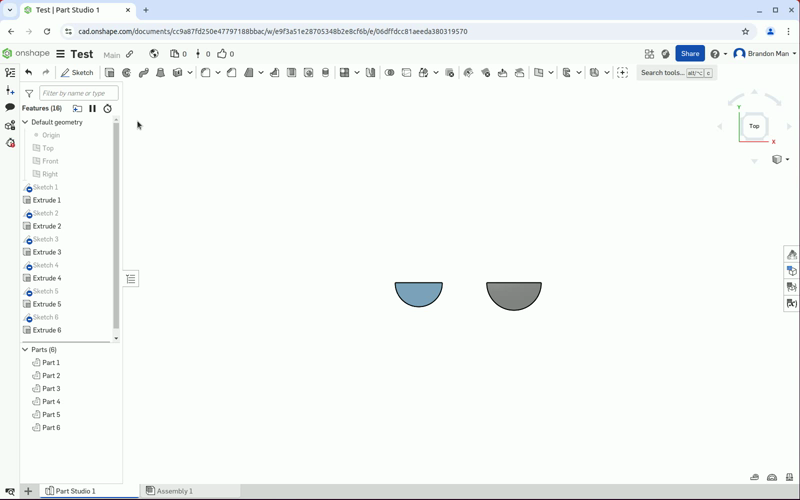
key(shift+h)
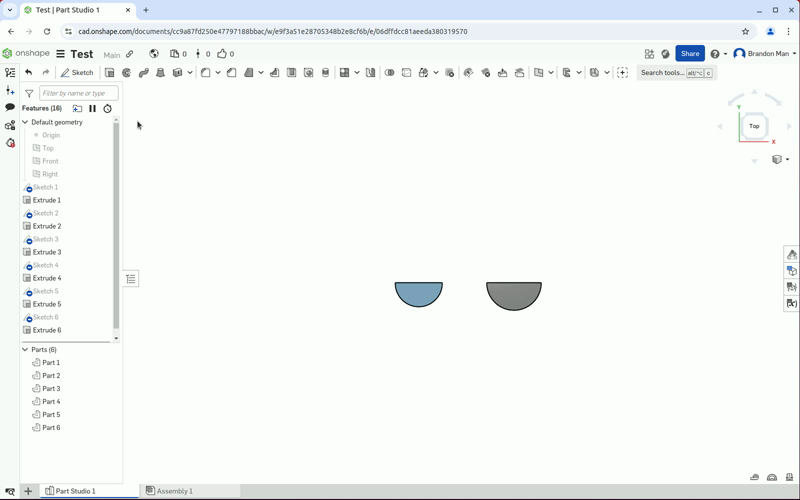
key(shift+h)
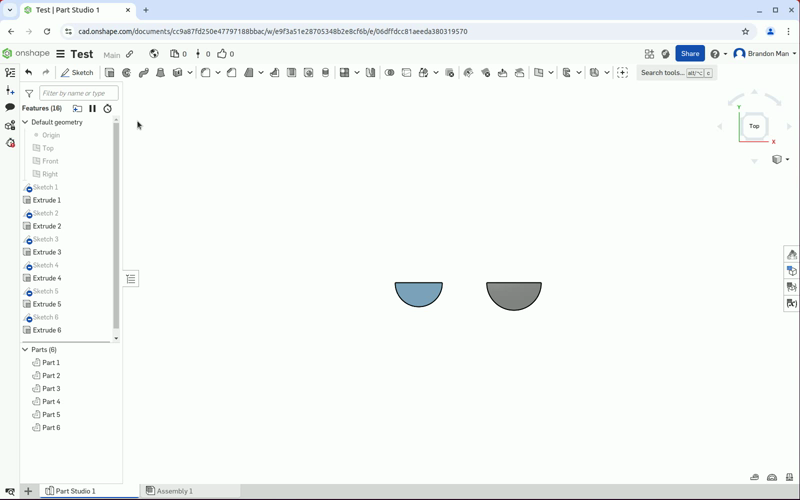
mouse_move(69, 189)
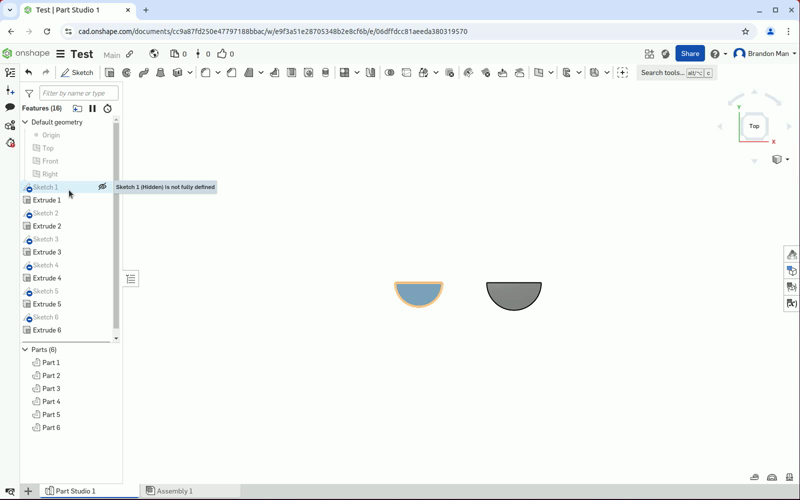
click(69, 189)
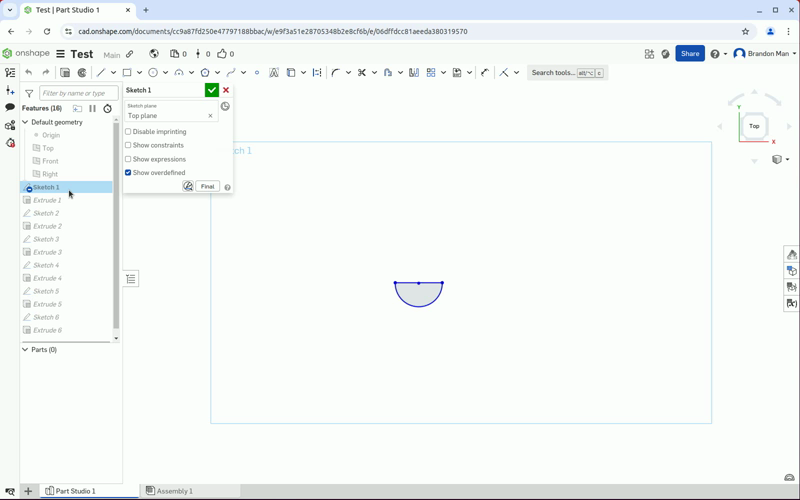
mouse_move(229, 92)
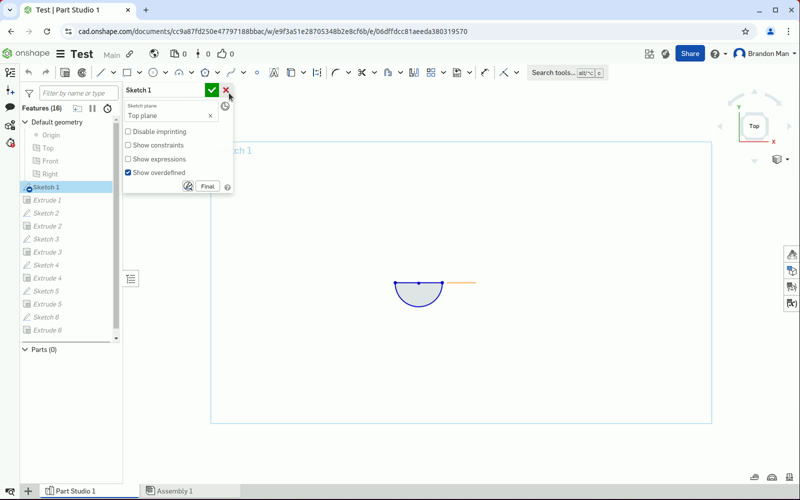
click(229, 92)
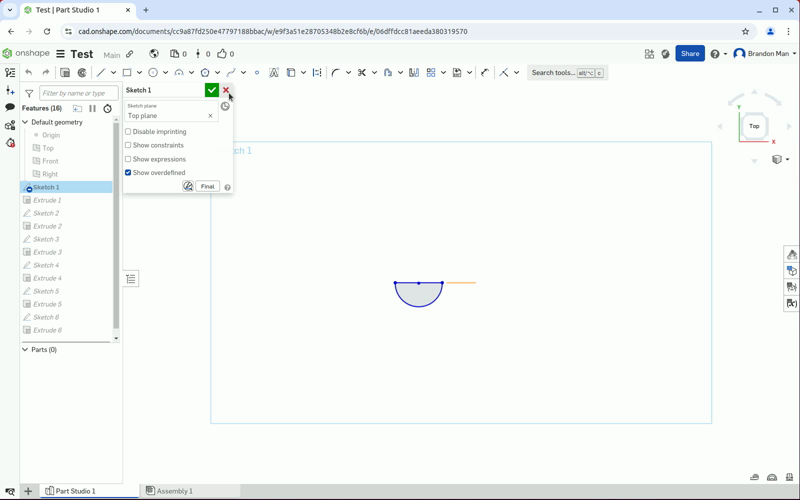
key(shift+s)
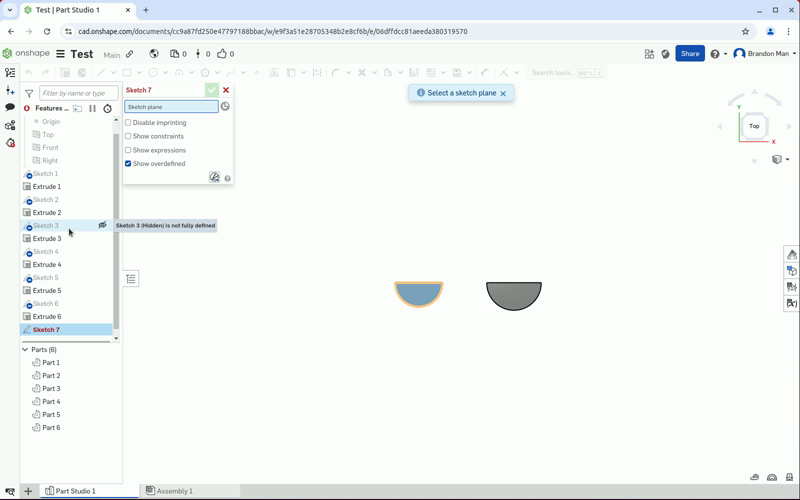
scroll(3)
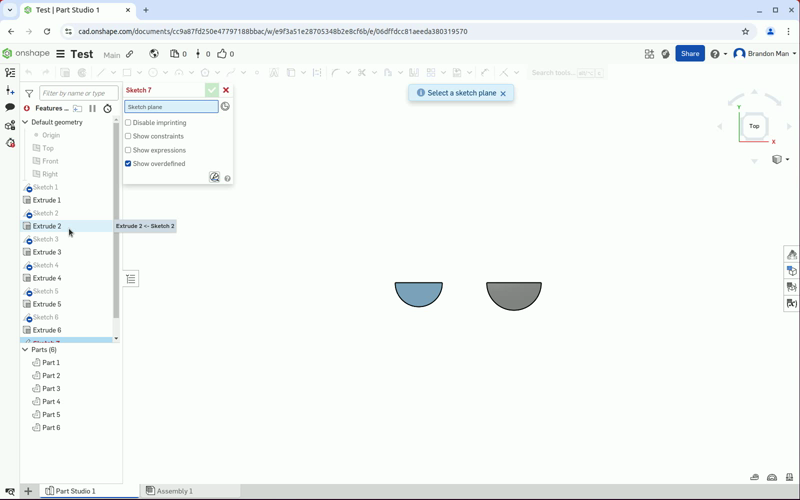
mouse_move(69, 150)
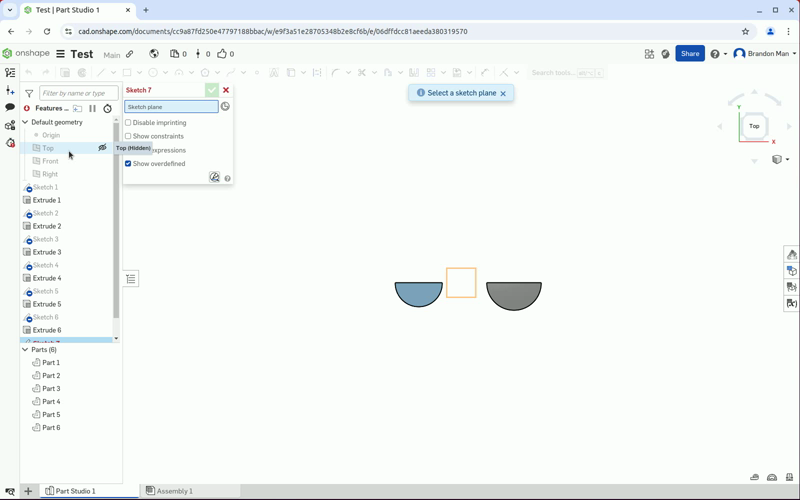
click(69, 150)
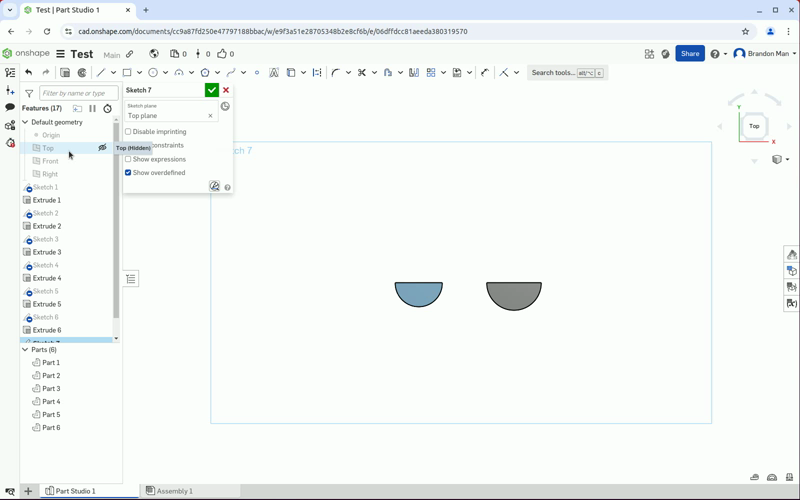
mouse_move(73, 352)
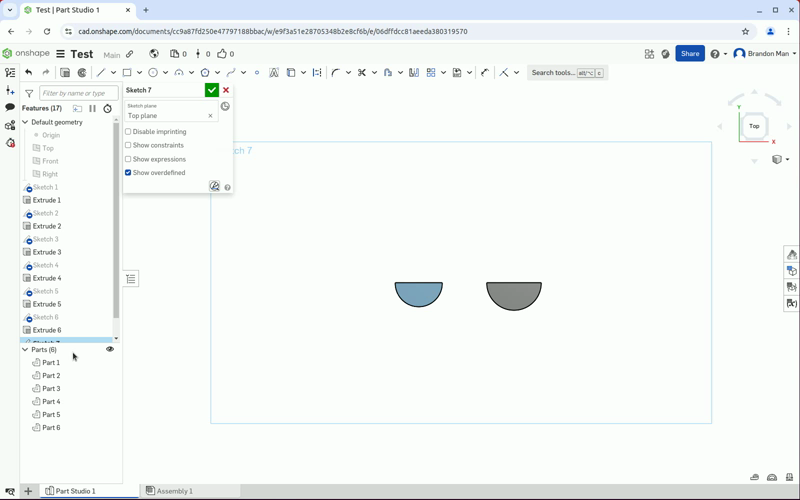
key(y)
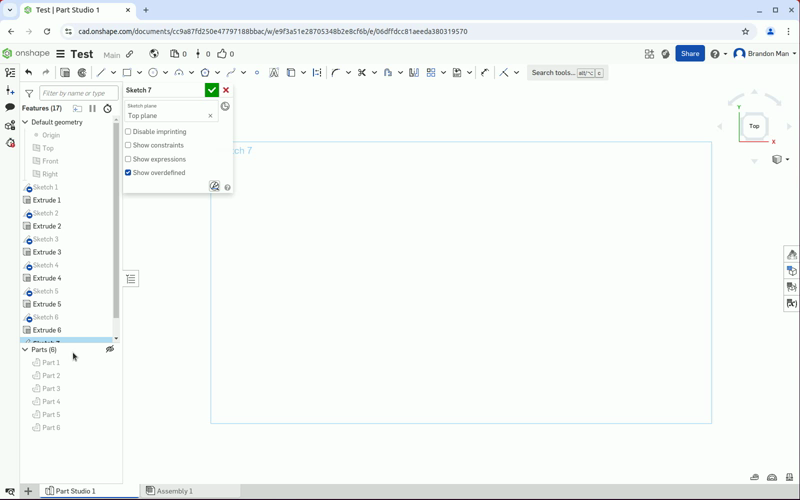
key(l)
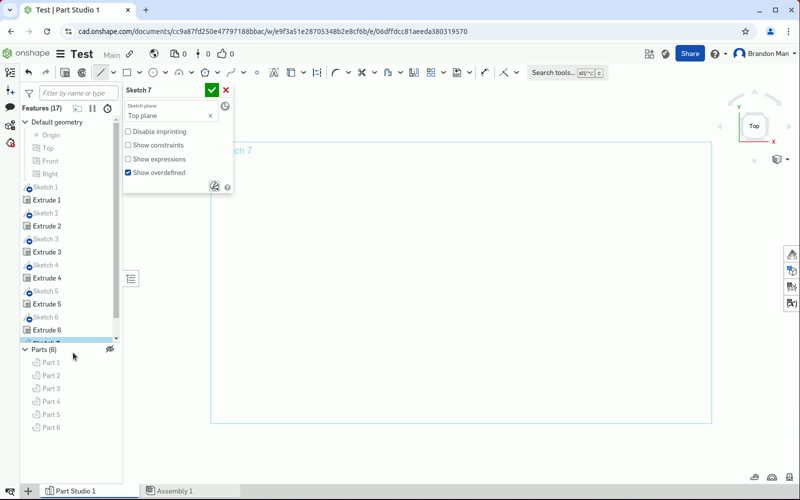
key_down(shift)
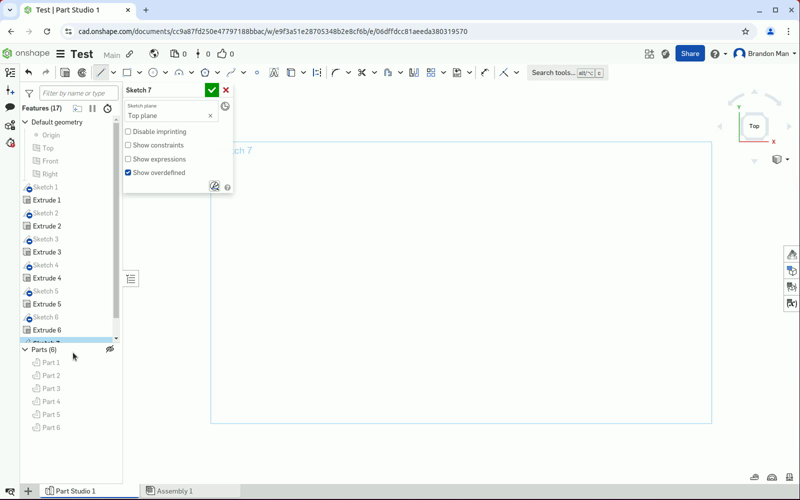
mouse_move(397, 233)
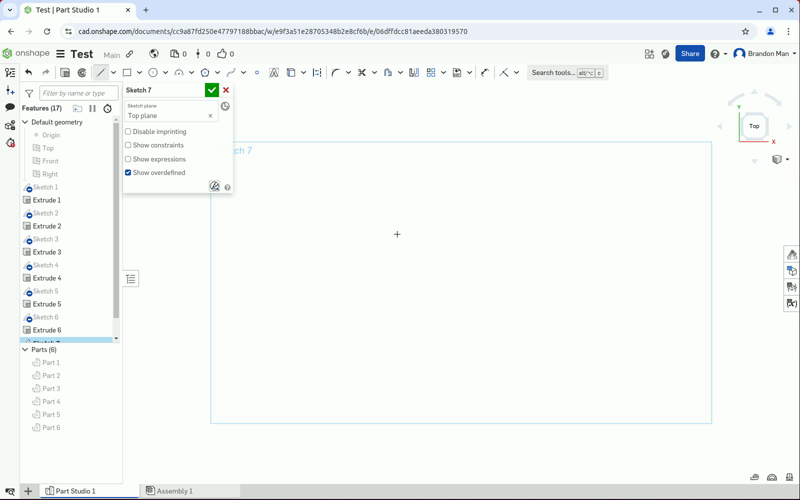
click(397, 233)
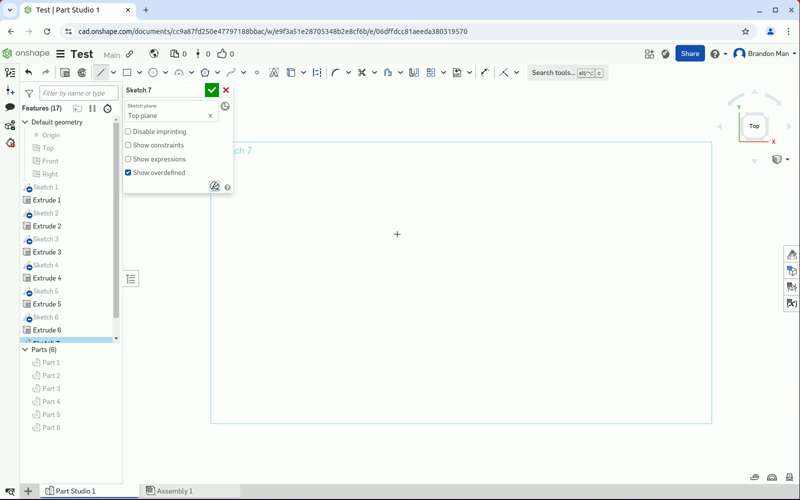
key_up(shift)
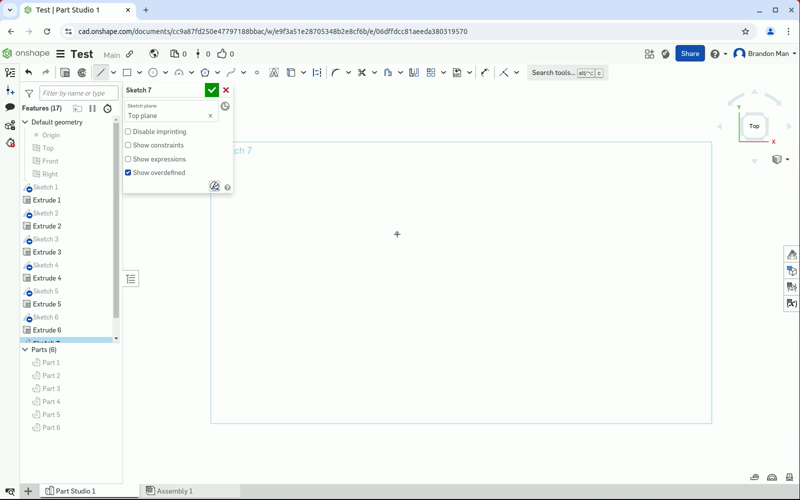
key_down(shift)
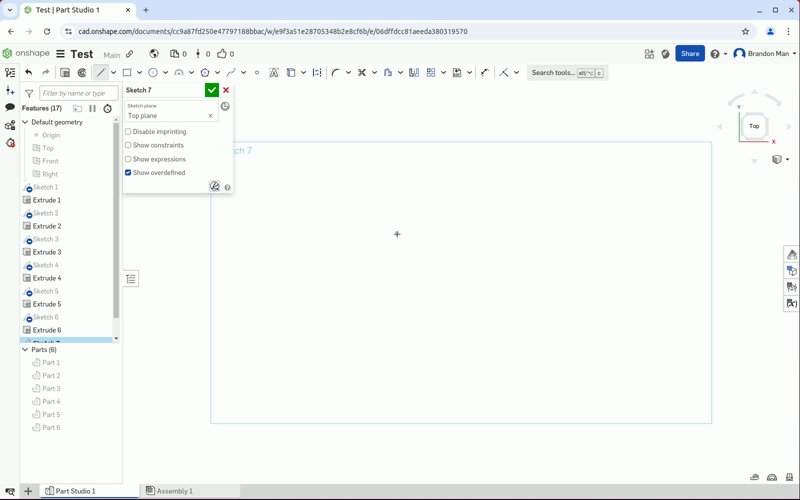
mouse_move(427, 233)
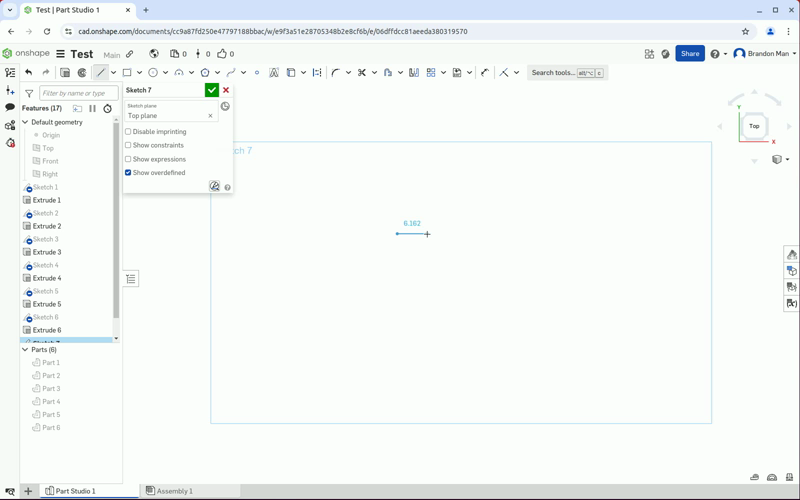
mouse_move(436, 233)
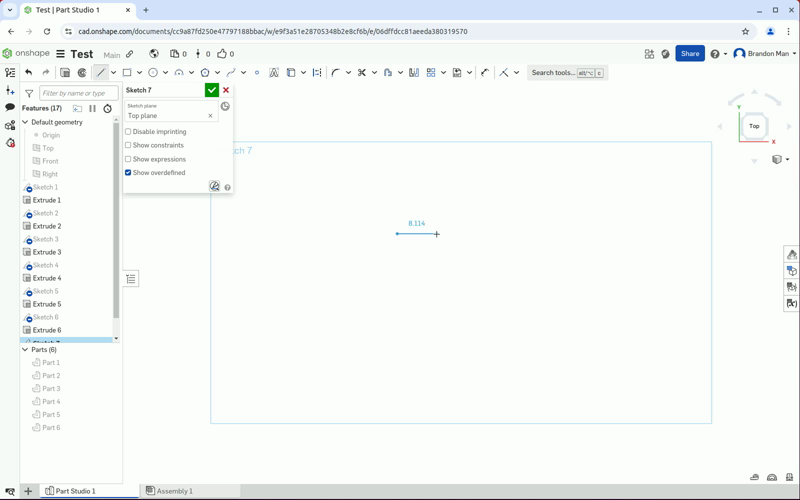
click(436, 233)
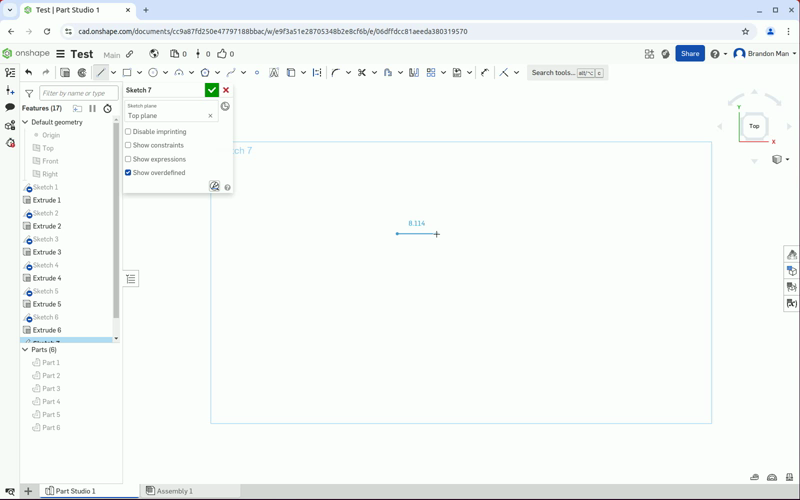
key_up(shift)
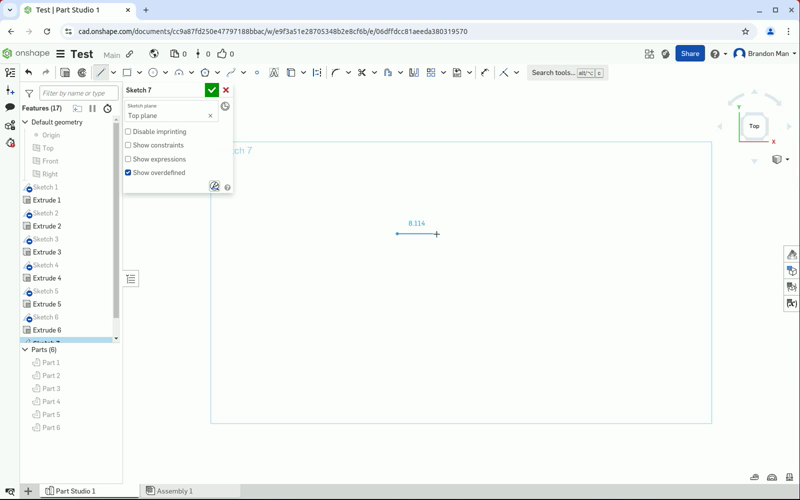
key_down(shift)
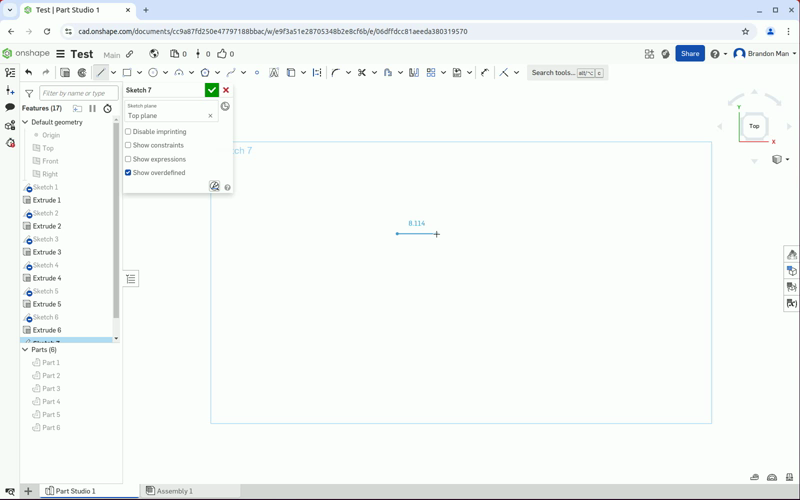
mouse_move(466, 233)
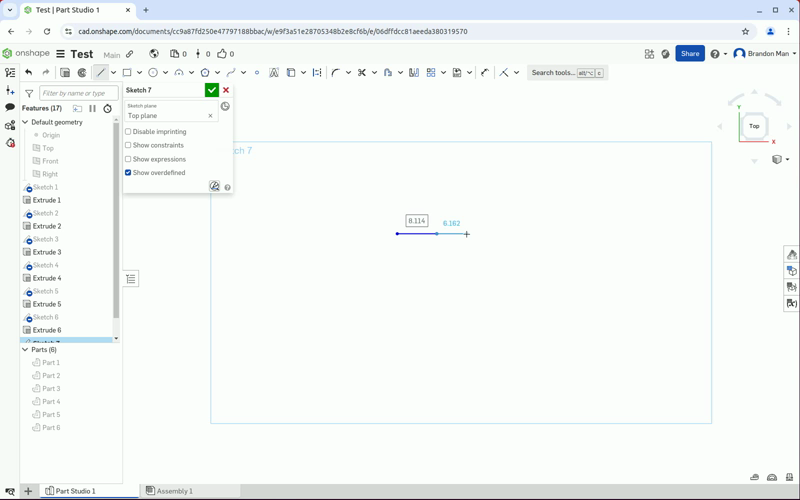
mouse_move(436, 196)
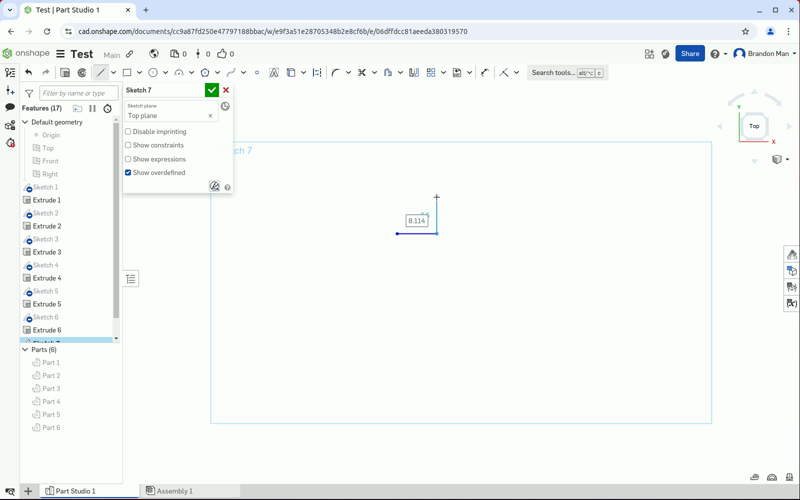
click(436, 196)
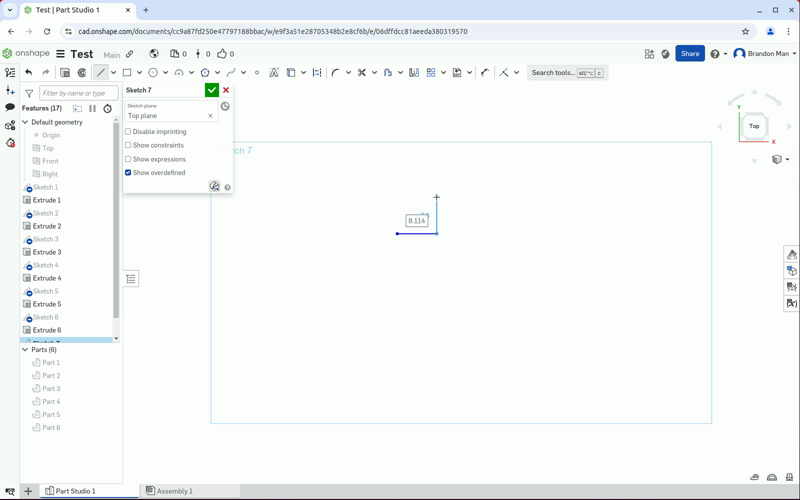
key_up(shift)
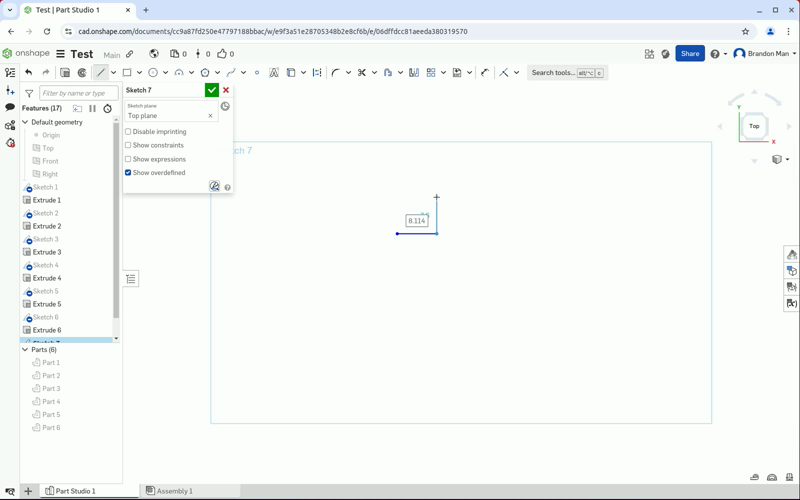
key_down(shift)
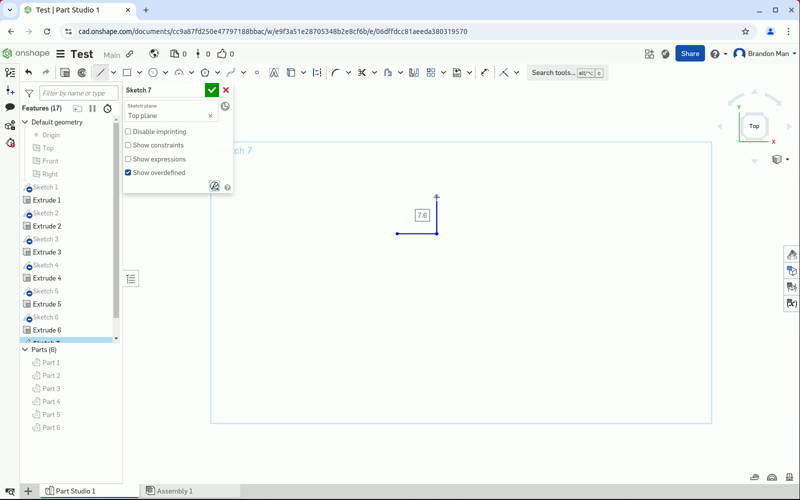
mouse_move(466, 196)
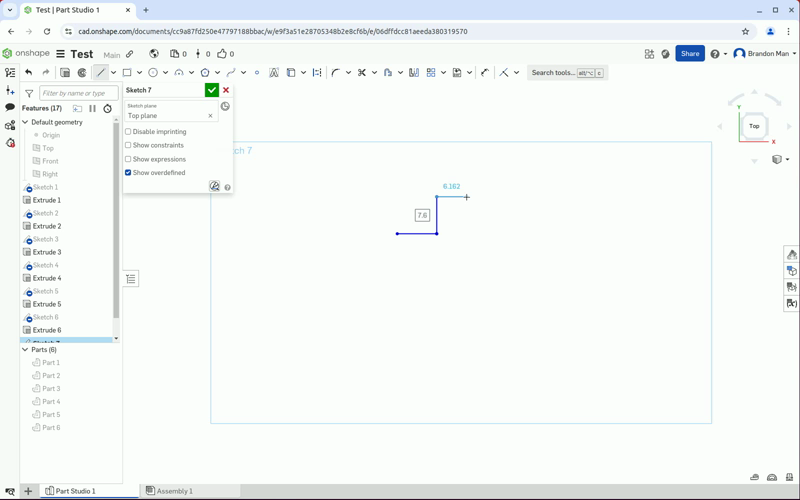
mouse_move(420, 196)
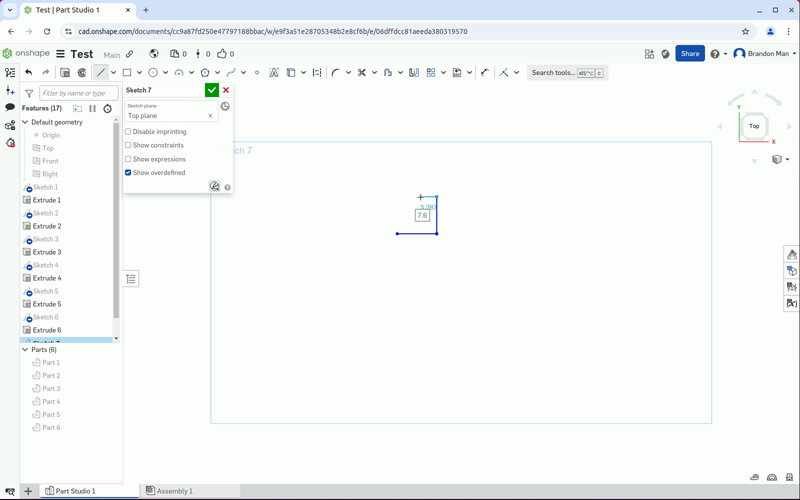
click(420, 196)
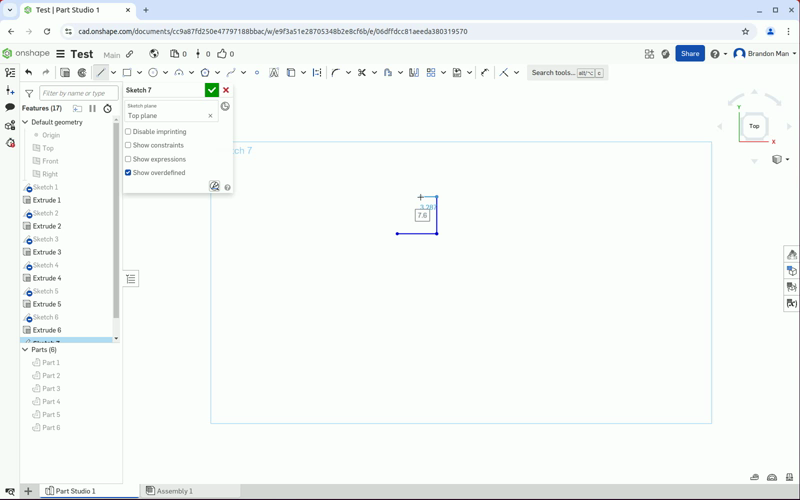
key_up(shift)
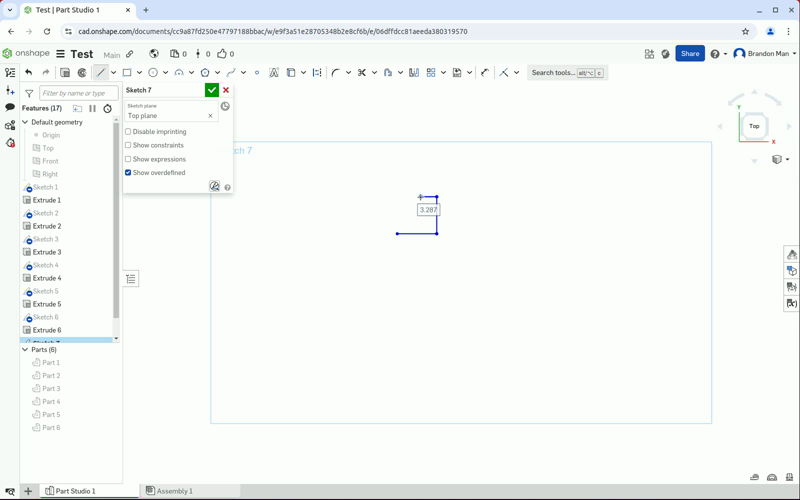
mouse_move(450, 196)
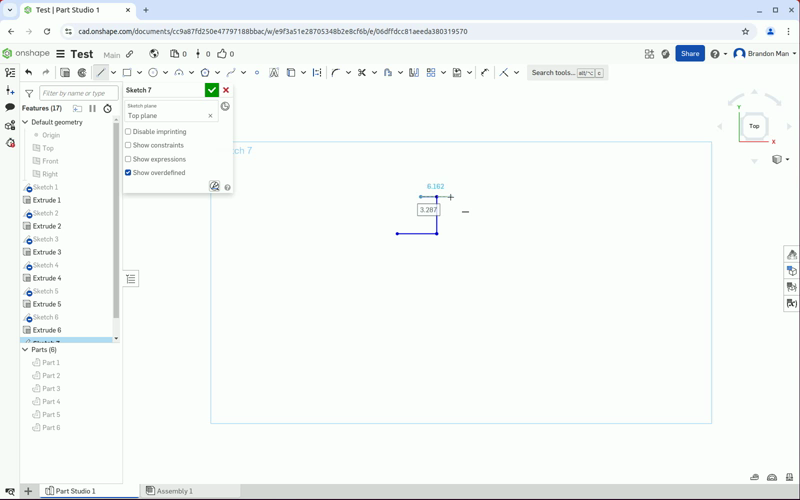
key_down(shift)
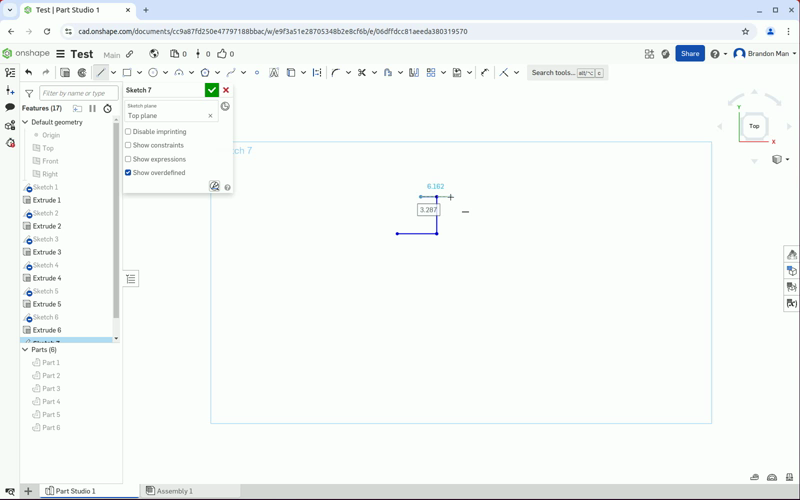
mouse_move(397, 233)
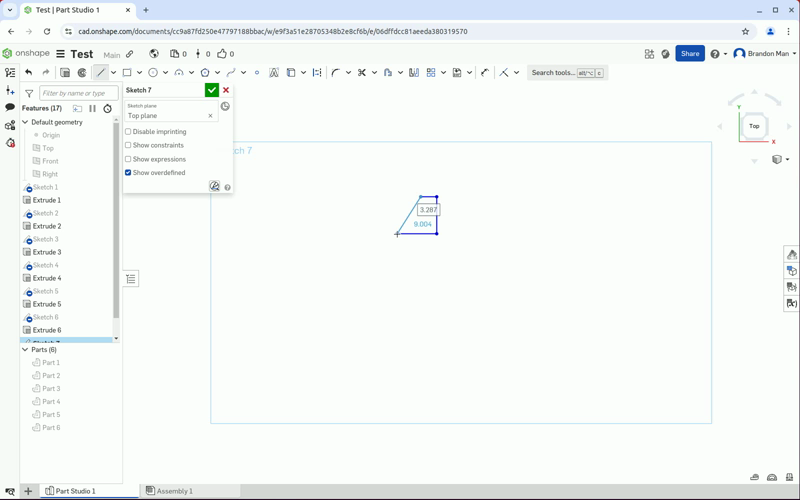
key_up(shift)
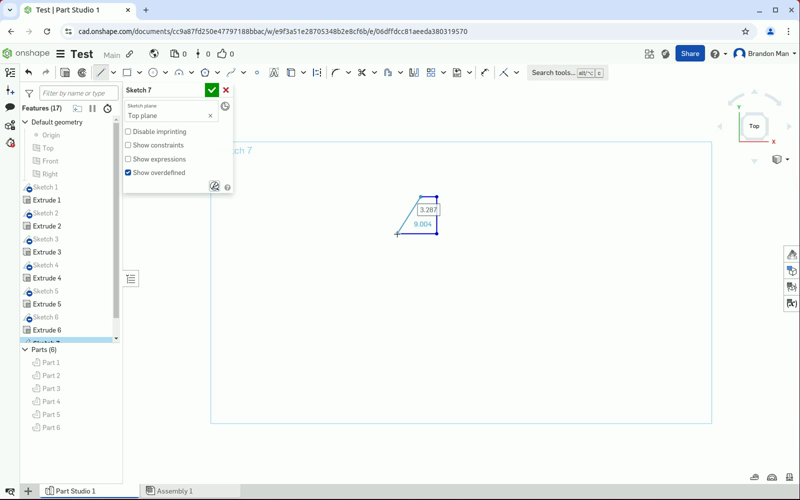
click(397, 233)
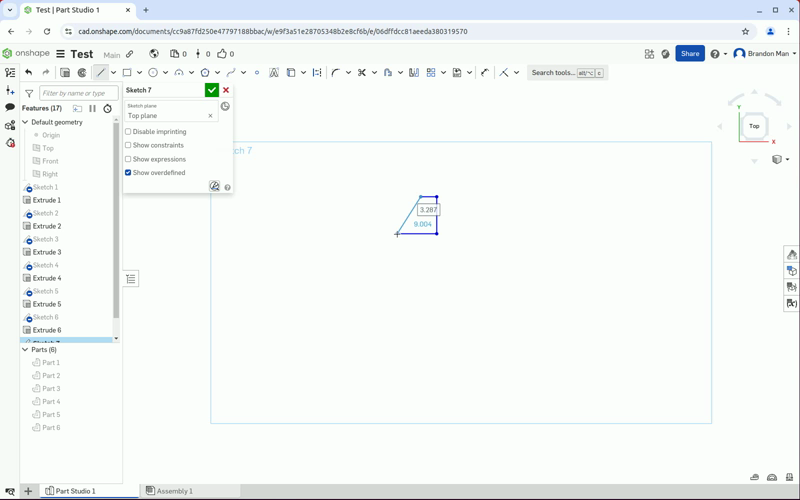
key(esc)
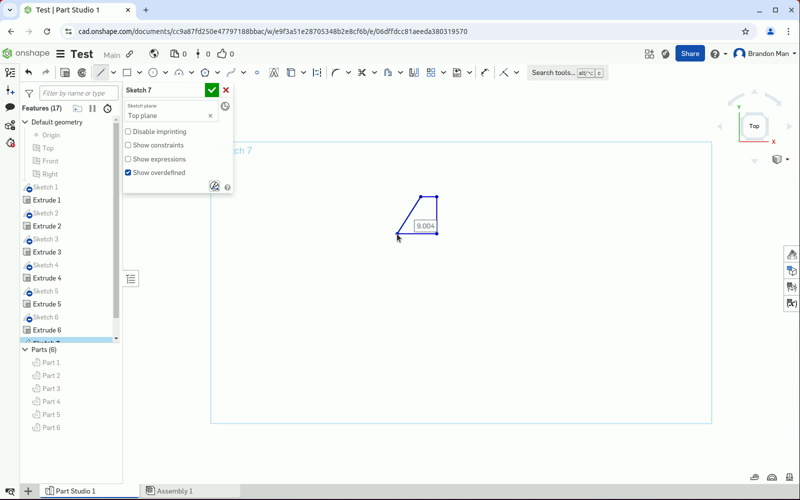
mouse_move(434, 207)
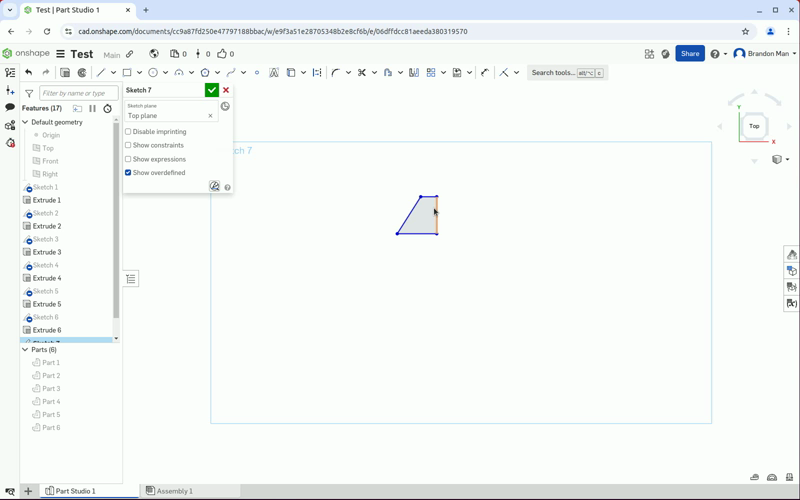
scroll(6)
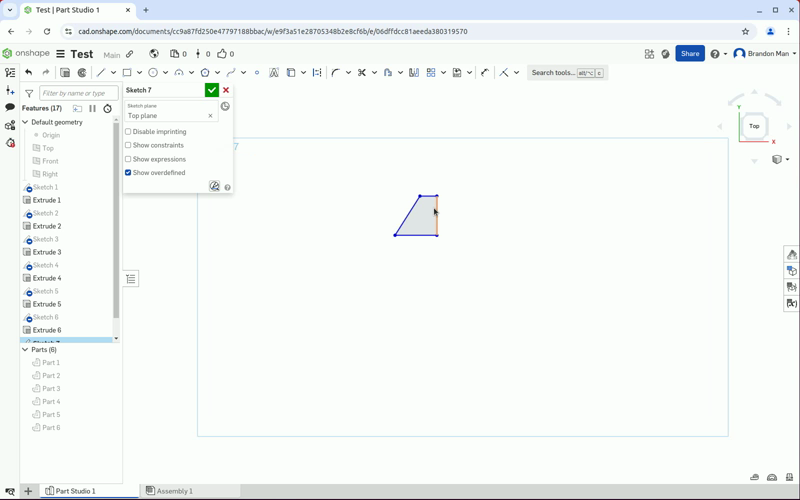
scroll(6)
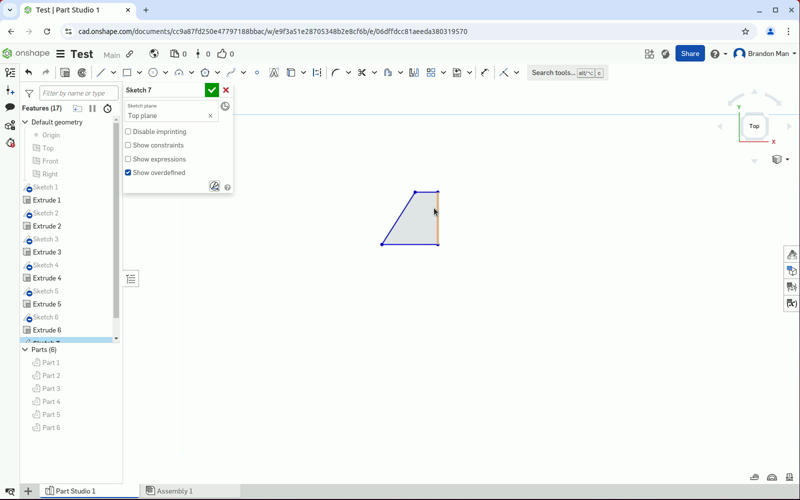
scroll(6)
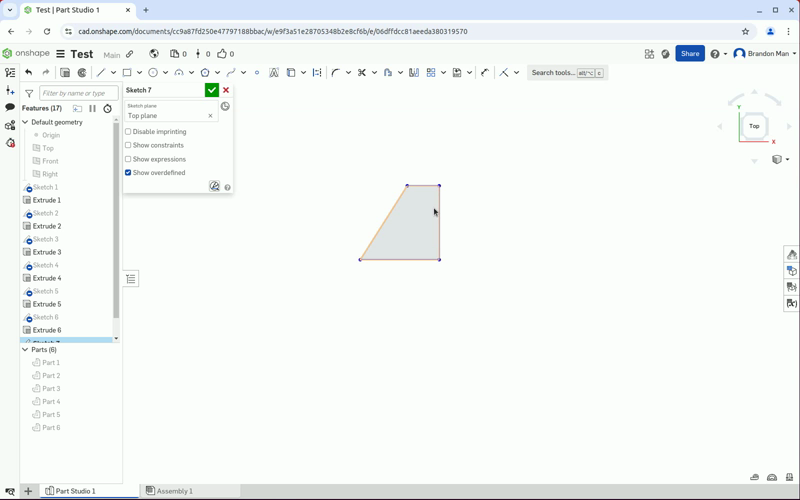
scroll(6)
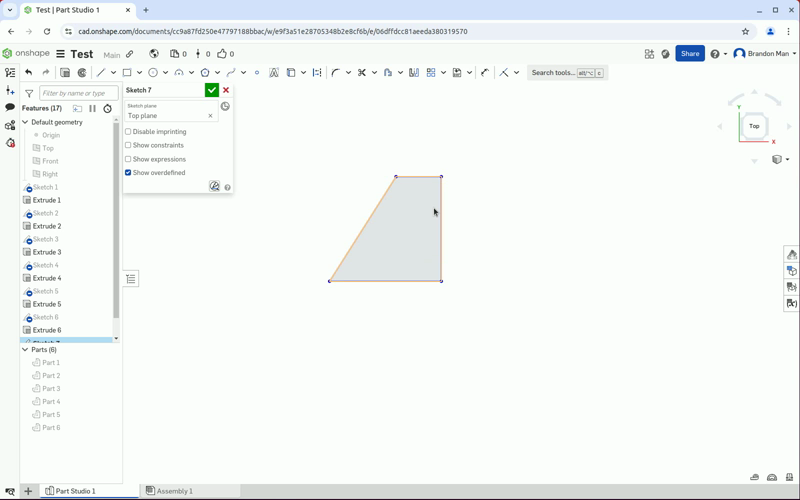
scroll(6)
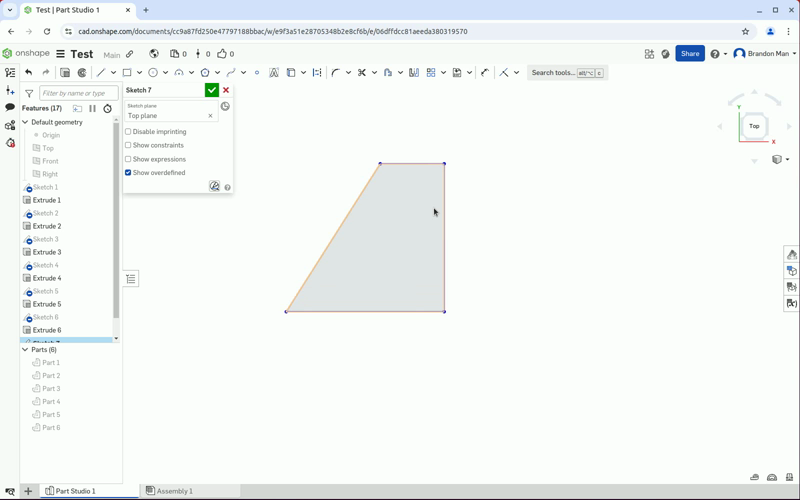
scroll(6)
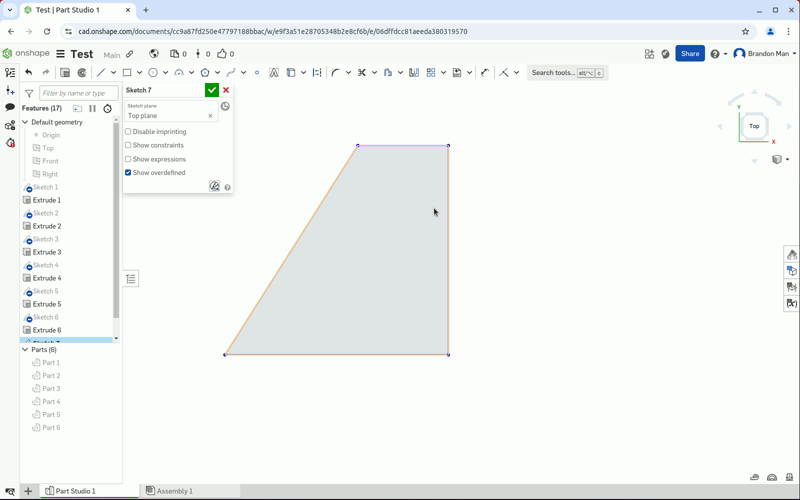
scroll(6)
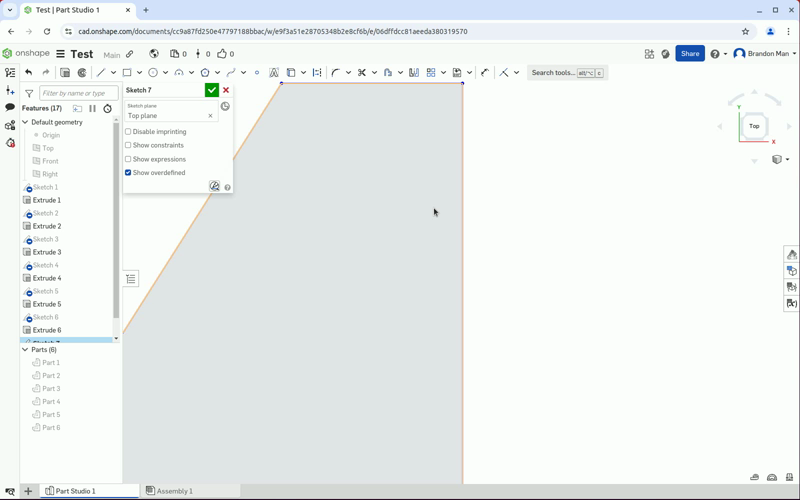
click(434, 207)
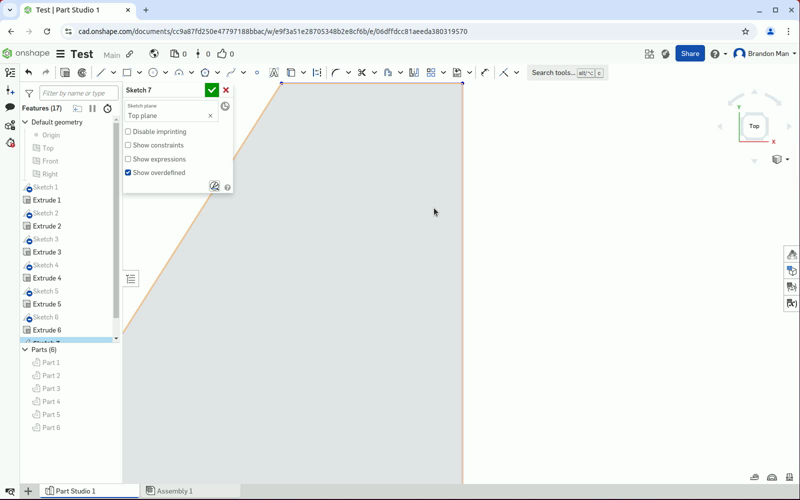
scroll(-6)
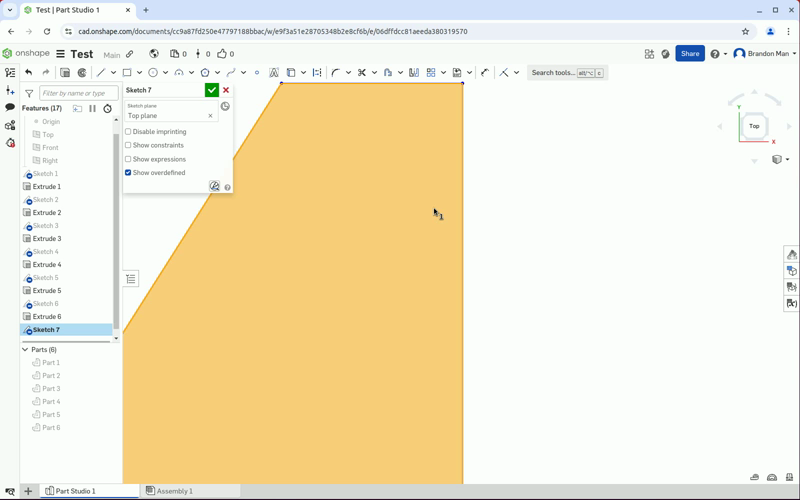
scroll(-6)
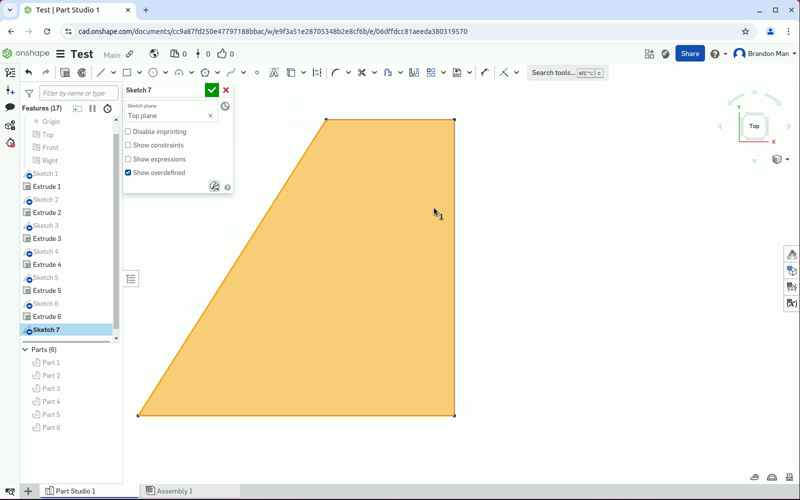
scroll(-6)
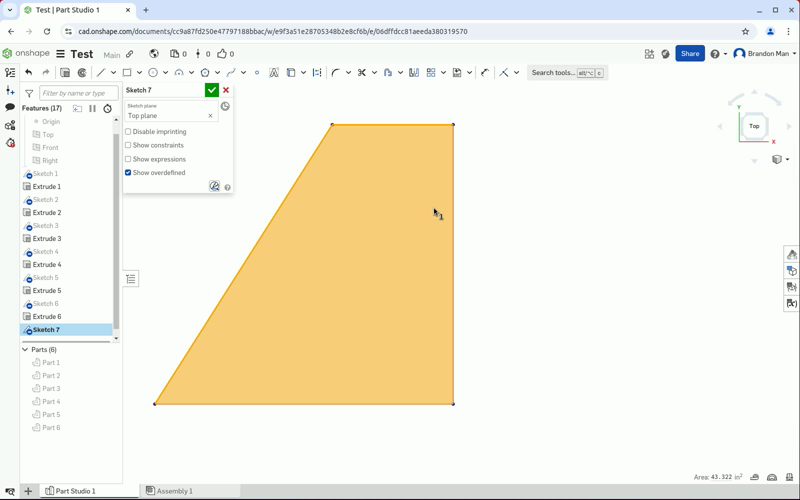
scroll(-6)
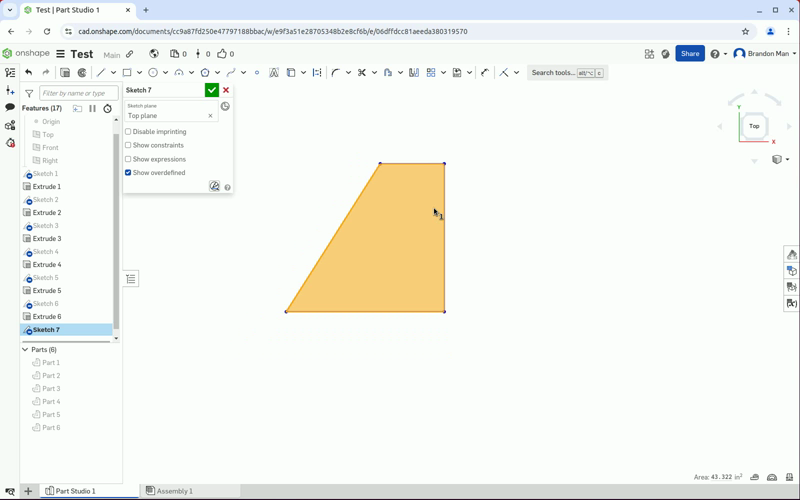
scroll(-6)
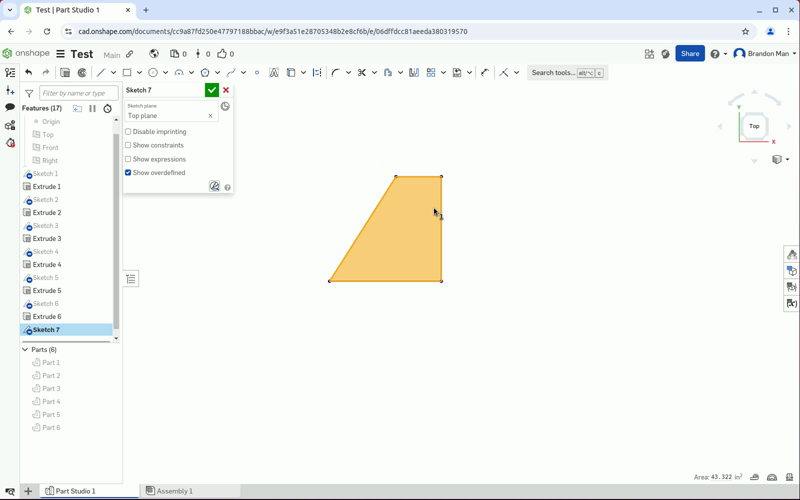
scroll(-6)
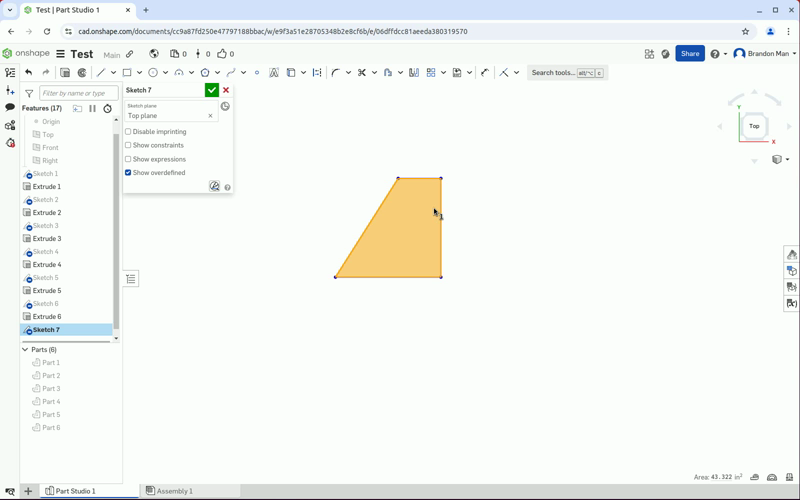
scroll(-6)
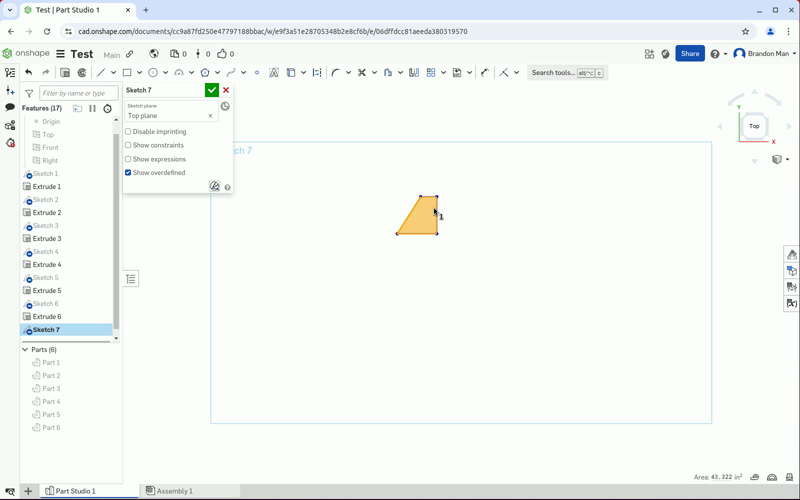
mouse_move(73, 352)
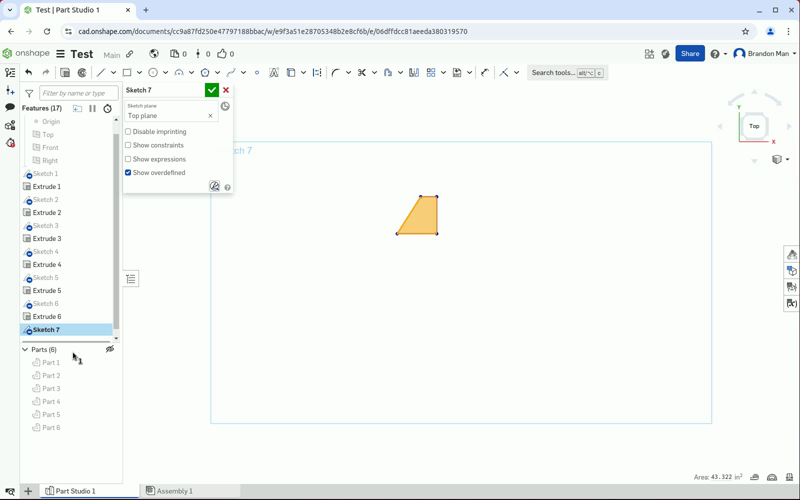
key(shift+y)
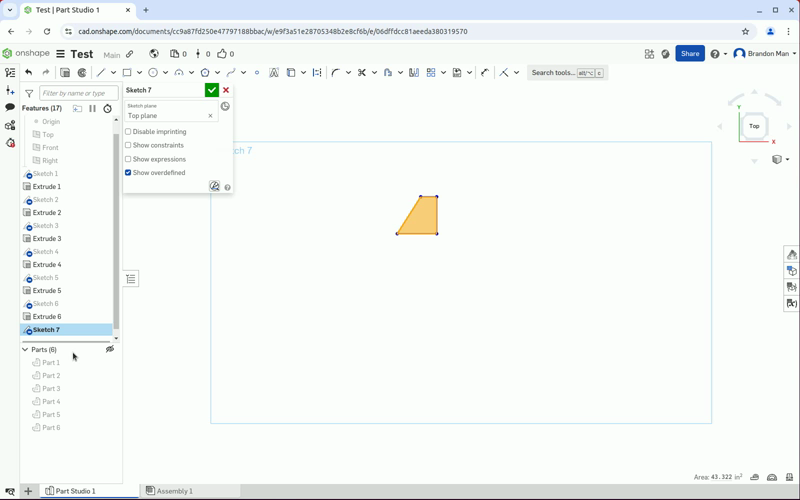
key(shift+e)
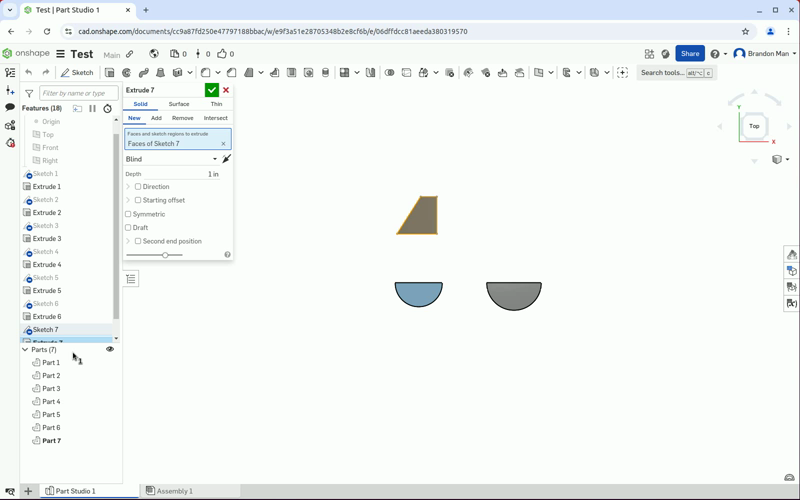
mouse_move(143, 106)
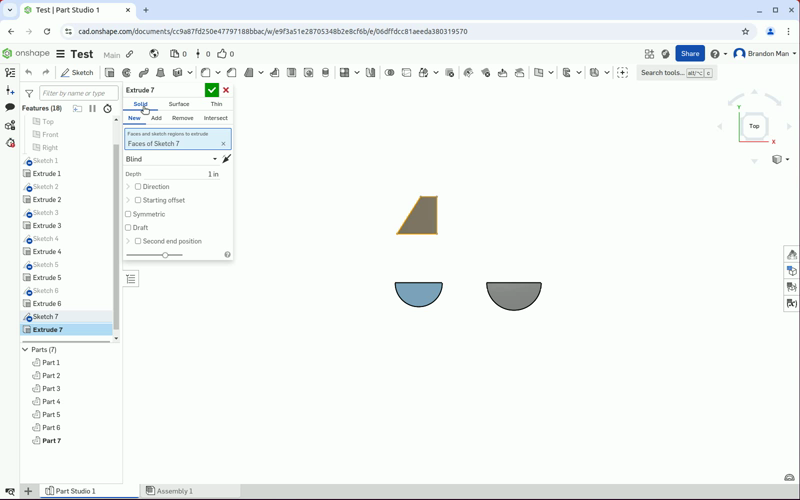
click(143, 106)
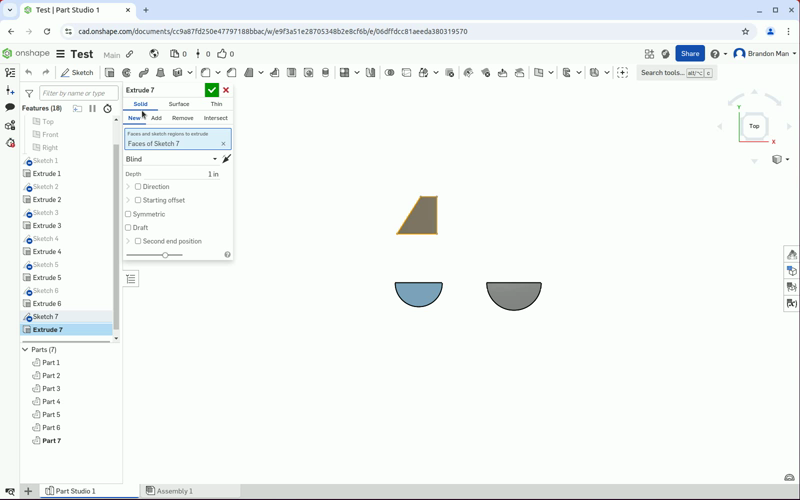
mouse_move(137, 120)
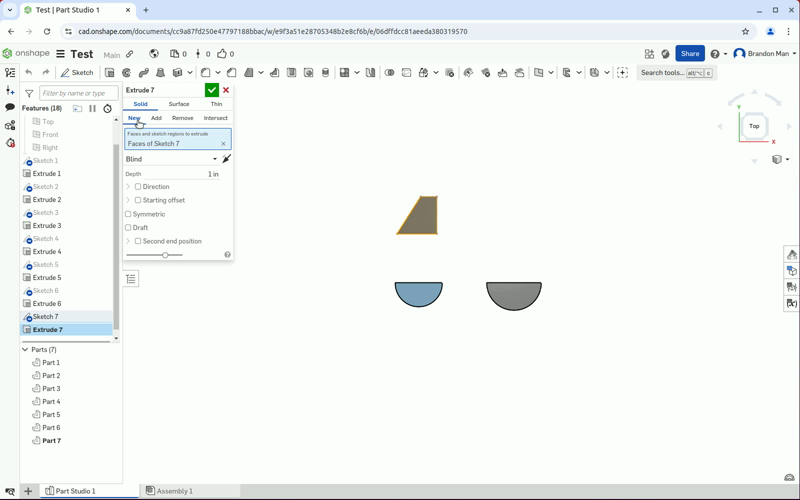
click(137, 120)
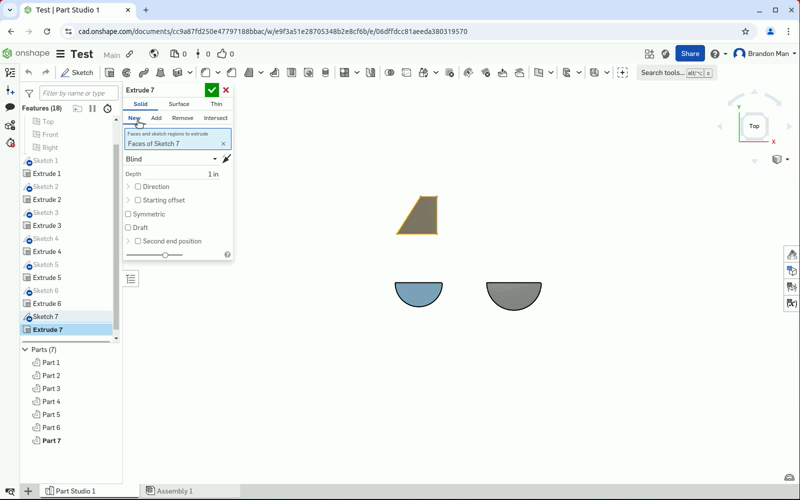
key(tab, 4)
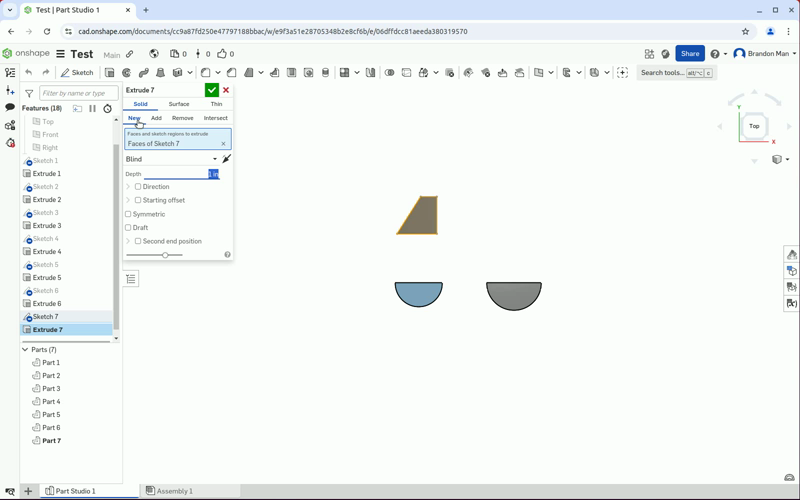
text(19.016)
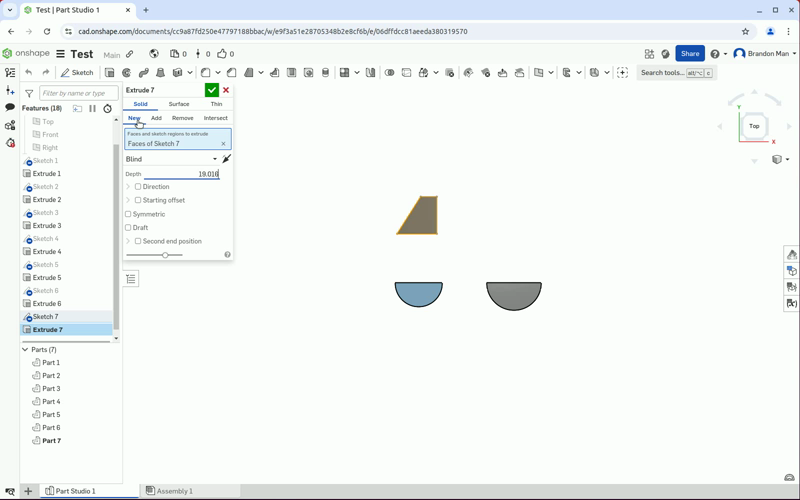
key(enter)
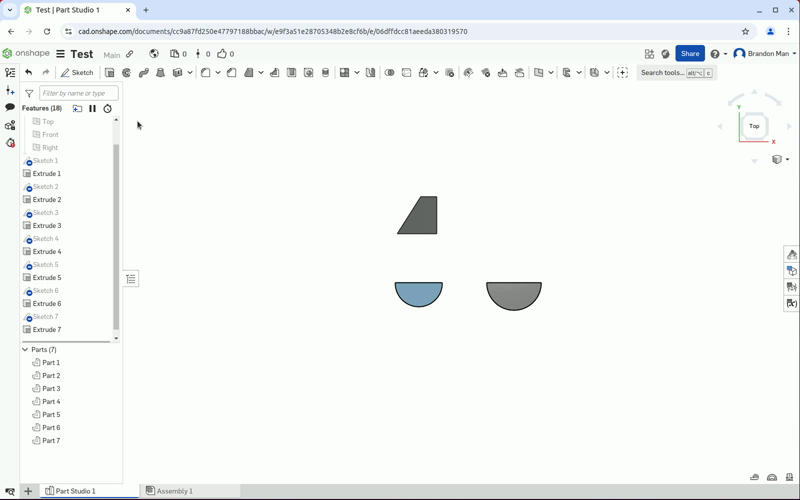
key(shift+h)
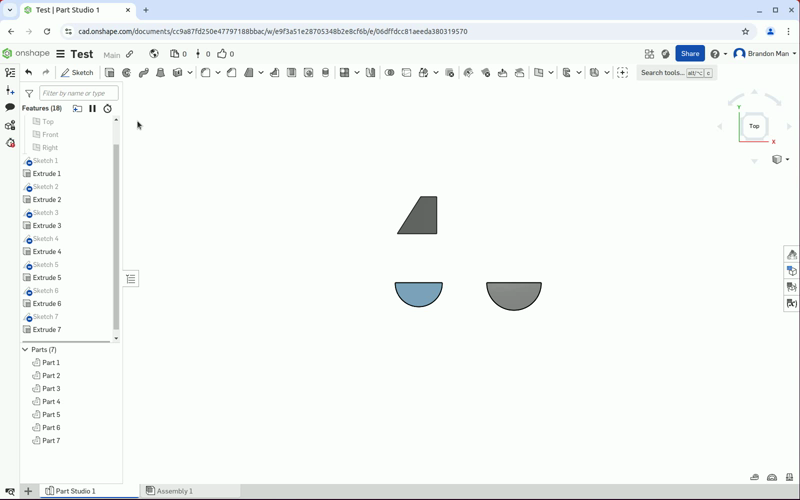
key(shift+h)
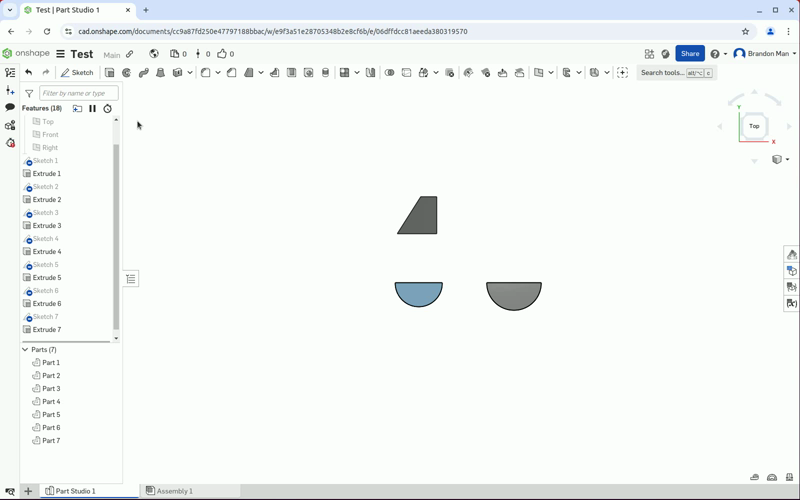
mouse_move(69, 163)
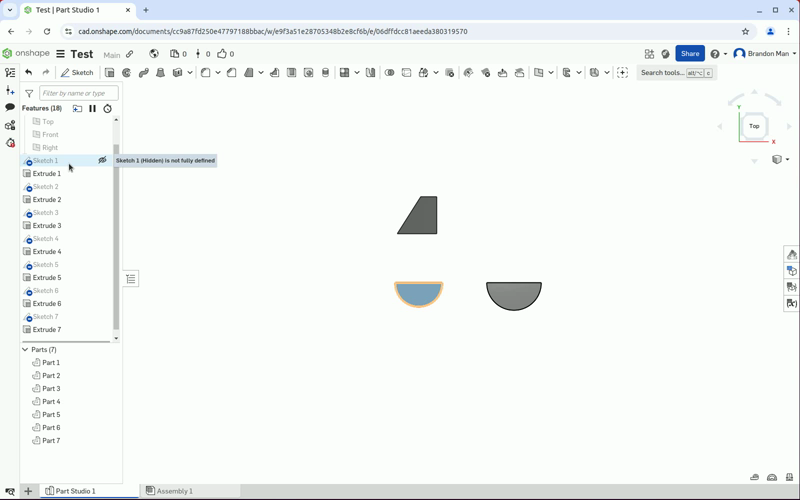
click(69, 163)
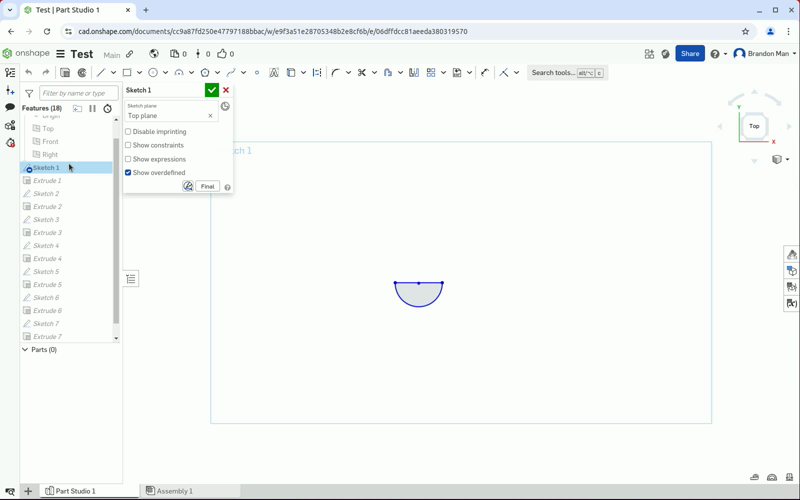
mouse_move(229, 92)
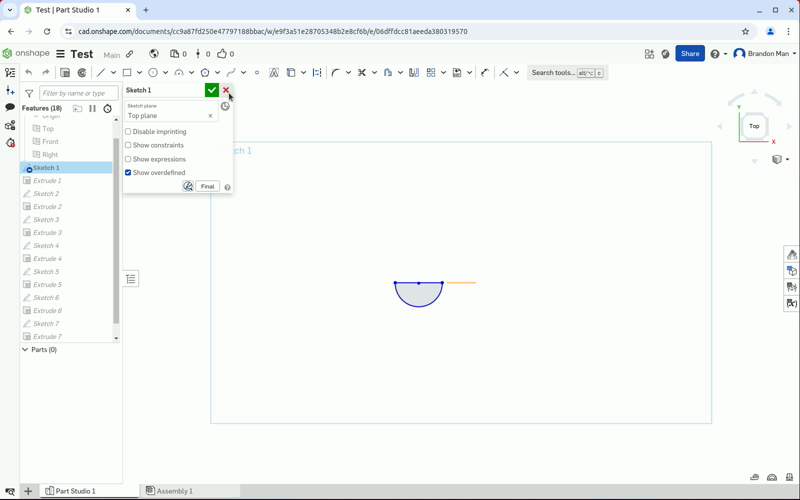
click(229, 92)
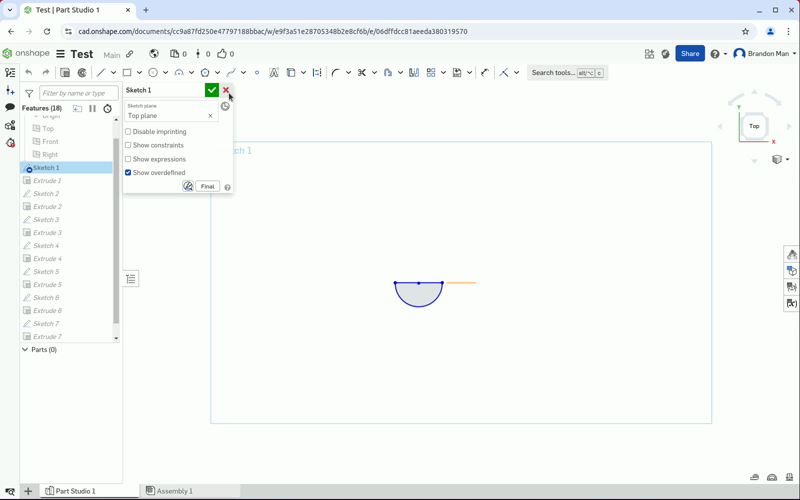
key(shift+s)
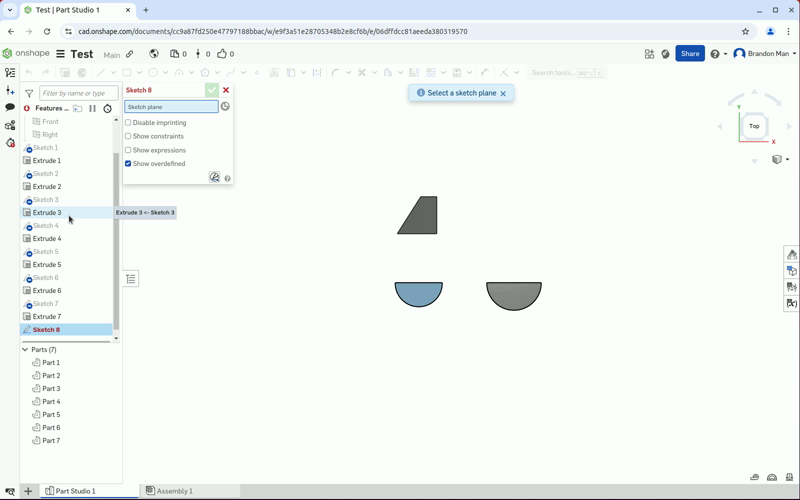
scroll(3)
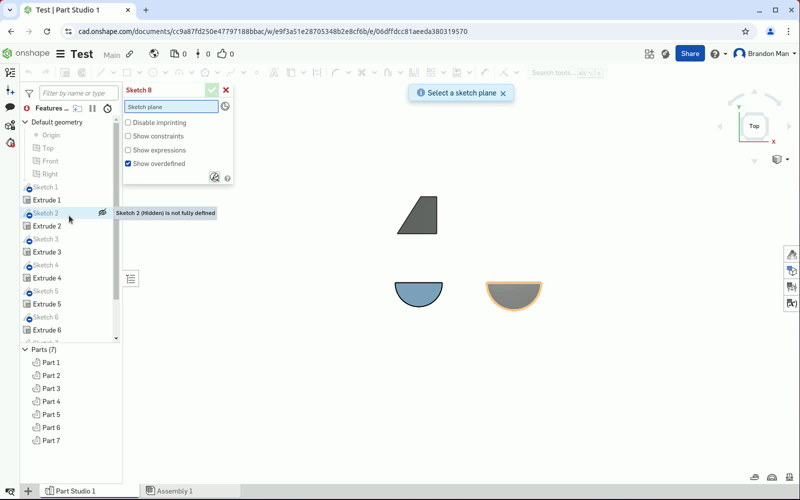
mouse_move(69, 150)
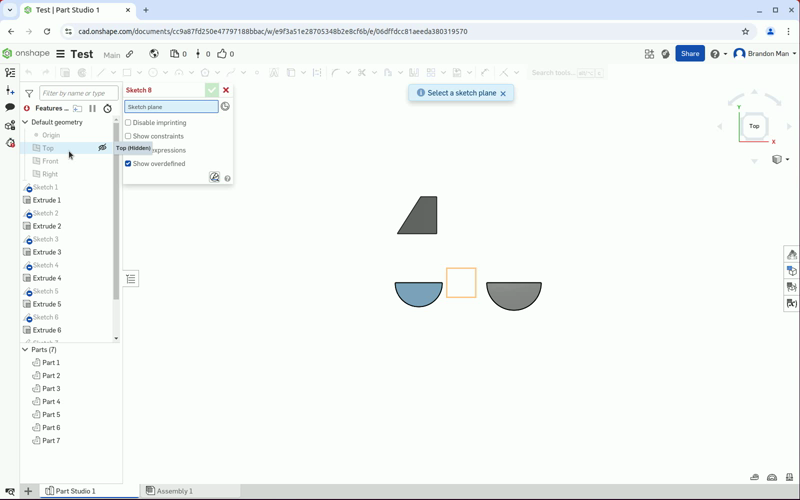
click(69, 150)
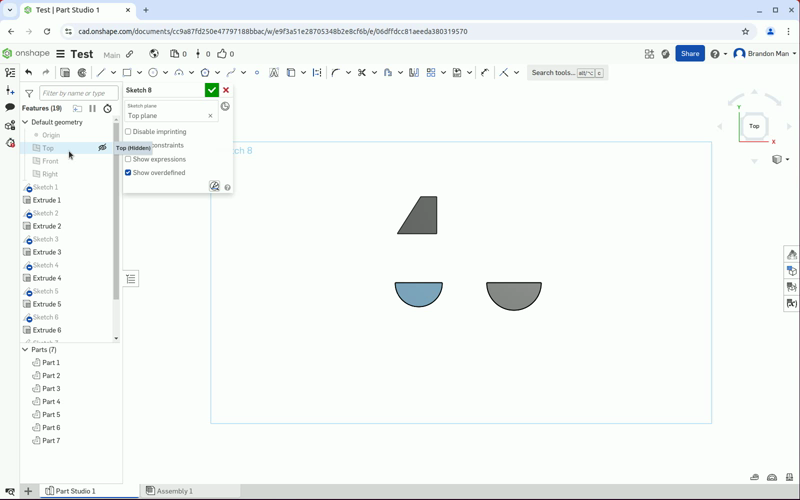
mouse_move(73, 352)
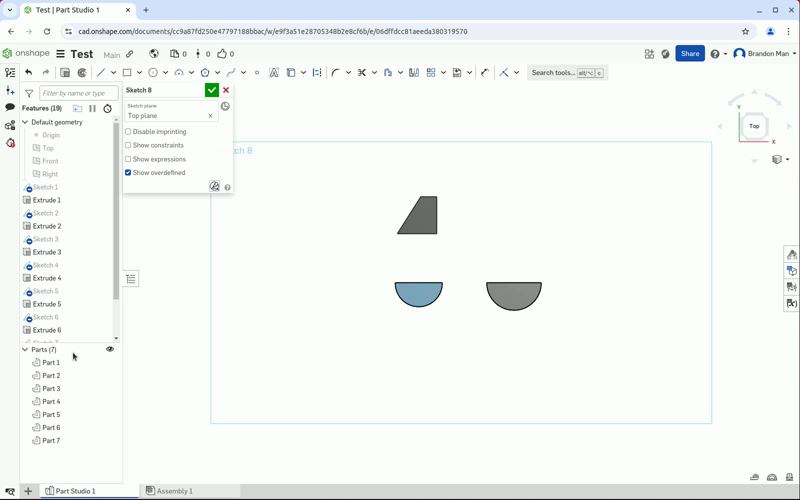
key(y)
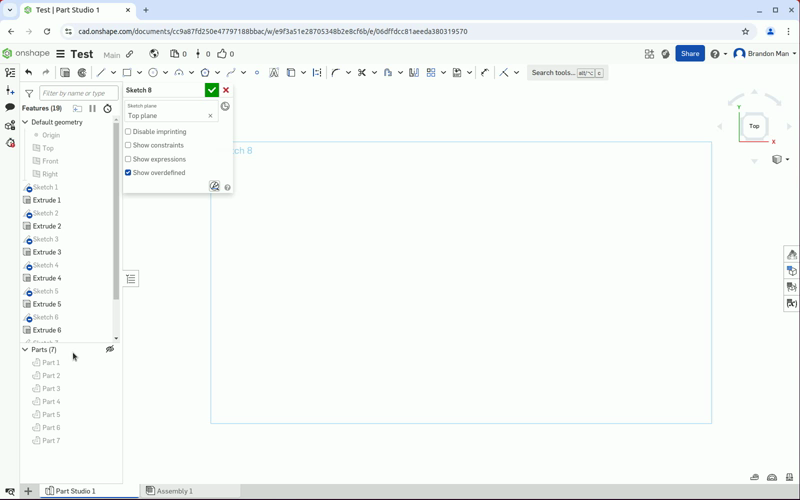
key(l)
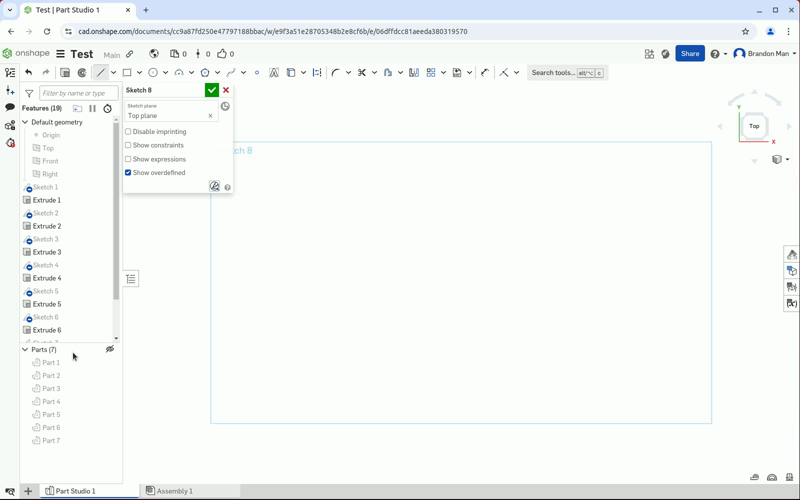
key_down(shift)
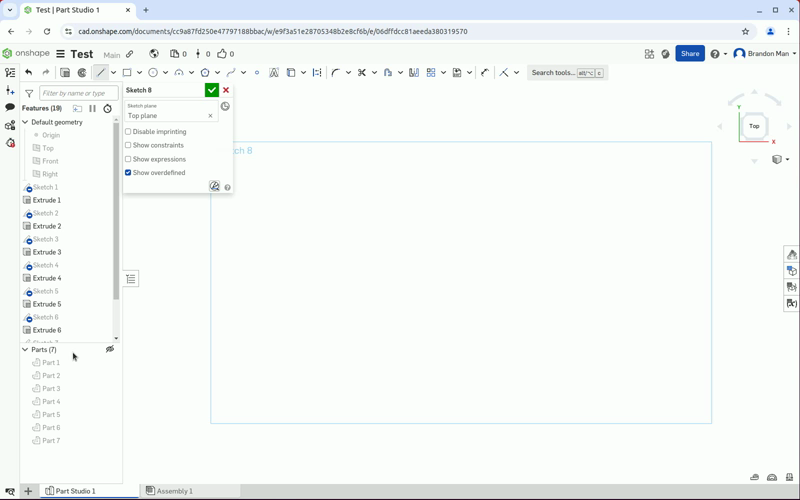
mouse_move(397, 233)
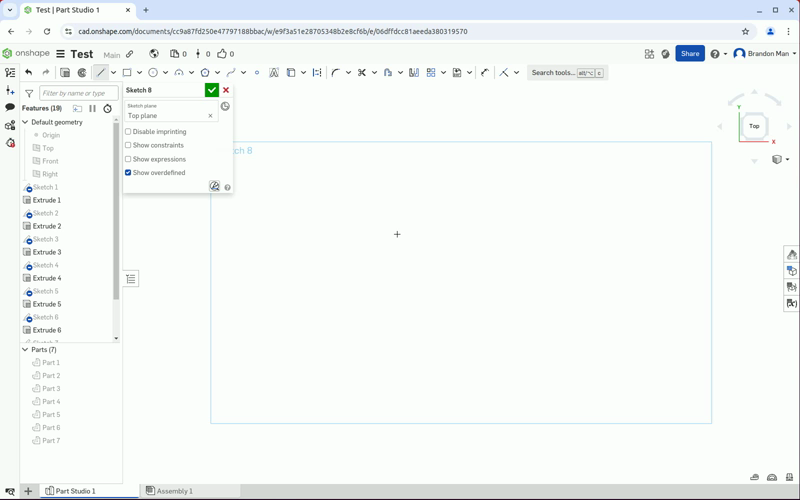
click(397, 233)
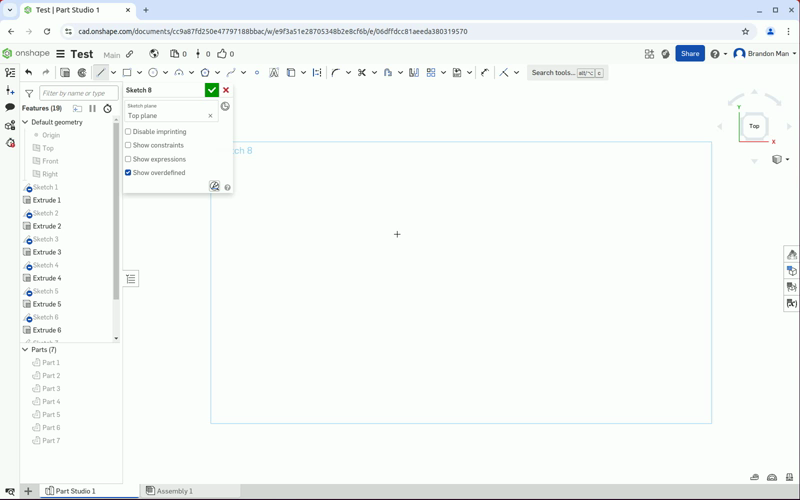
key_up(shift)
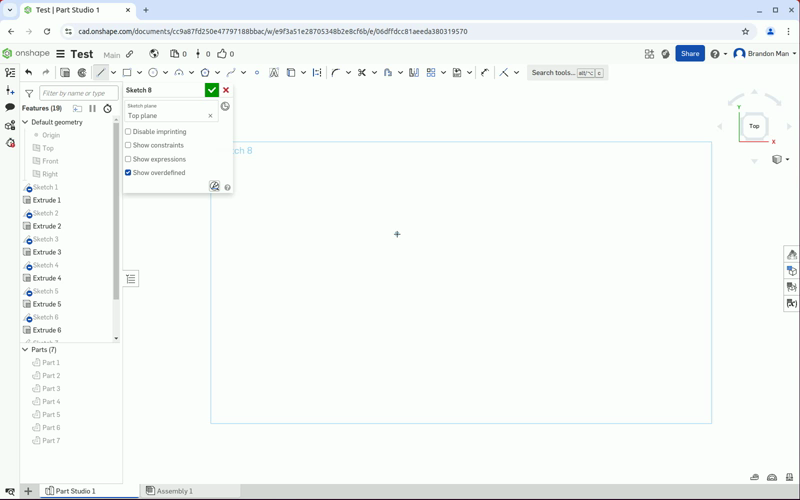
key_down(shift)
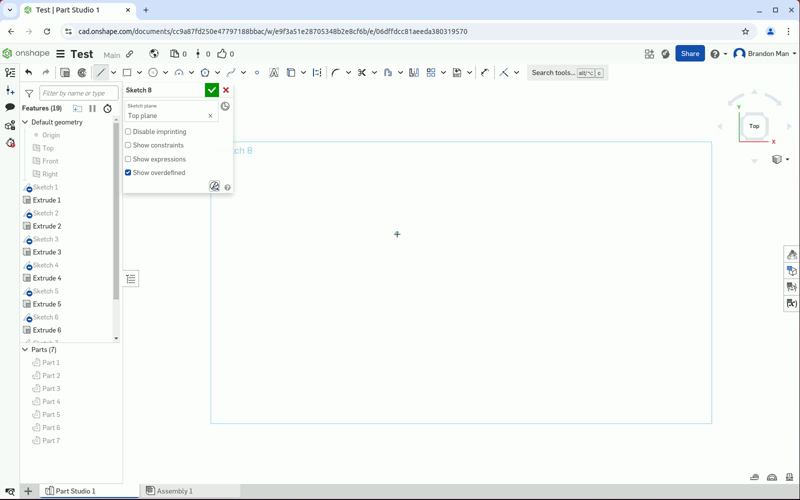
key_up(shift)
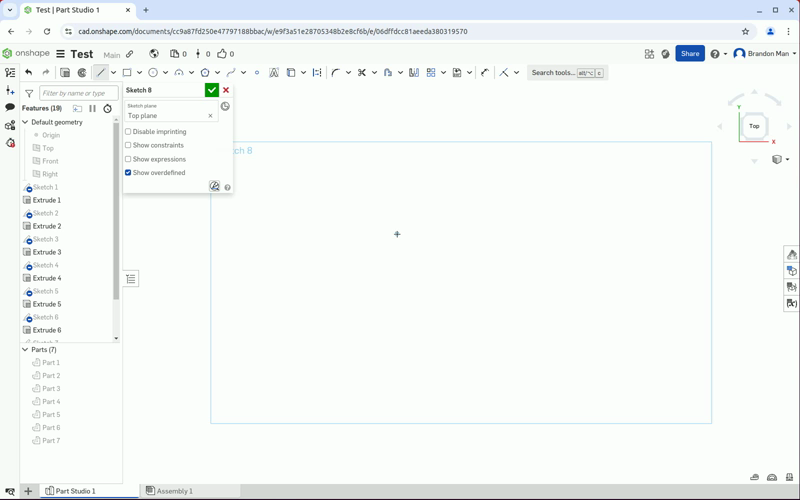
key_down(shift)
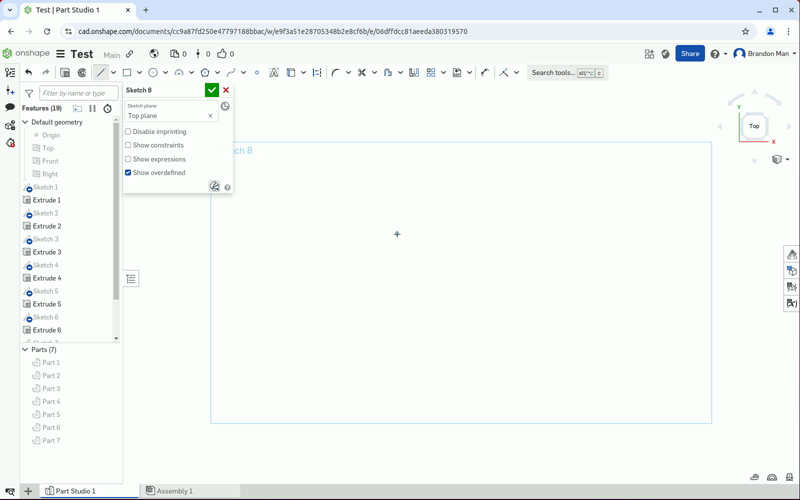
mouse_move(427, 233)
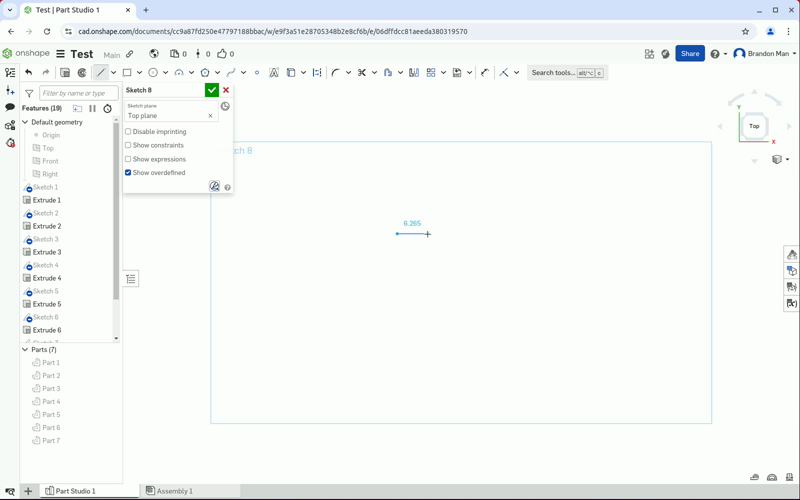
mouse_move(421, 196)
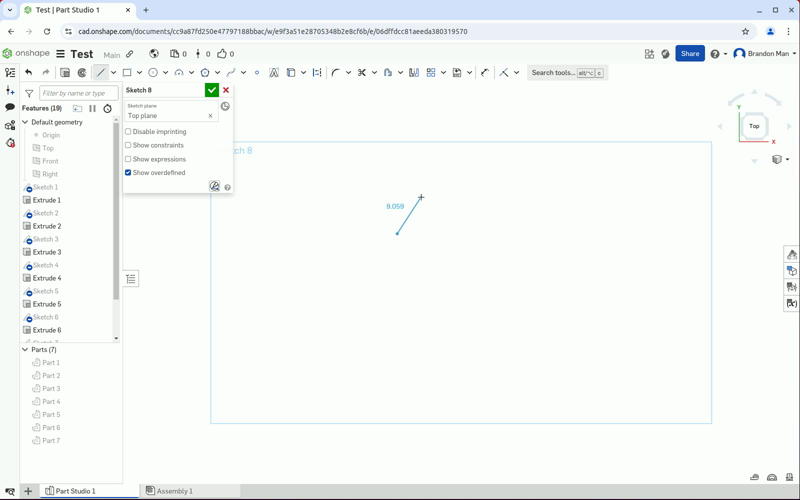
click(421, 196)
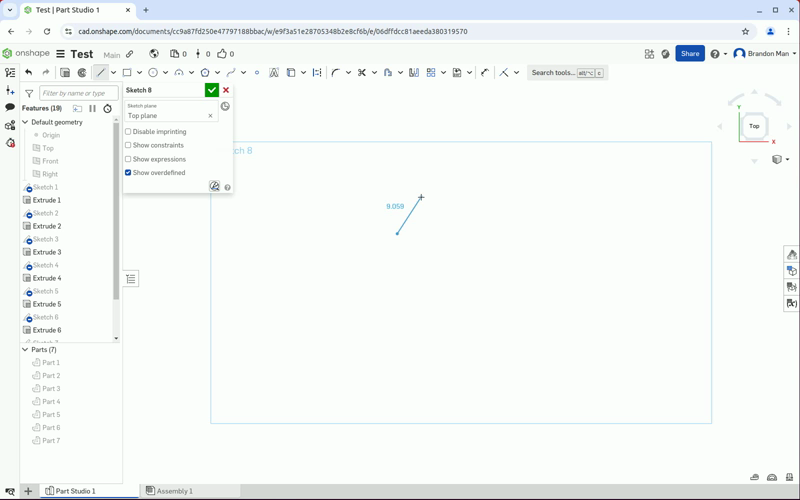
key_up(shift)
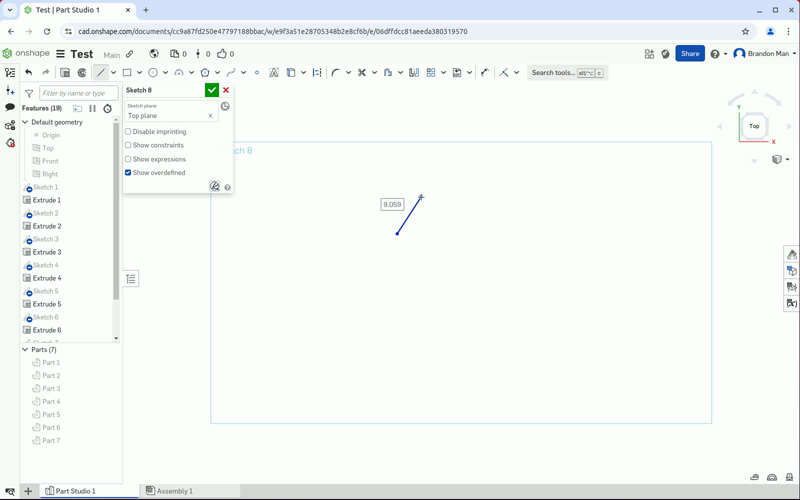
key_down(shift)
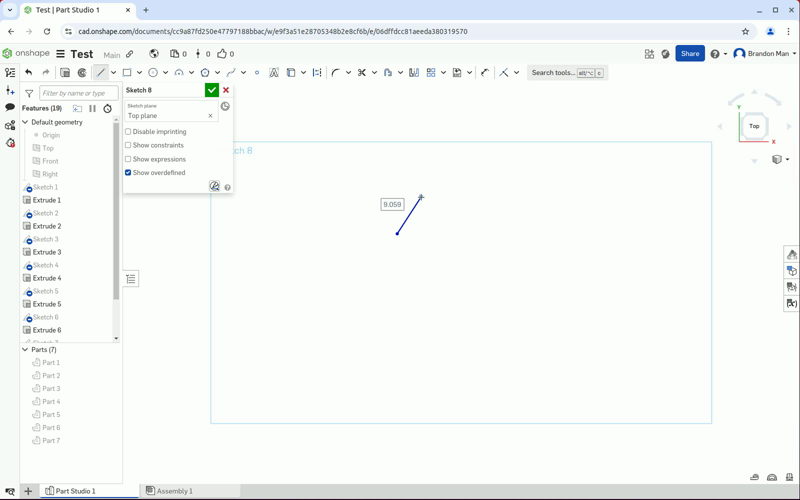
mouse_move(451, 196)
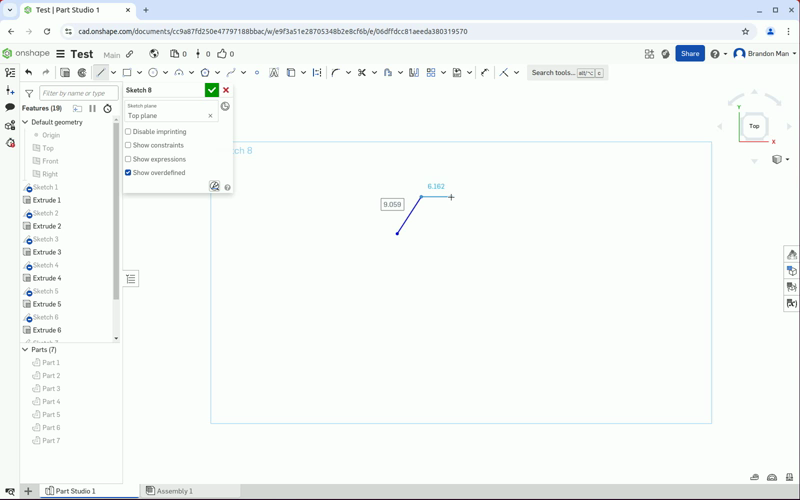
mouse_move(419, 196)
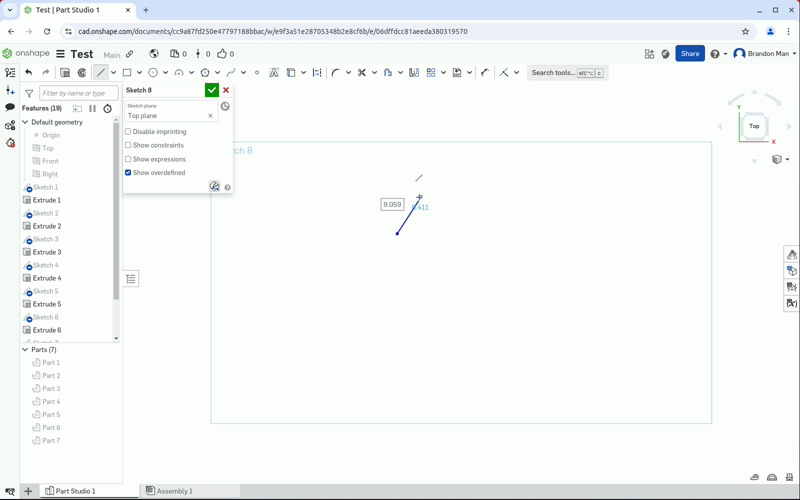
scroll(6)
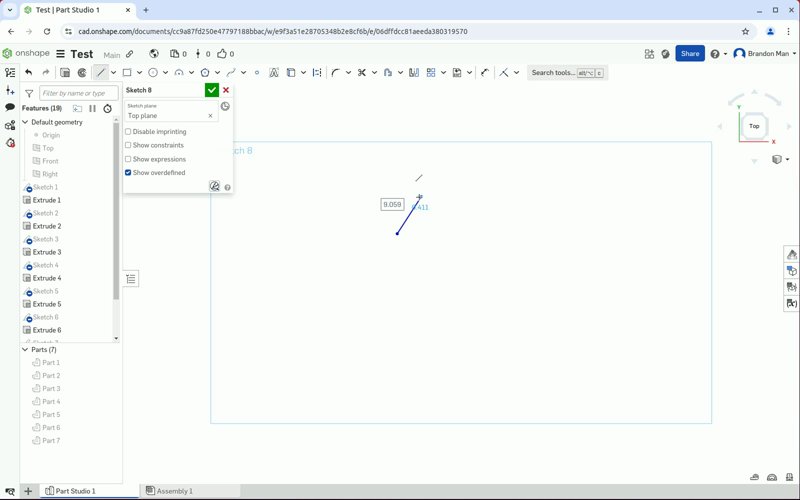
scroll(6)
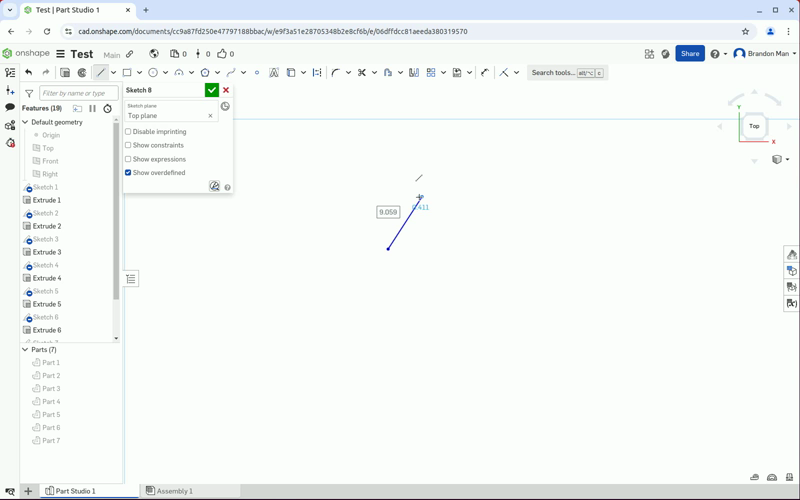
scroll(6)
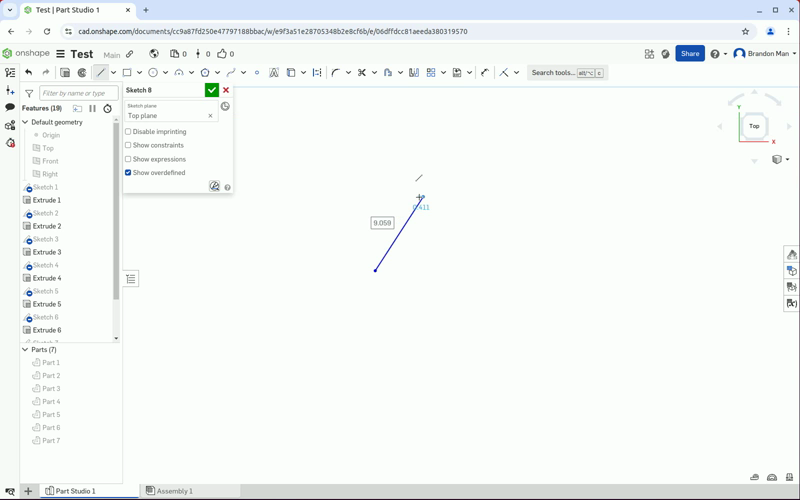
scroll(6)
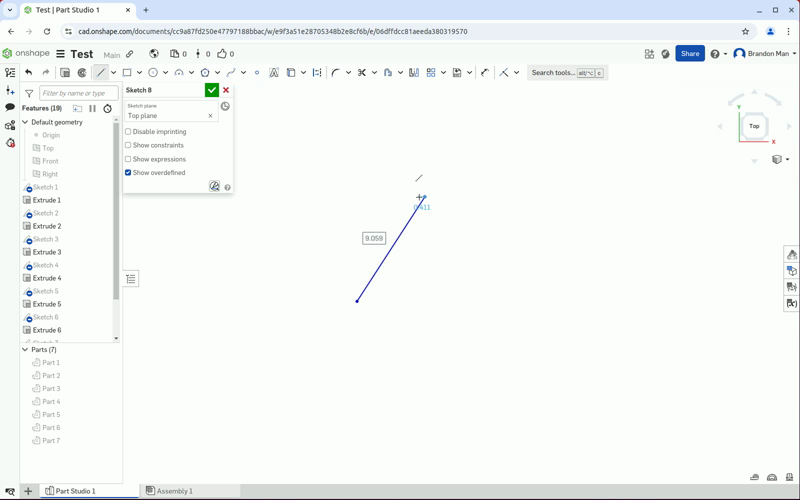
scroll(6)
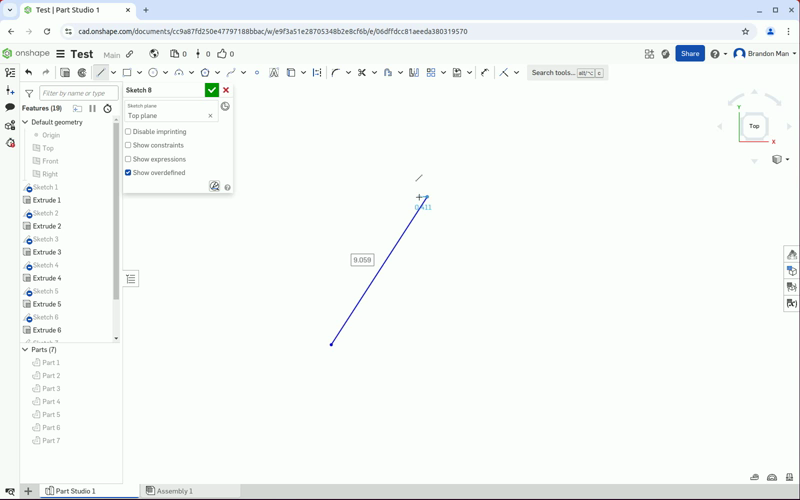
scroll(6)
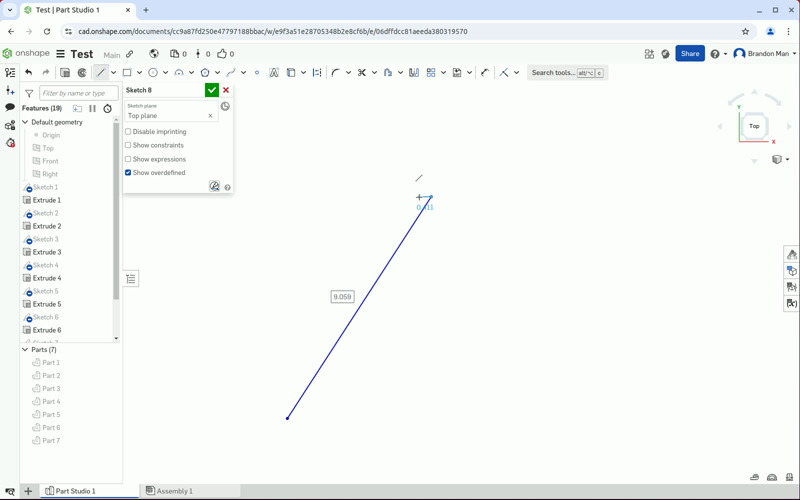
scroll(6)
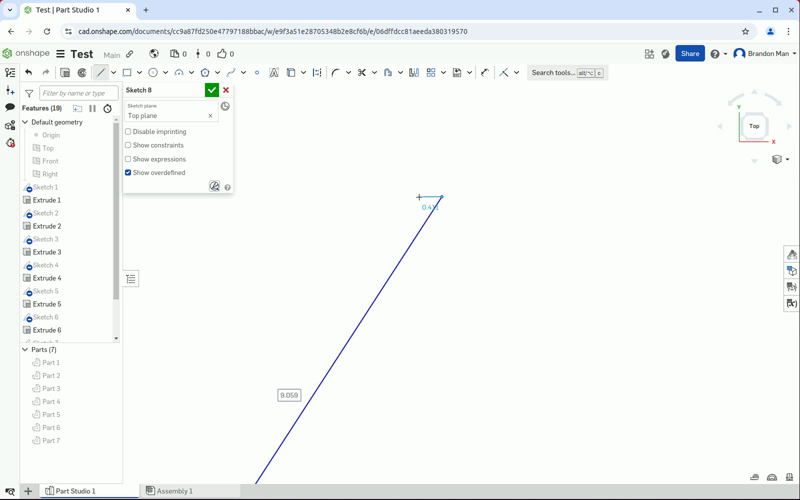
click(419, 196)
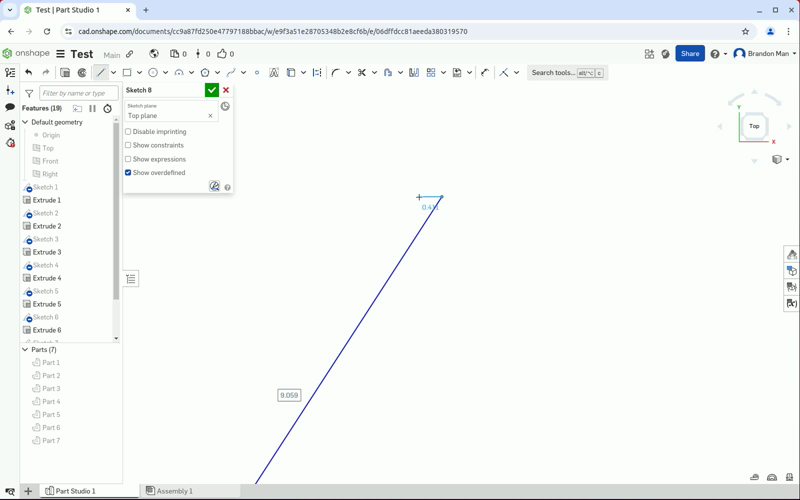
scroll(-6)
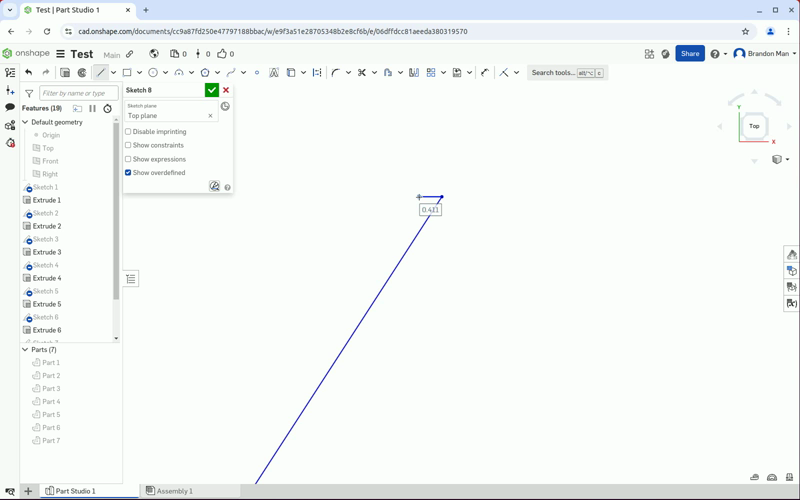
scroll(-6)
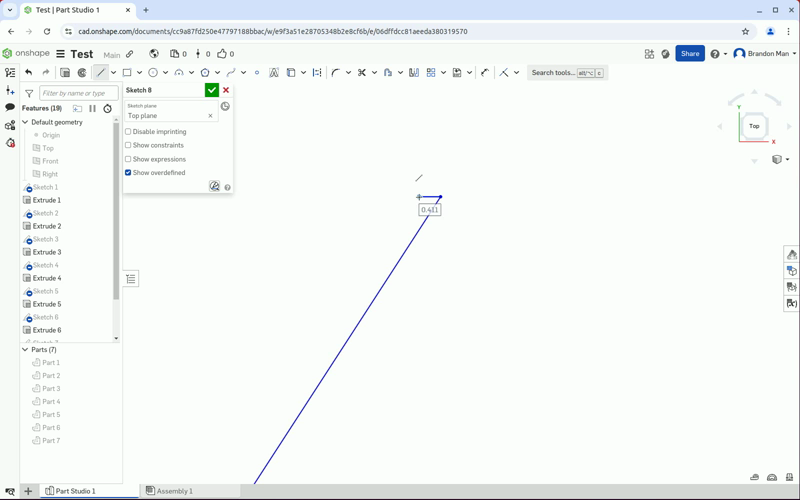
scroll(-6)
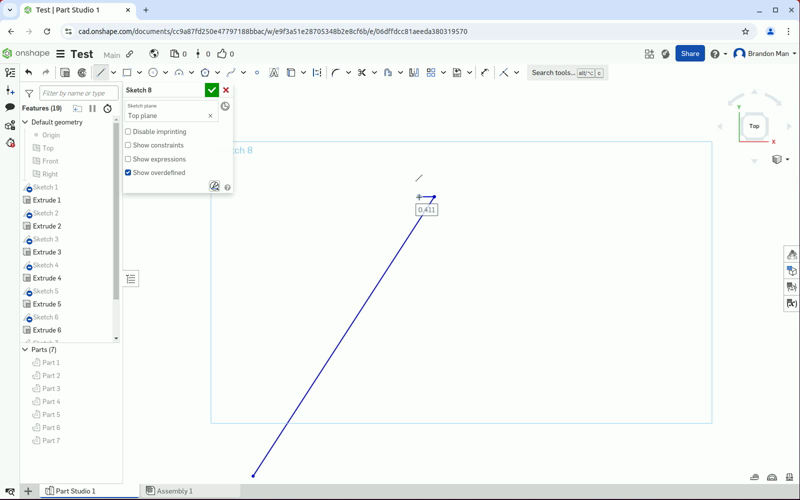
scroll(-6)
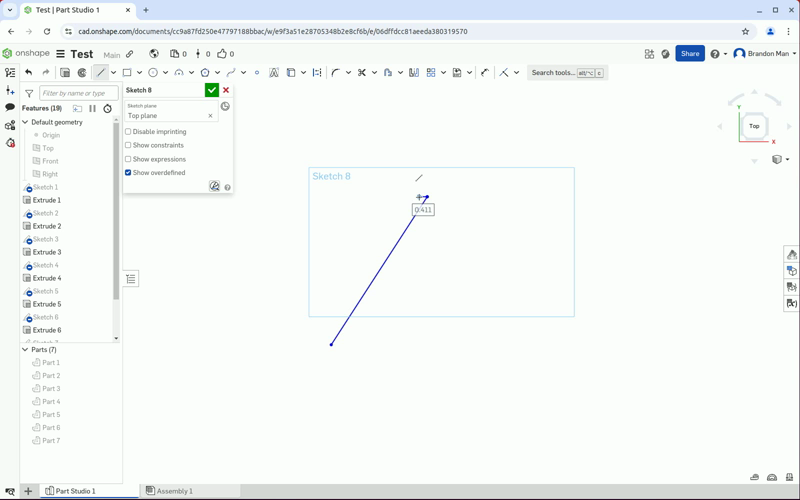
scroll(-6)
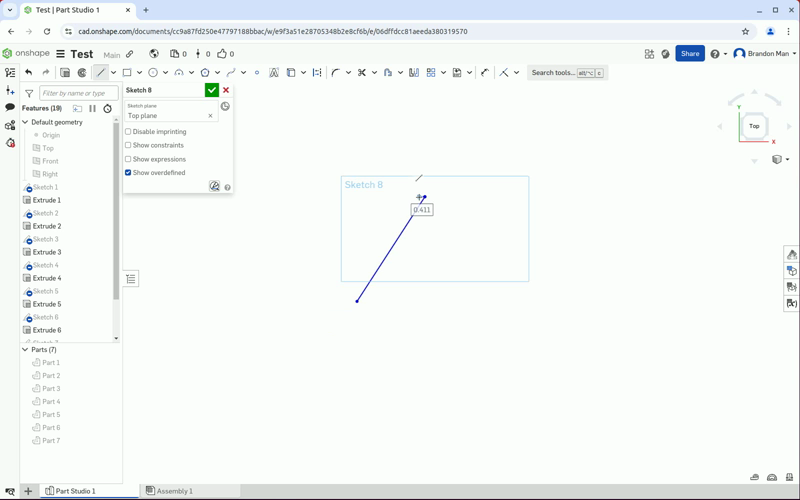
scroll(-6)
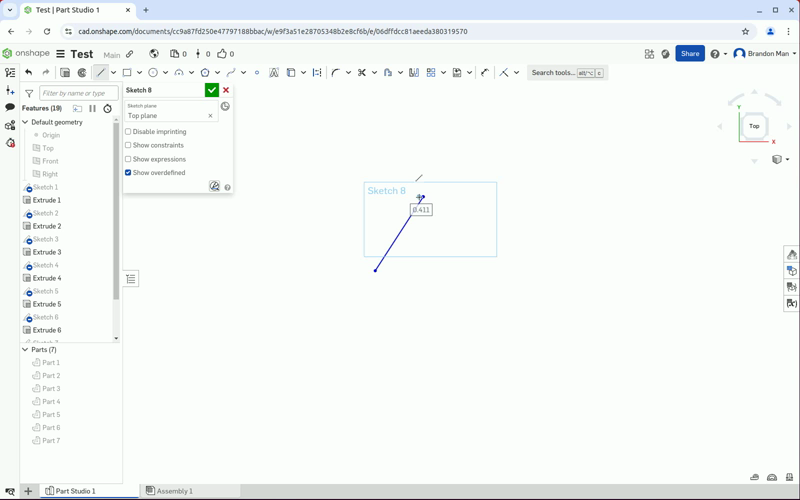
scroll(-6)
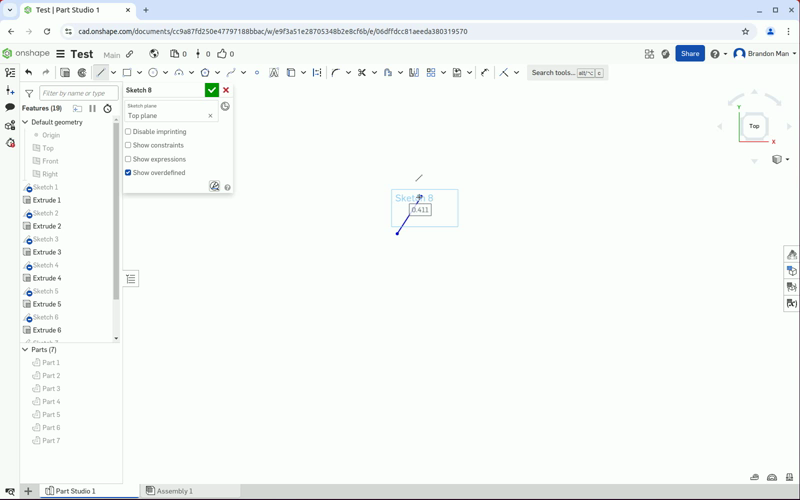
key_up(shift)
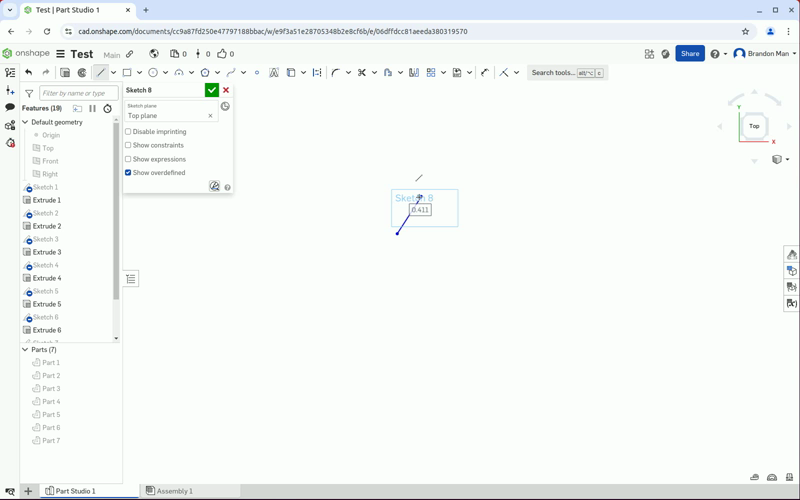
mouse_move(449, 196)
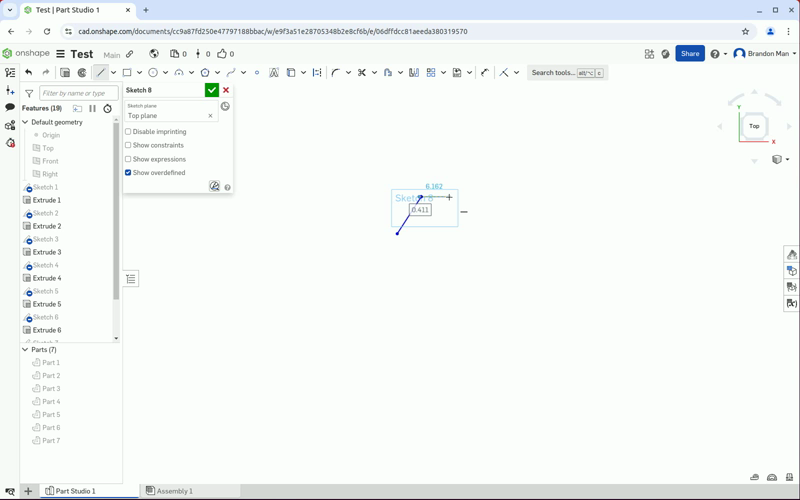
key_down(shift)
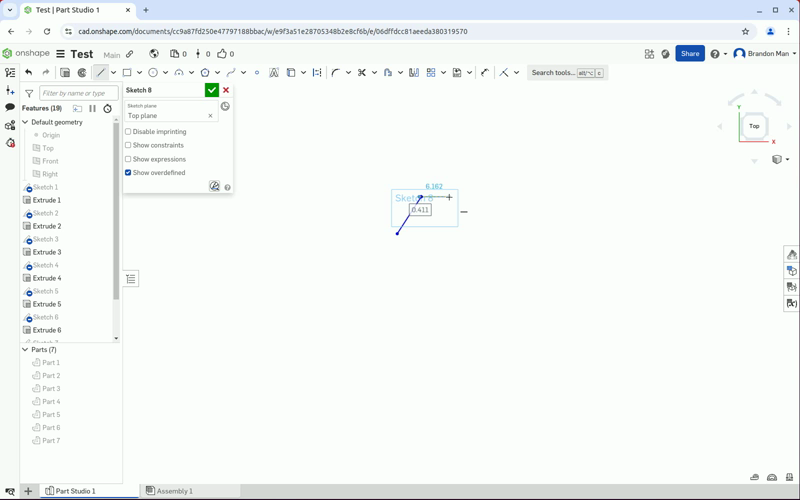
mouse_move(397, 233)
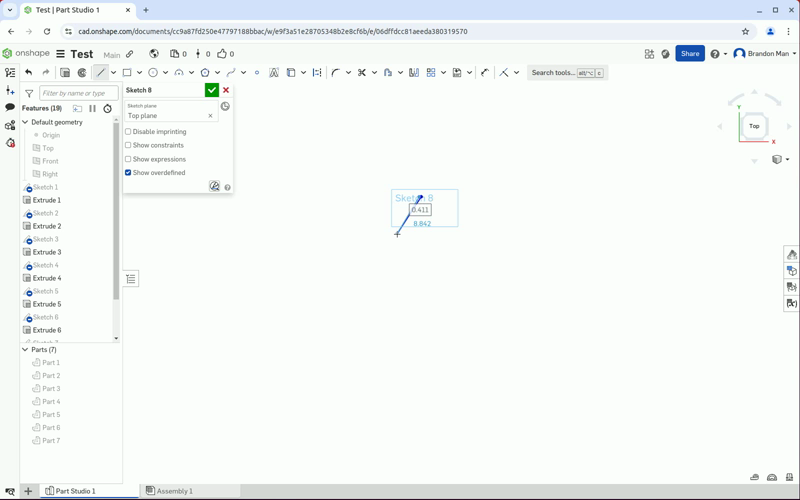
key_up(shift)
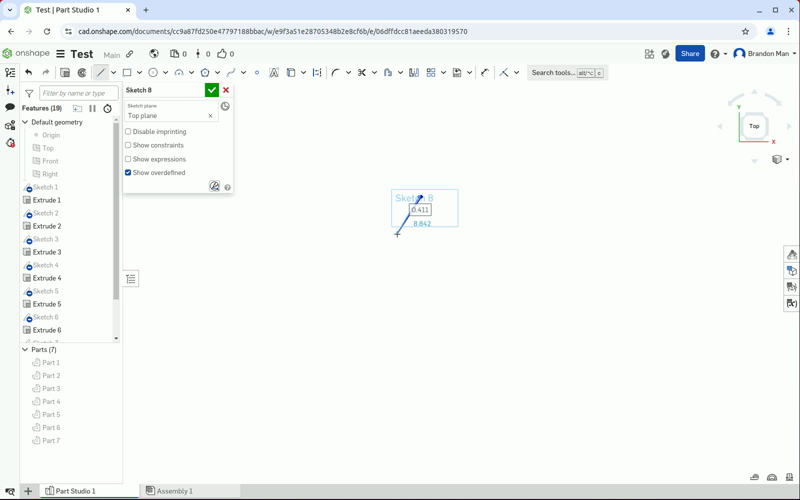
click(397, 233)
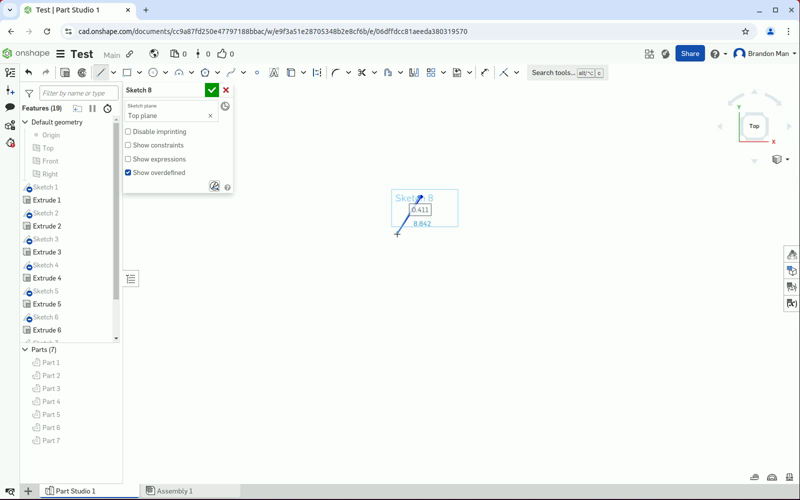
key(esc)
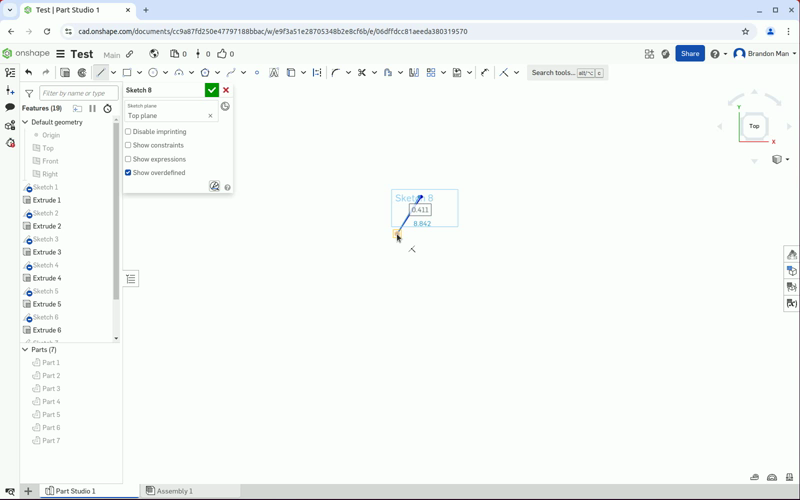
mouse_move(418, 199)
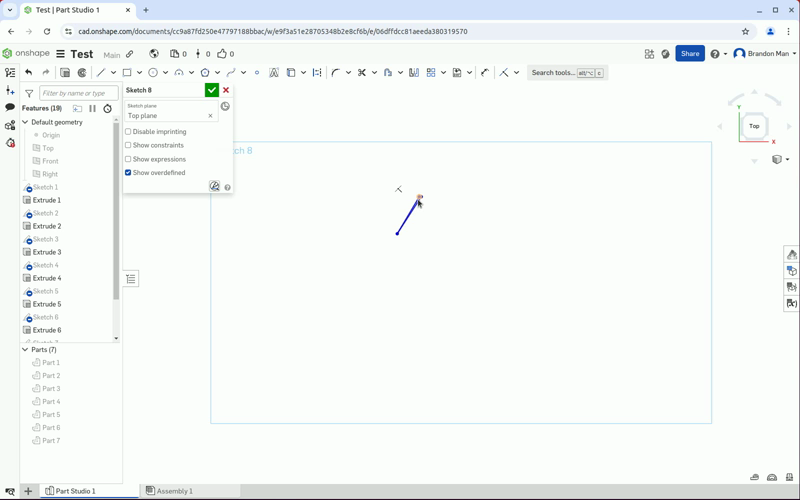
scroll(6)
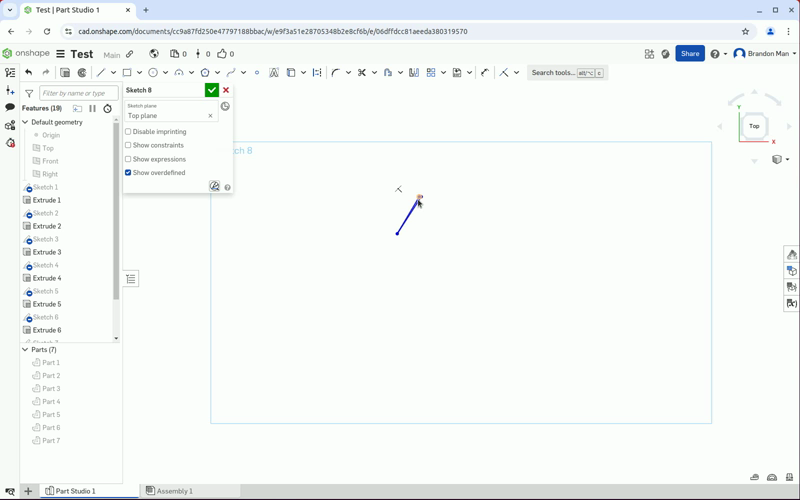
scroll(6)
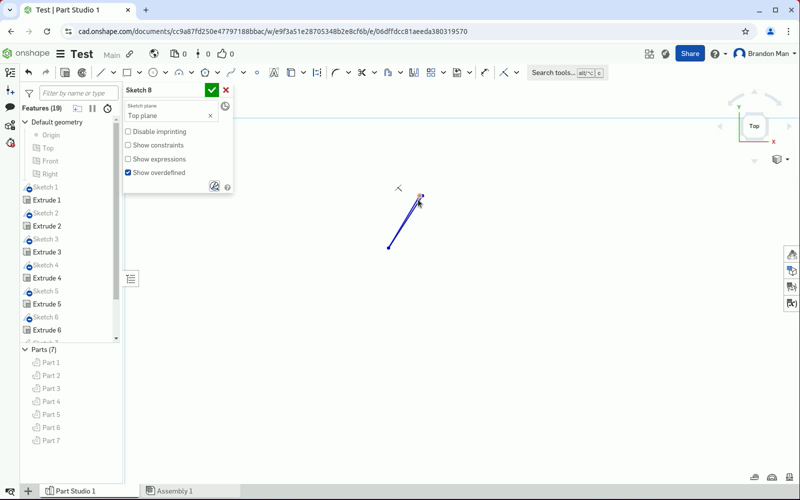
scroll(6)
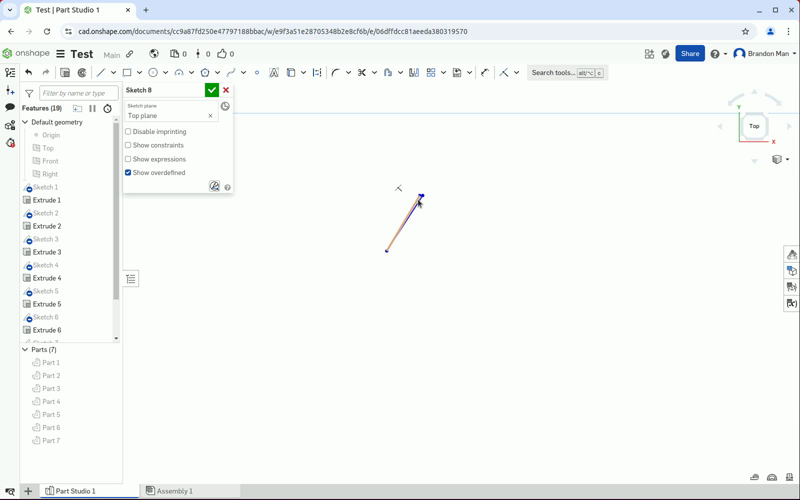
scroll(6)
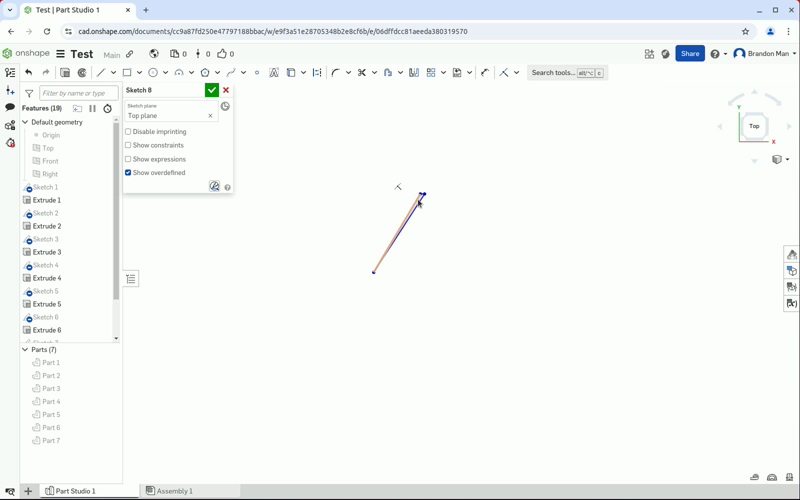
scroll(6)
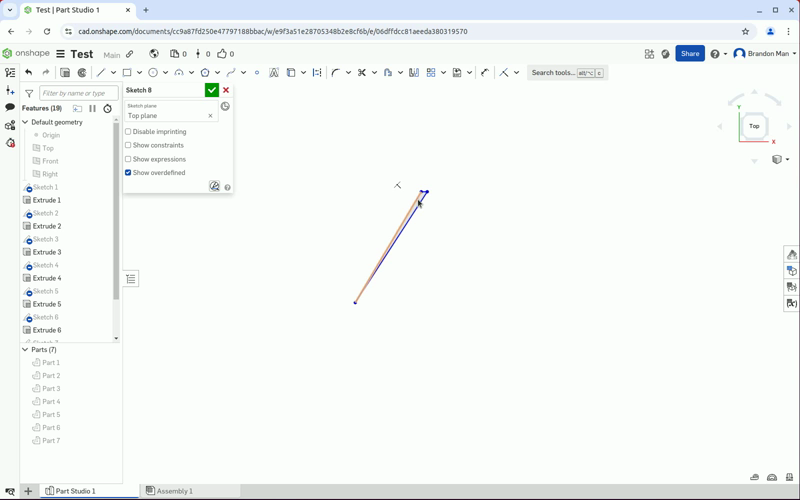
scroll(6)
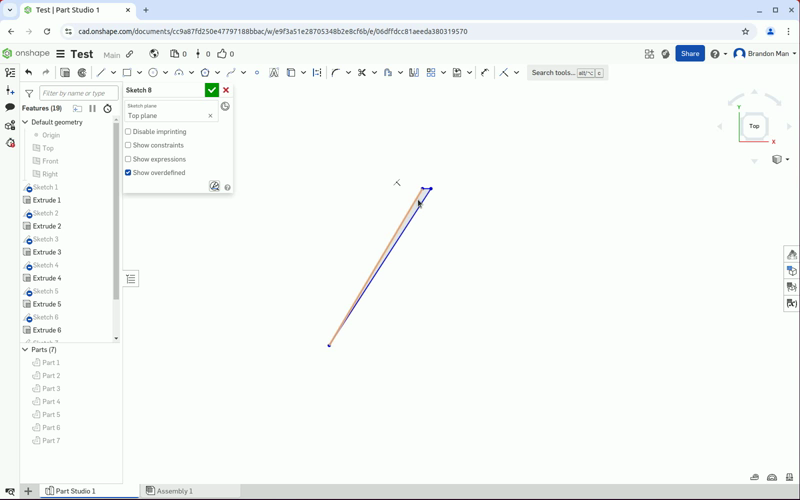
scroll(6)
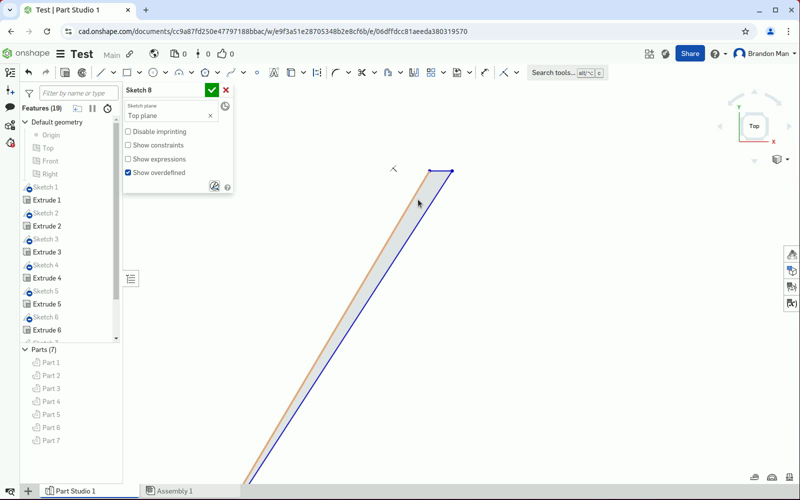
click(418, 199)
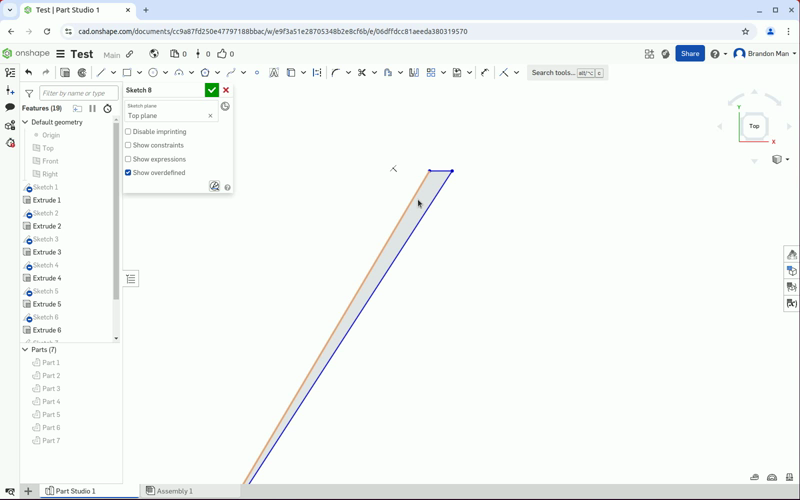
scroll(-6)
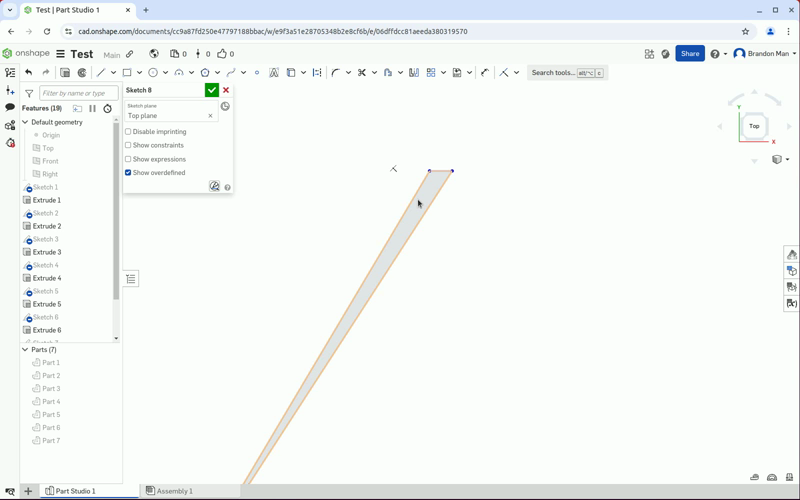
scroll(-6)
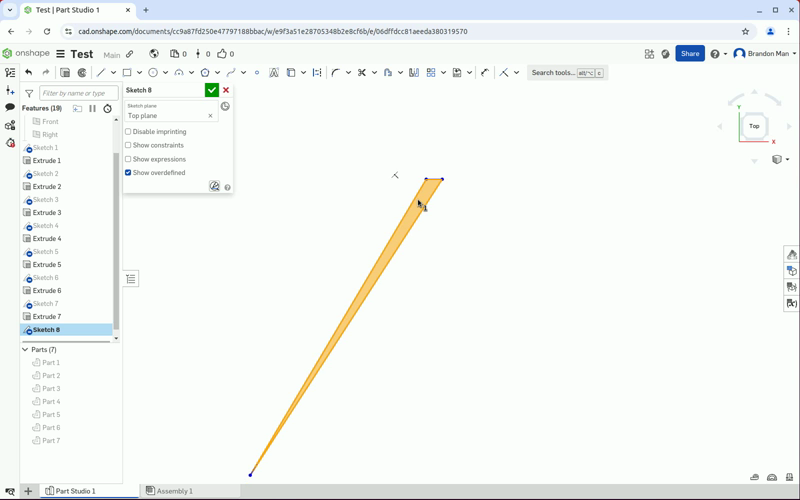
scroll(-6)
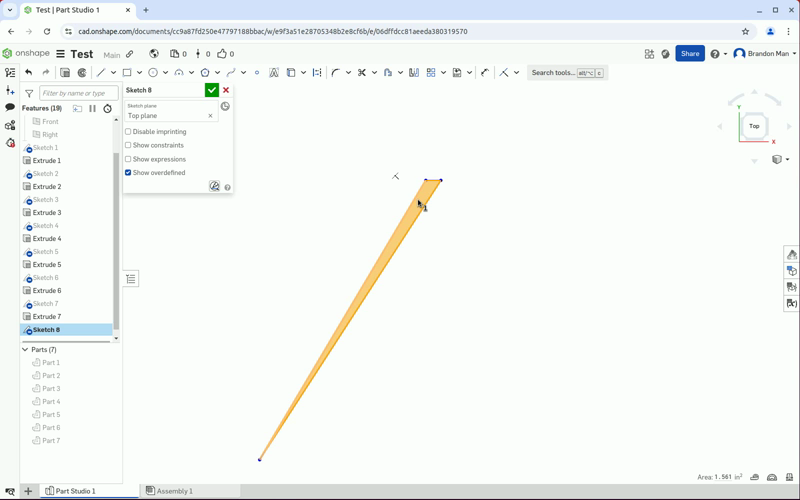
scroll(-6)
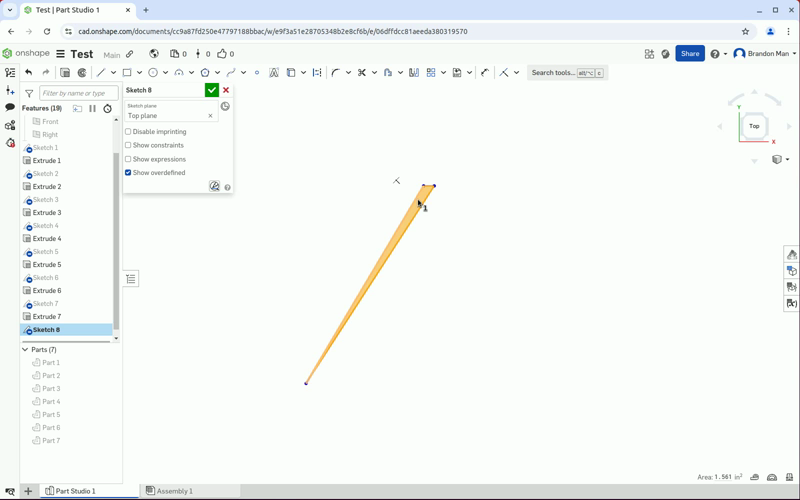
scroll(-6)
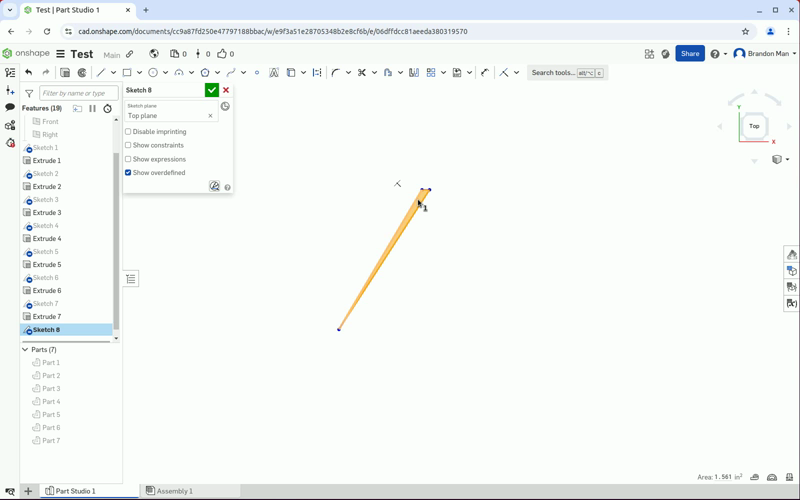
scroll(-6)
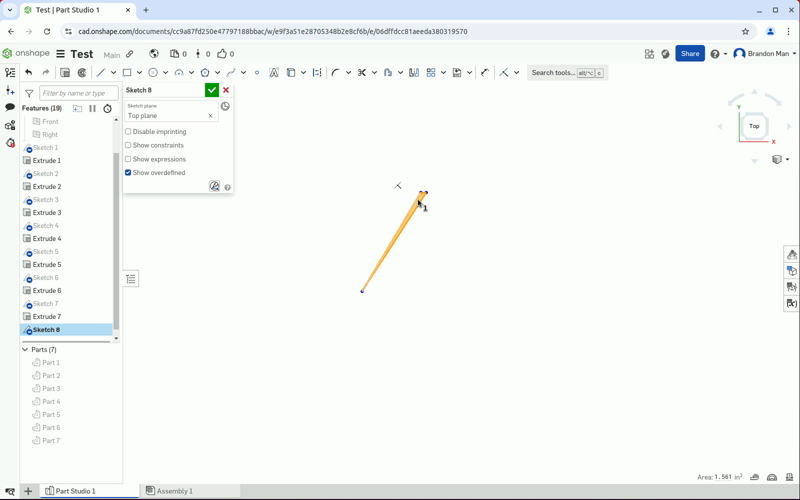
scroll(-6)
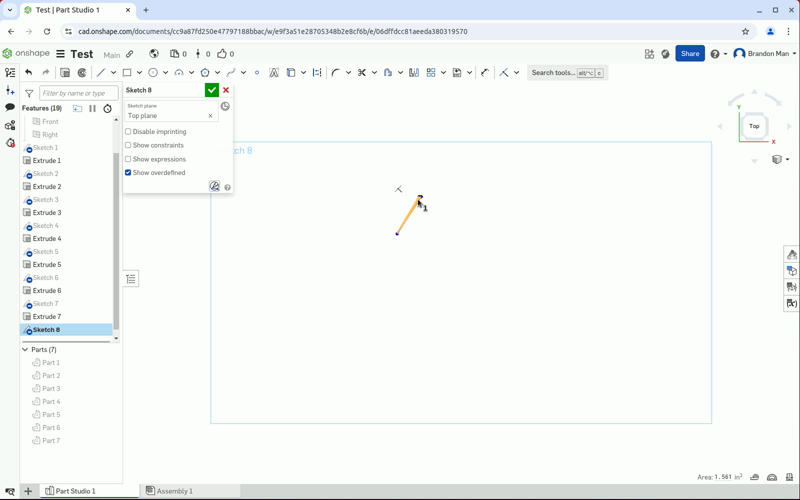
mouse_move(73, 352)
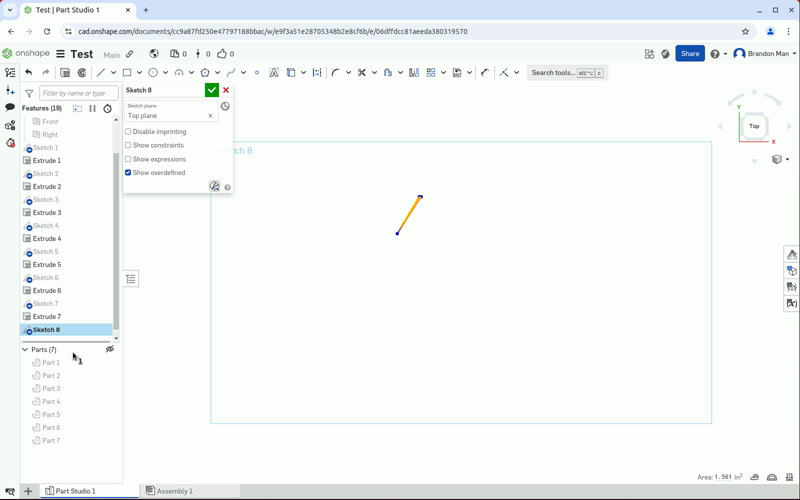
key(shift+y)
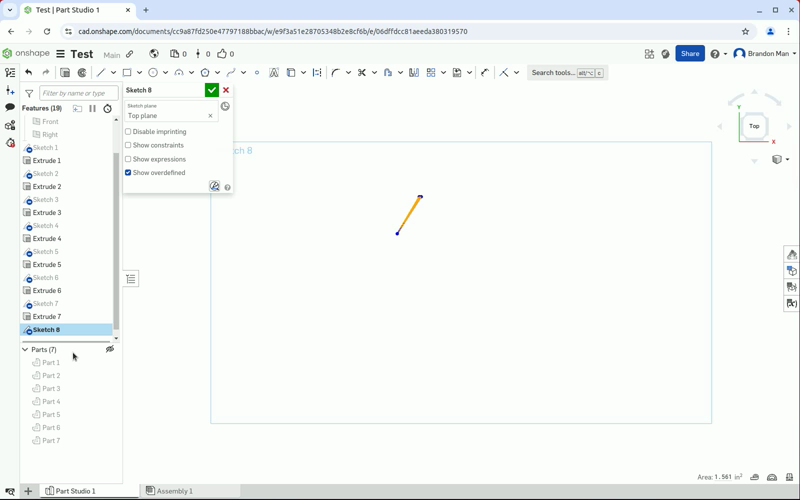
key(shift+e)
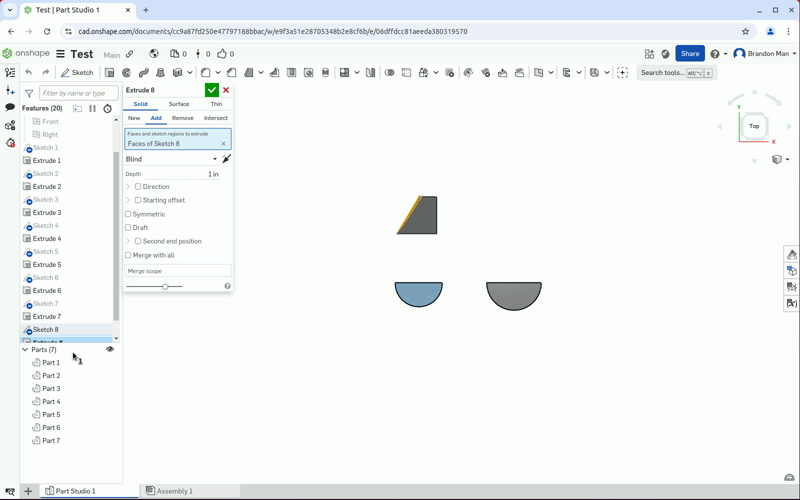
mouse_move(143, 106)
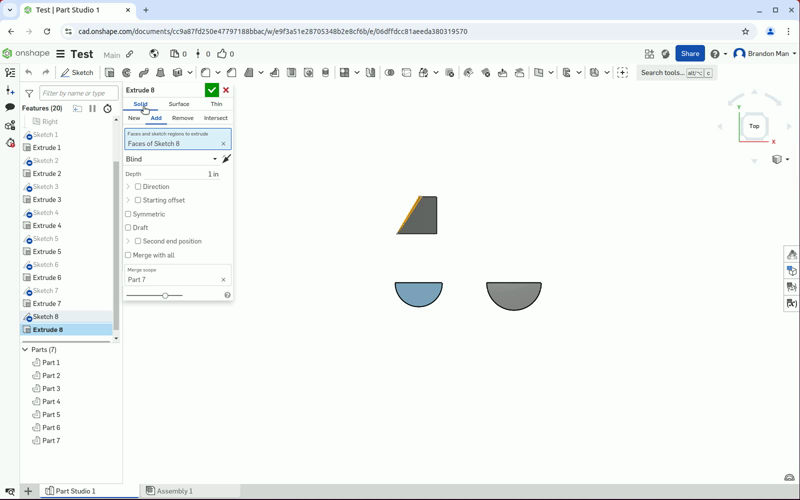
click(143, 106)
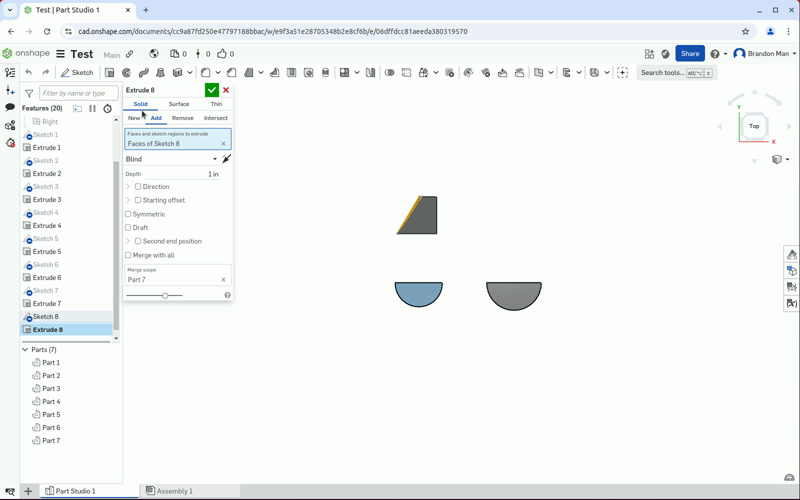
mouse_move(137, 120)
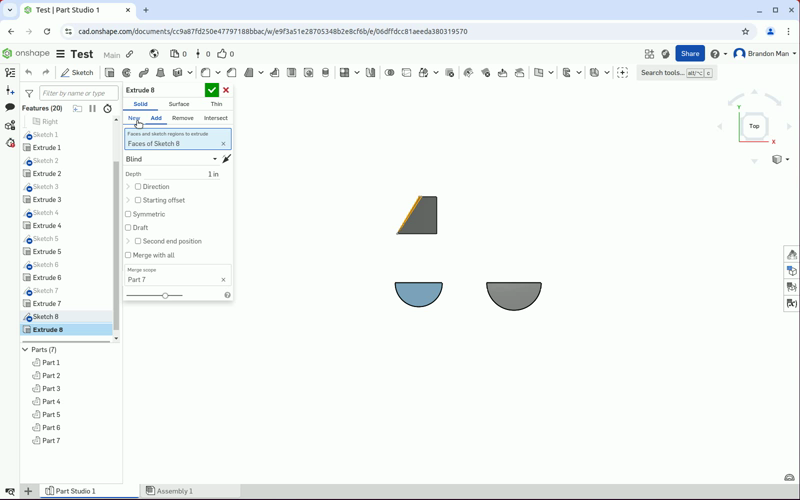
click(137, 120)
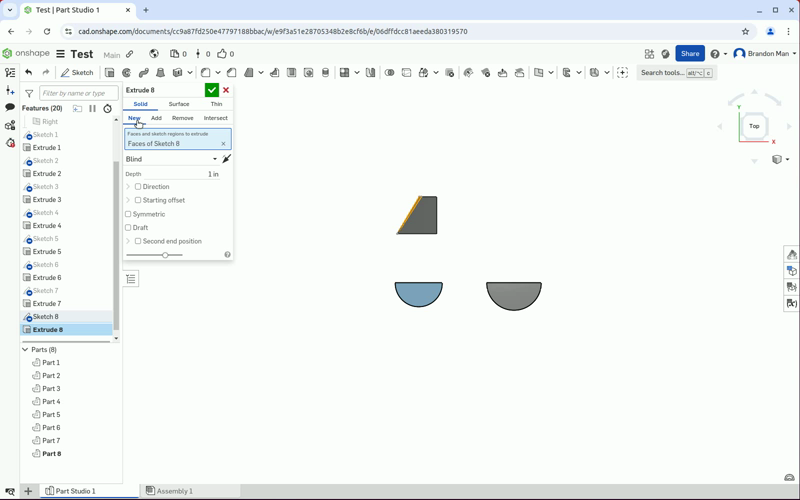
key(tab, 4)
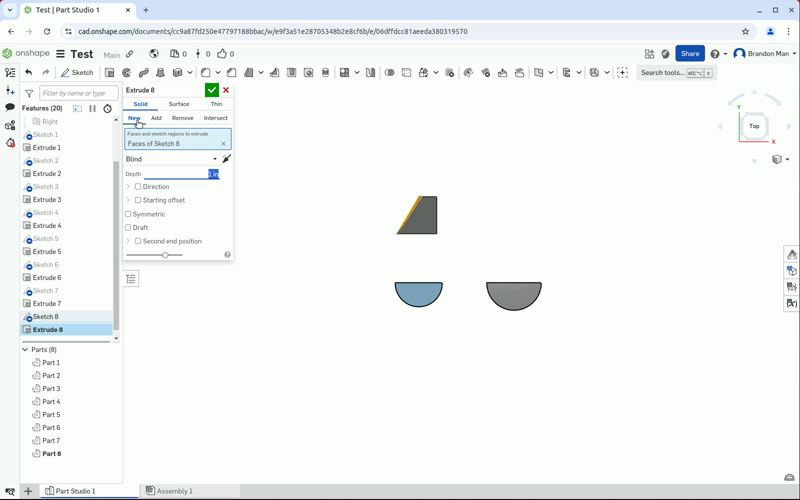
text(19.016)
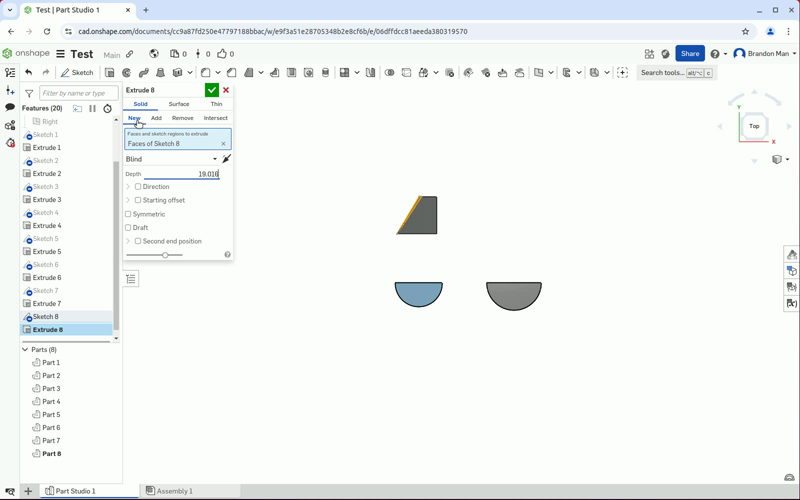
key(enter)
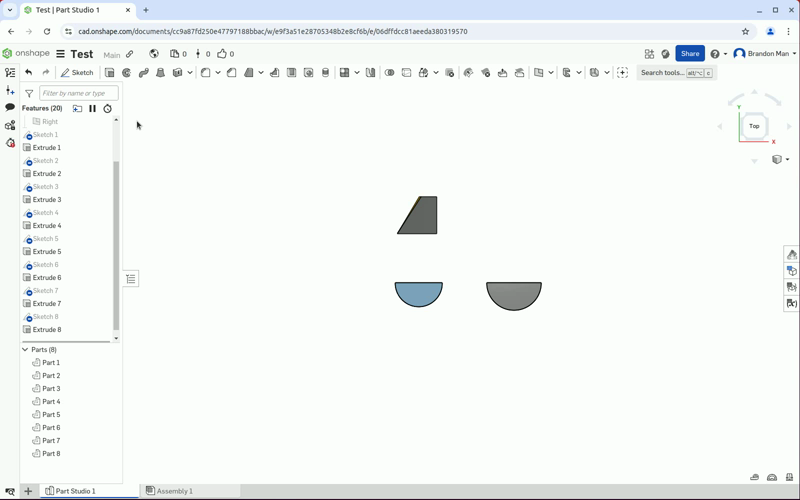
key(shift+h)
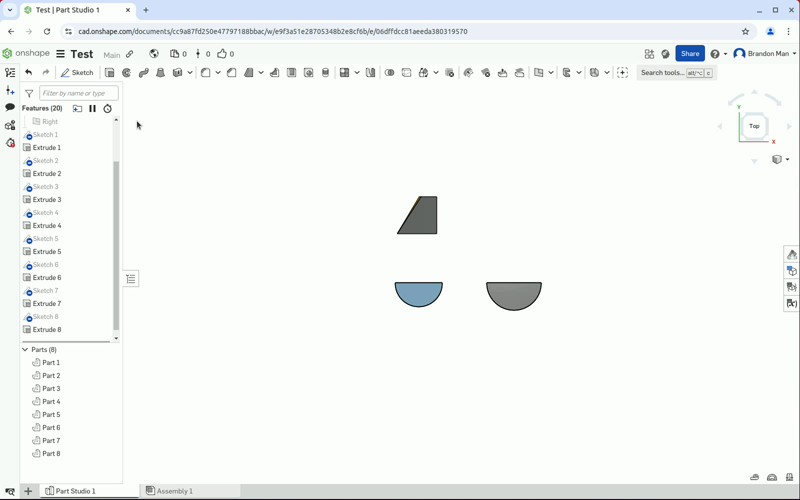
key(shift+h)
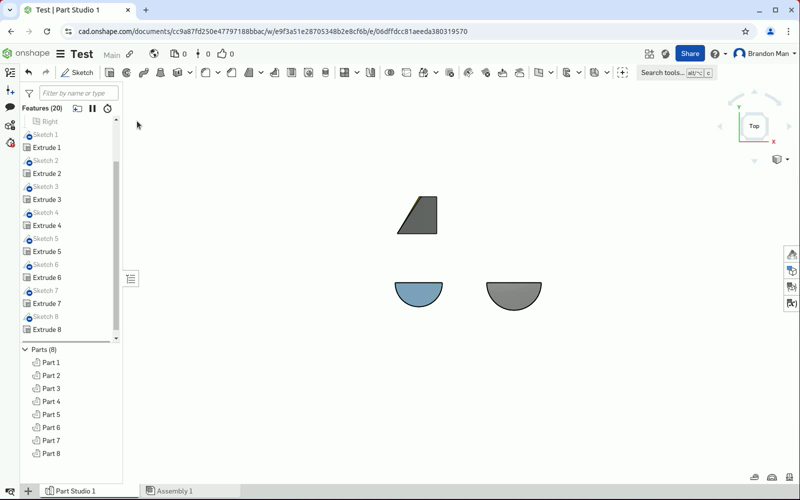
mouse_move(69, 137)
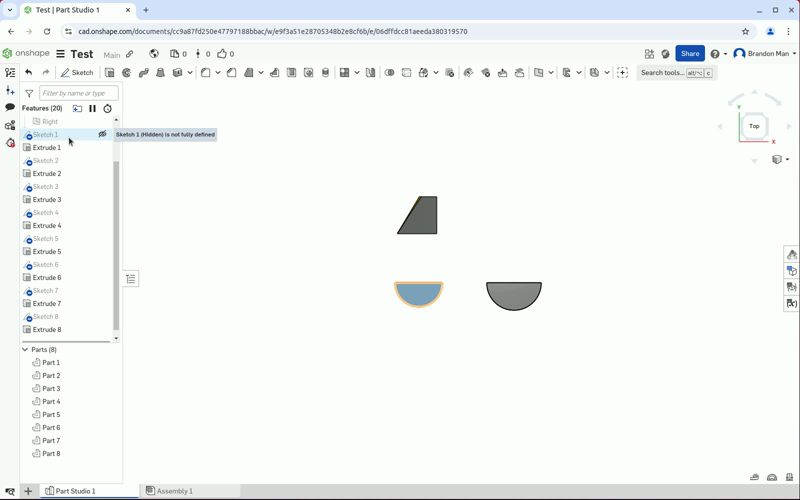
click(69, 137)
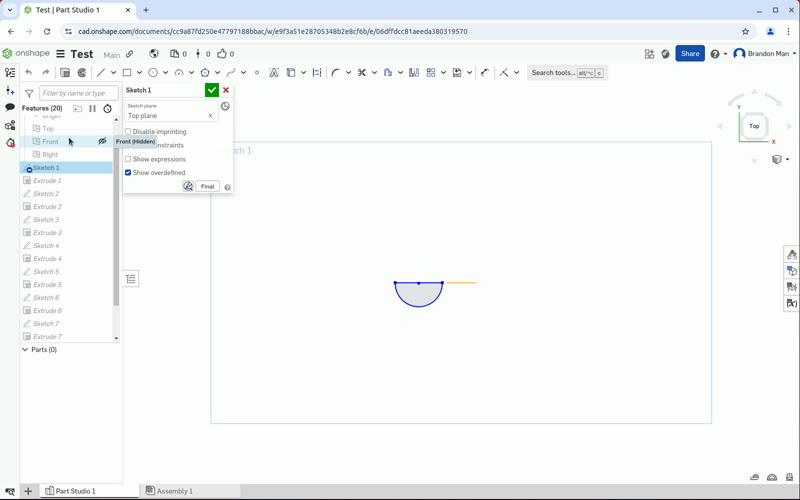
mouse_move(229, 92)
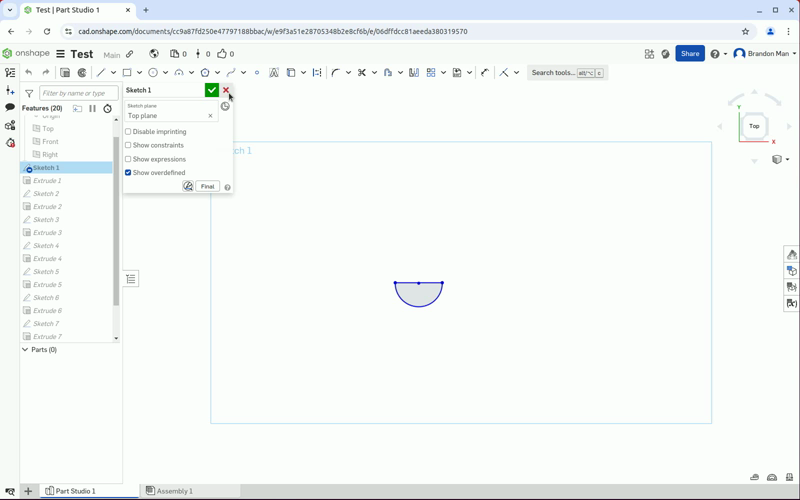
click(229, 92)
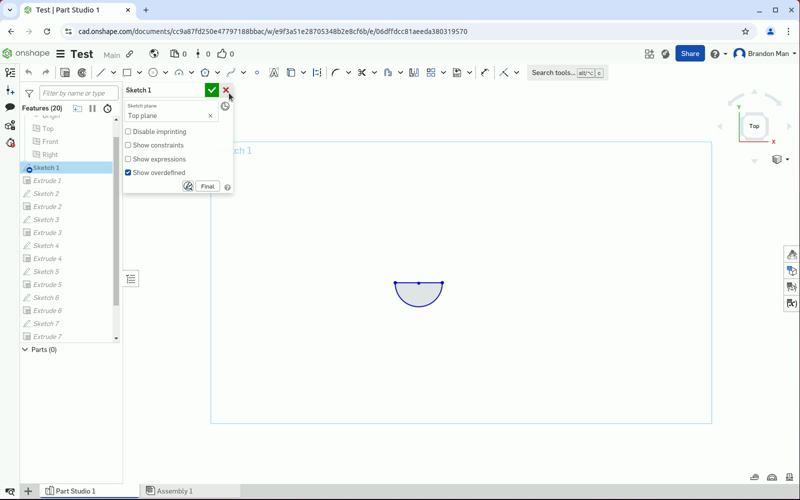
key(shift+s)
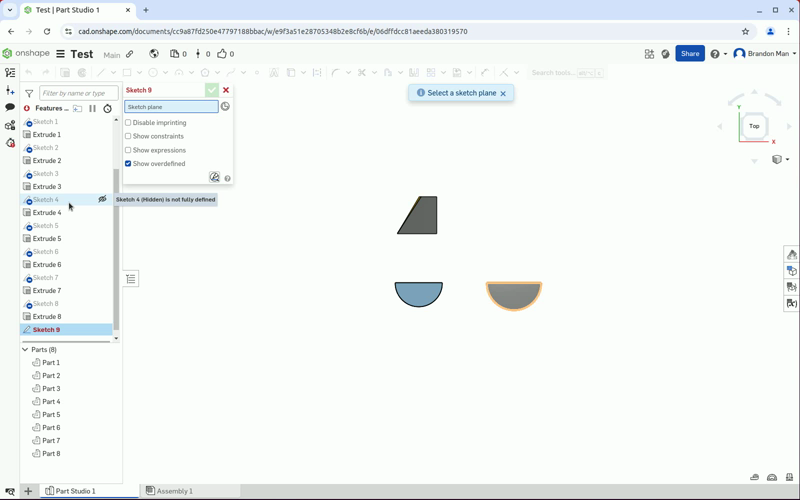
scroll(3)
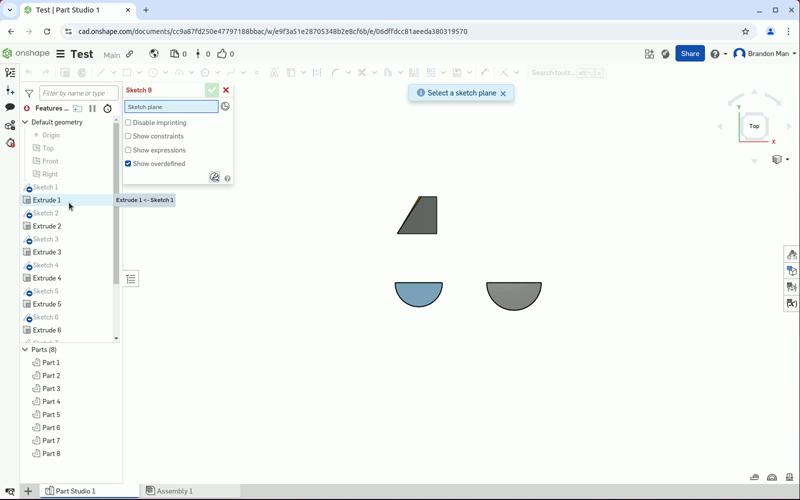
mouse_move(69, 150)
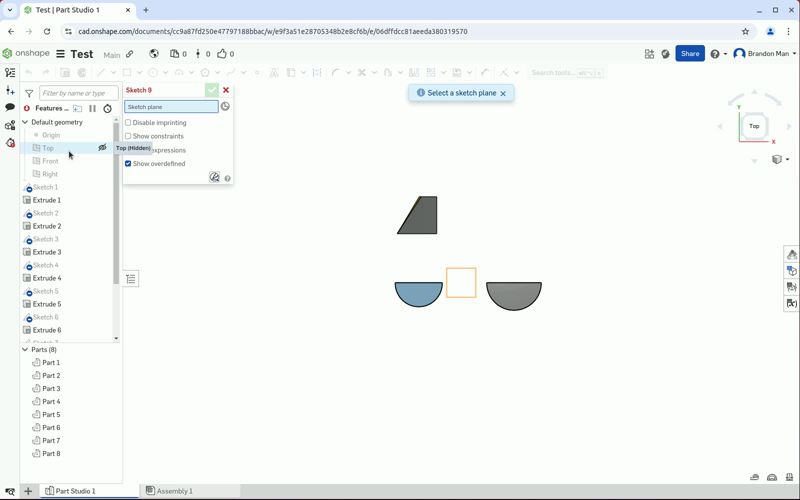
click(69, 150)
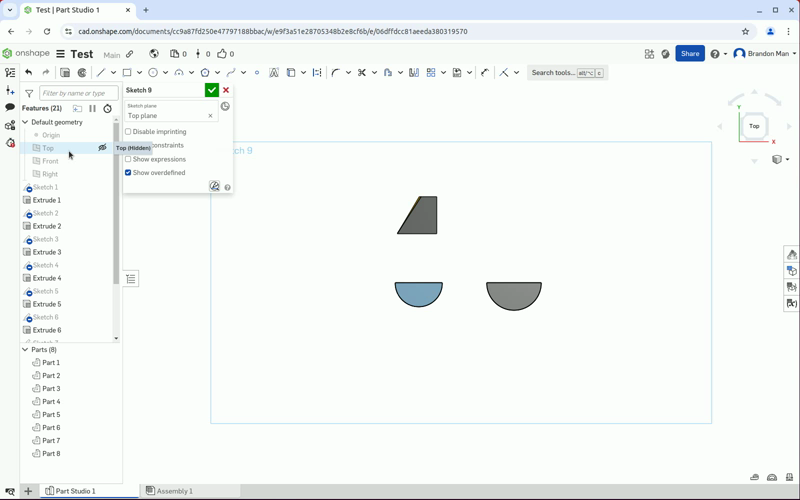
mouse_move(73, 352)
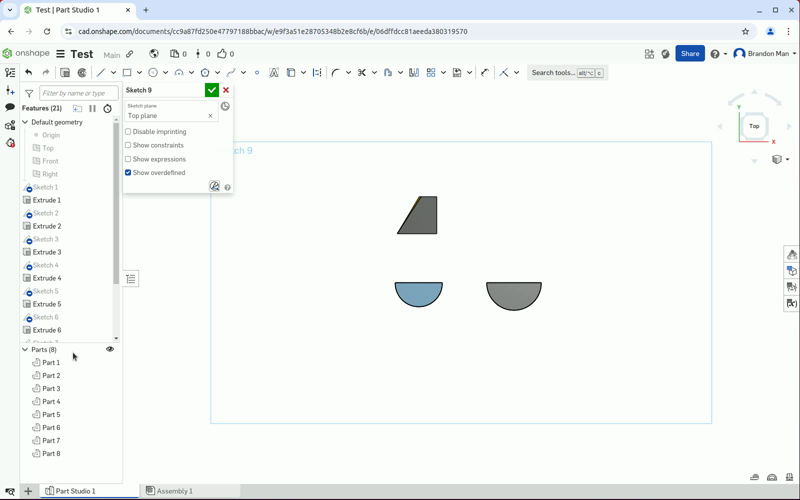
key(y)
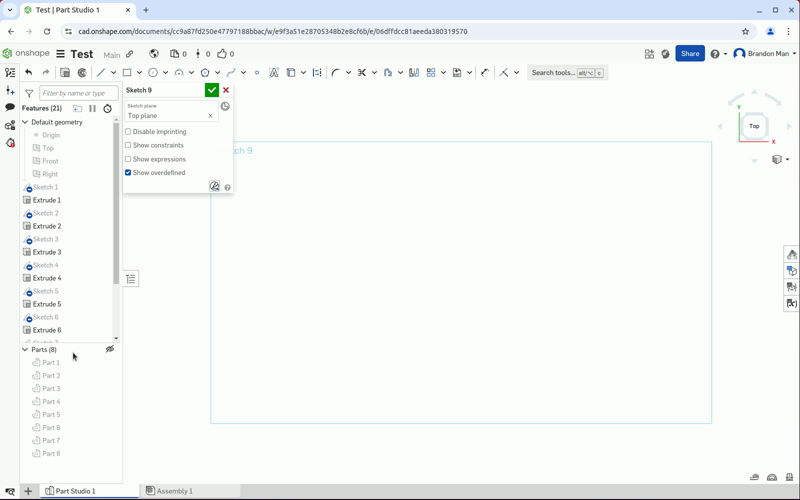
key(l)
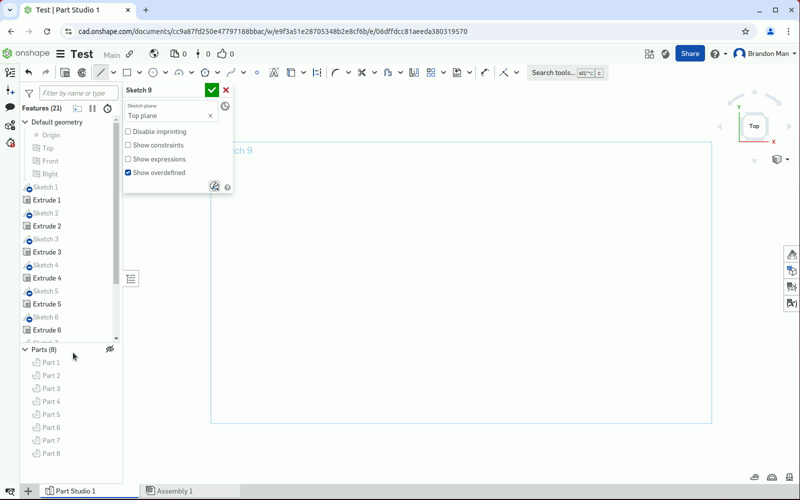
key_down(shift)
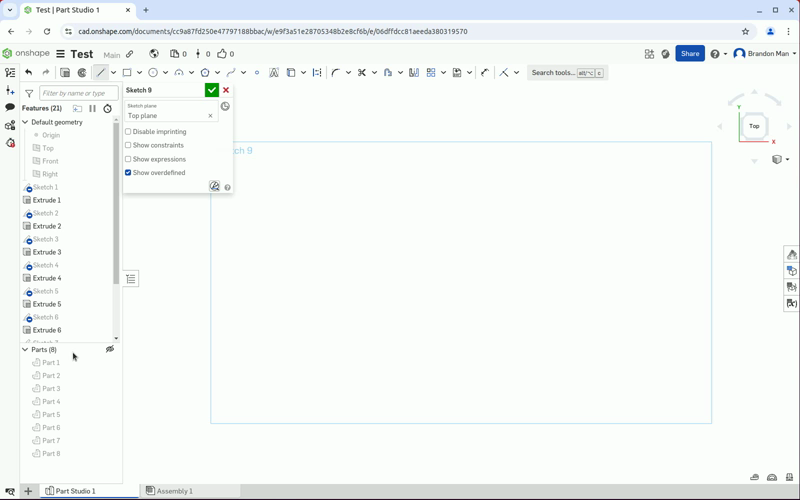
mouse_move(365, 282)
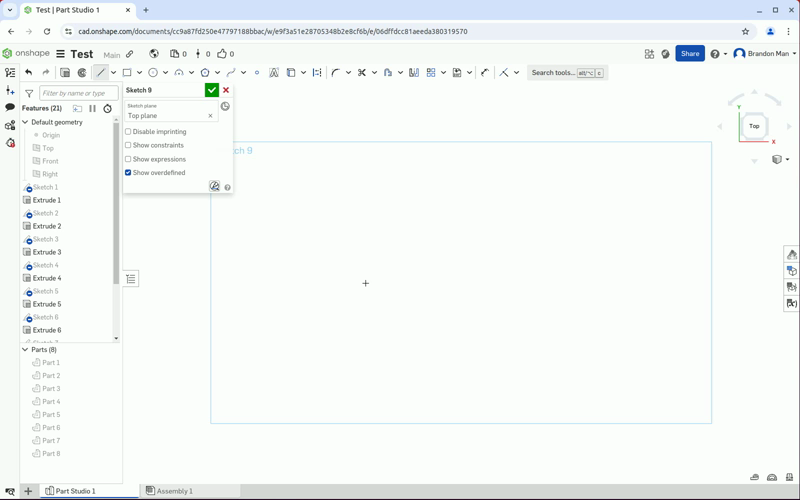
click(365, 282)
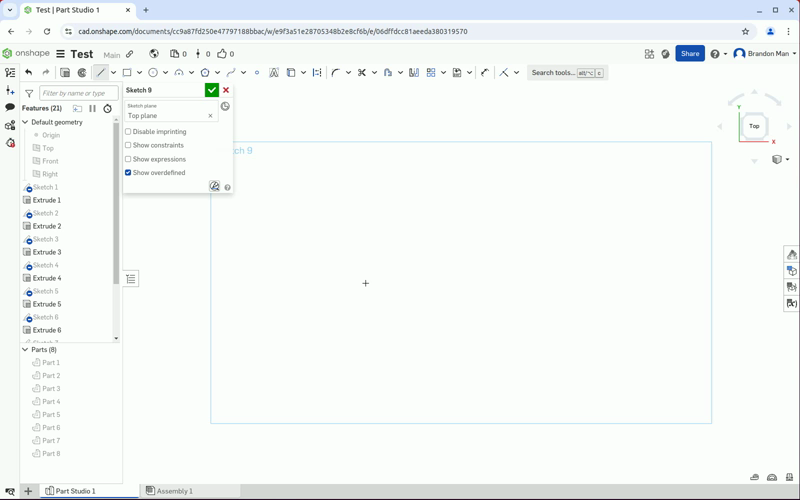
key_up(shift)
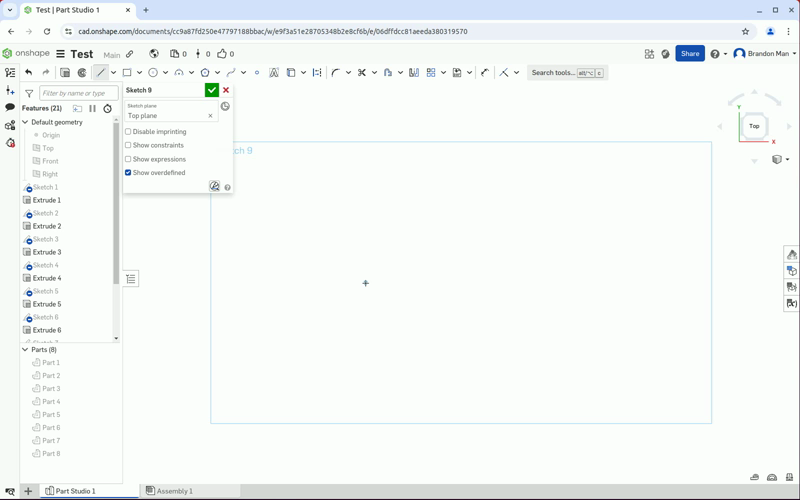
key_down(shift)
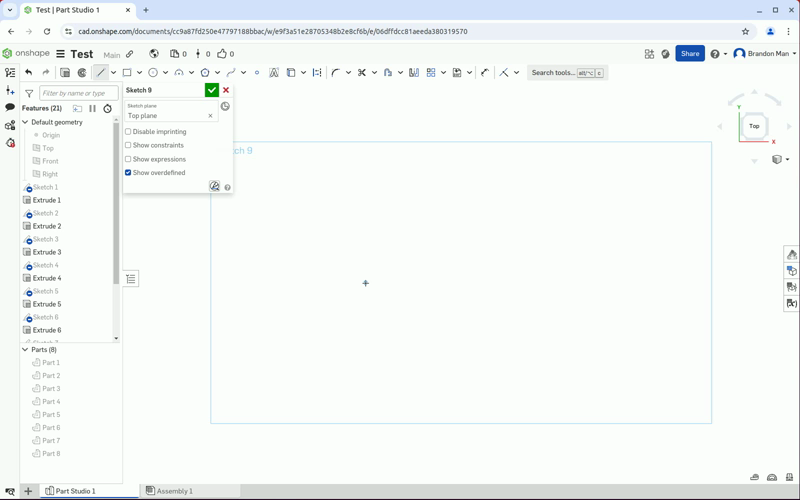
mouse_move(395, 282)
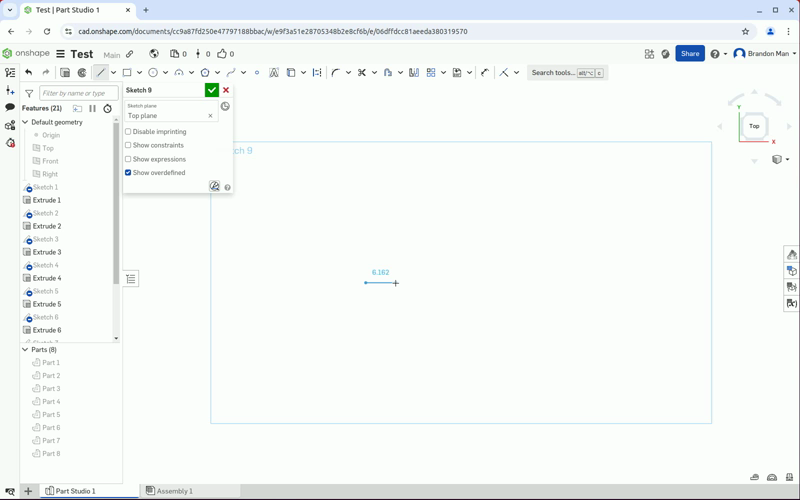
mouse_move(394, 282)
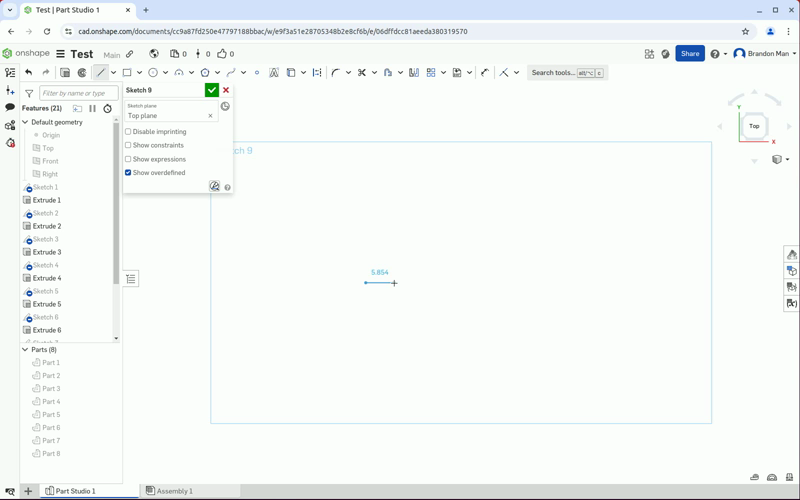
click(394, 282)
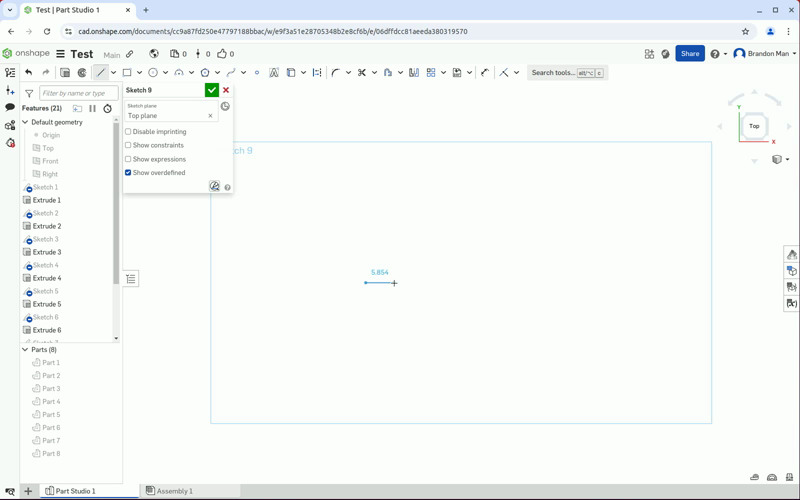
key_up(shift)
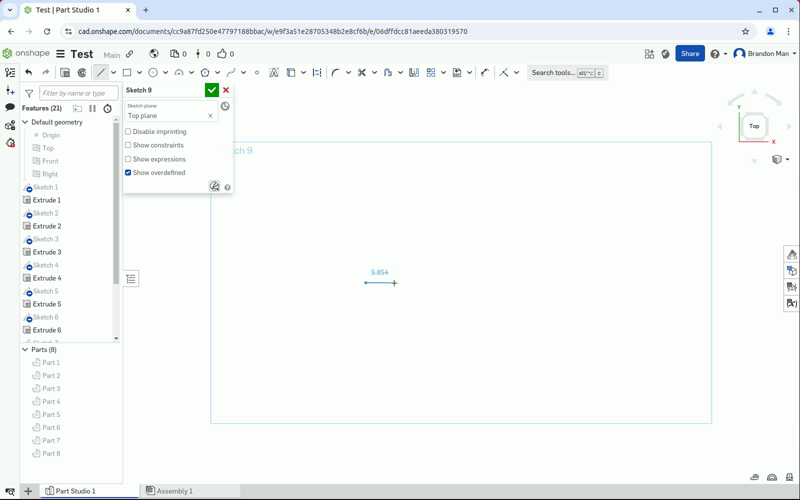
key(esc)
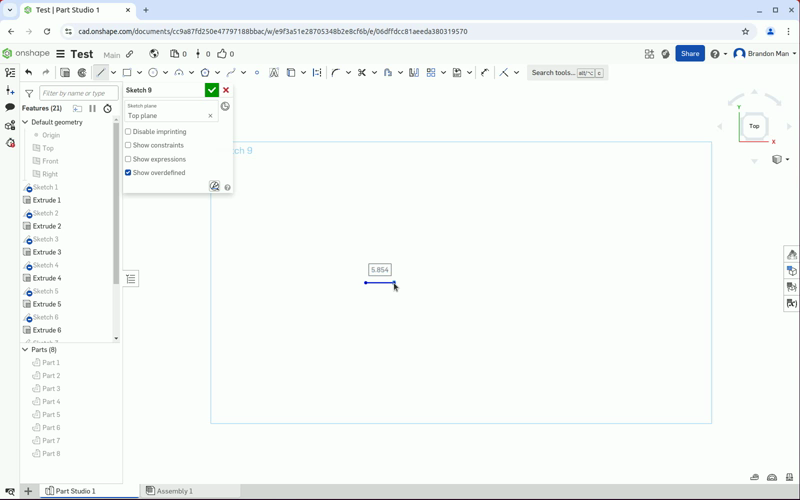
key(a)
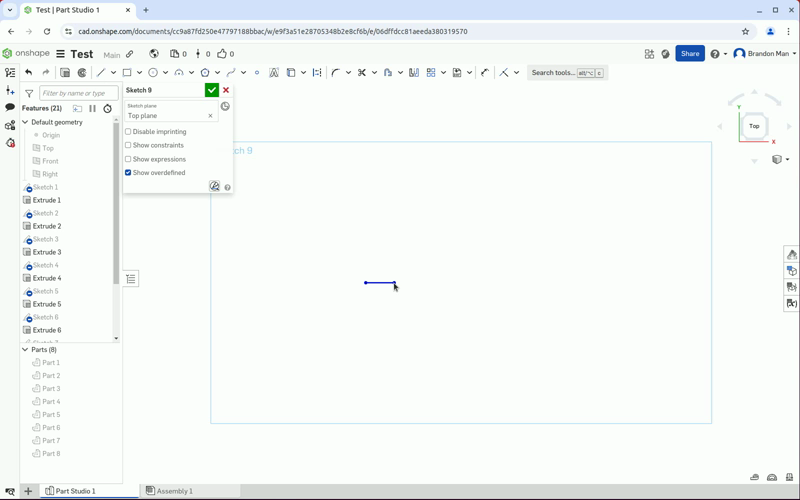
mouse_move(394, 282)
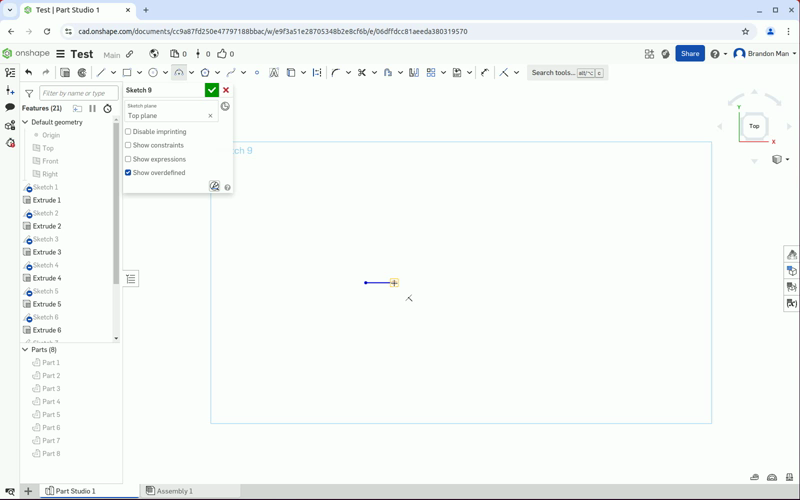
click(394, 282)
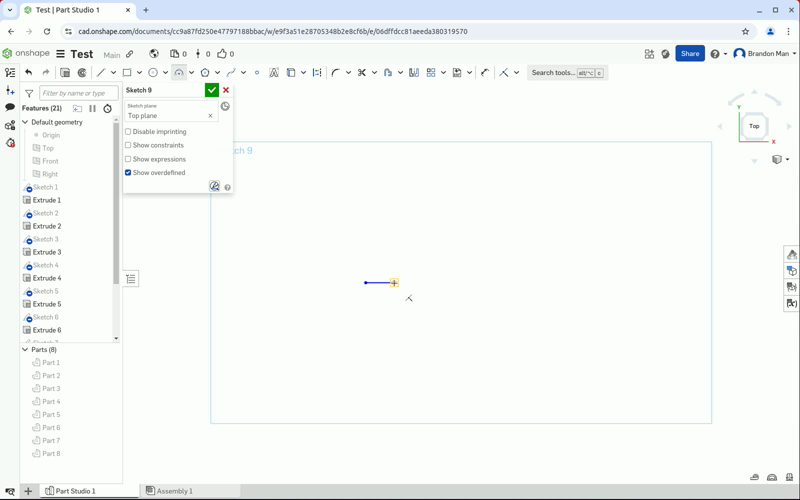
key_down(shift)
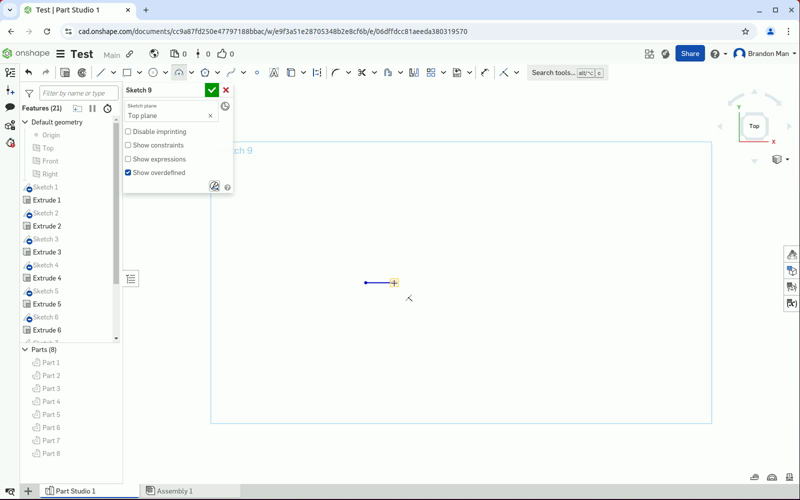
mouse_move(439, 282)
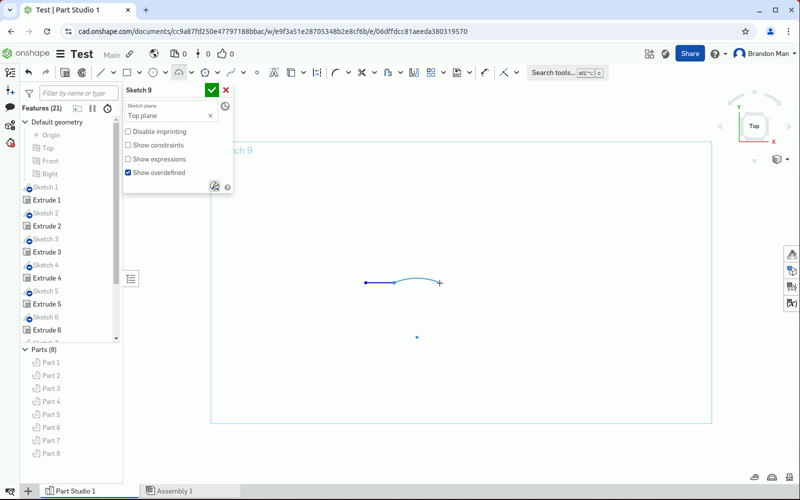
click(439, 282)
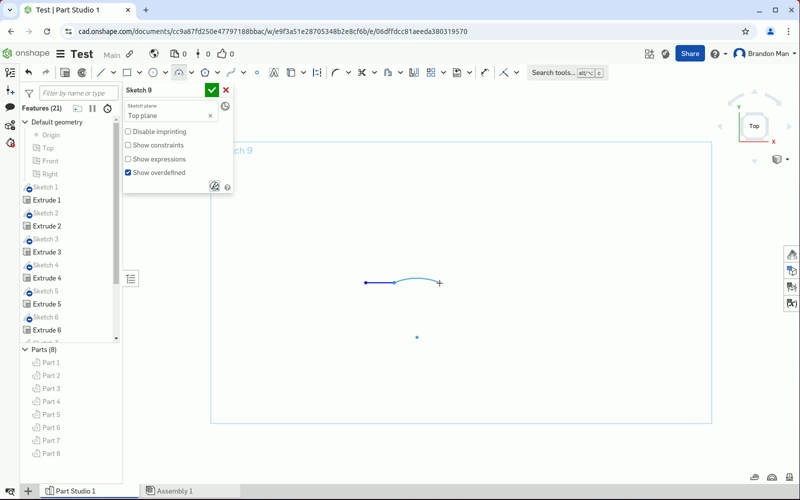
mouse_move(416, 305)
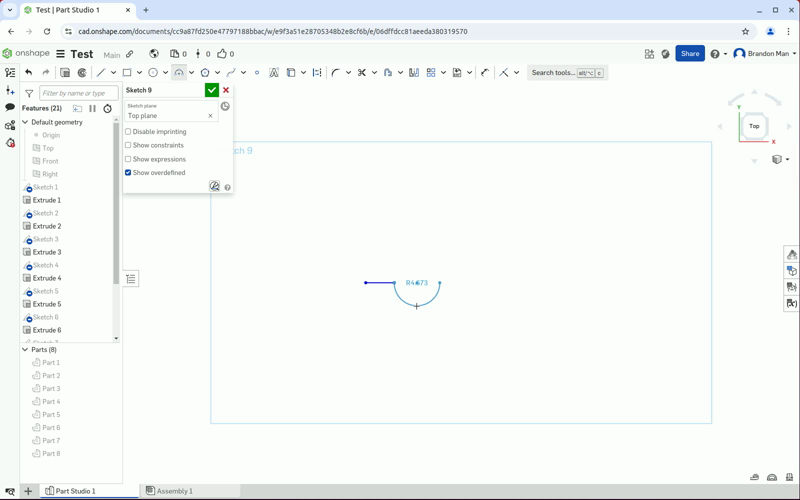
click(416, 305)
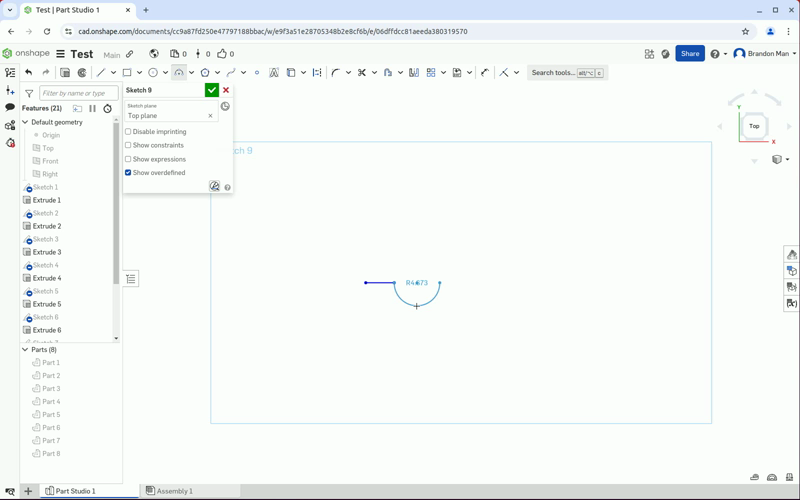
key_up(shift)
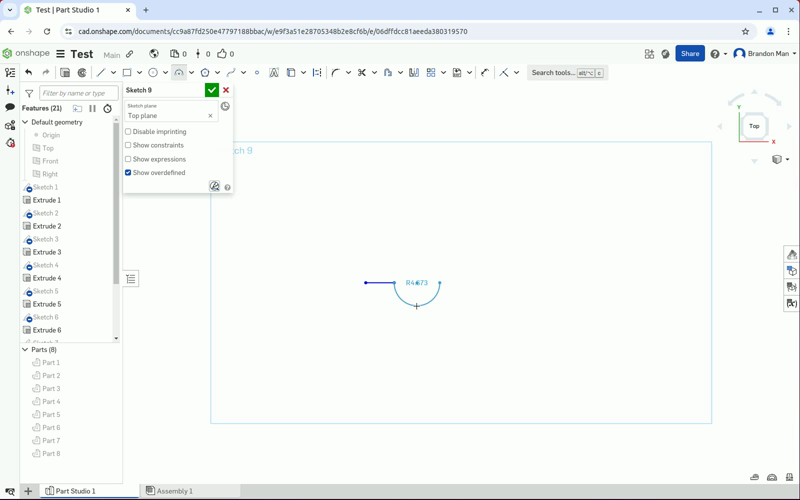
key(esc)
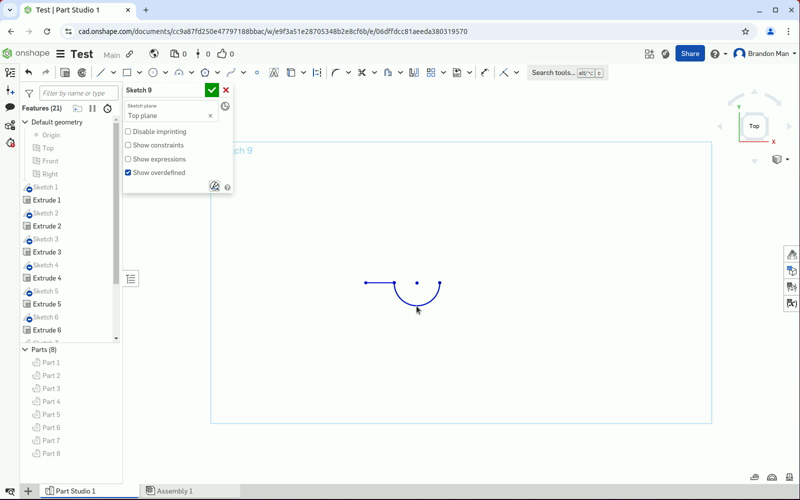
key(l)
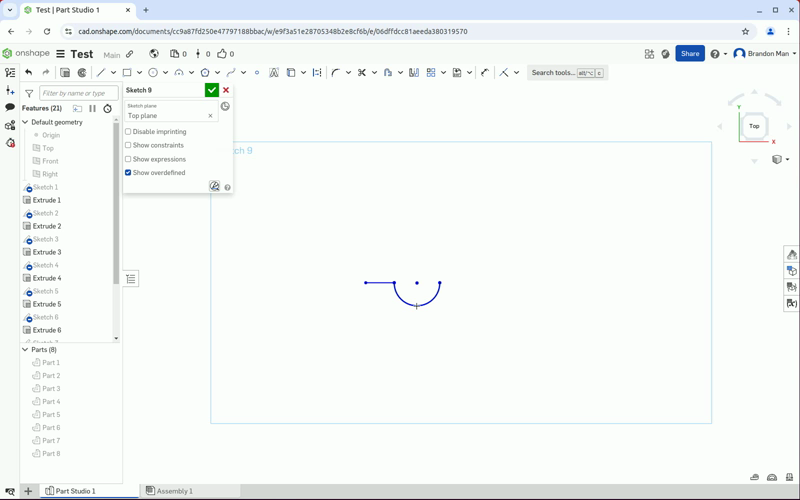
mouse_move(439, 282)
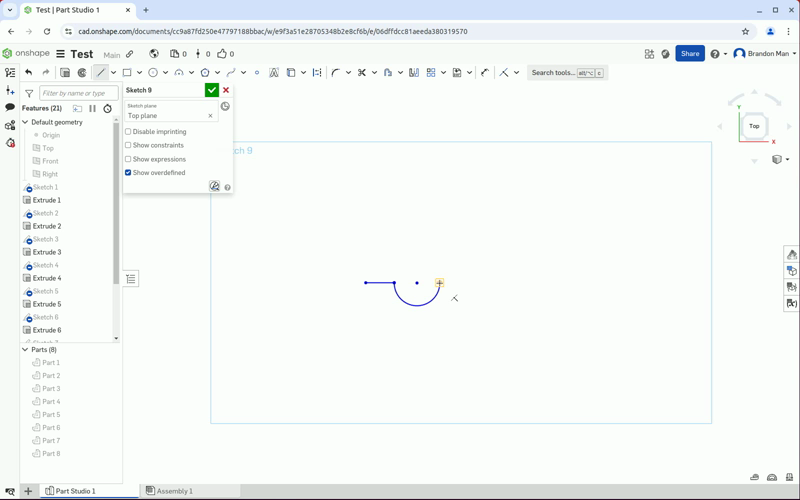
click(439, 282)
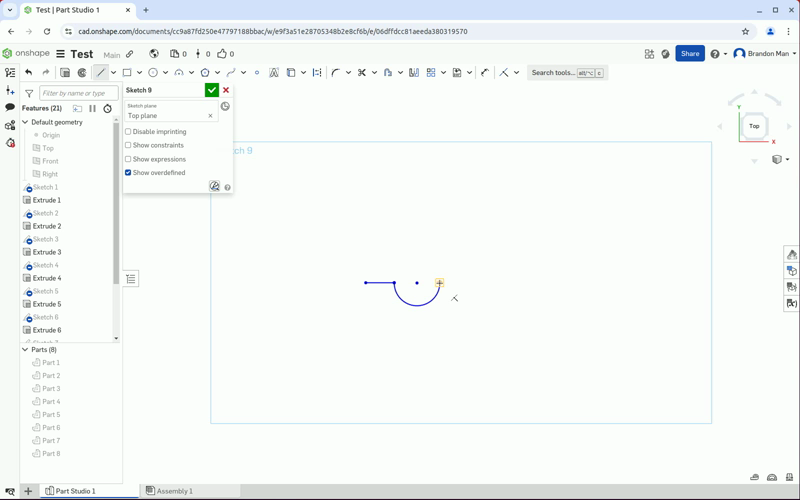
key_down(shift)
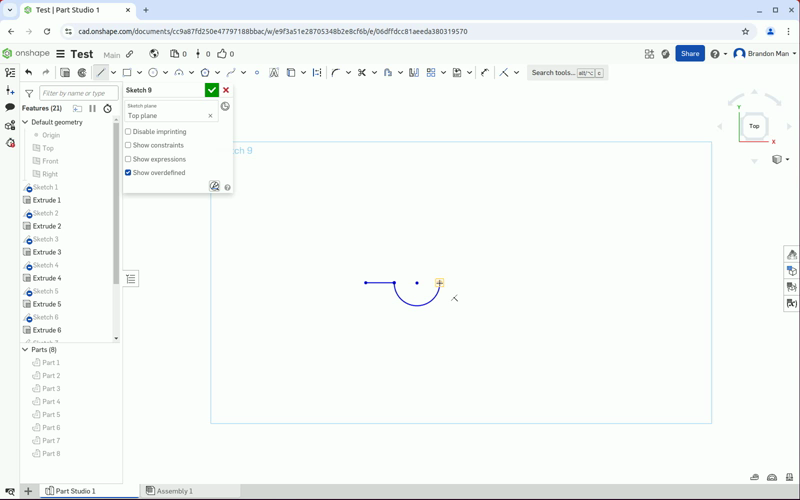
mouse_move(469, 282)
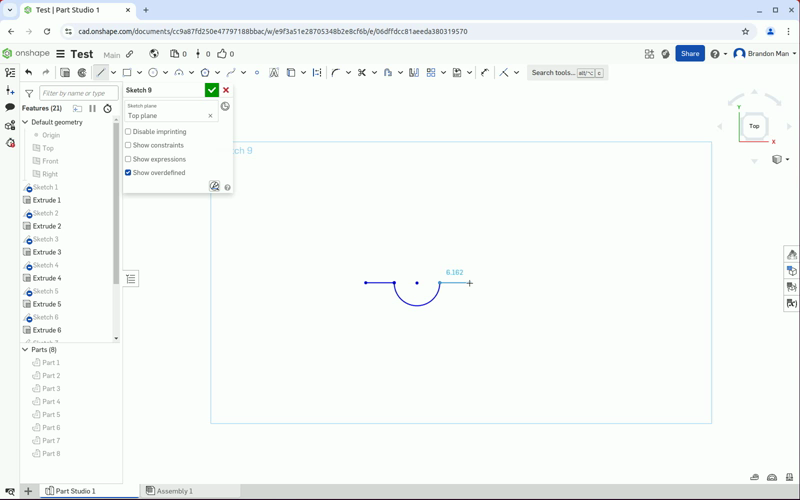
mouse_move(485, 282)
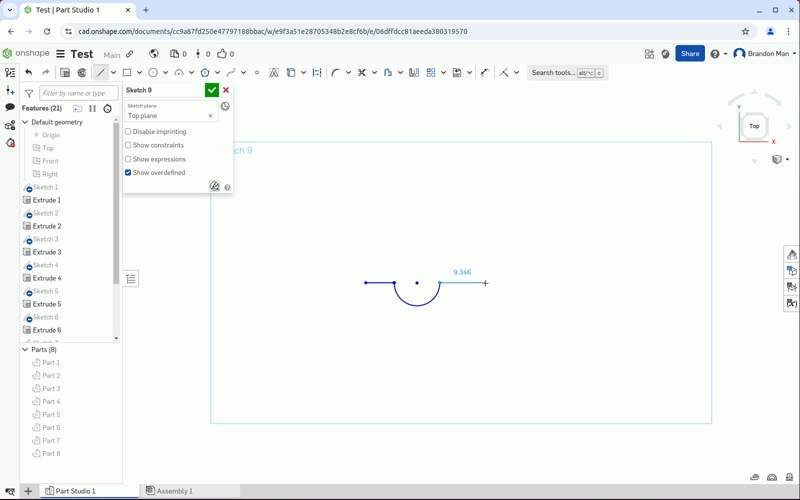
click(485, 282)
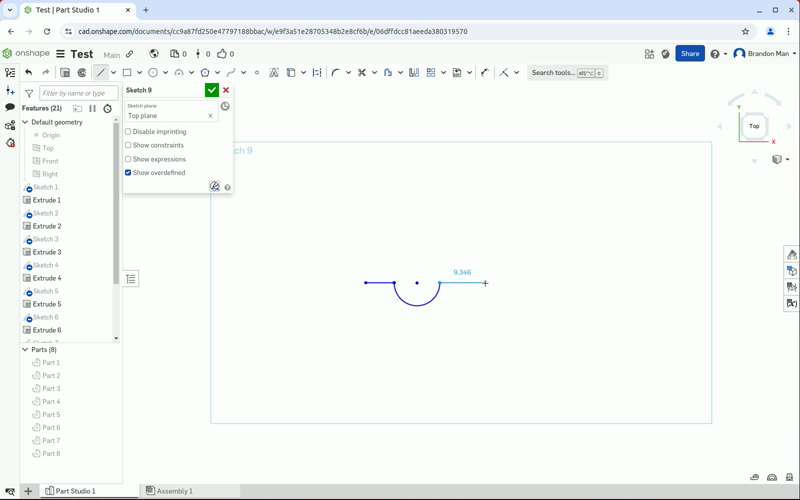
key_up(shift)
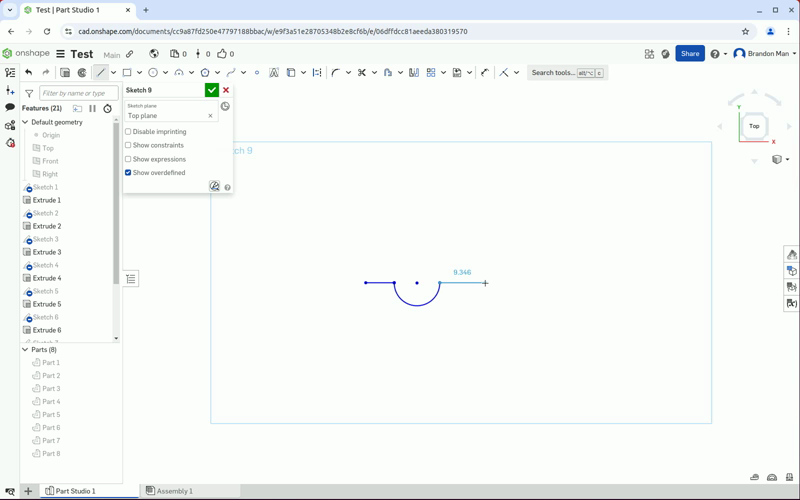
key(esc)
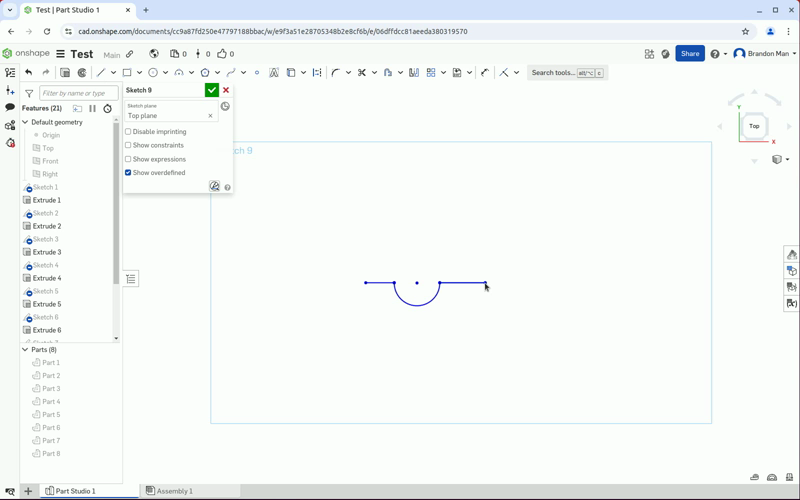
key(a)
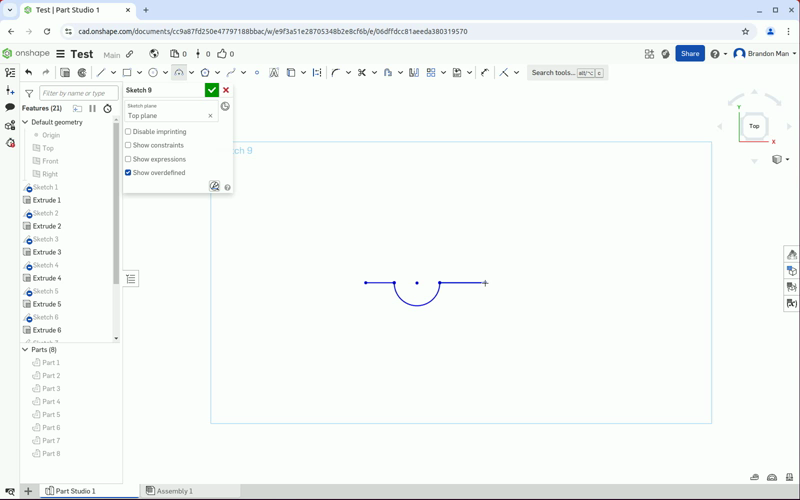
mouse_move(485, 282)
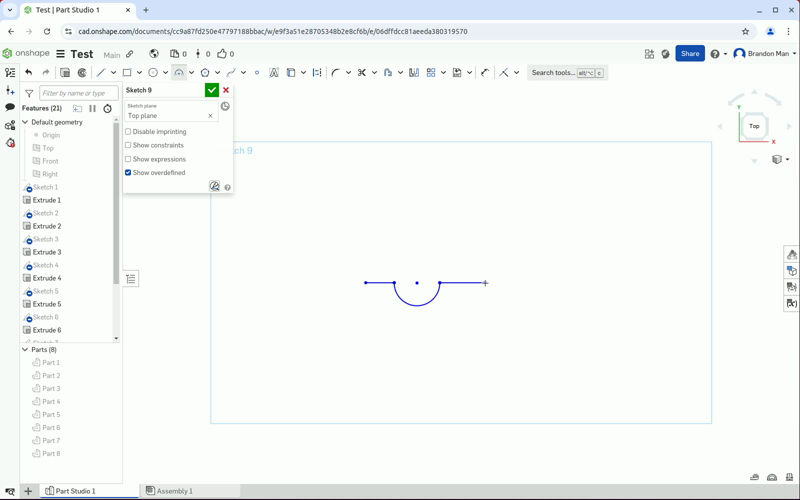
click(485, 282)
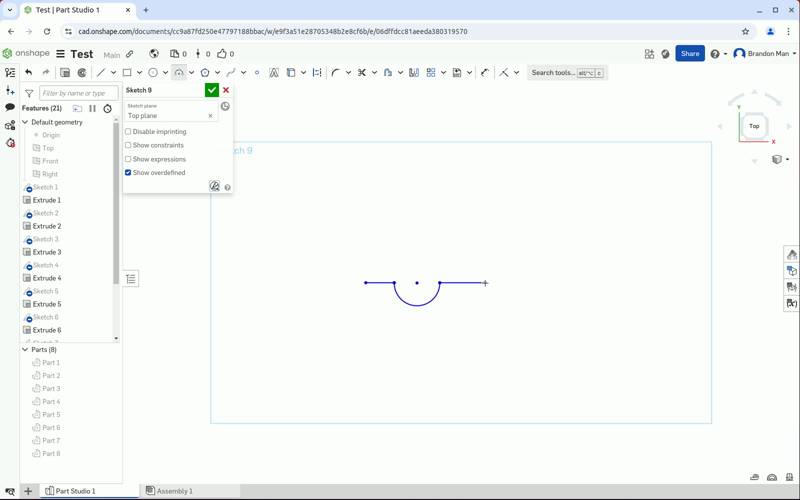
key_down(shift)
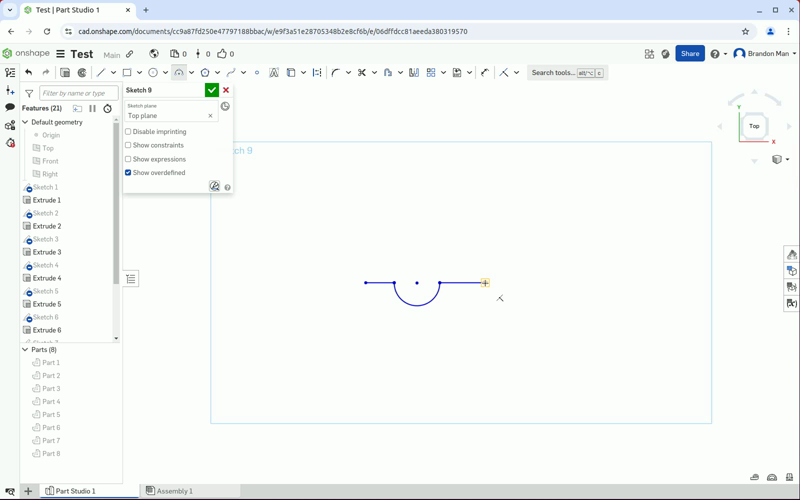
mouse_move(539, 282)
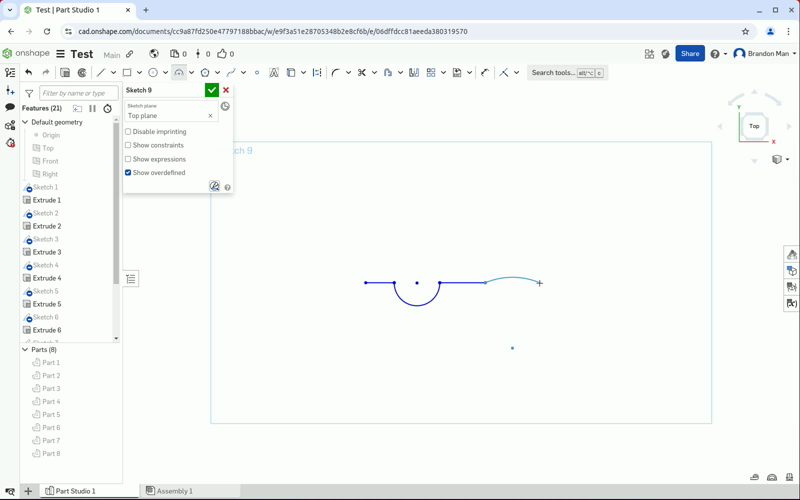
click(539, 282)
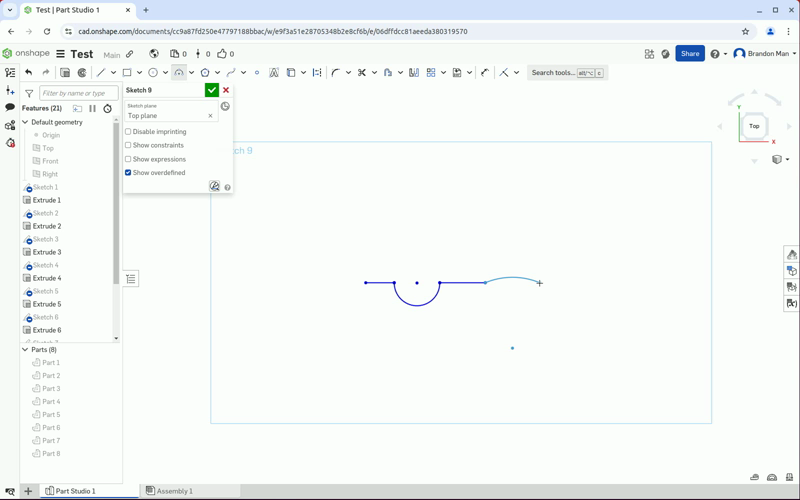
mouse_move(512, 310)
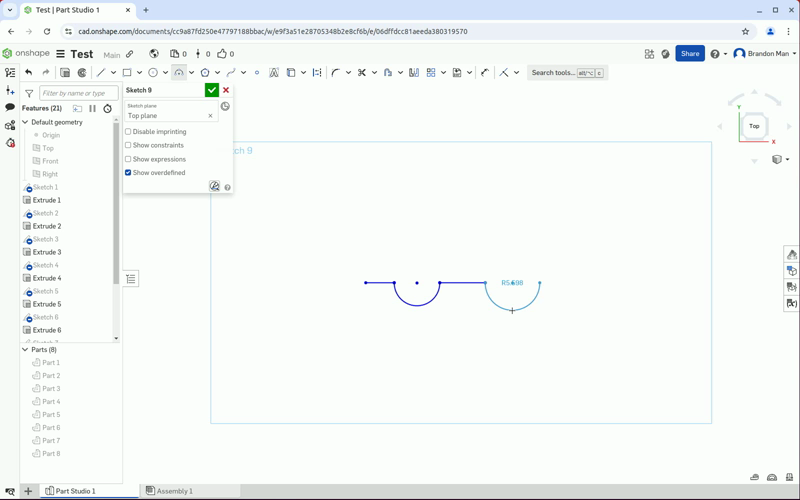
click(512, 310)
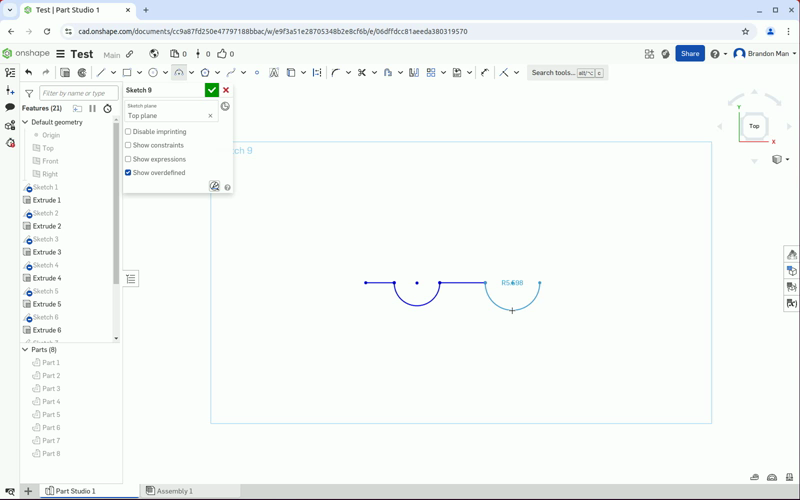
key_up(shift)
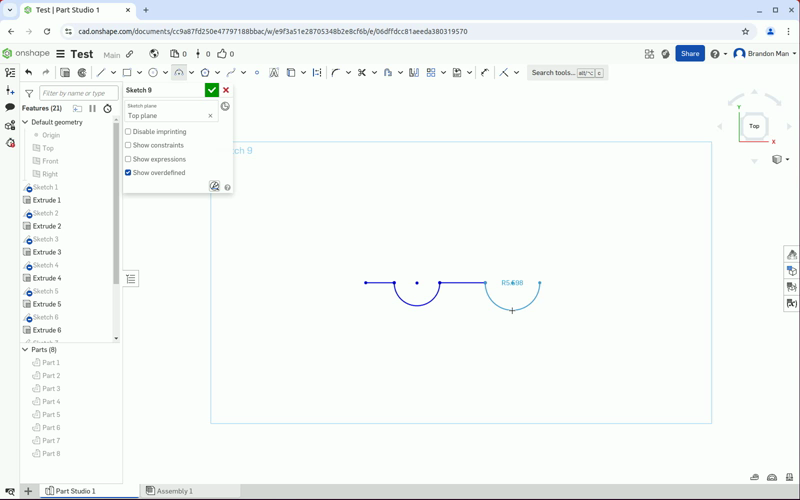
key(esc)
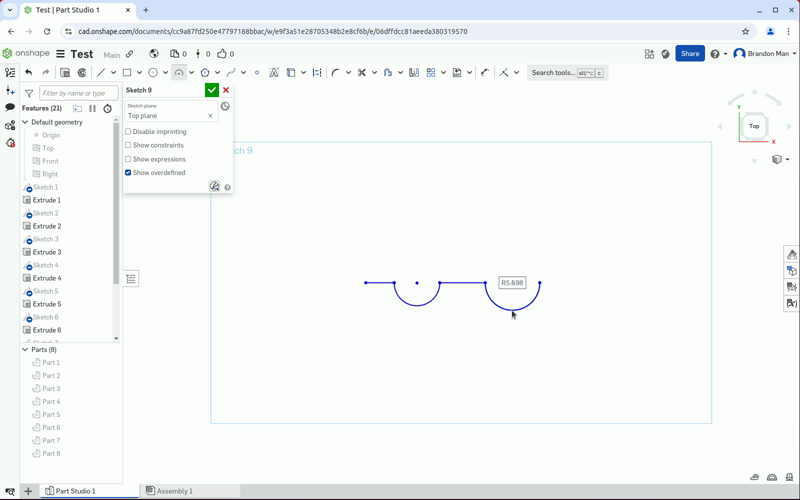
key(l)
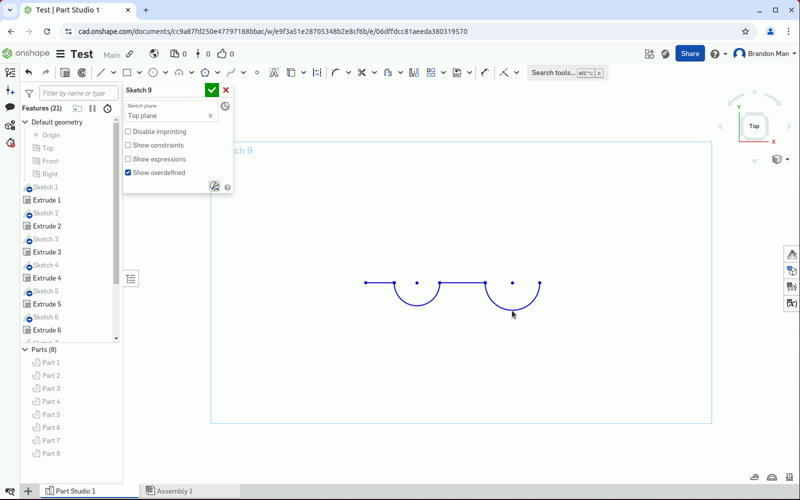
mouse_move(539, 282)
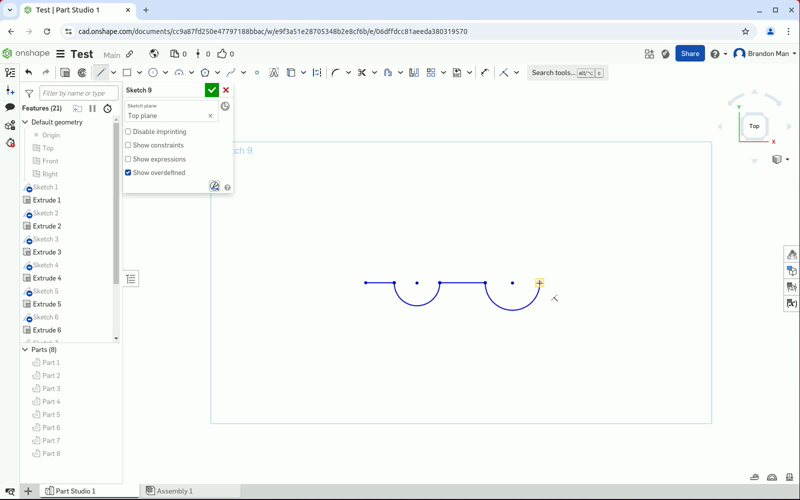
click(539, 282)
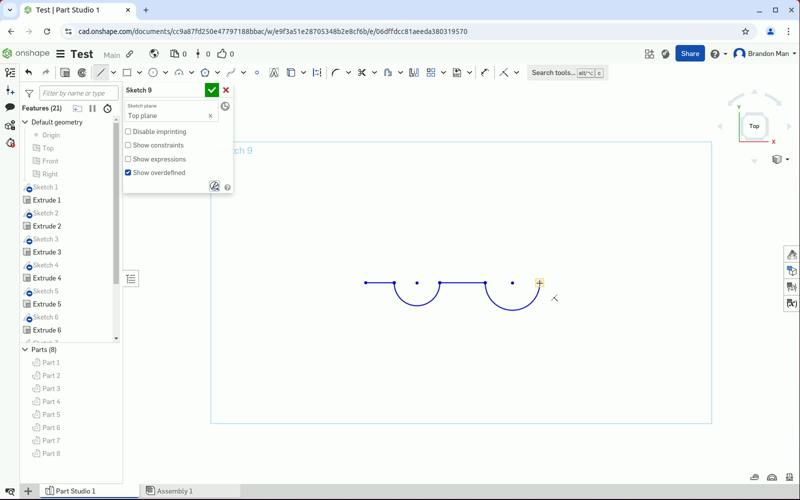
key_down(shift)
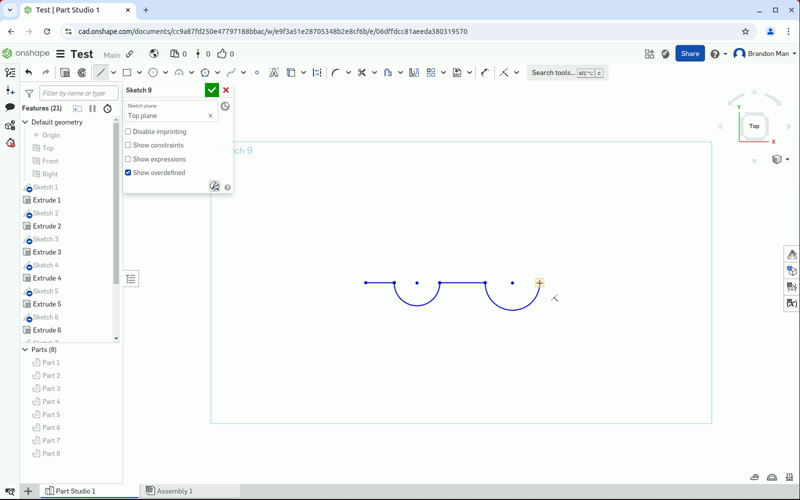
mouse_move(569, 282)
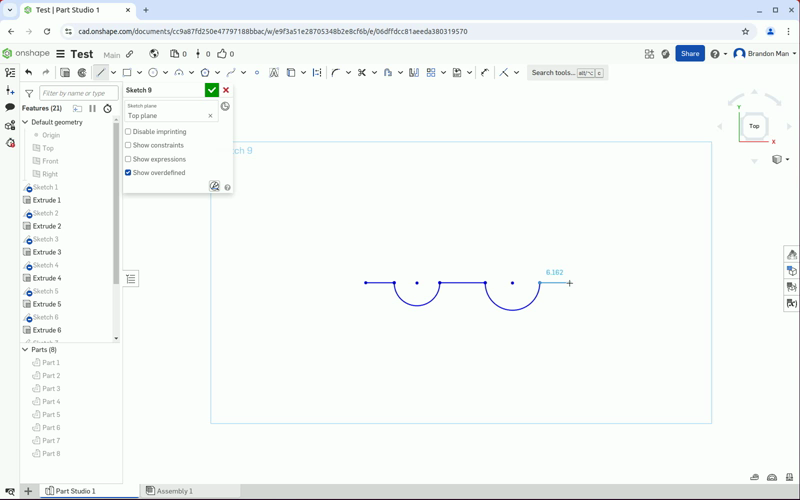
mouse_move(572, 282)
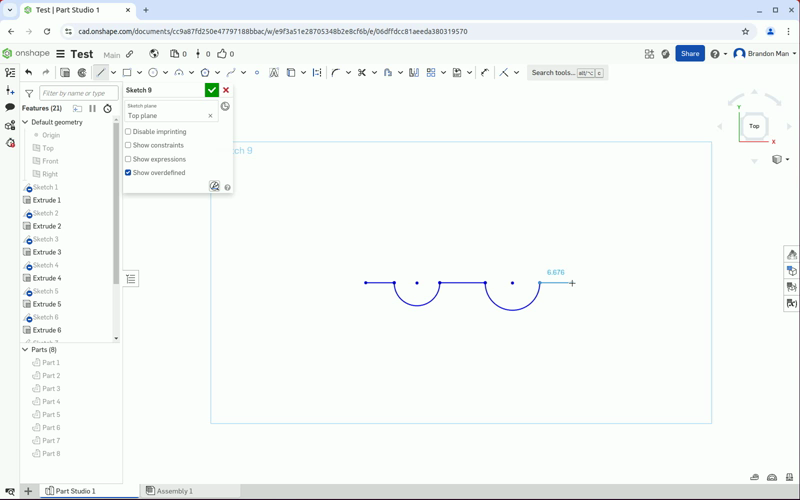
click(572, 282)
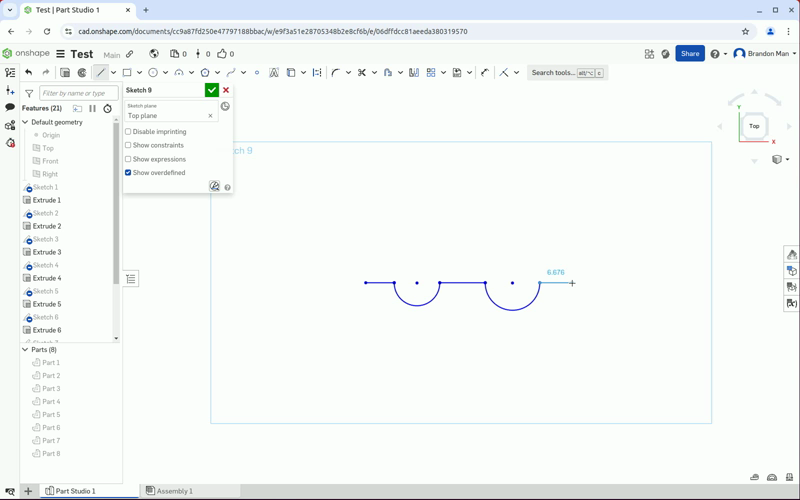
key_up(shift)
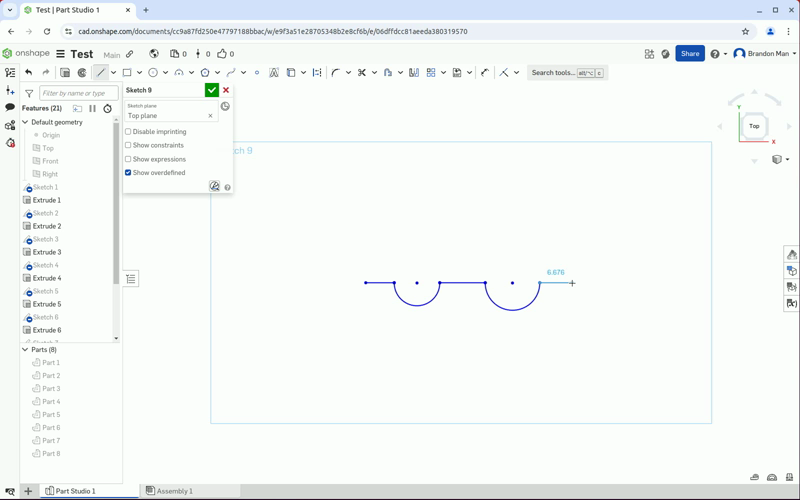
key_down(shift)
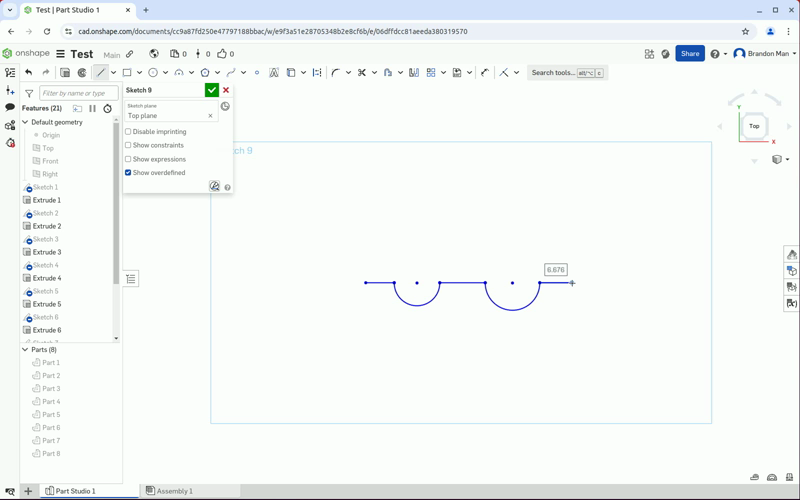
mouse_move(572, 185)
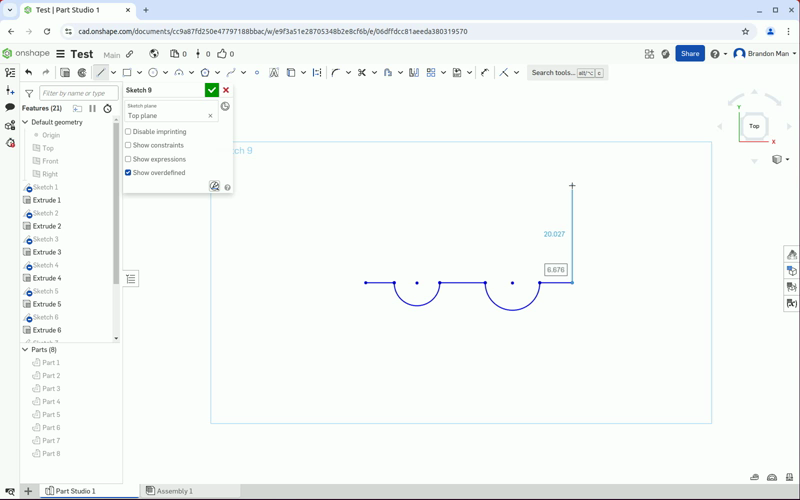
click(572, 185)
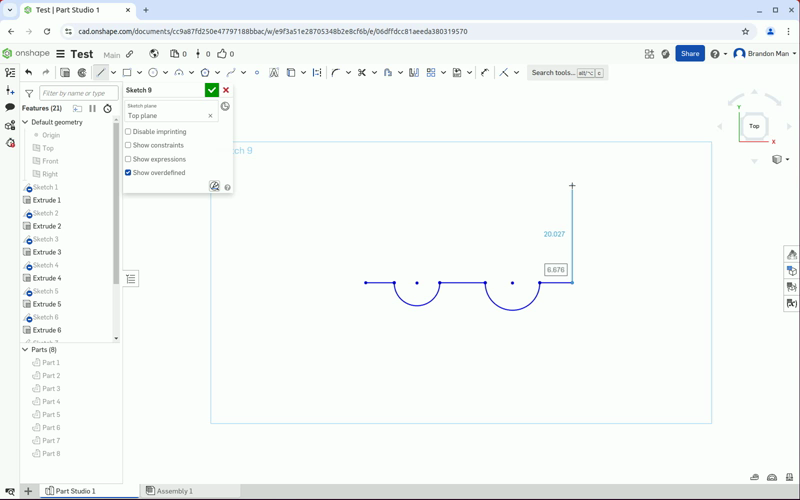
key_up(shift)
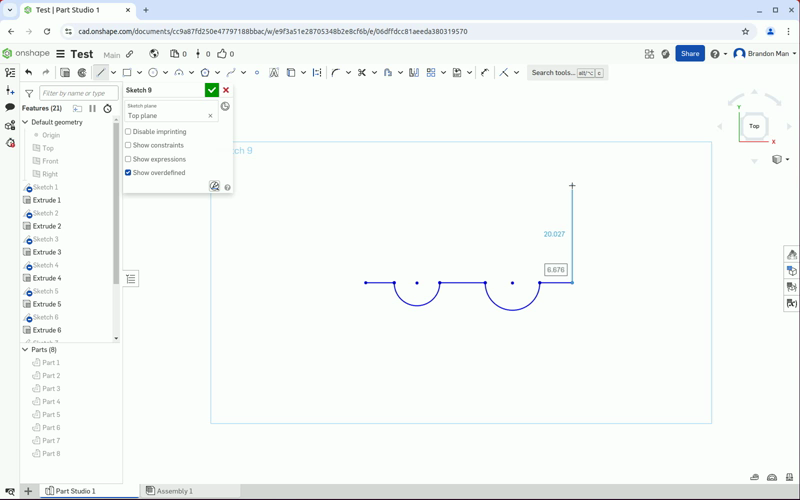
key_down(shift)
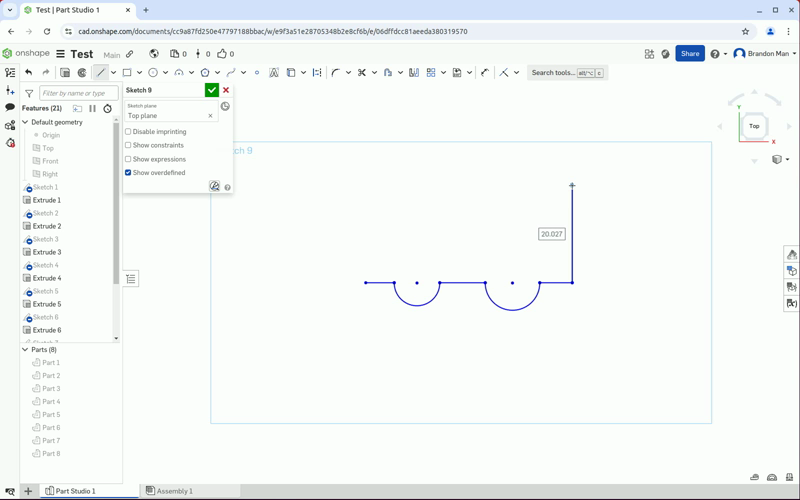
mouse_move(429, 185)
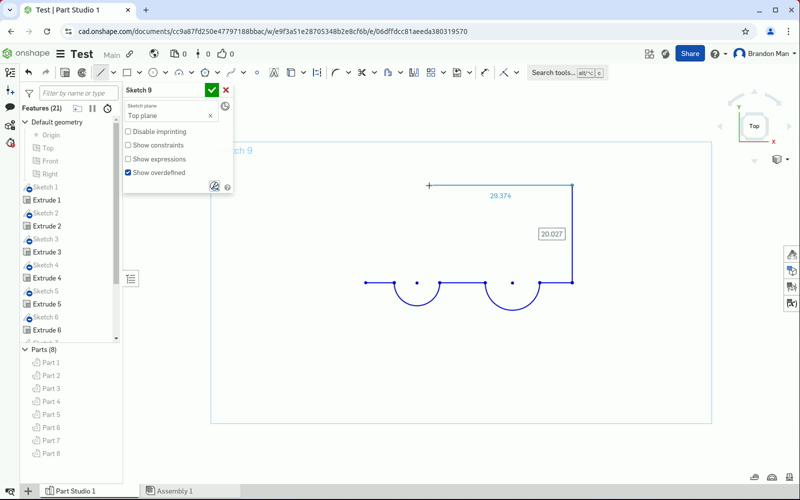
click(429, 185)
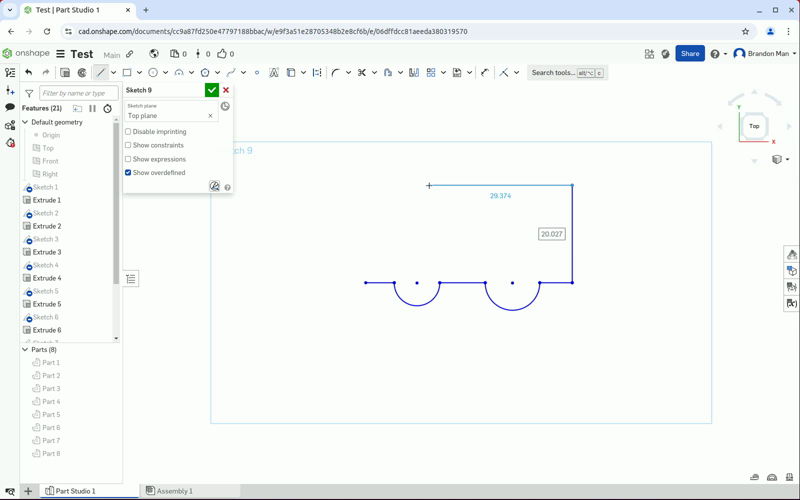
key_up(shift)
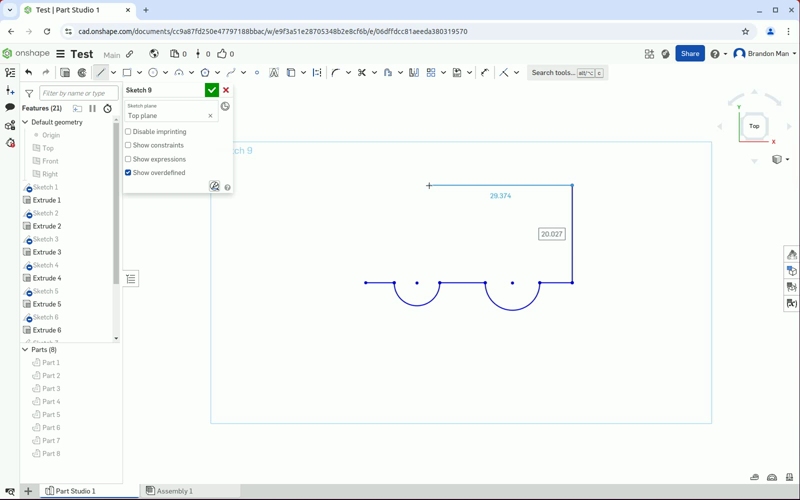
key_down(shift)
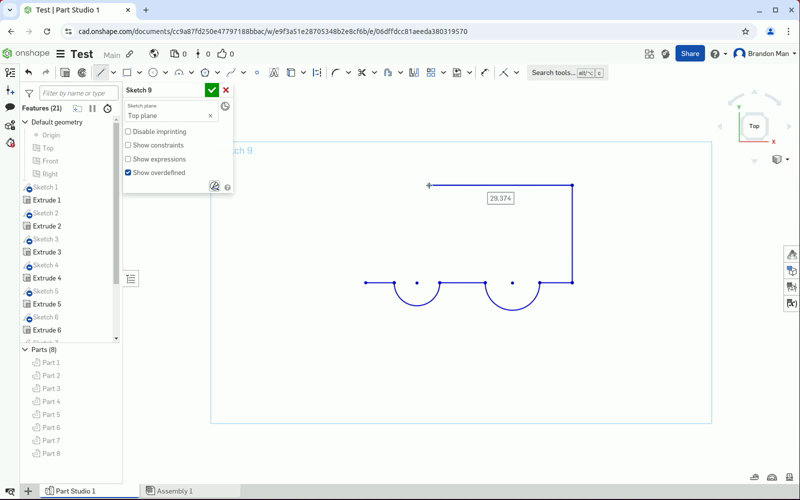
mouse_move(459, 185)
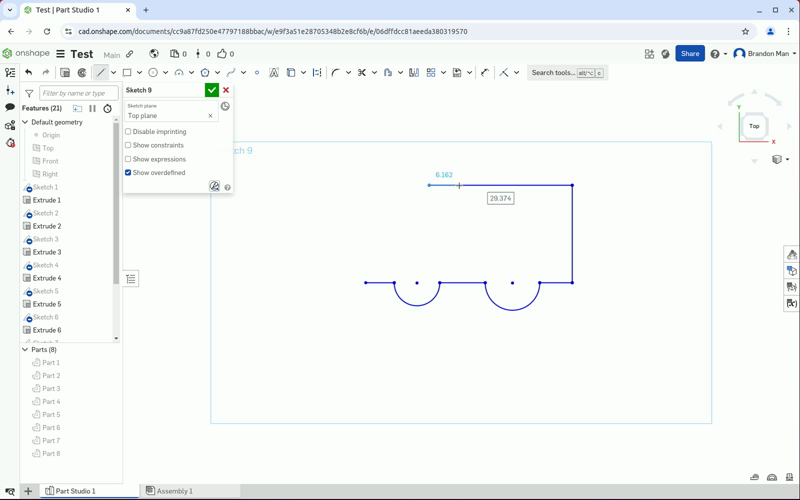
mouse_move(420, 195)
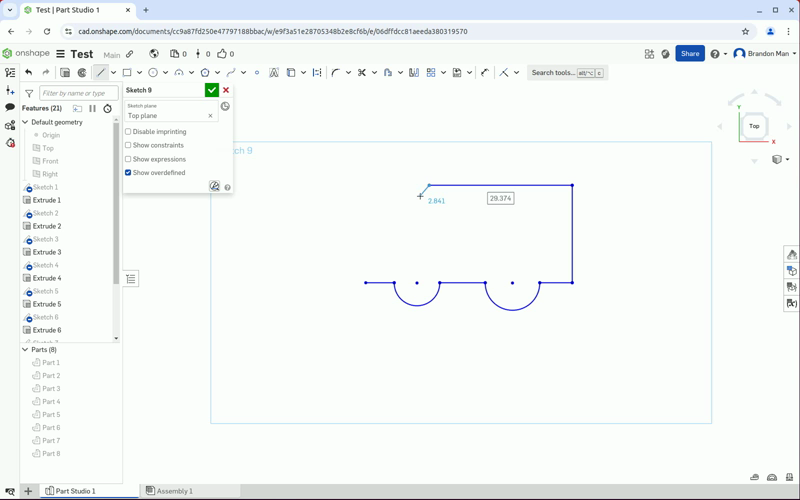
click(420, 195)
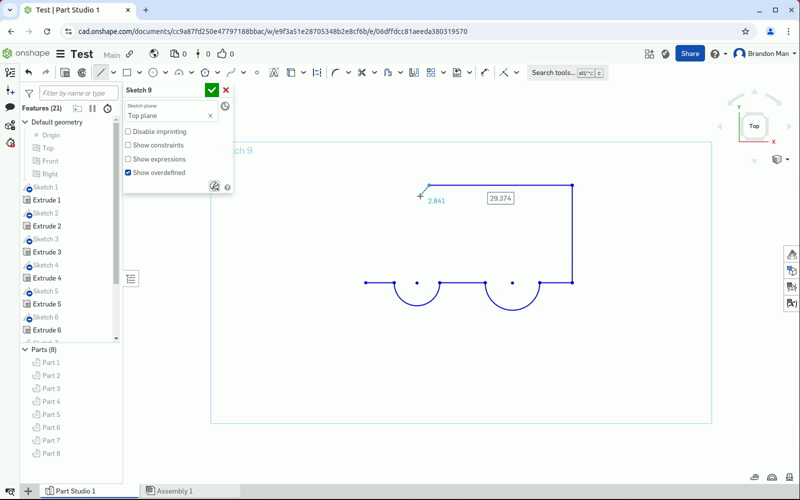
key_up(shift)
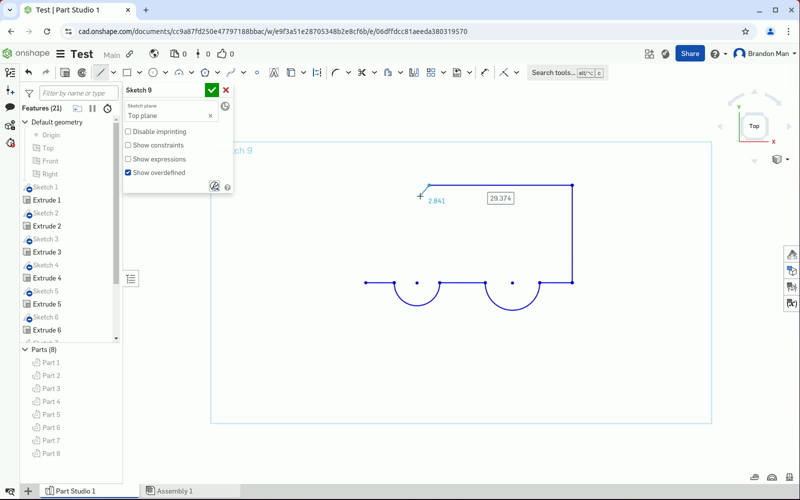
key_down(shift)
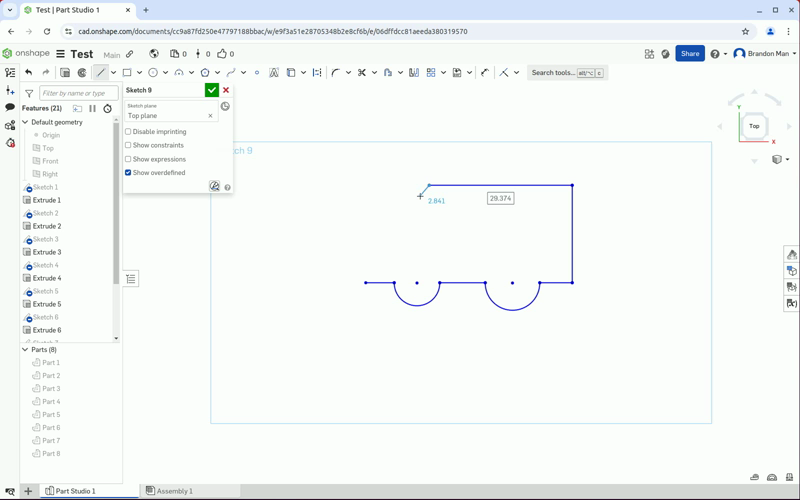
mouse_move(450, 195)
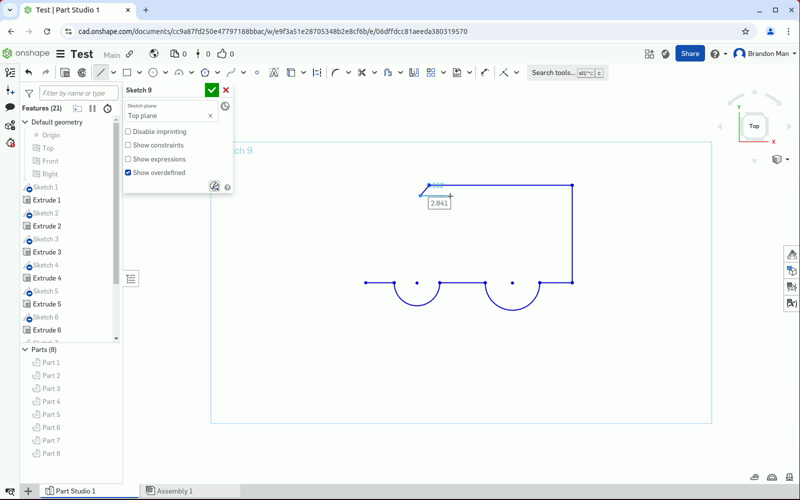
mouse_move(435, 195)
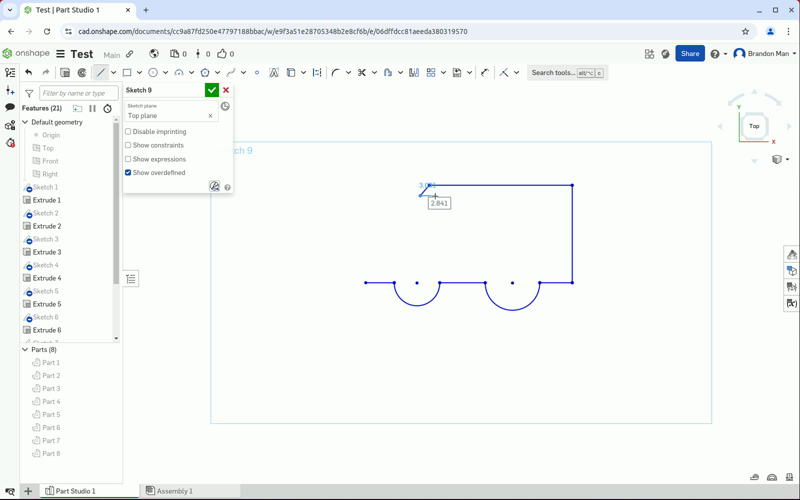
click(435, 195)
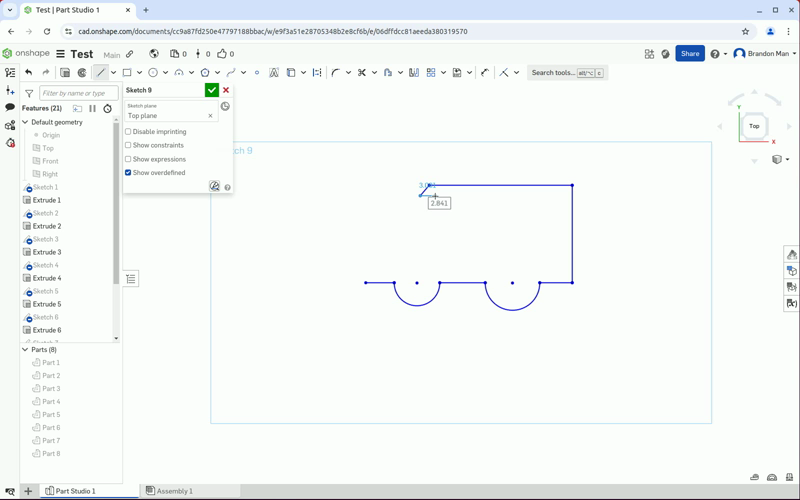
key_up(shift)
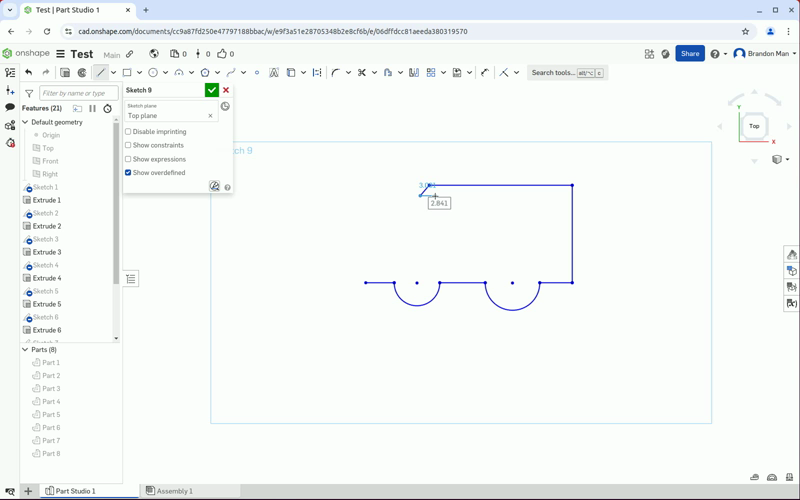
key_down(shift)
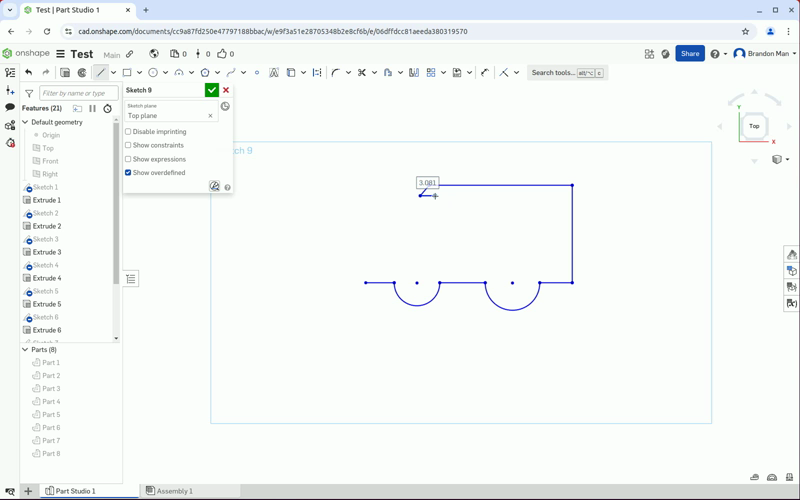
mouse_move(465, 195)
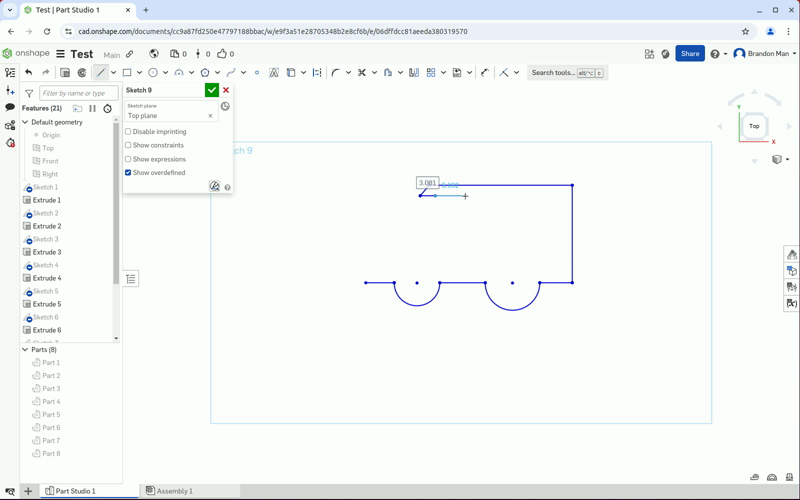
mouse_move(435, 232)
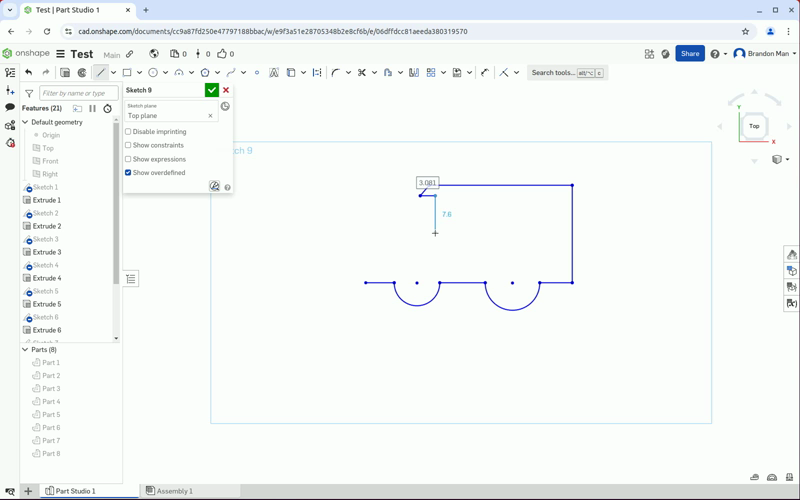
click(435, 232)
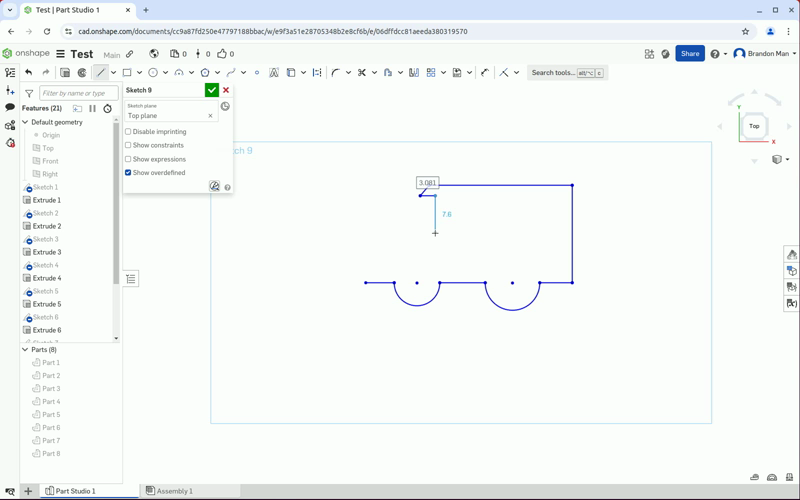
key_up(shift)
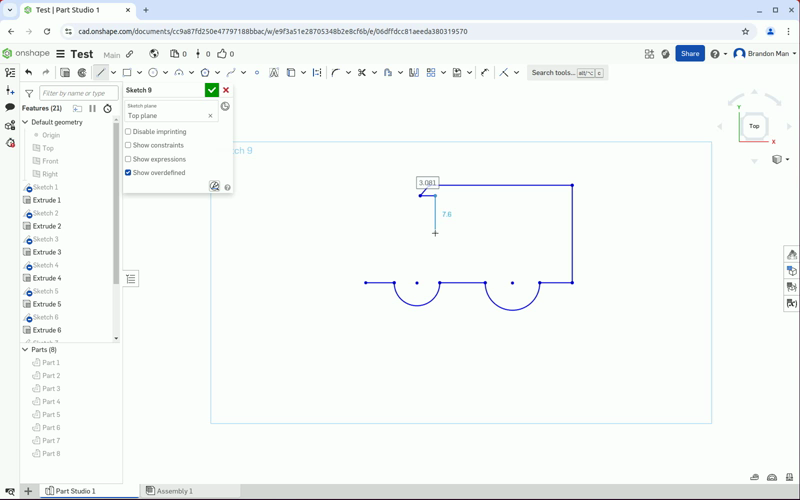
key_down(shift)
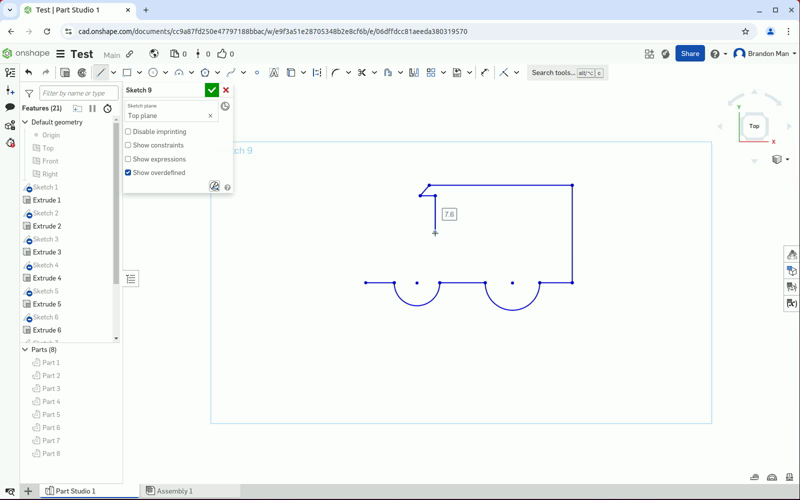
mouse_move(465, 232)
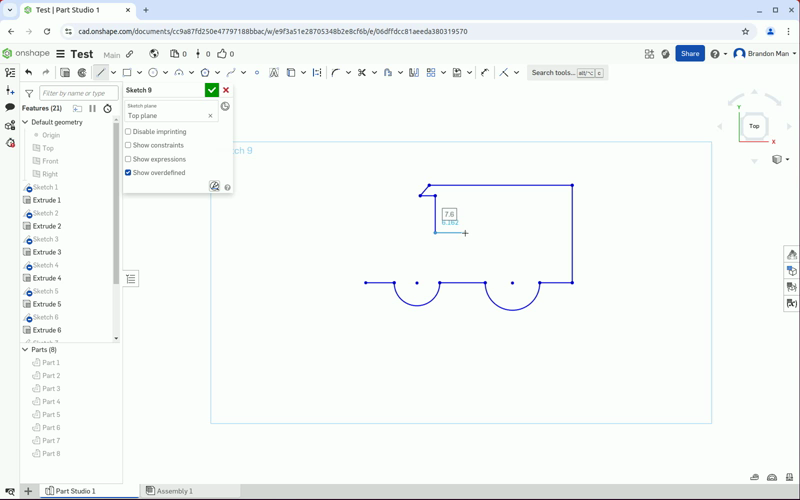
mouse_move(396, 232)
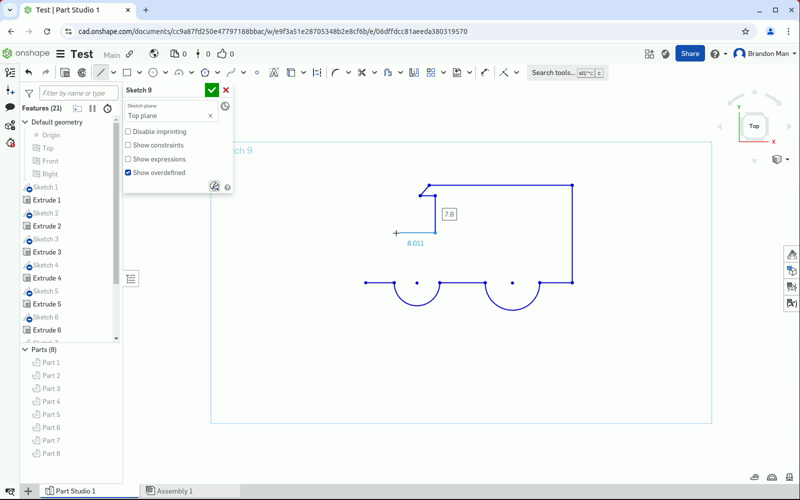
click(396, 232)
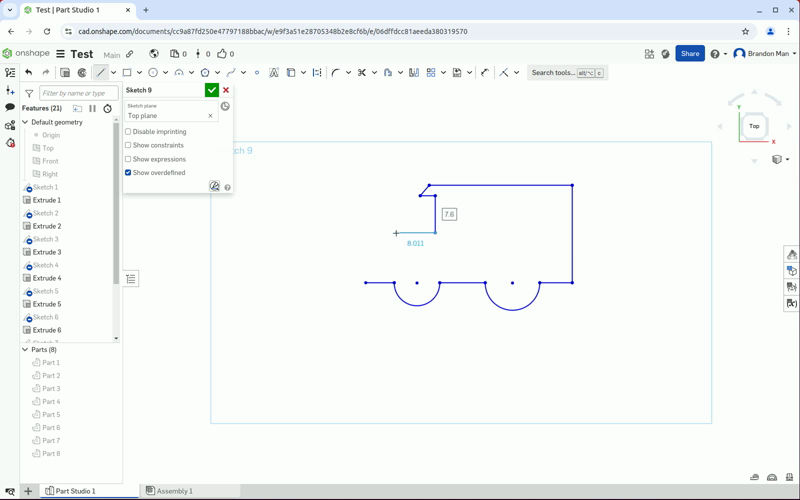
key_up(shift)
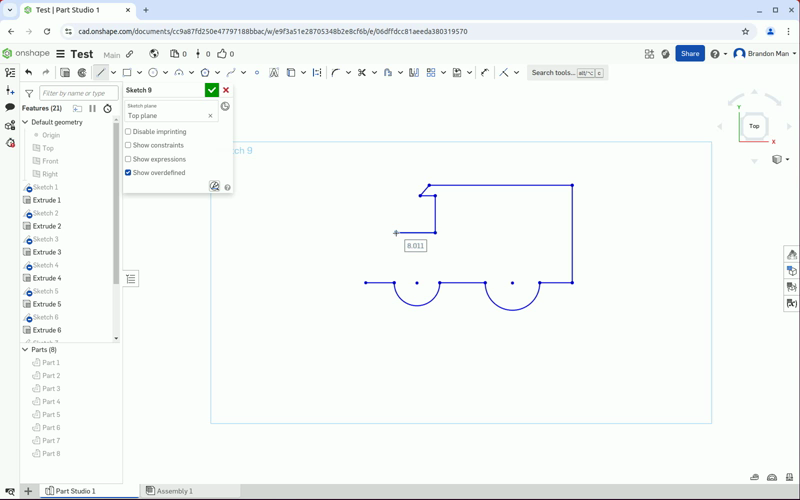
mouse_move(426, 232)
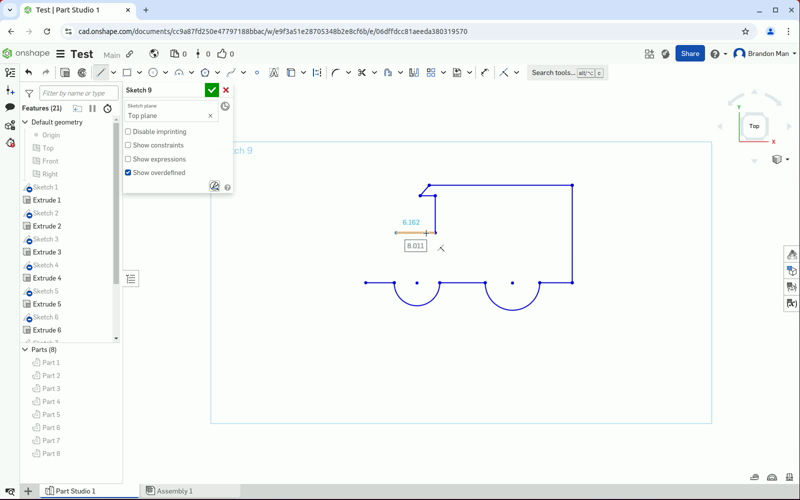
key_down(shift)
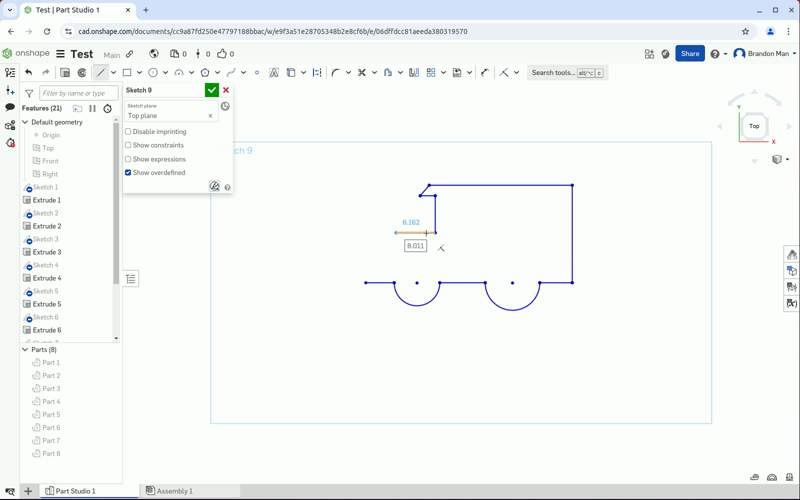
mouse_move(365, 282)
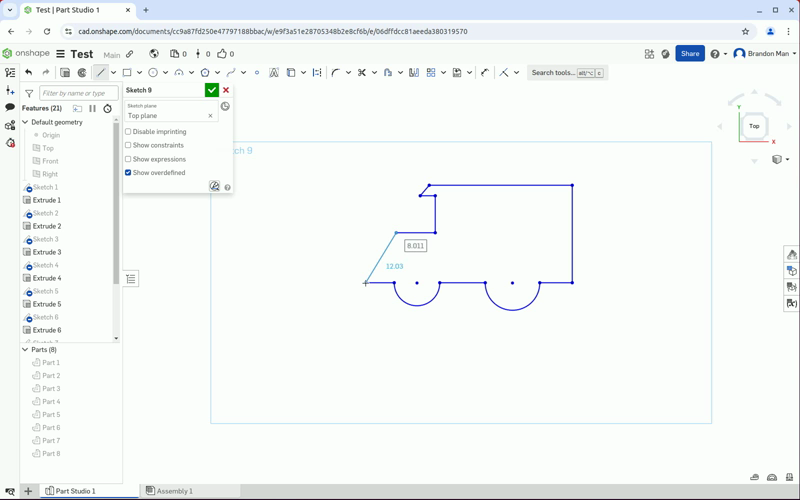
key_up(shift)
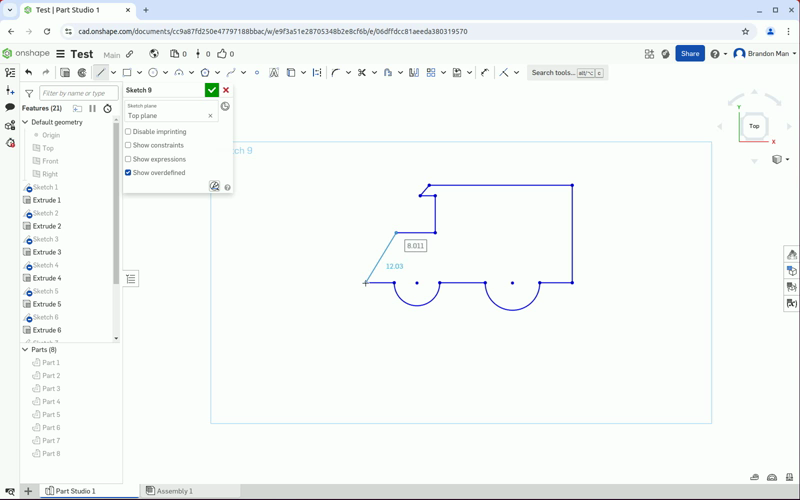
click(365, 282)
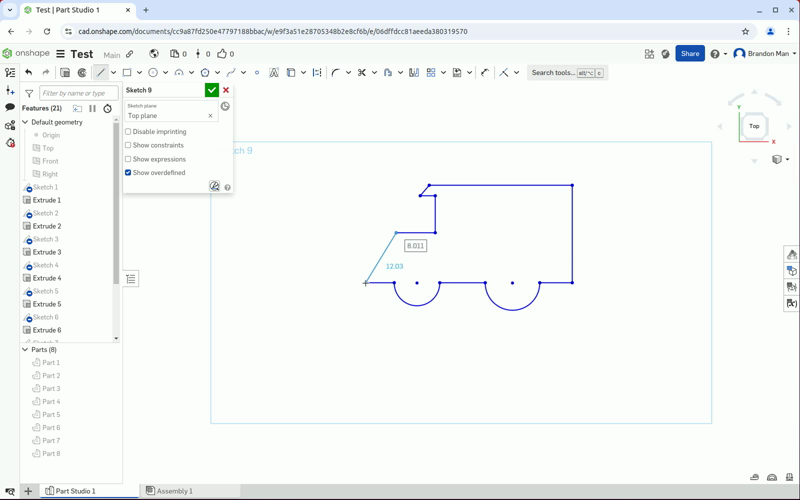
key(esc)
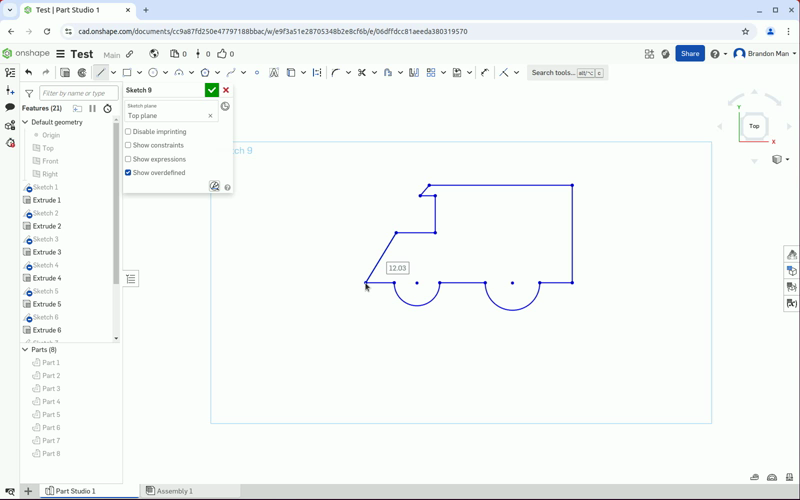
mouse_move(408, 280)
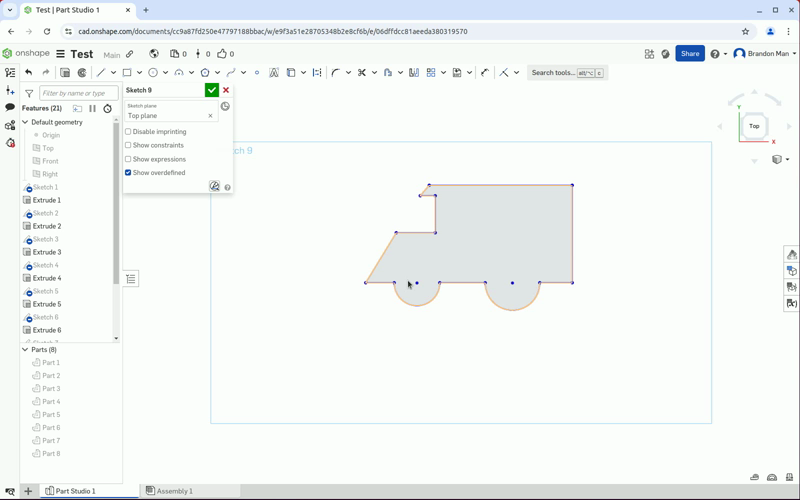
scroll(6)
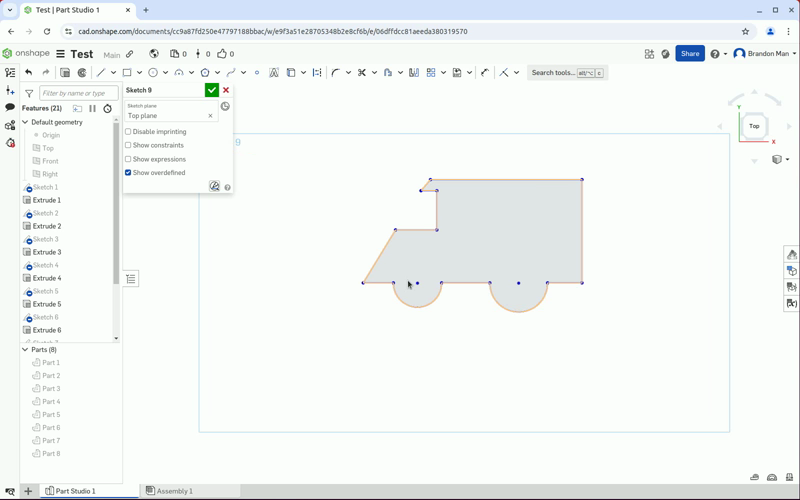
scroll(6)
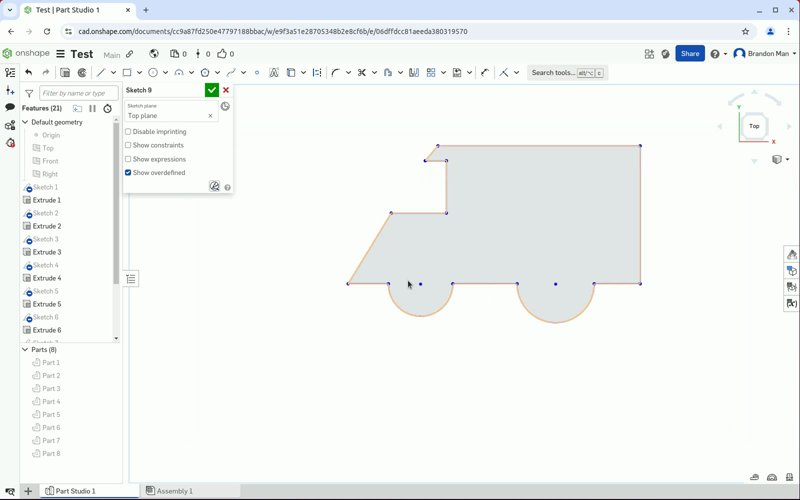
scroll(6)
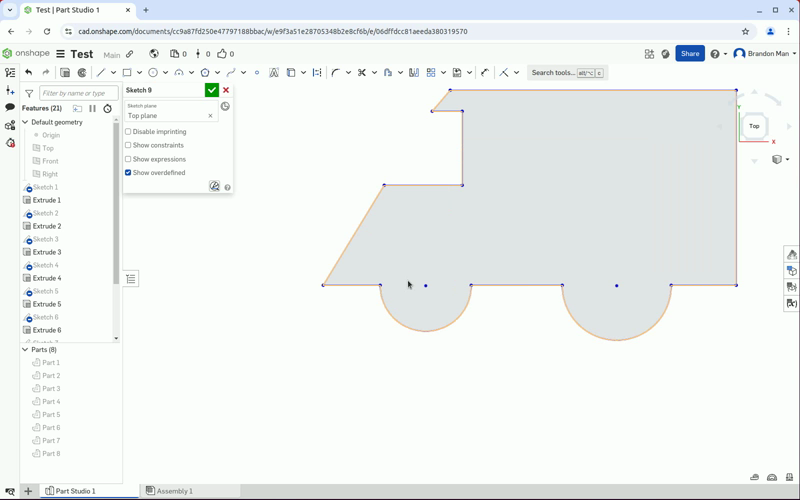
scroll(6)
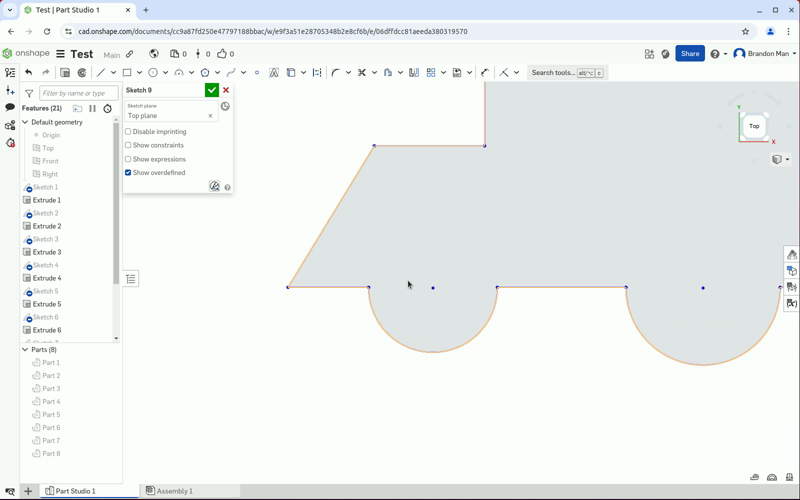
scroll(6)
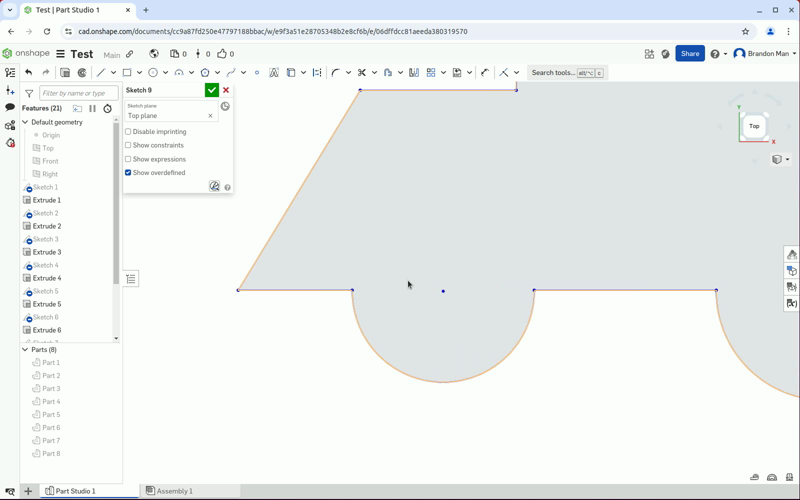
scroll(6)
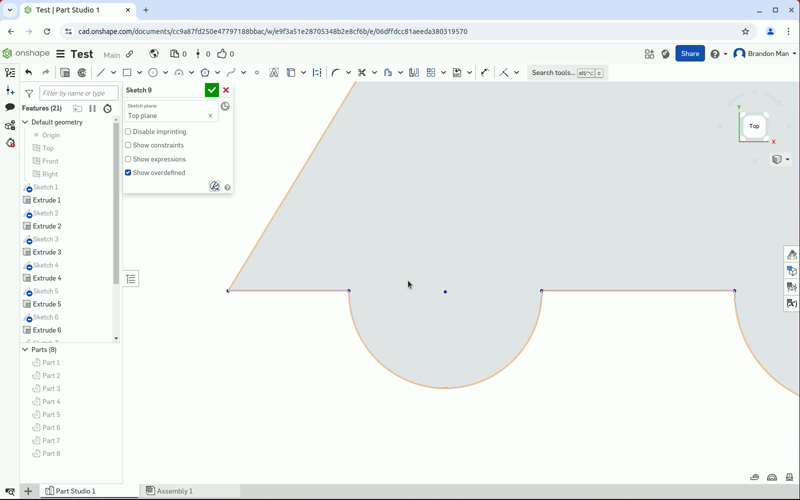
scroll(6)
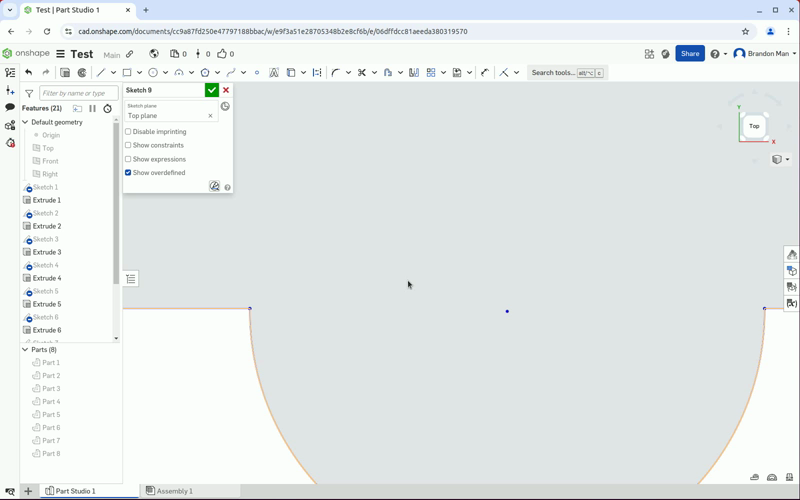
click(408, 280)
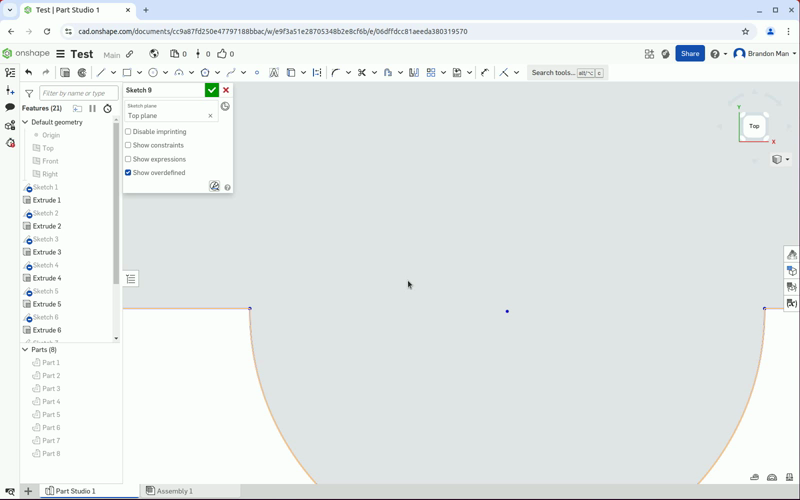
scroll(-6)
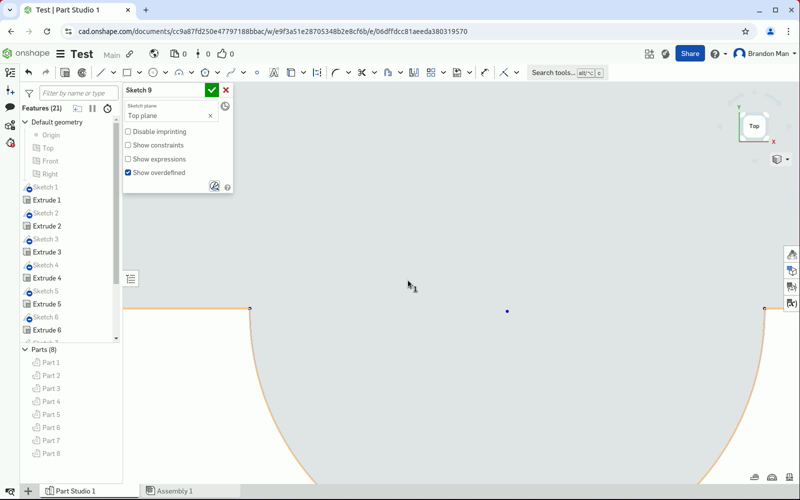
scroll(-6)
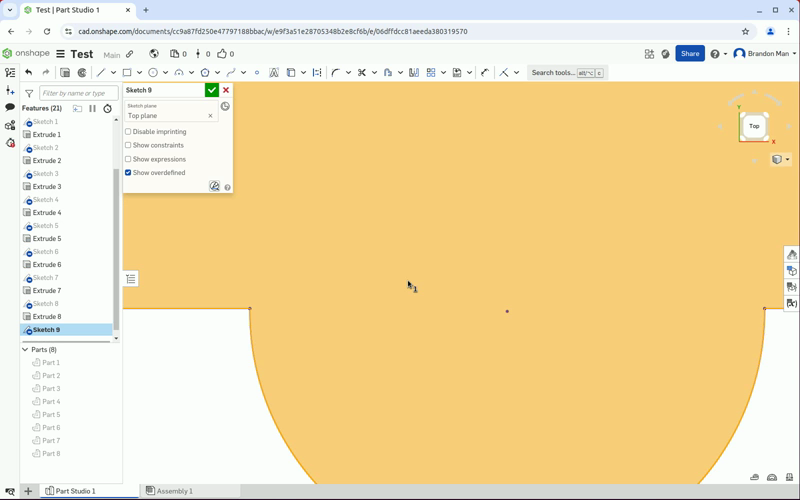
scroll(-6)
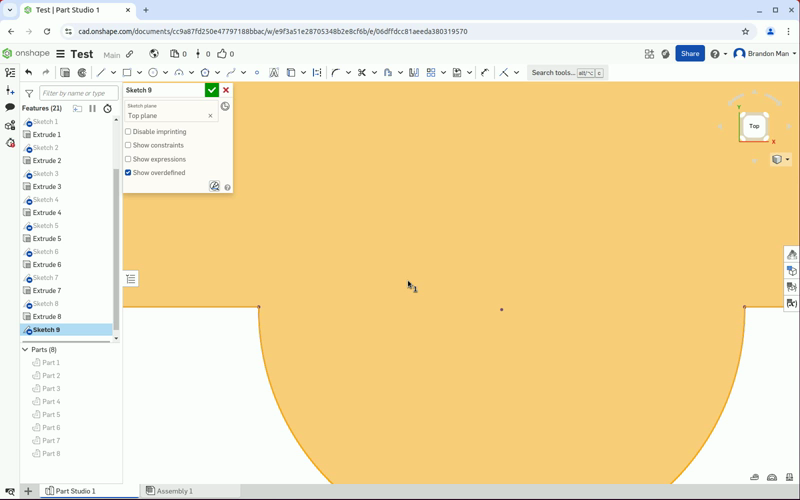
scroll(-6)
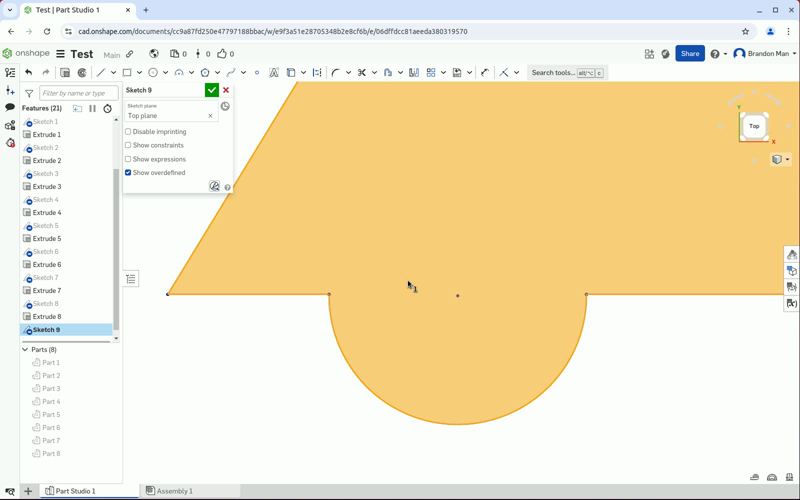
scroll(-6)
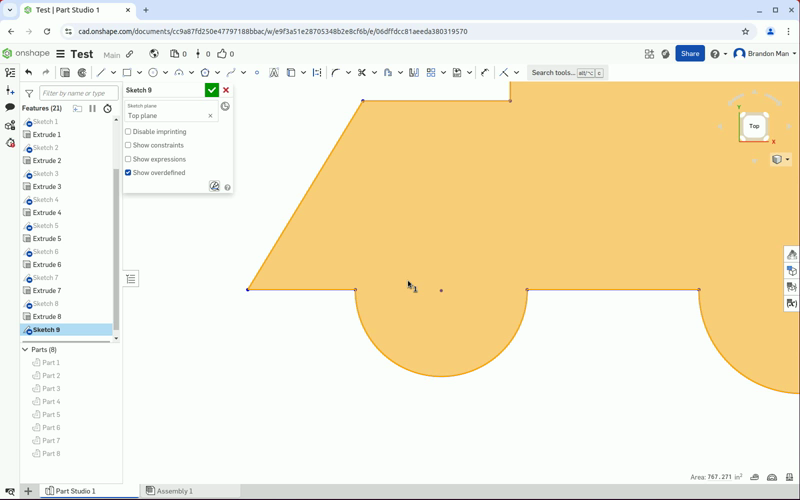
scroll(-6)
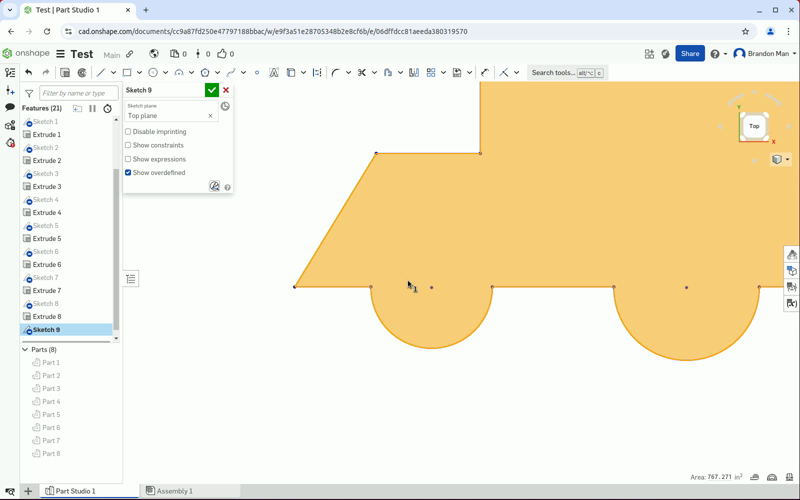
scroll(-6)
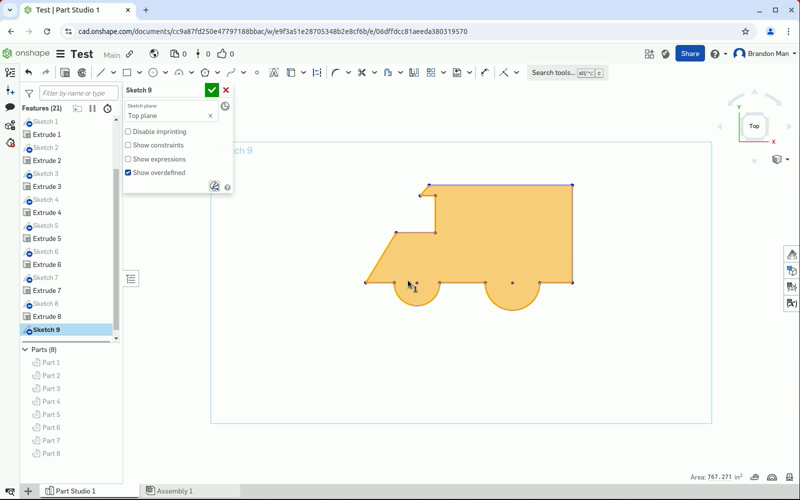
mouse_move(73, 352)
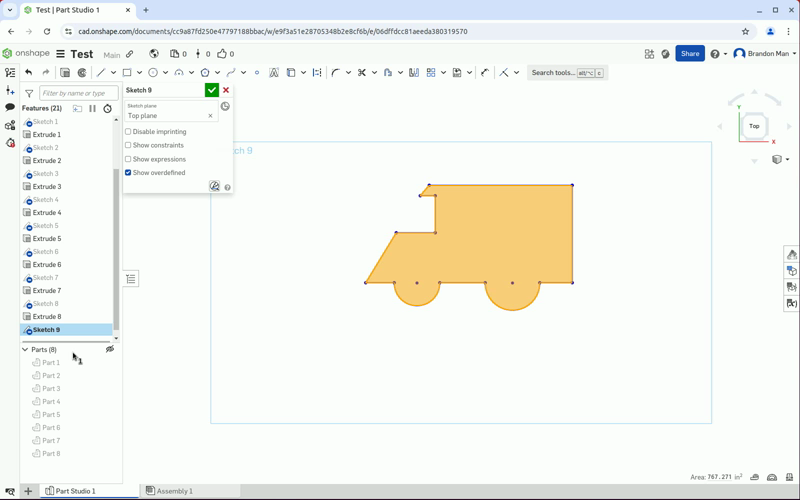
key(shift+y)
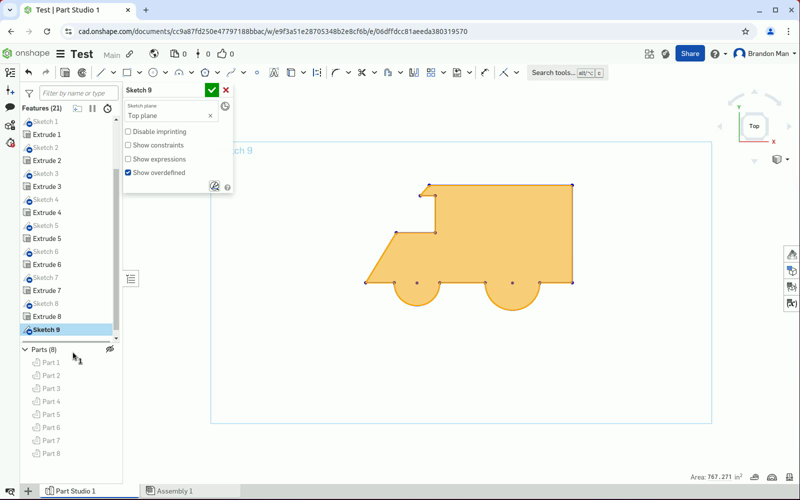
key(shift+e)
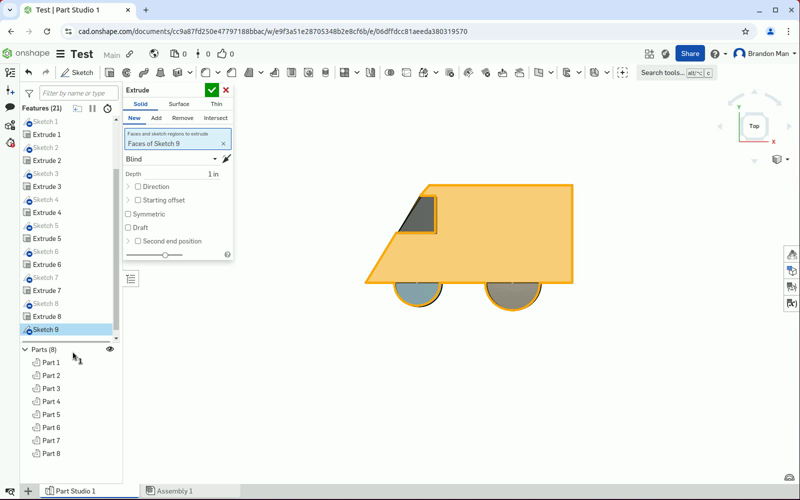
mouse_move(143, 106)
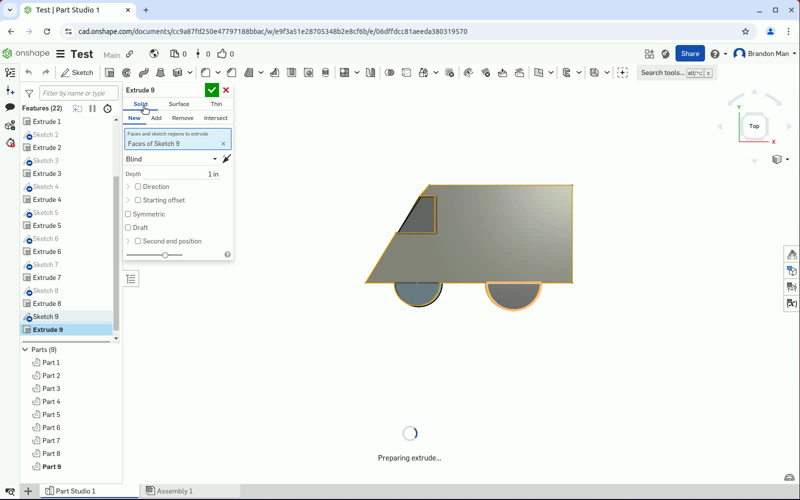
click(143, 106)
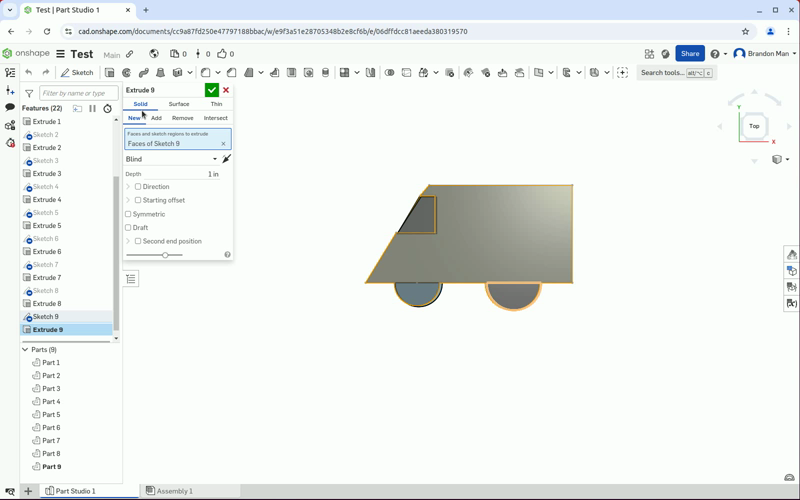
mouse_move(137, 120)
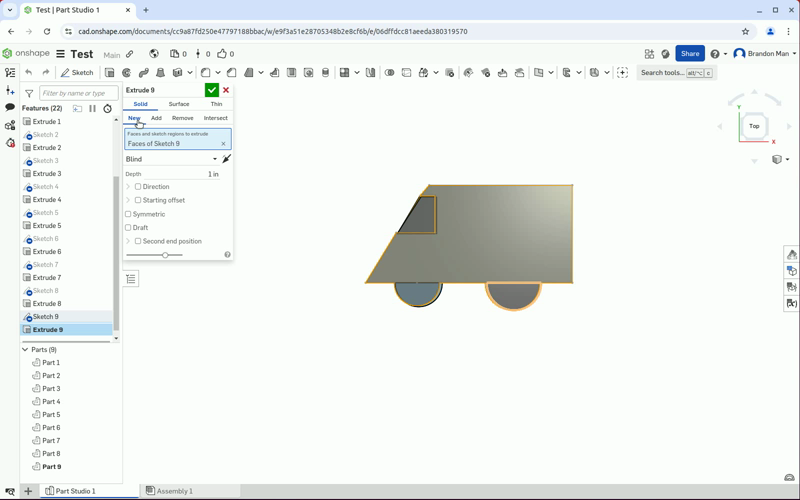
click(137, 120)
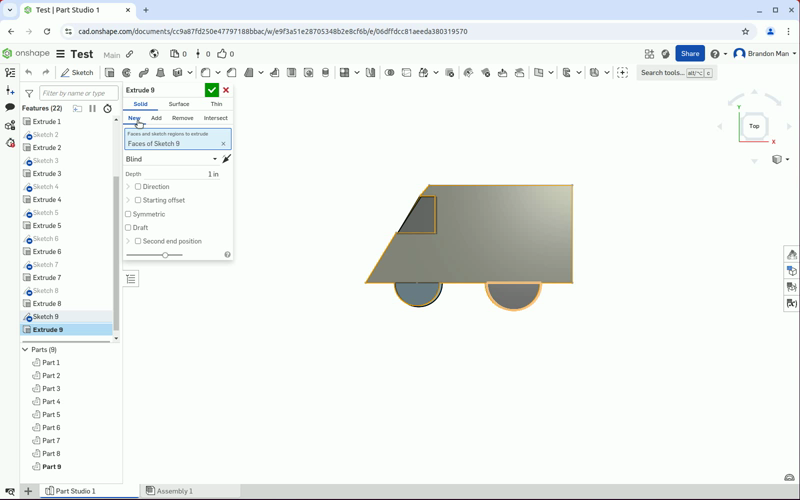
key(tab, 4)
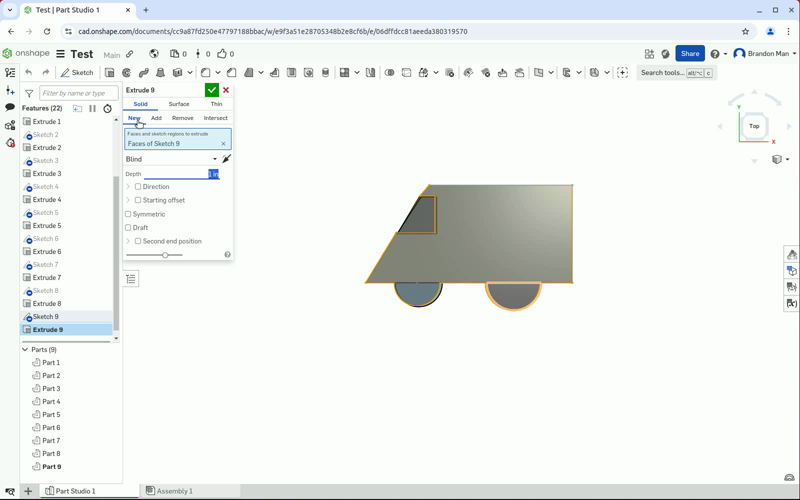
text(19.016)
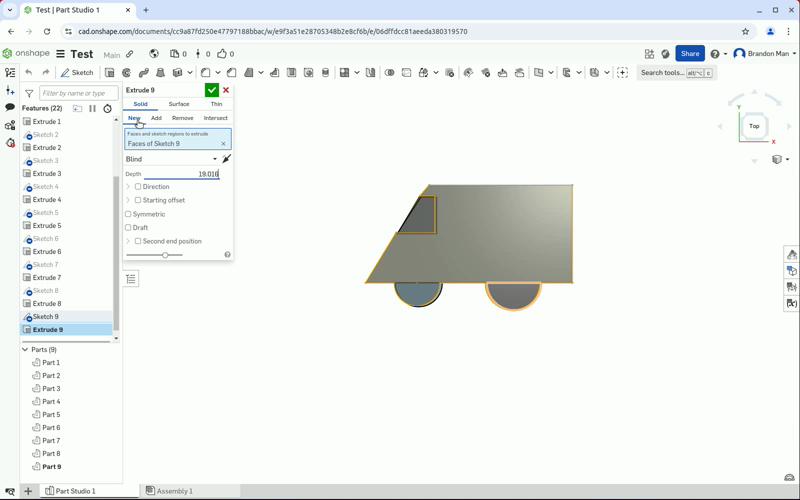
key(enter)
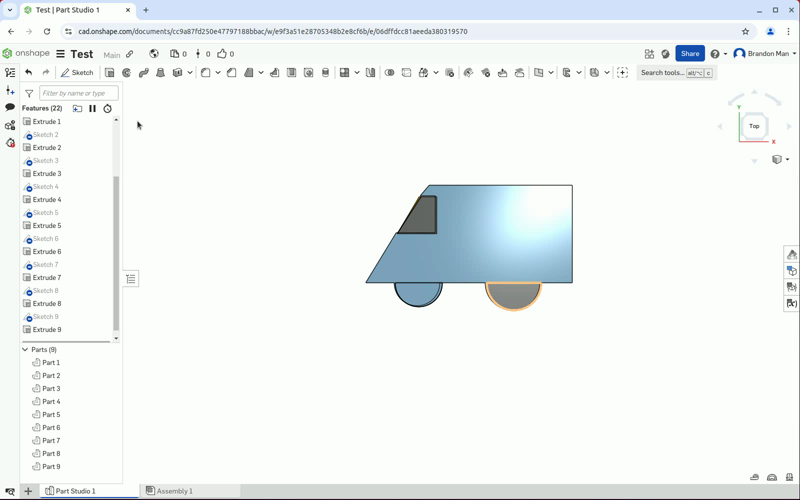
key(shift+h)
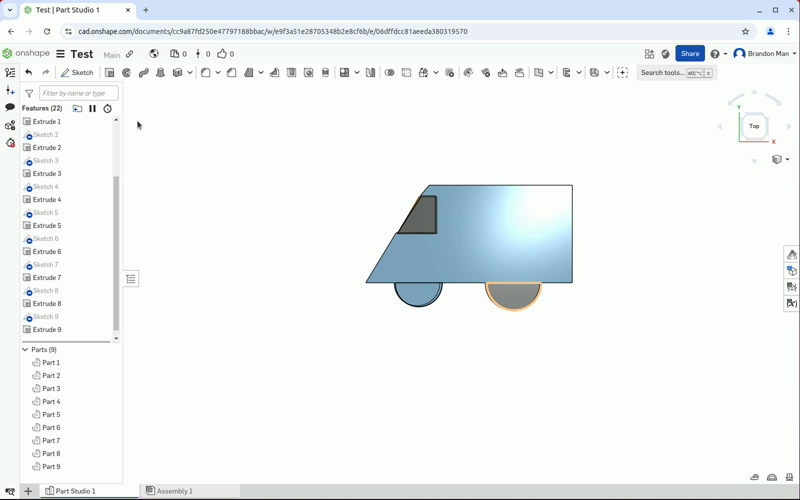
key(shift+h)
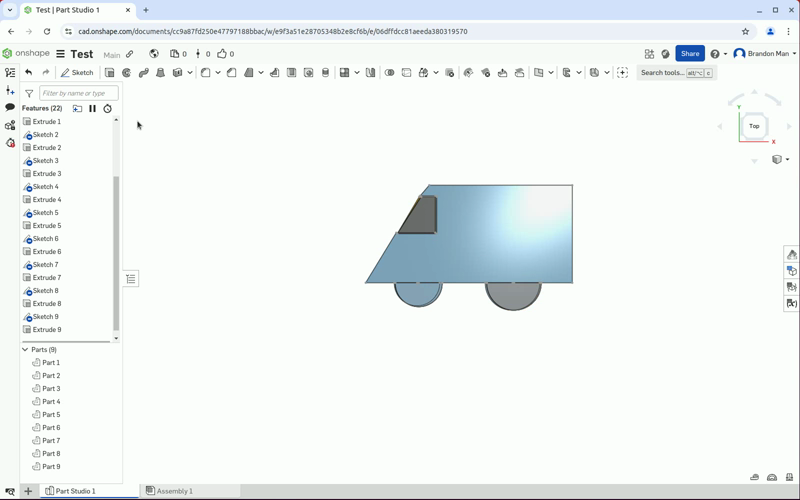
key(shift+7)
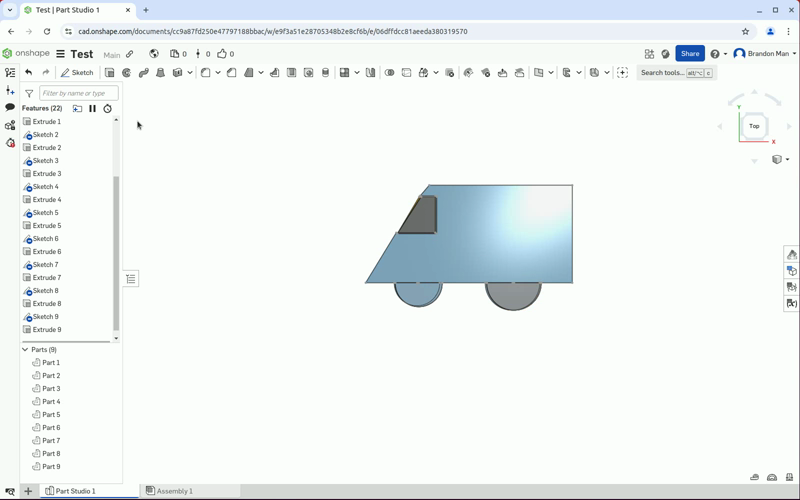
key(up, 3)
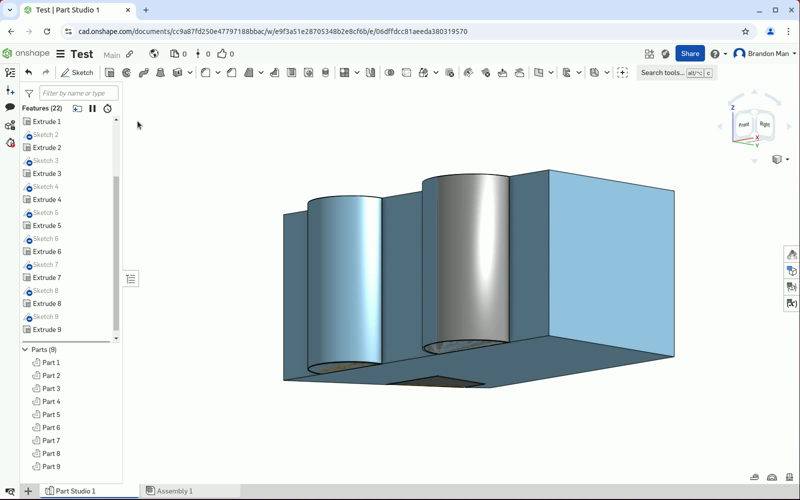
key(left, 3)
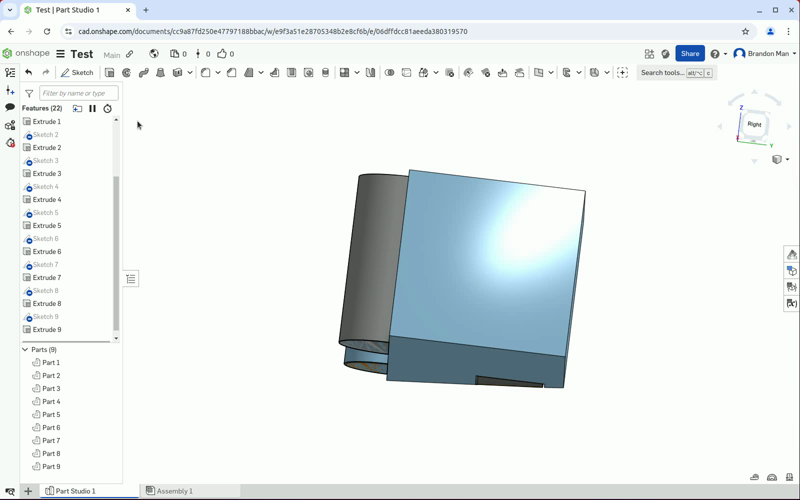
key(right, 3)
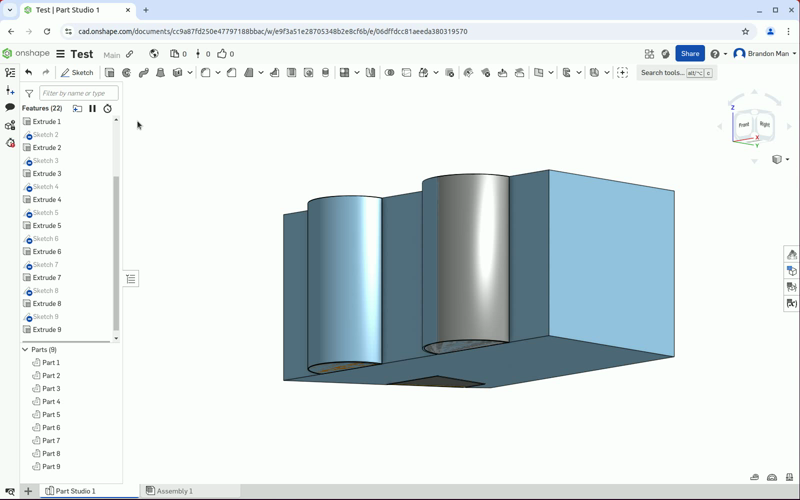
key(down, 3)
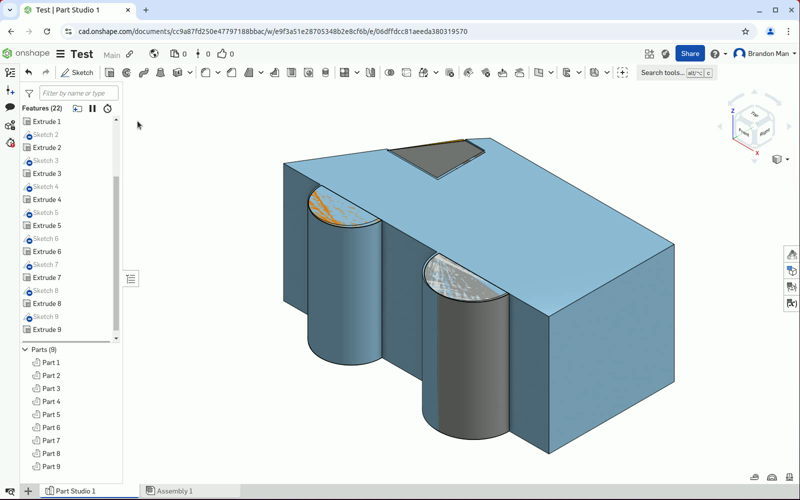
mouse_move(69, 111)
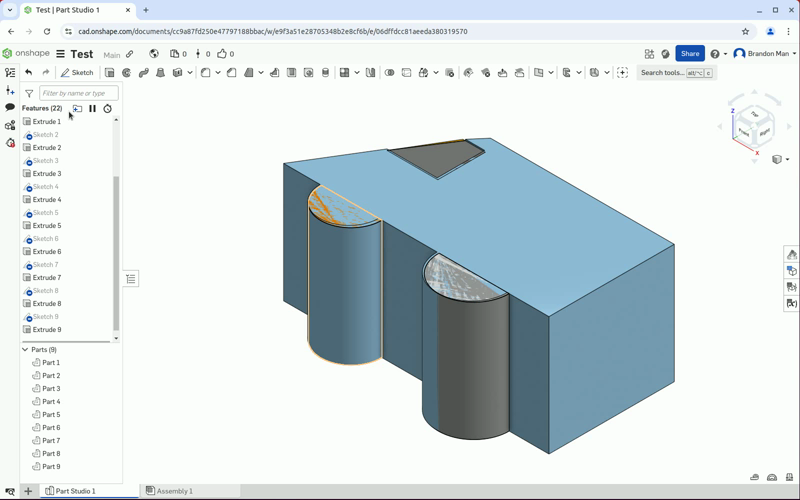
click(69, 111)